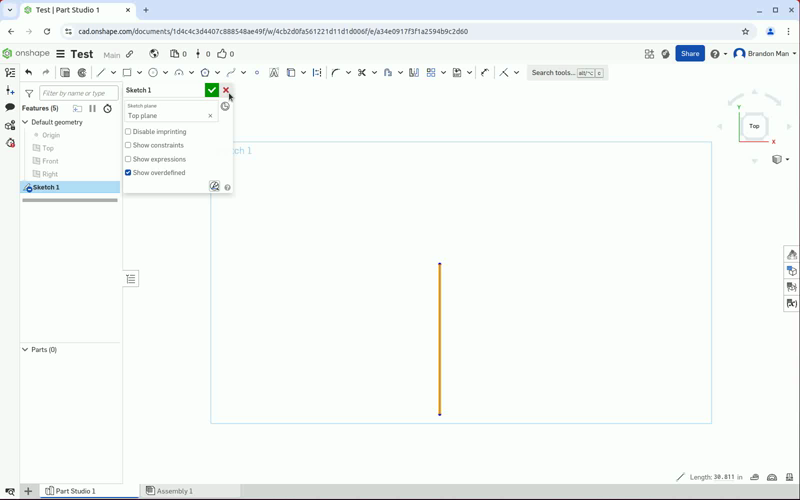
key(shift+h)
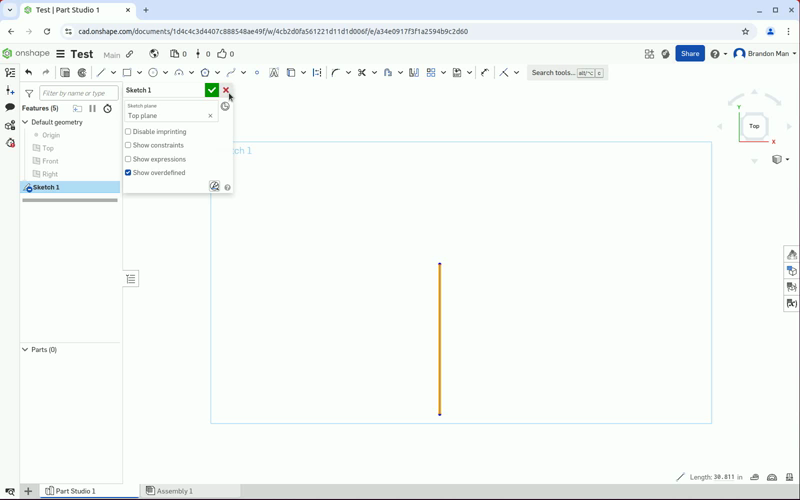
key(shift+s)
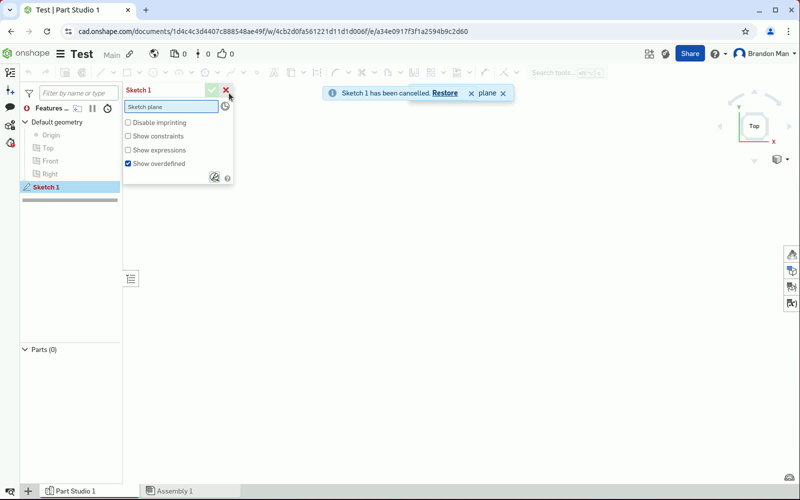
mouse_move(73, 150)
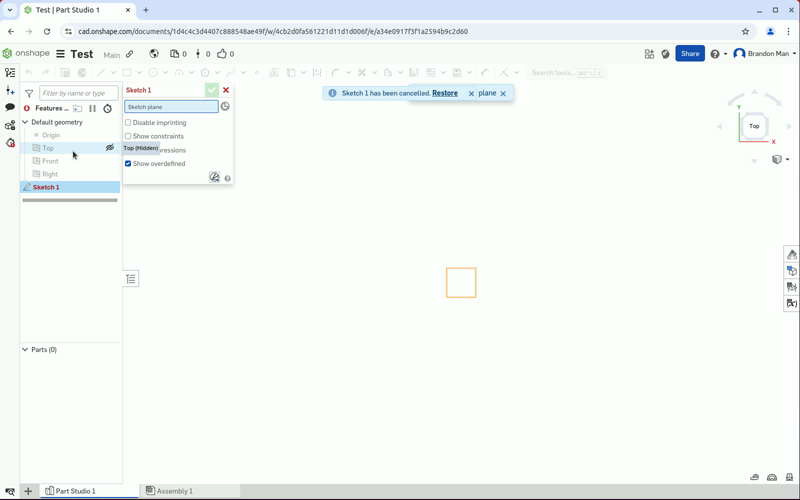
click(73, 150)
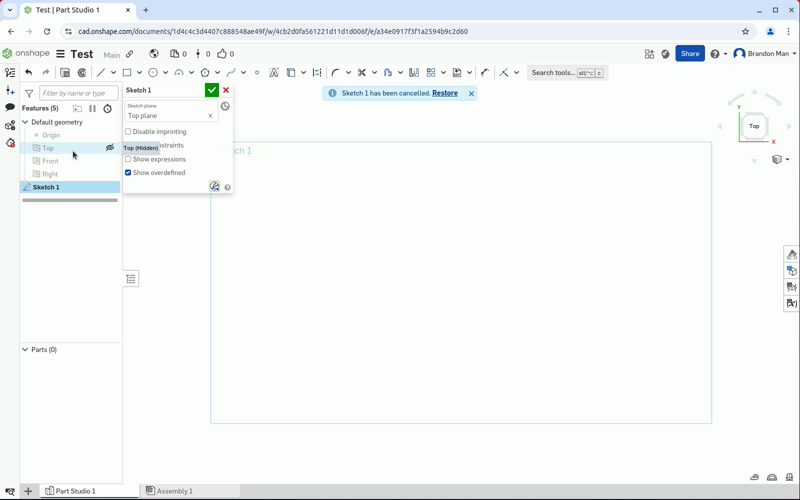
mouse_move(73, 352)
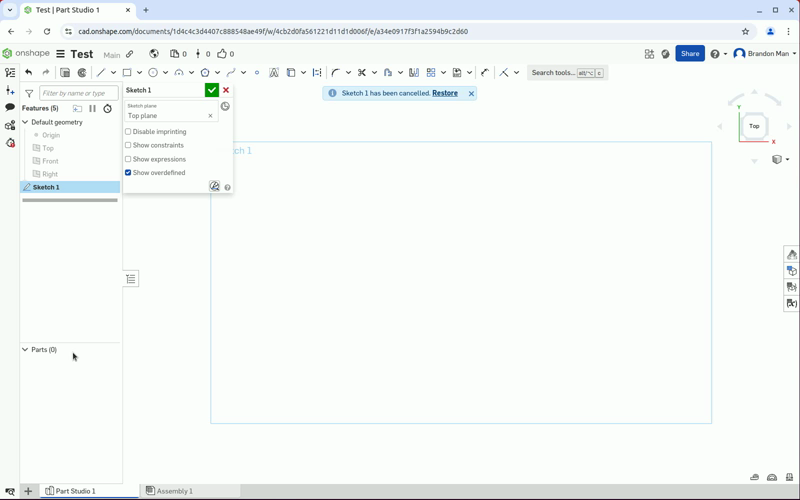
key(y)
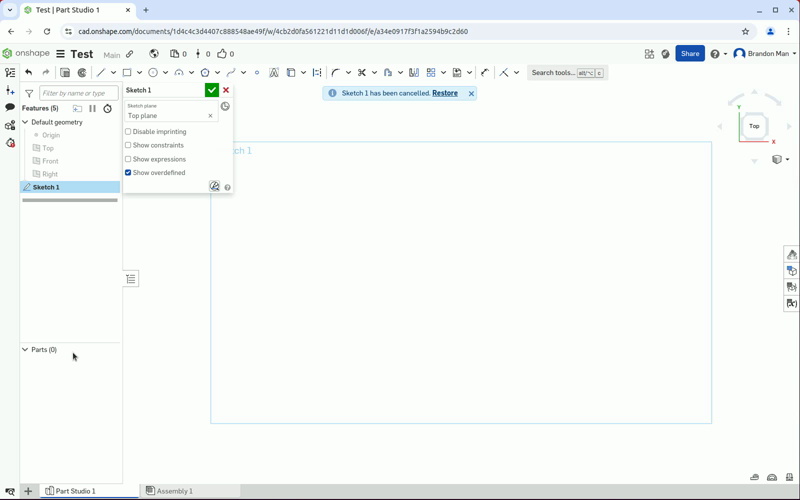
key(a)
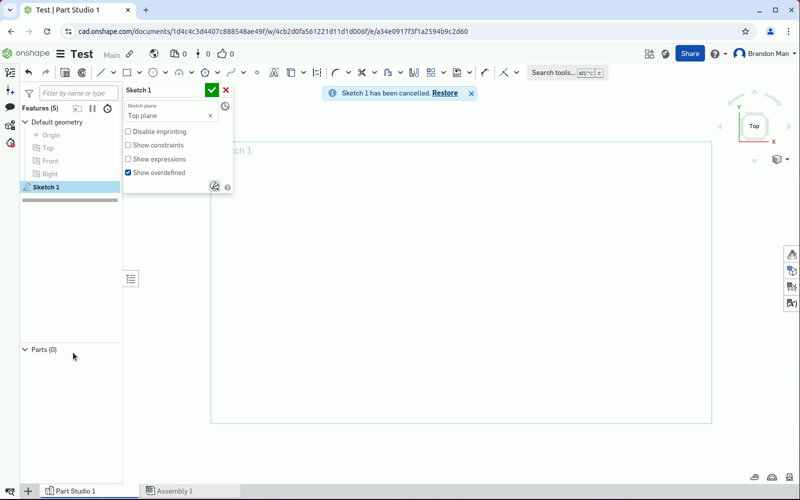
key_down(shift)
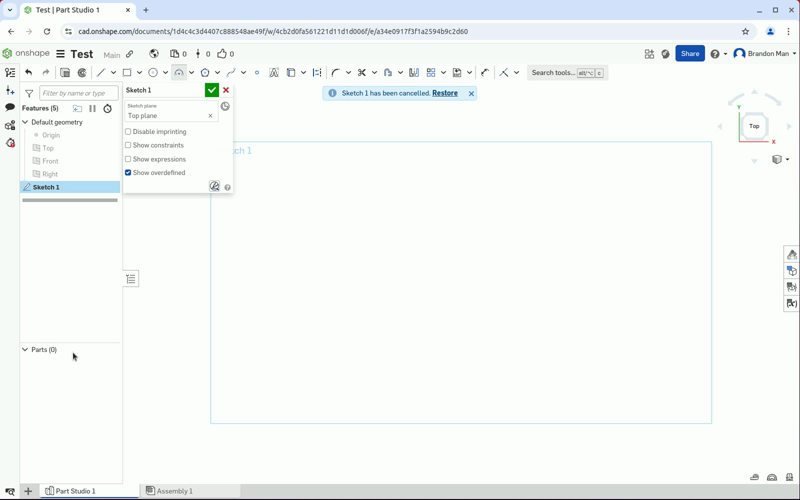
mouse_move(432, 303)
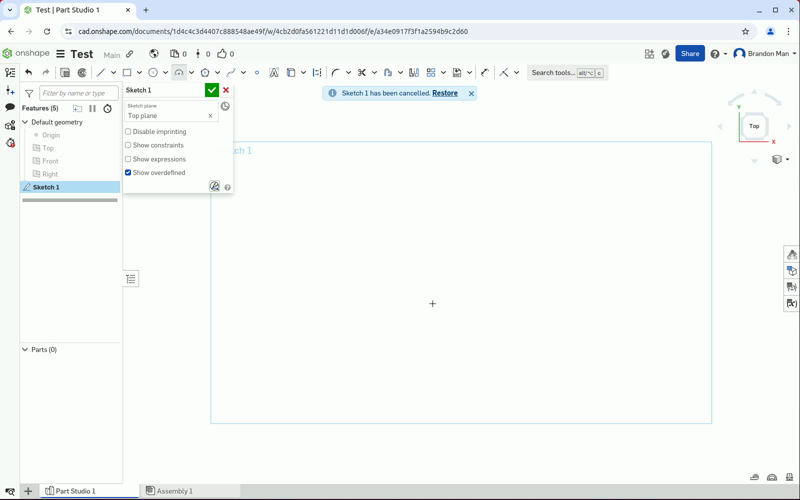
click(432, 303)
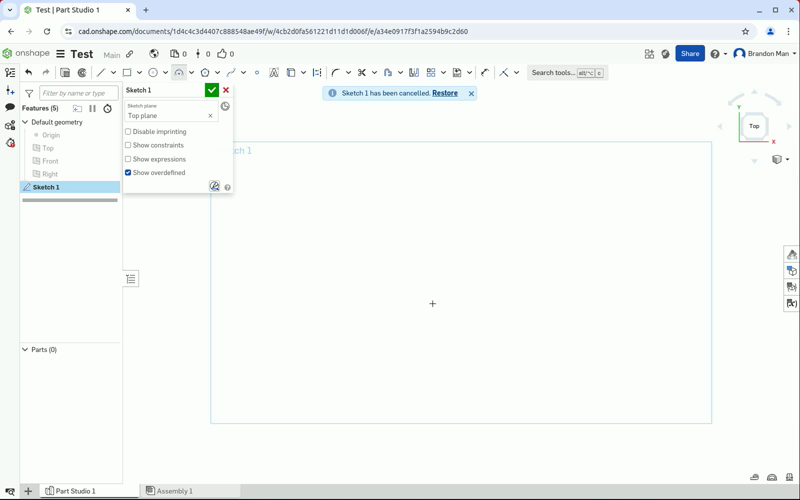
key_up(shift)
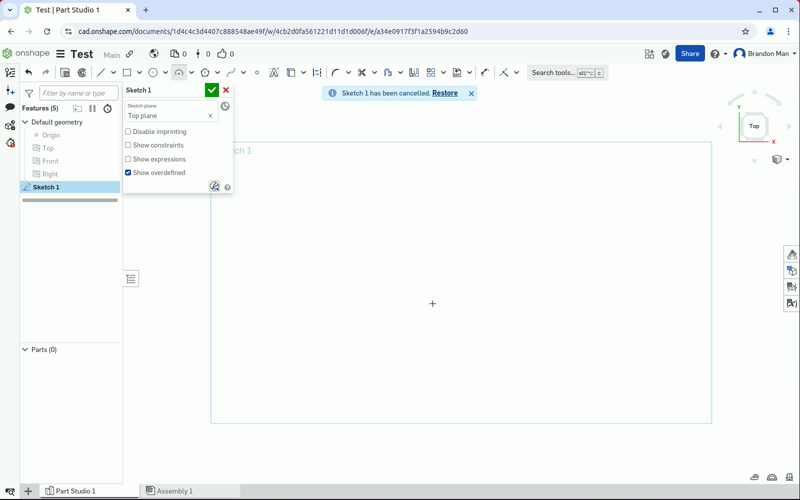
key_down(shift)
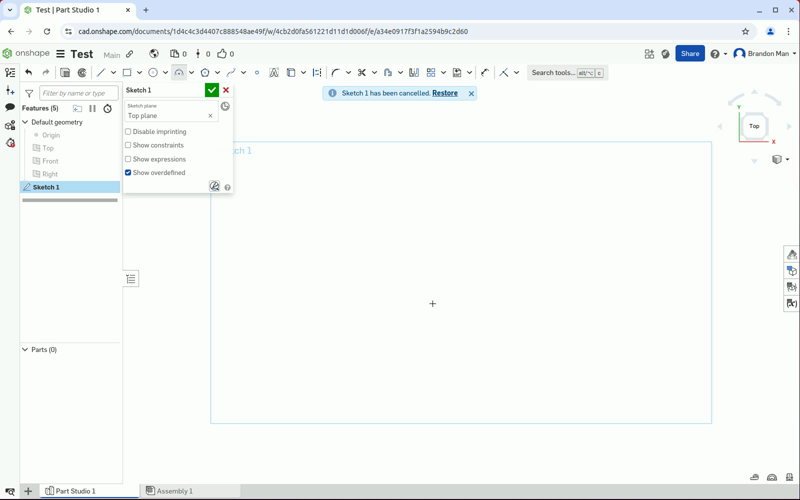
mouse_move(432, 261)
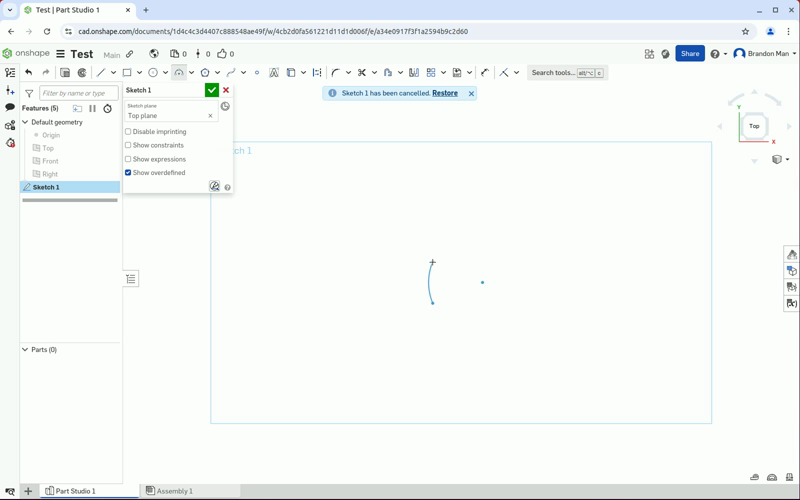
click(432, 261)
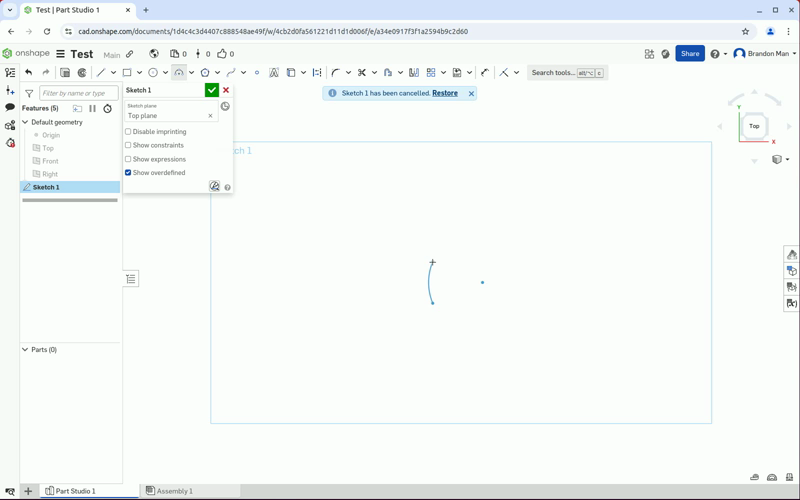
mouse_move(516, 282)
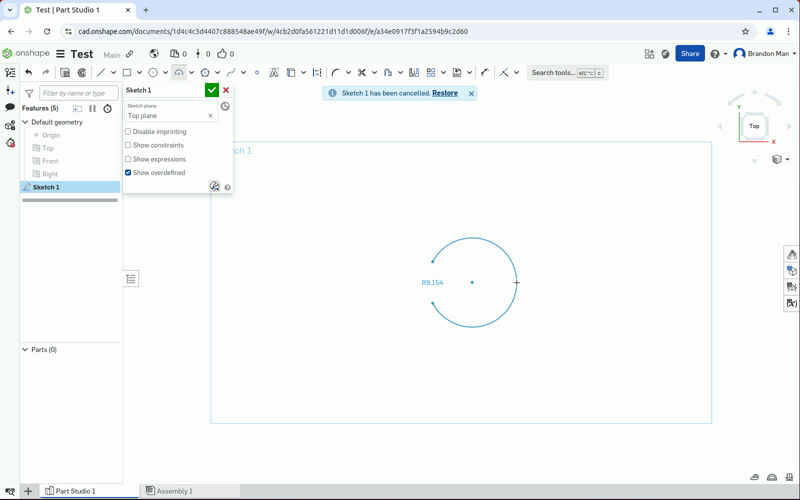
click(516, 282)
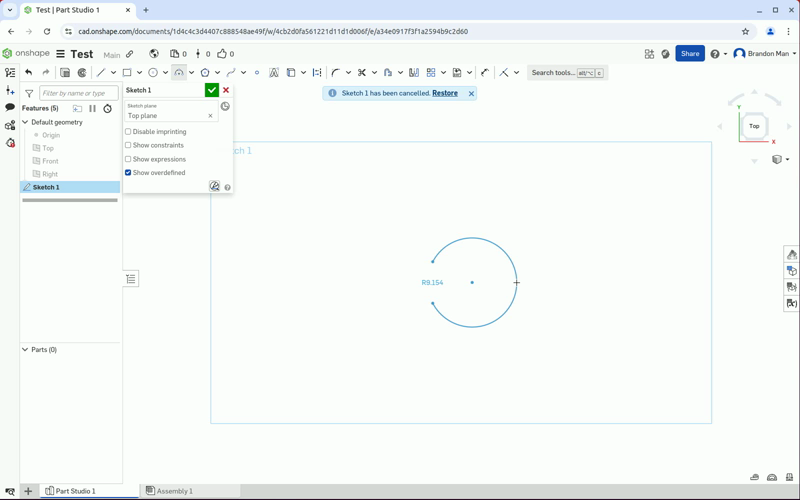
key_up(shift)
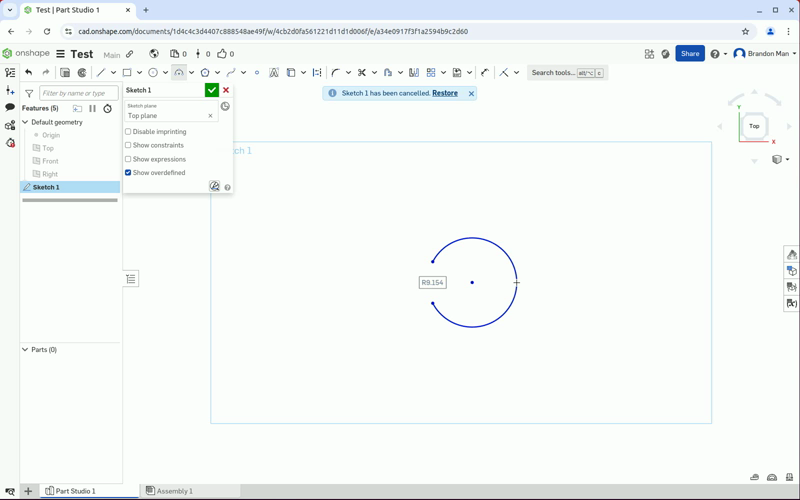
mouse_move(432, 261)
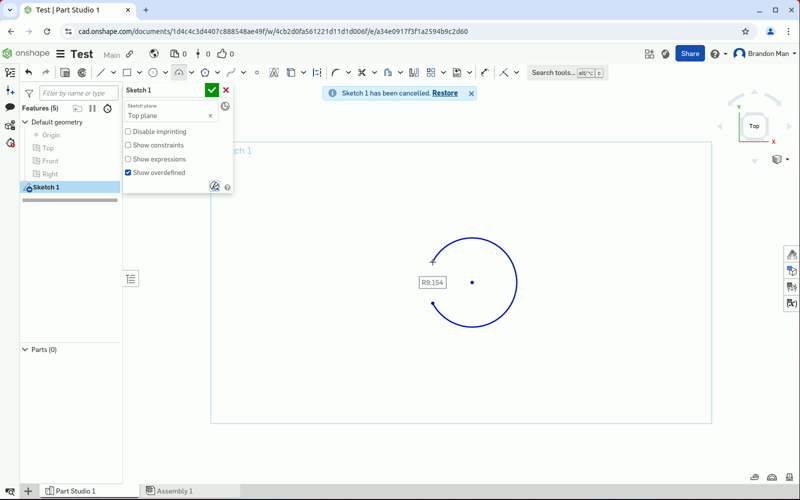
click(432, 261)
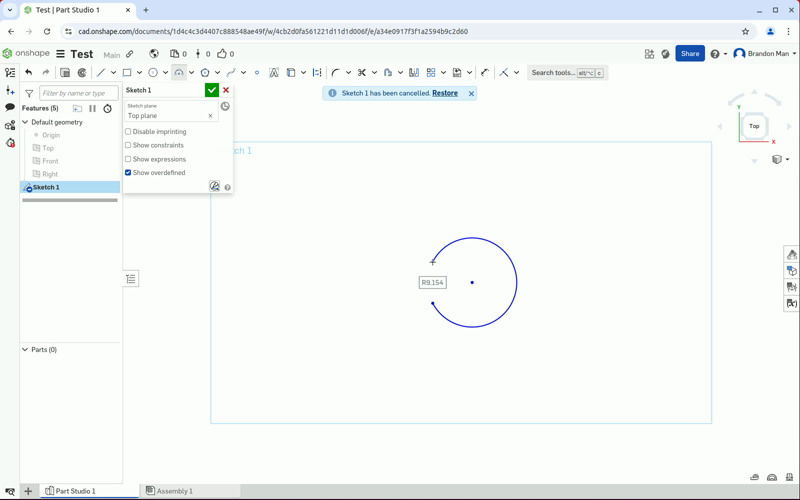
key_down(shift)
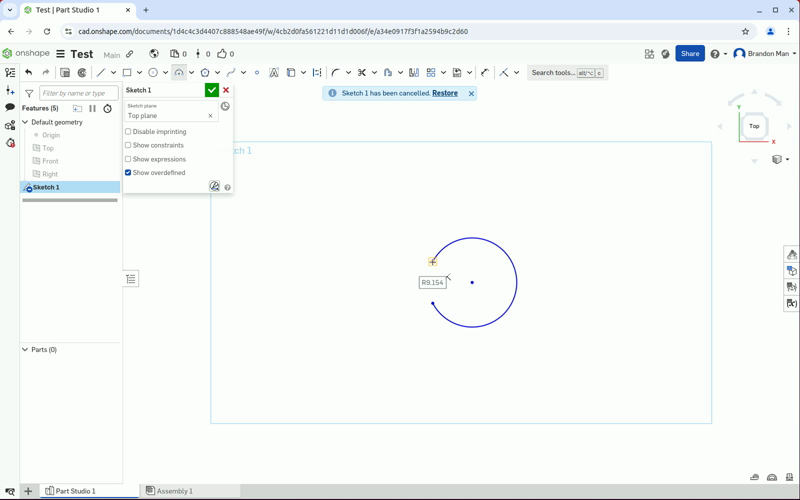
mouse_move(436, 270)
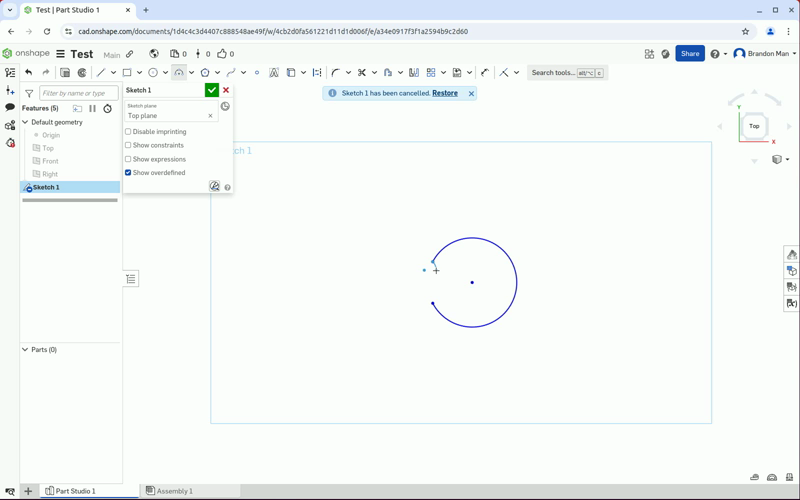
click(436, 270)
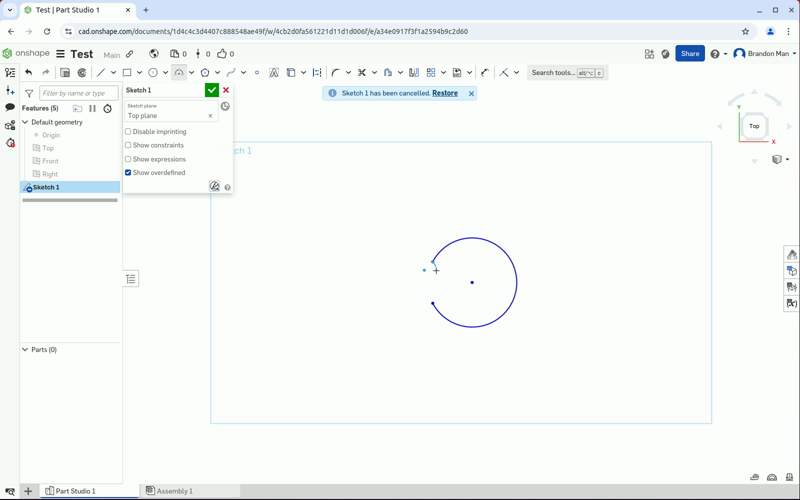
mouse_move(434, 265)
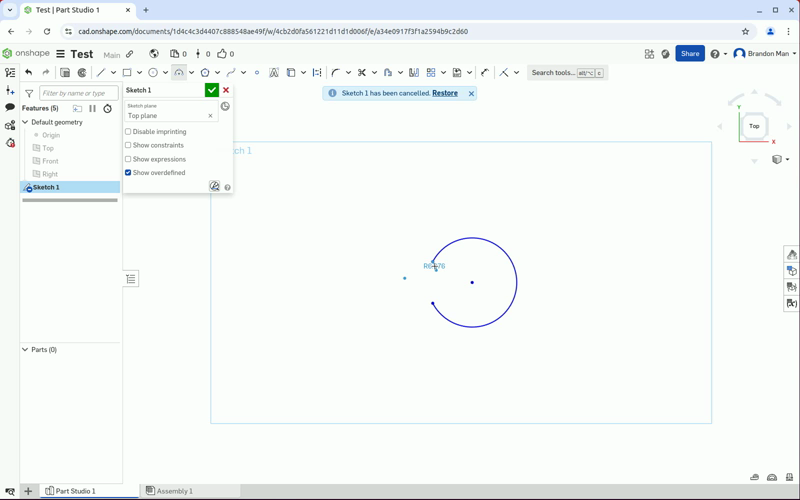
scroll(6)
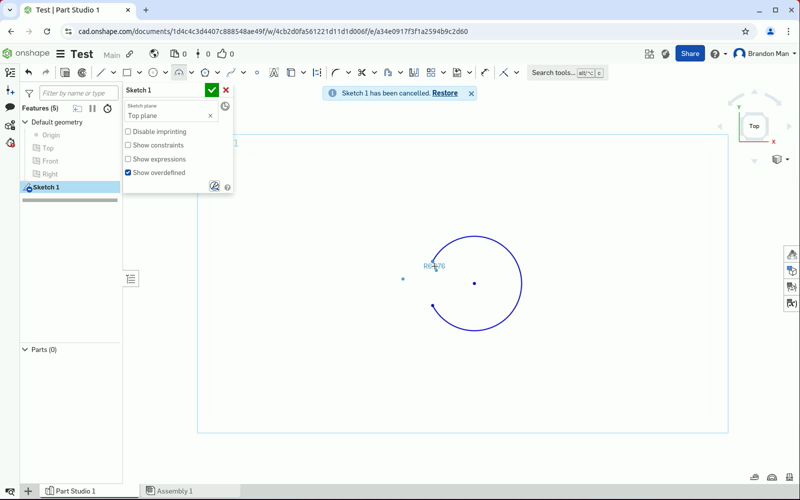
scroll(6)
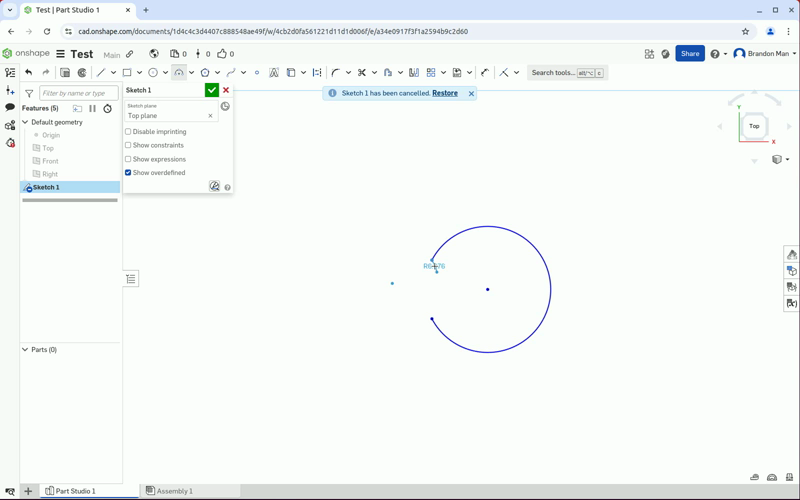
scroll(6)
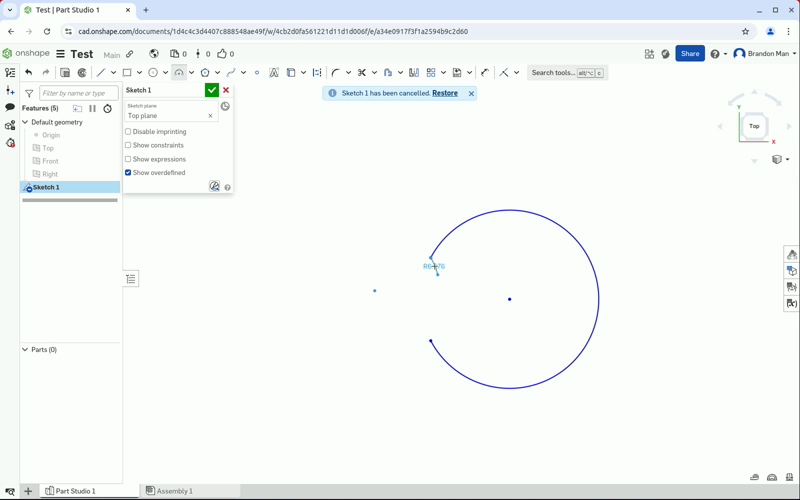
scroll(6)
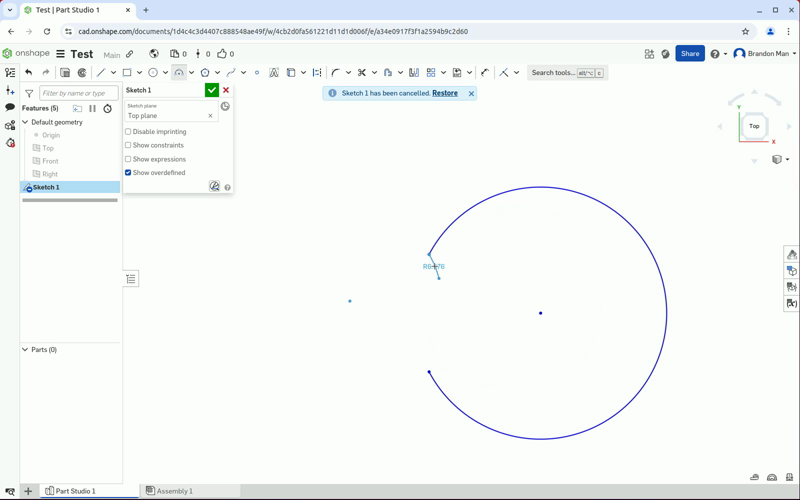
scroll(6)
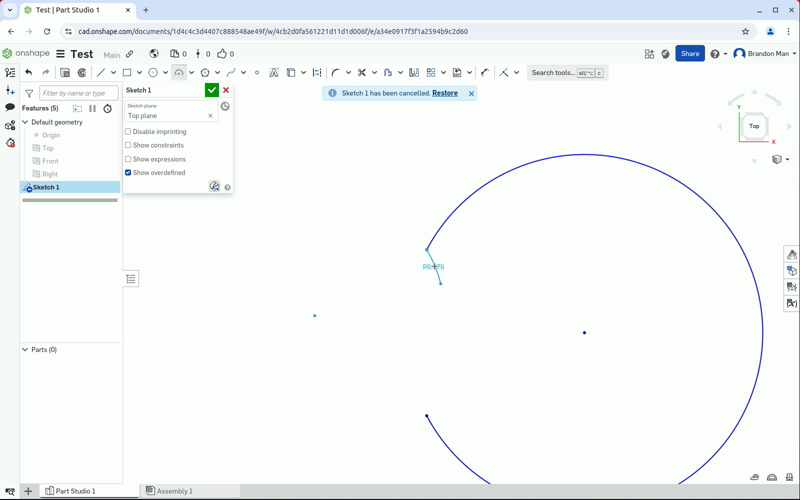
scroll(6)
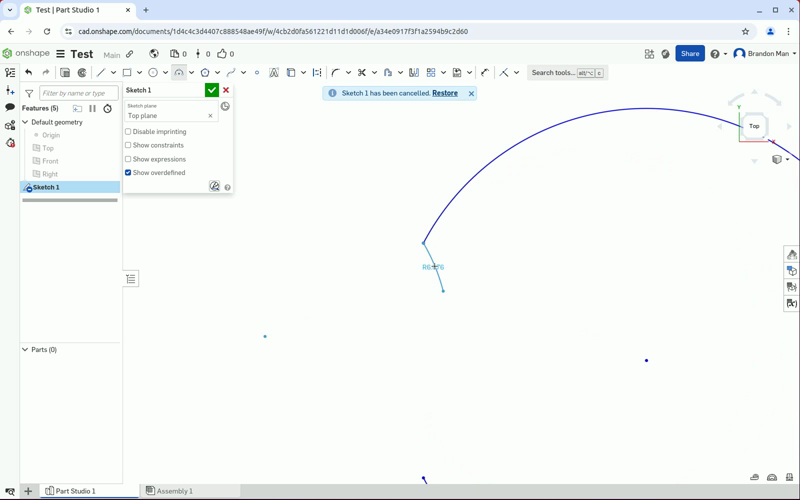
scroll(6)
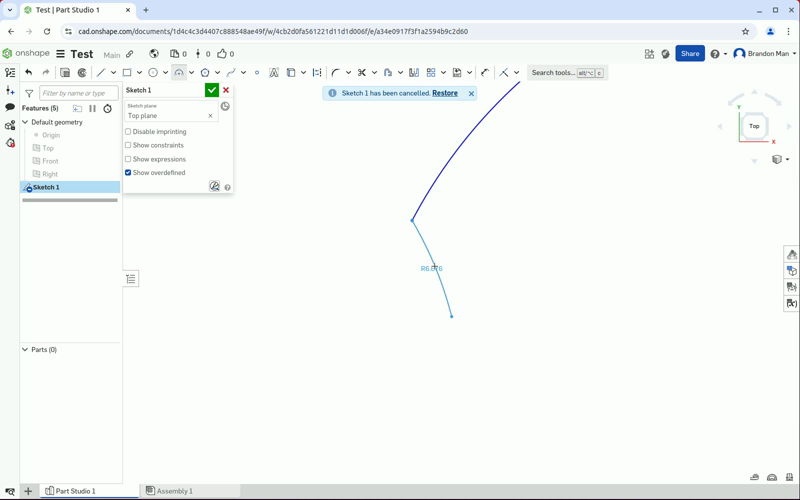
click(434, 265)
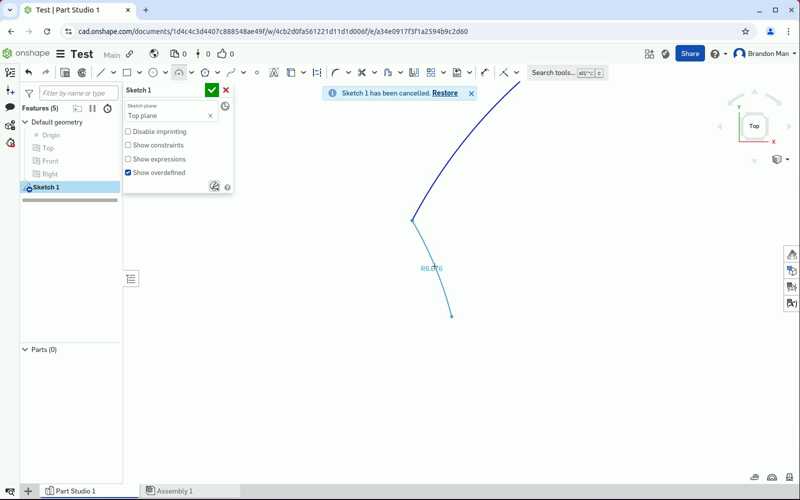
scroll(-6)
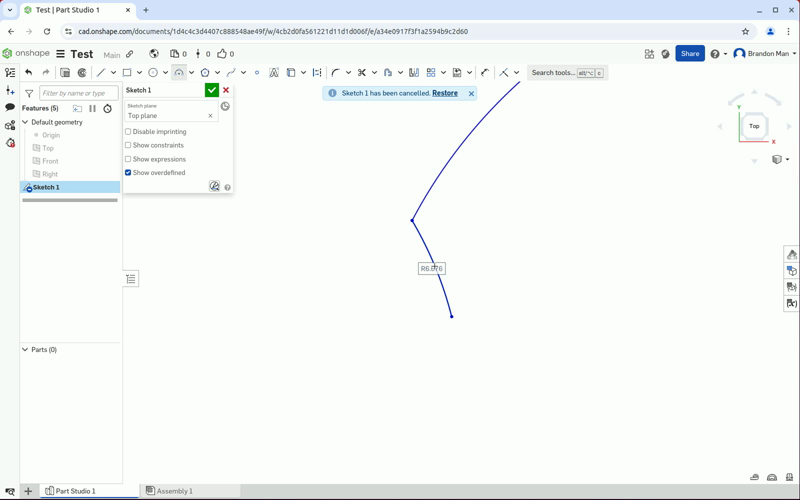
scroll(-6)
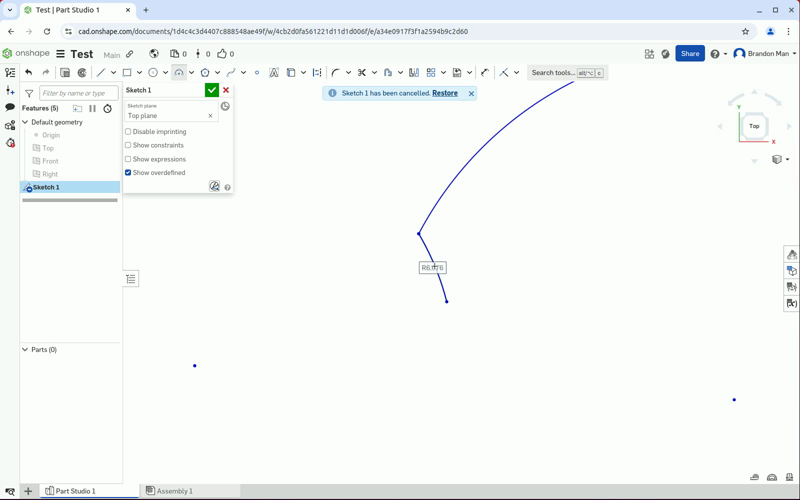
scroll(-6)
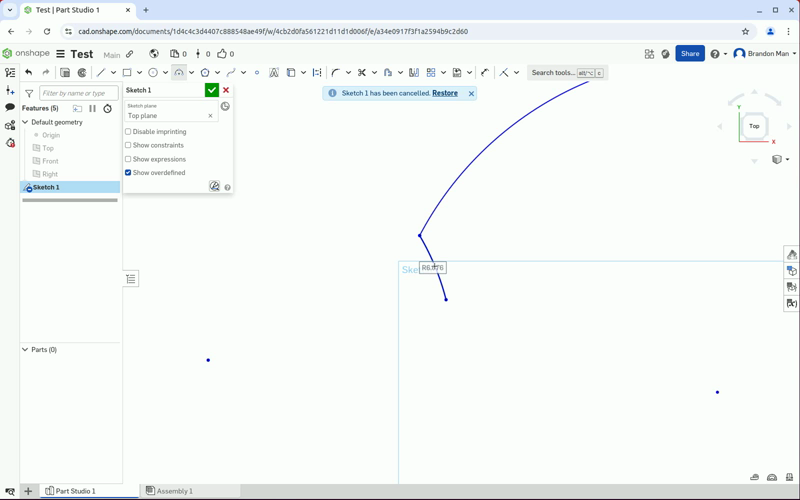
scroll(-6)
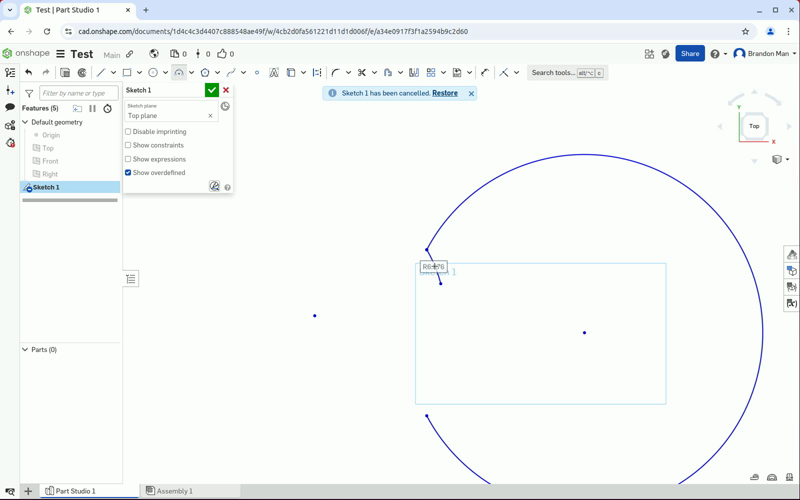
scroll(-6)
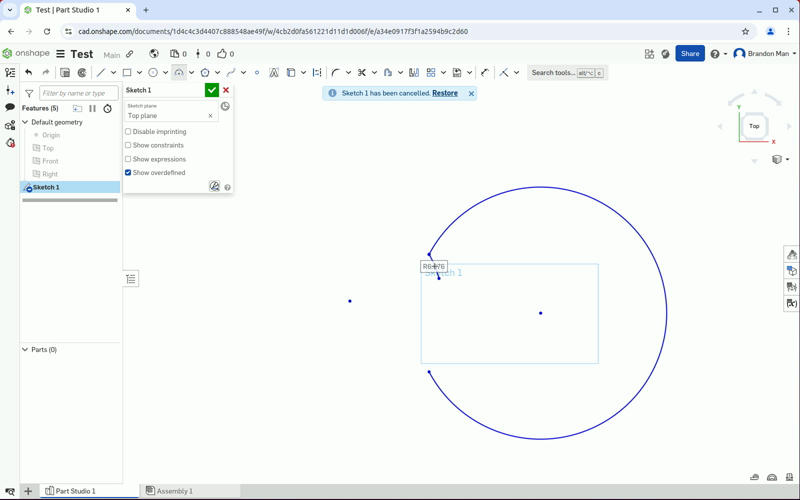
scroll(-6)
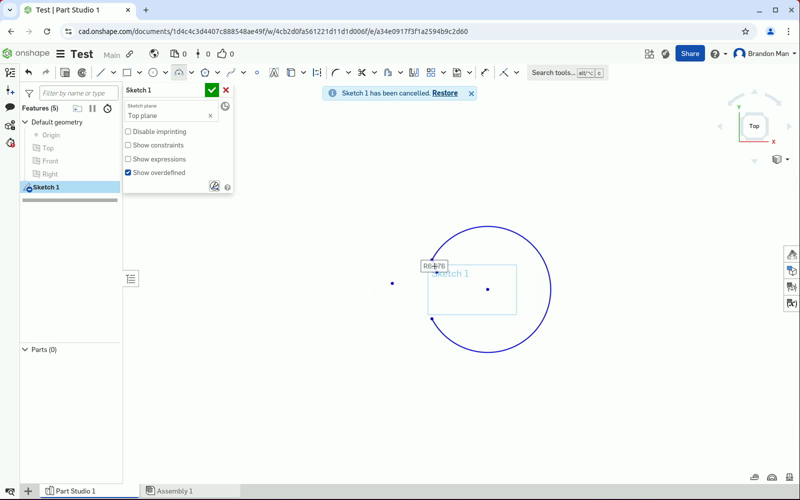
scroll(-6)
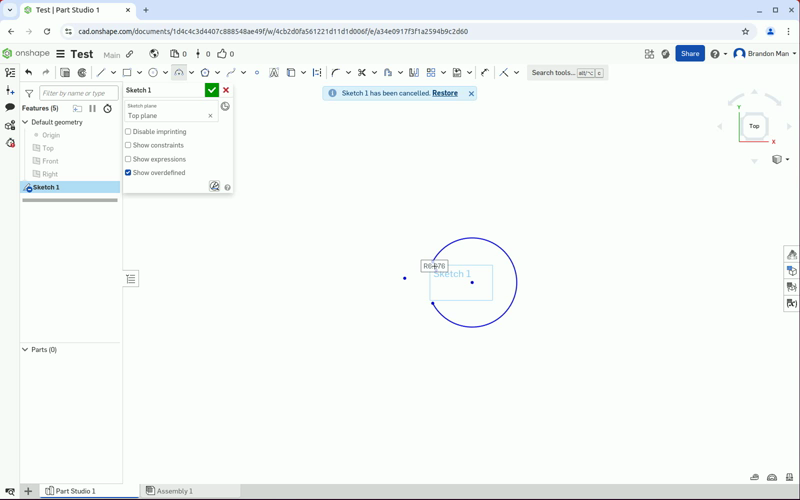
key_up(shift)
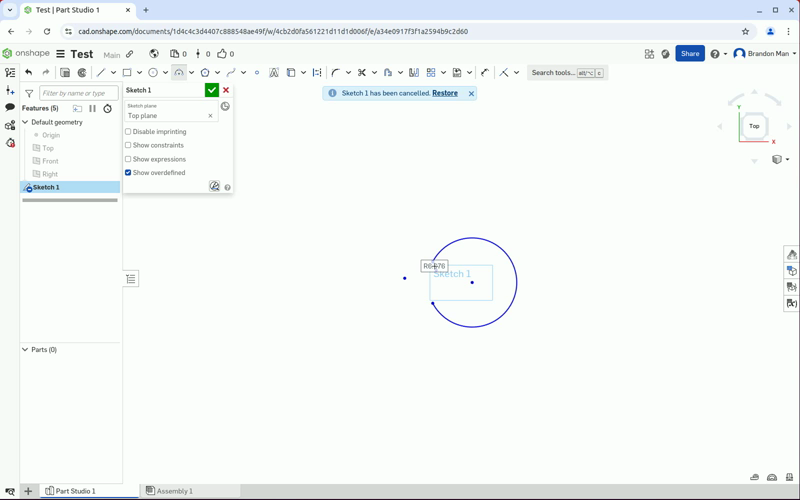
mouse_move(436, 270)
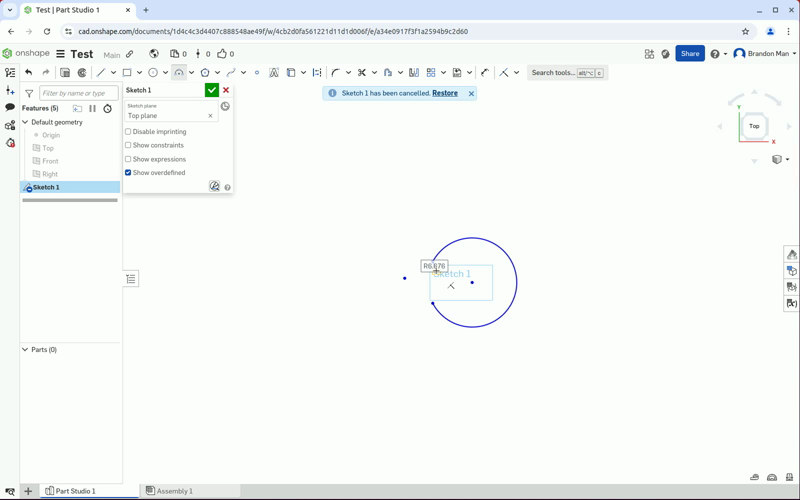
scroll(6)
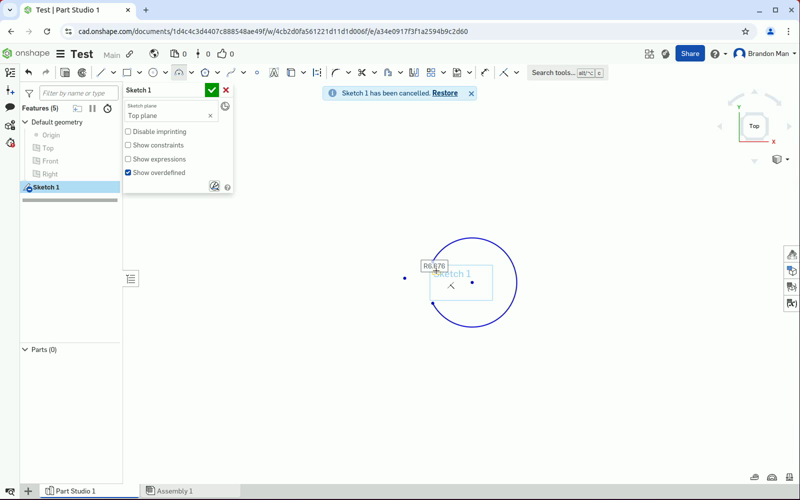
scroll(6)
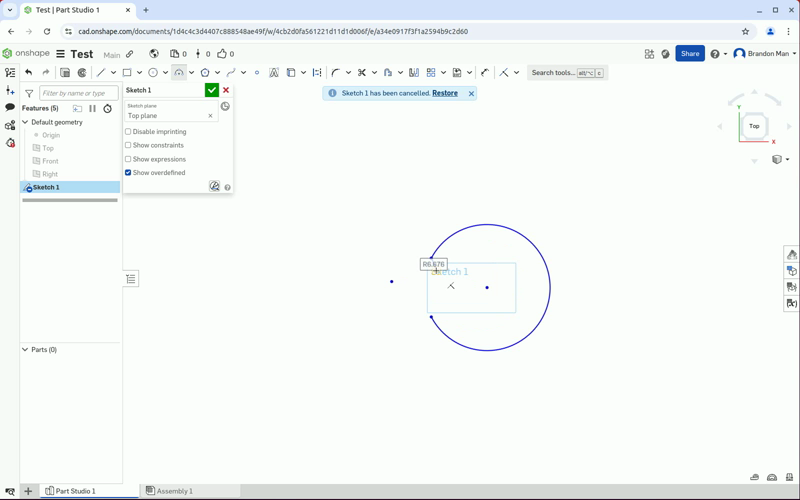
scroll(6)
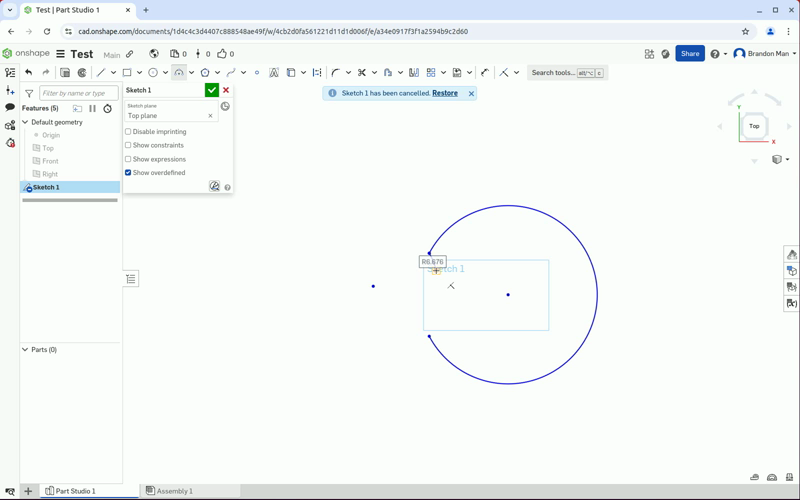
scroll(6)
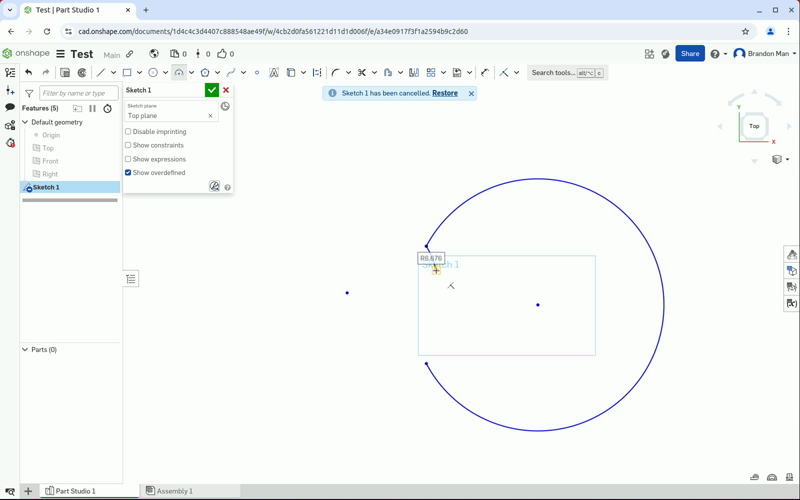
scroll(6)
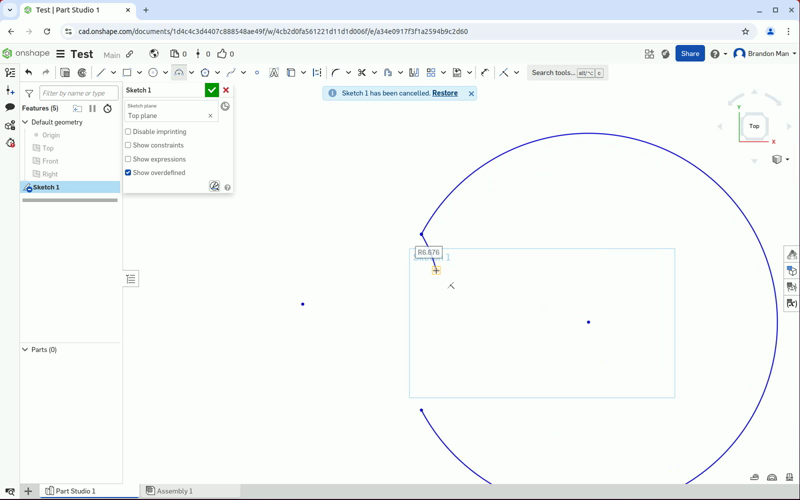
scroll(6)
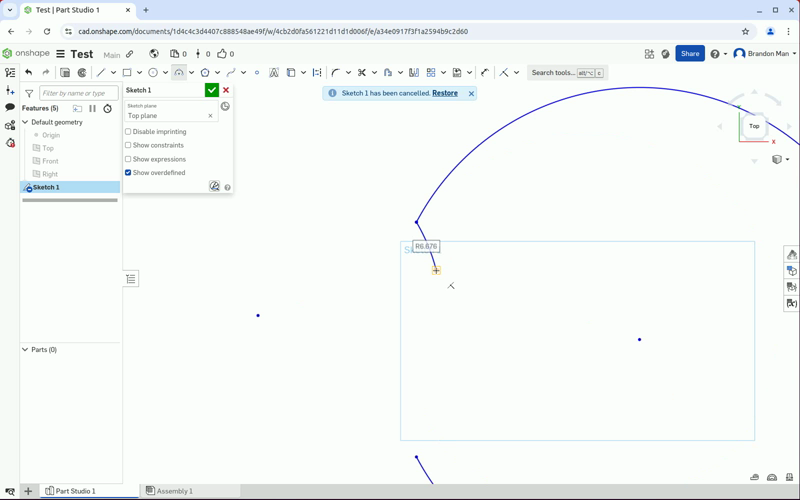
scroll(6)
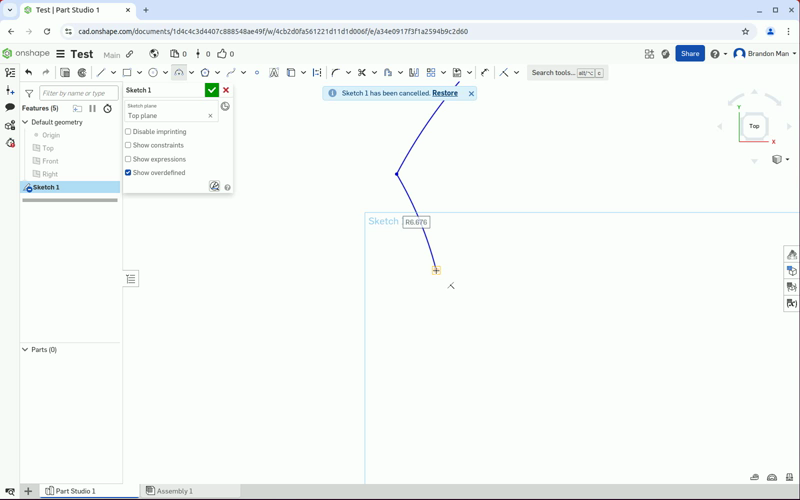
click(436, 270)
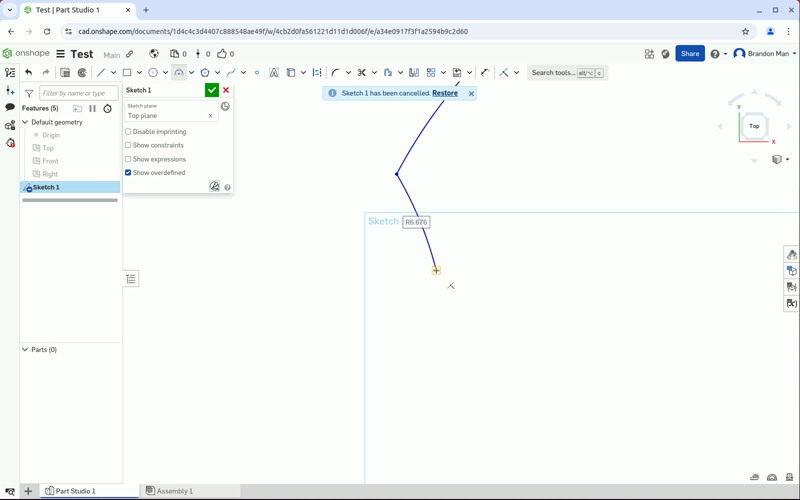
scroll(-6)
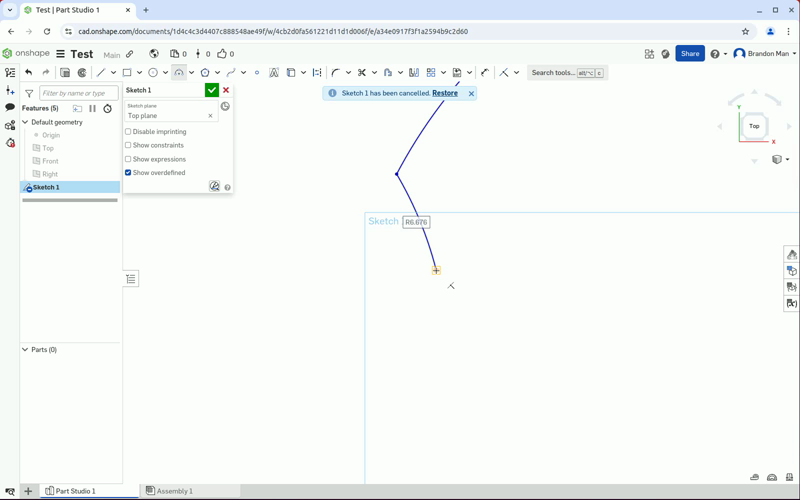
scroll(-6)
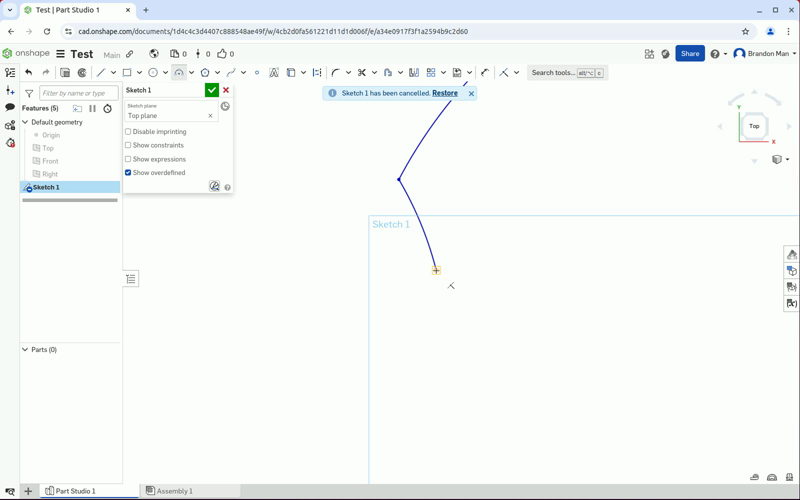
scroll(-6)
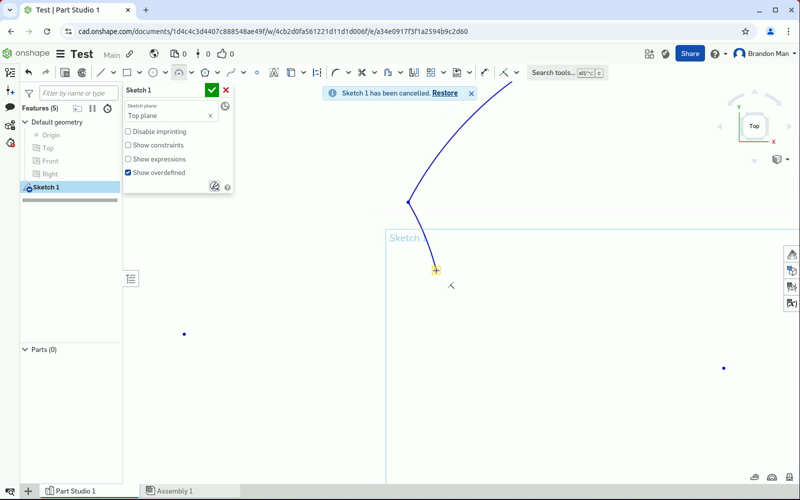
scroll(-6)
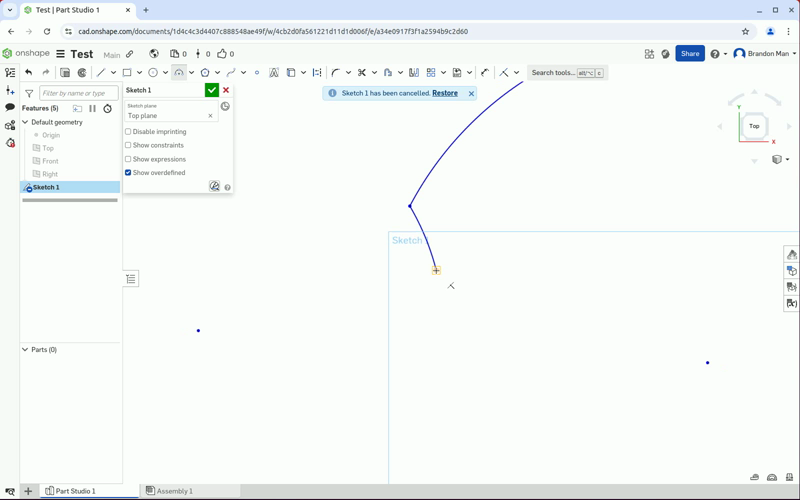
scroll(-6)
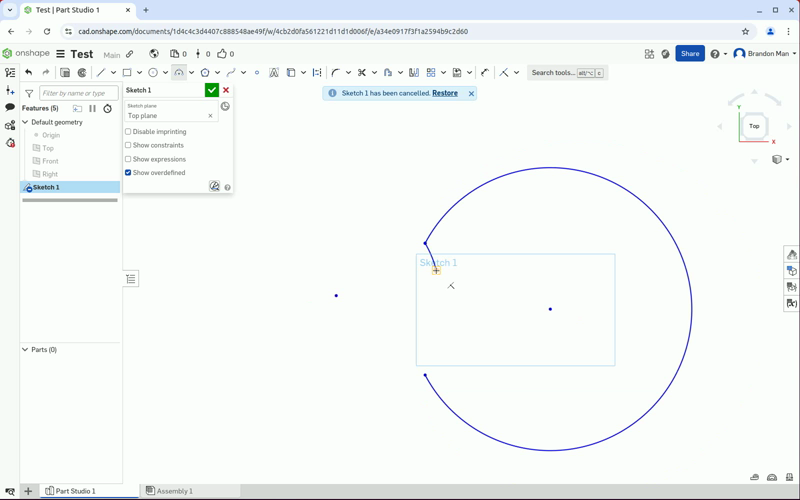
scroll(-6)
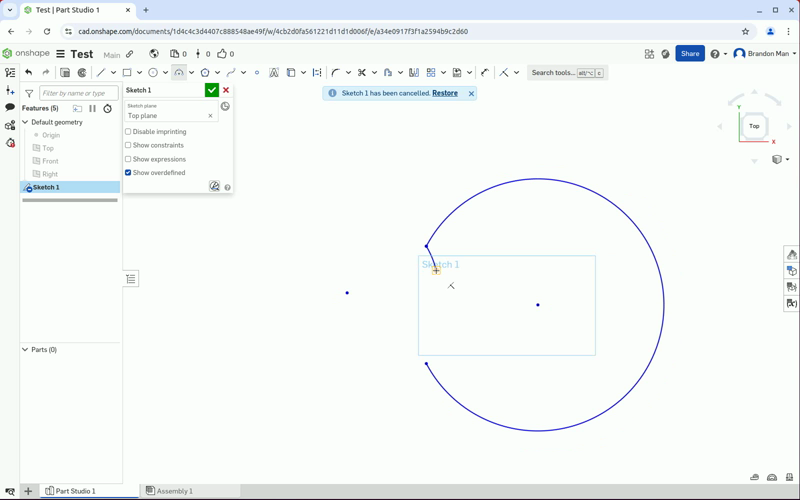
scroll(-6)
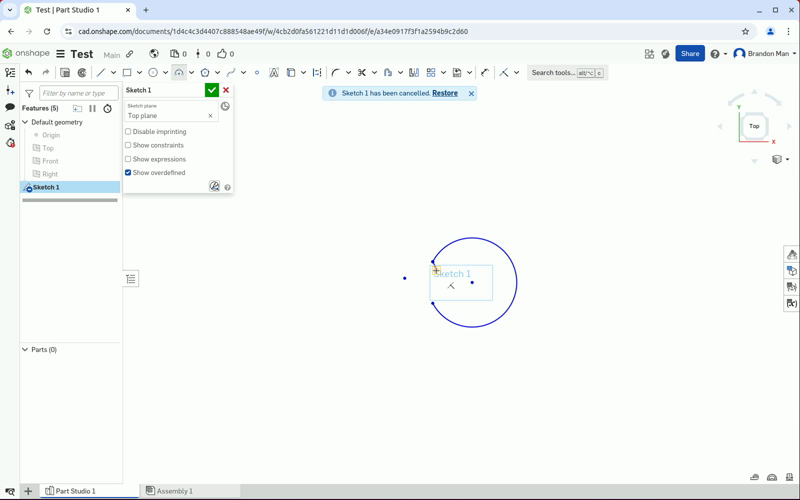
key_down(shift)
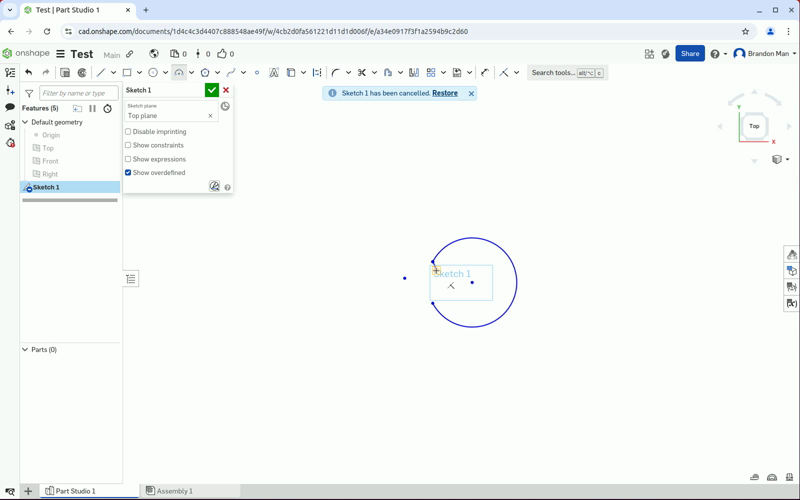
mouse_move(436, 294)
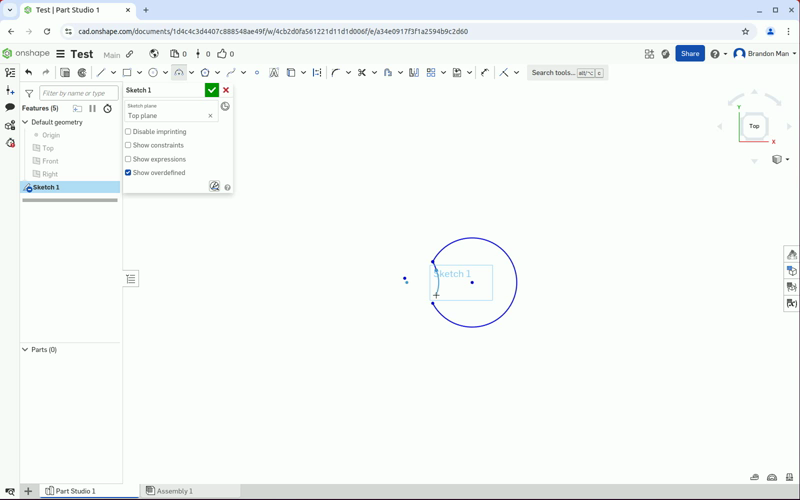
click(436, 294)
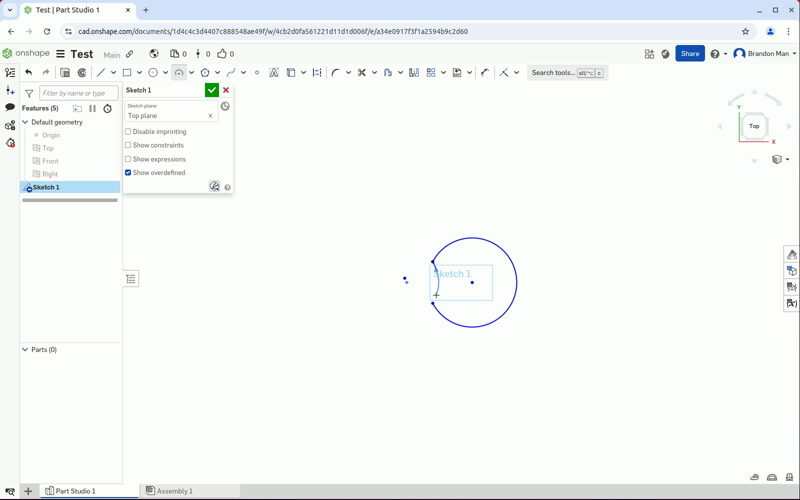
mouse_move(510, 282)
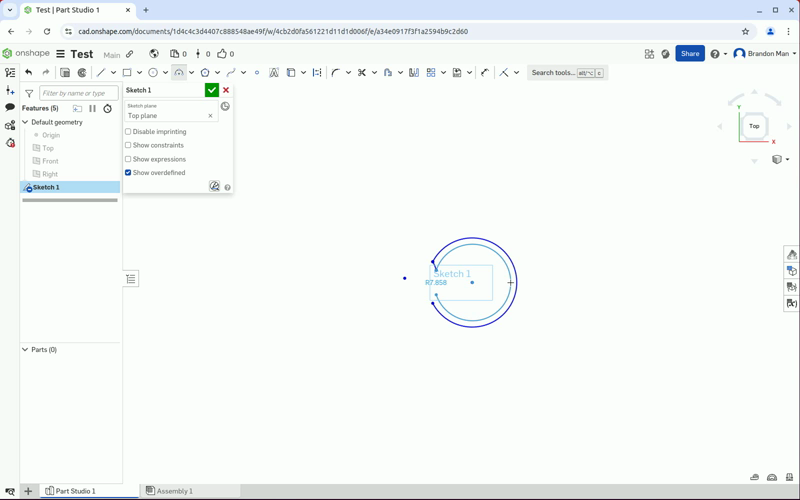
click(510, 282)
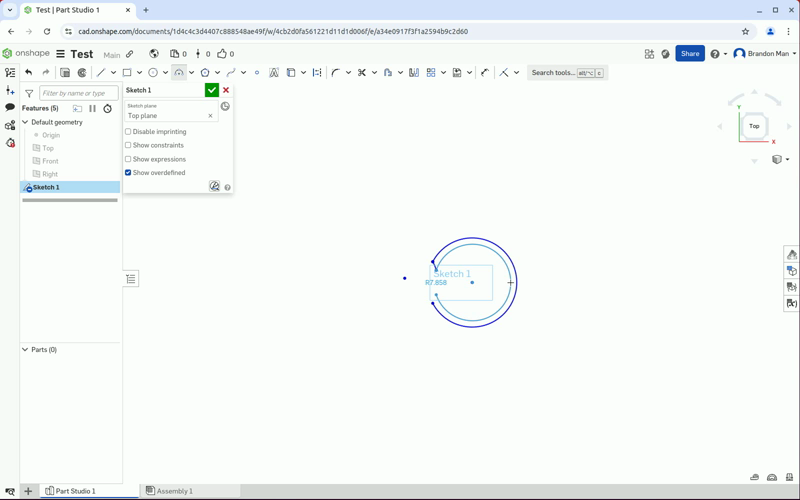
key_up(shift)
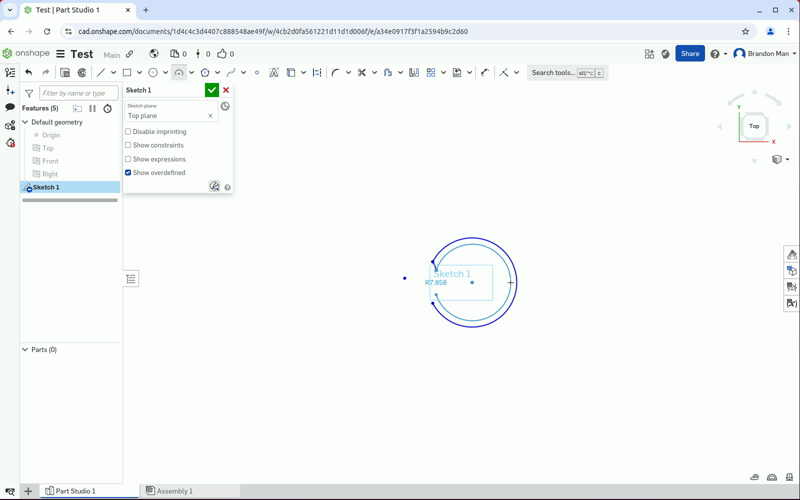
mouse_move(436, 294)
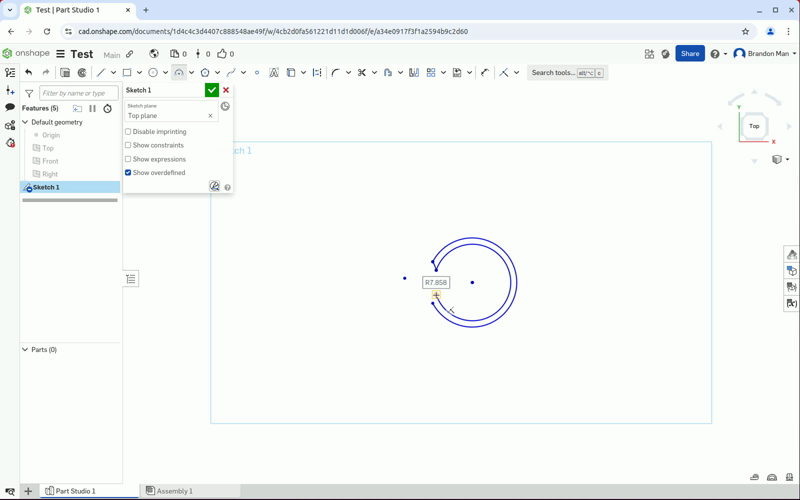
click(436, 294)
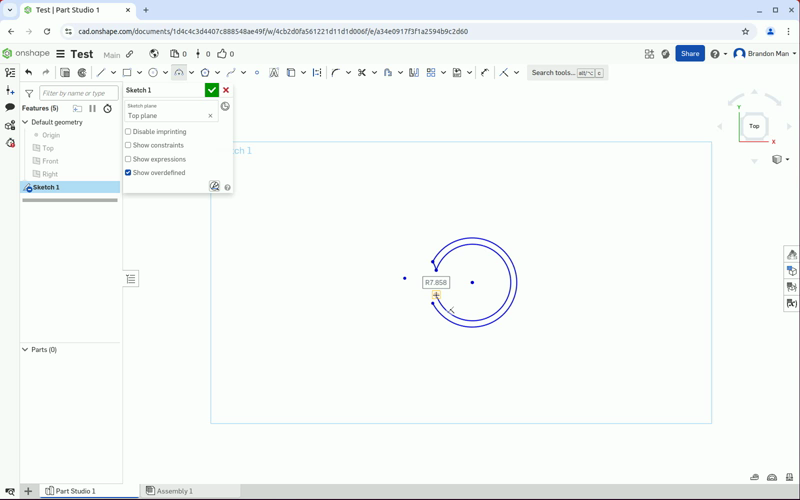
mouse_move(432, 303)
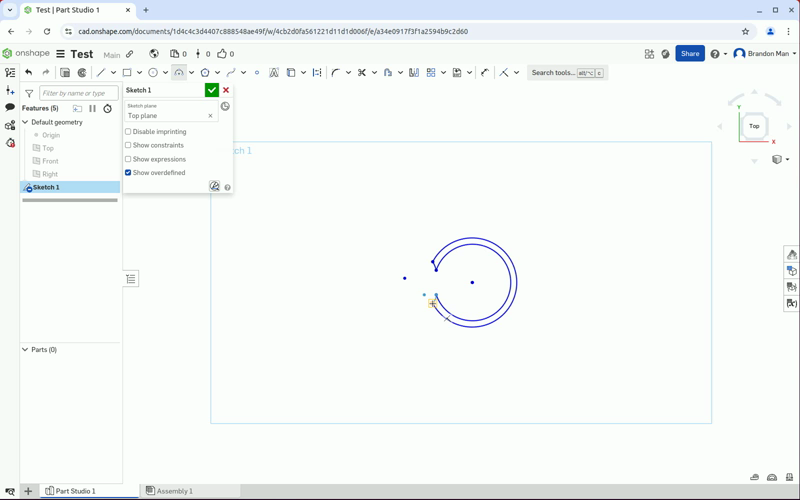
click(432, 303)
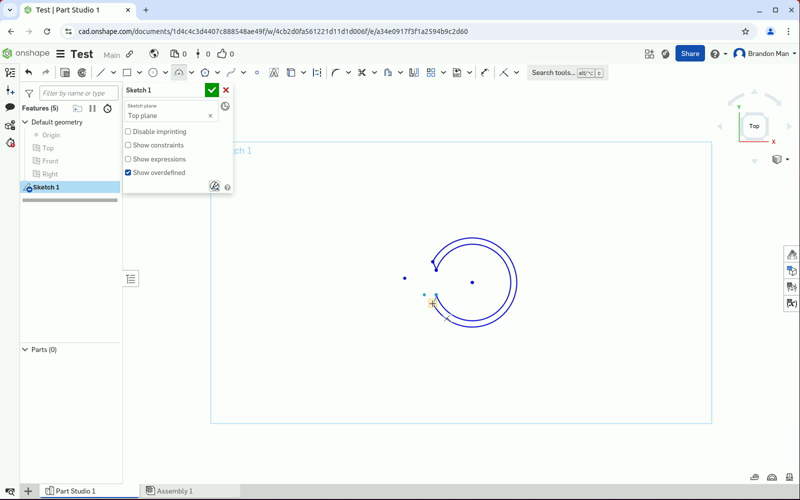
key_down(shift)
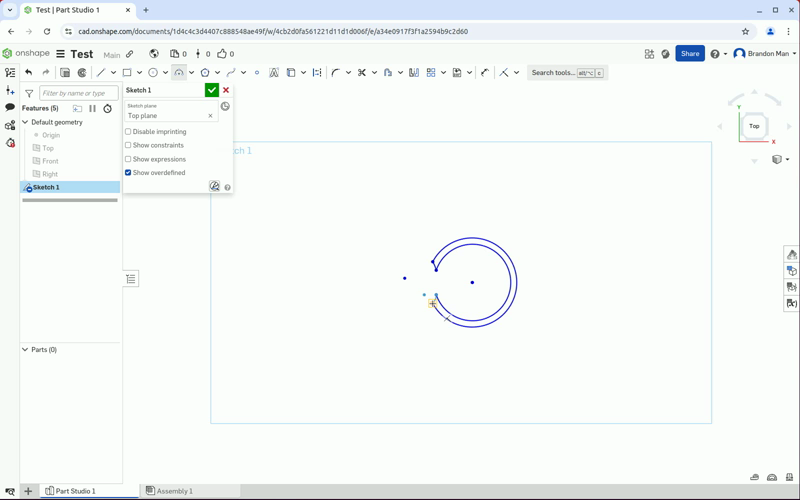
mouse_move(434, 298)
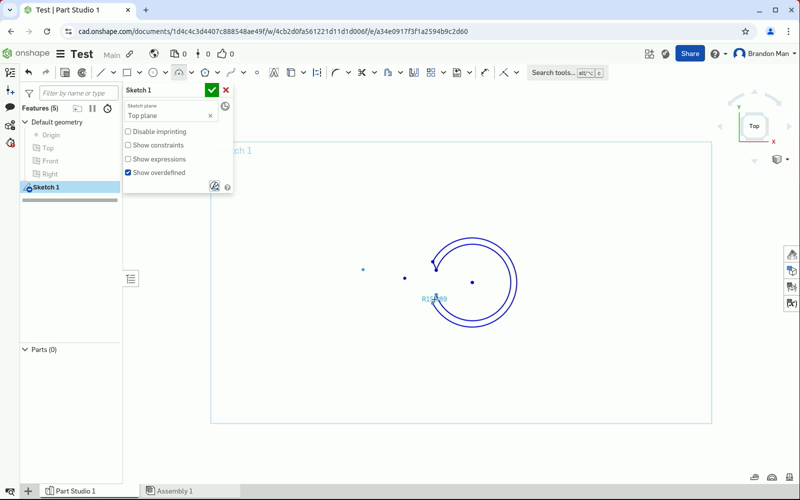
scroll(6)
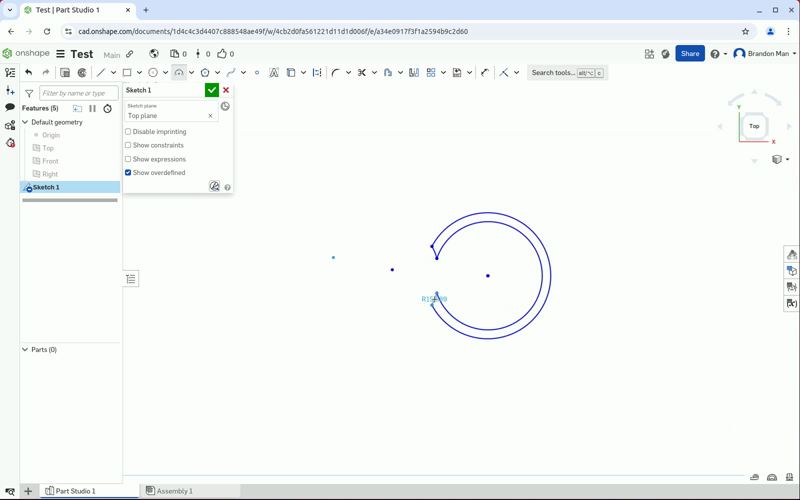
scroll(6)
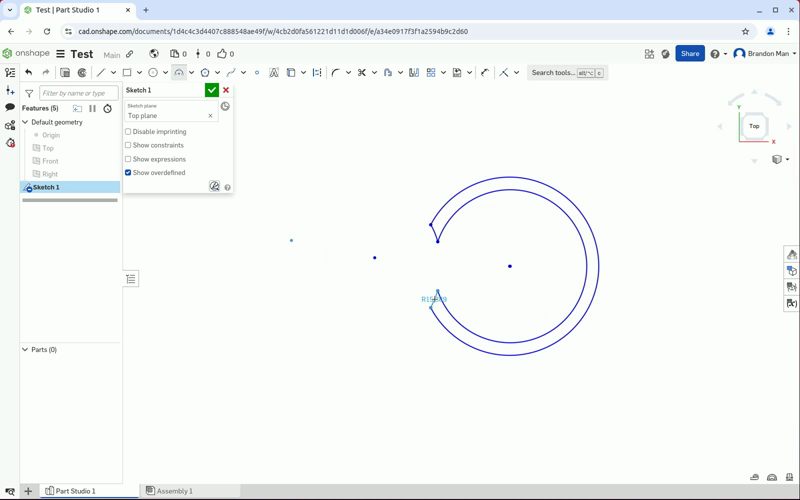
scroll(6)
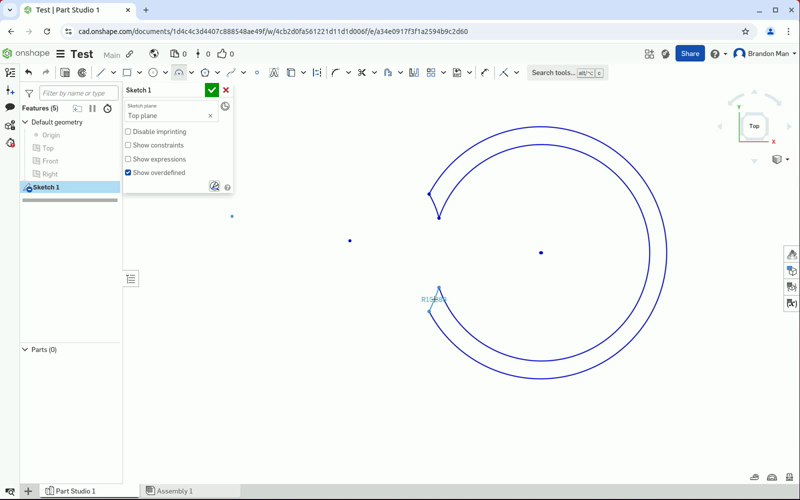
scroll(6)
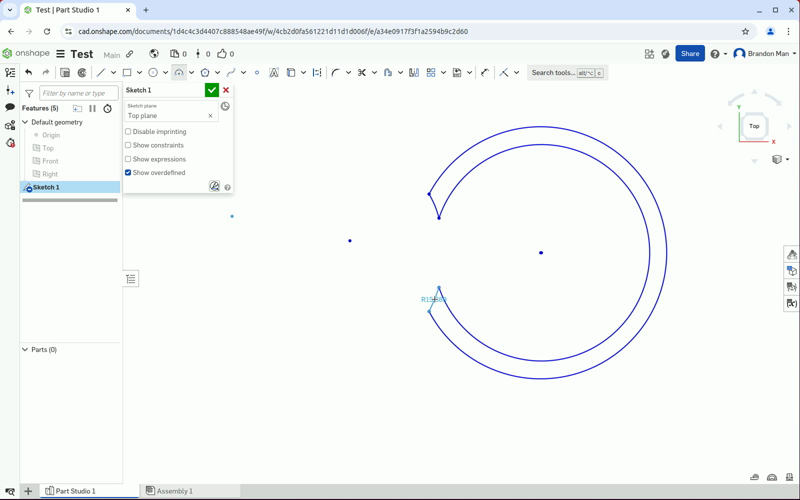
scroll(6)
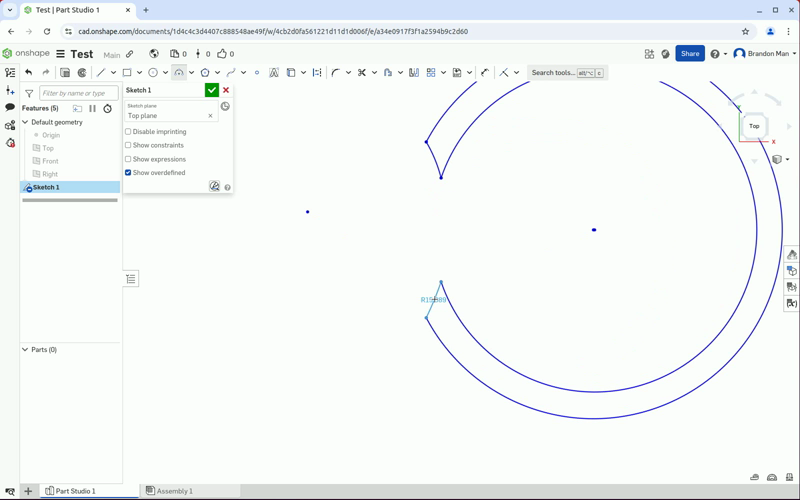
scroll(6)
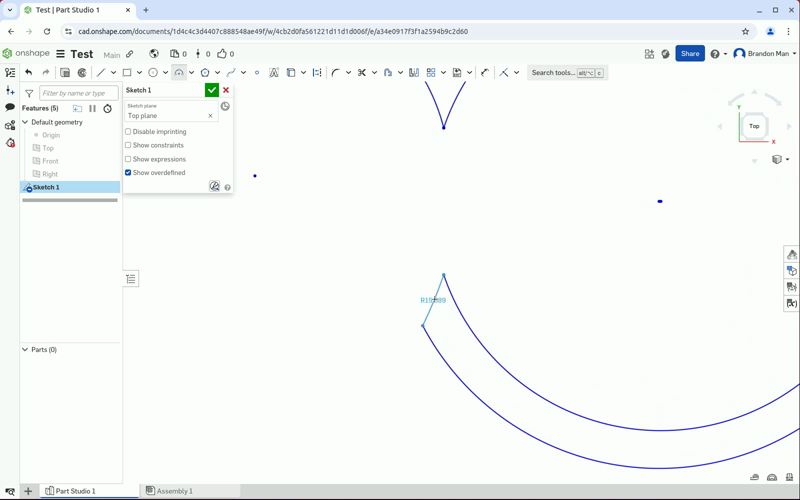
scroll(6)
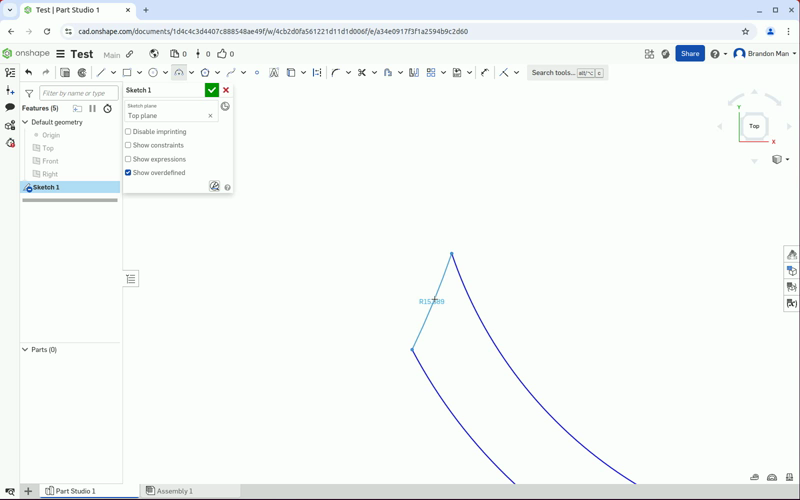
click(434, 298)
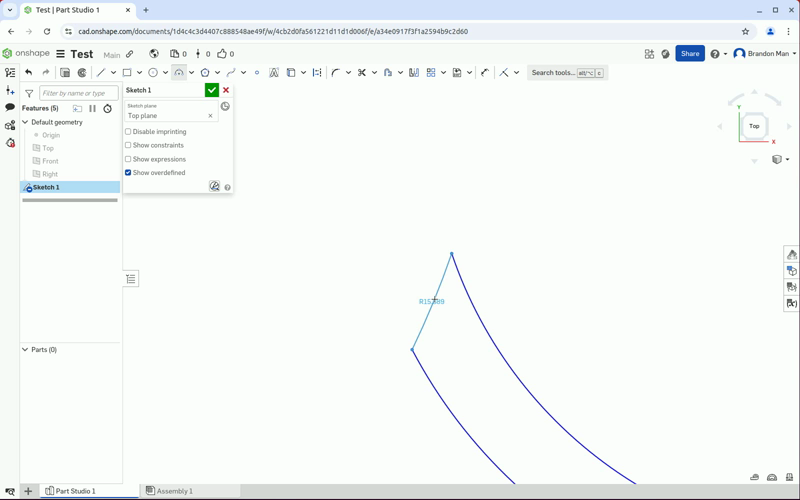
scroll(-6)
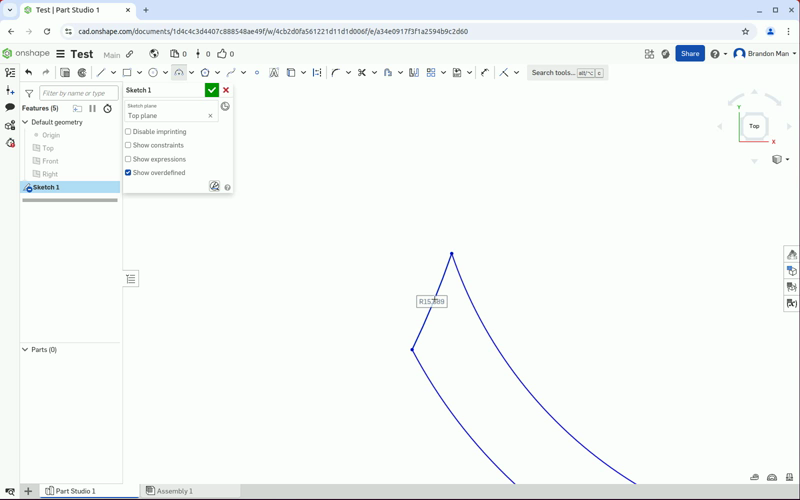
scroll(-6)
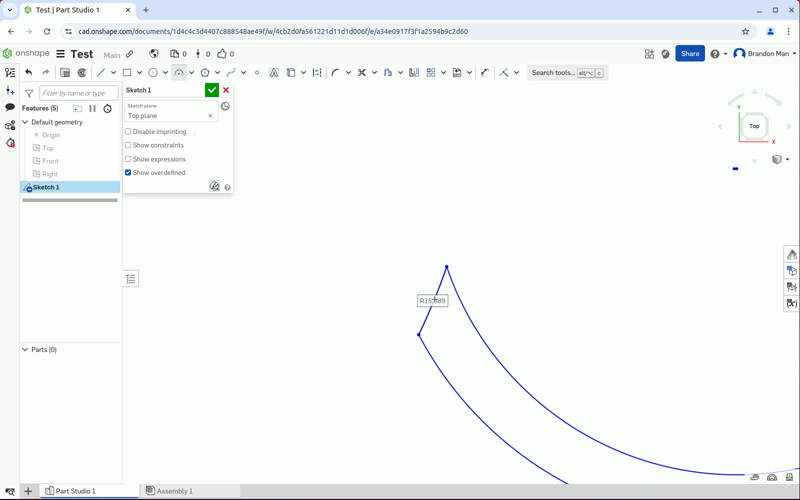
scroll(-6)
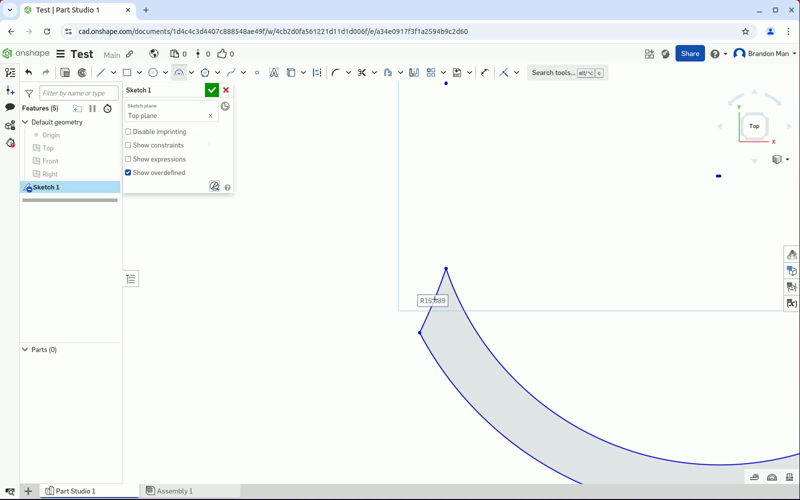
scroll(-6)
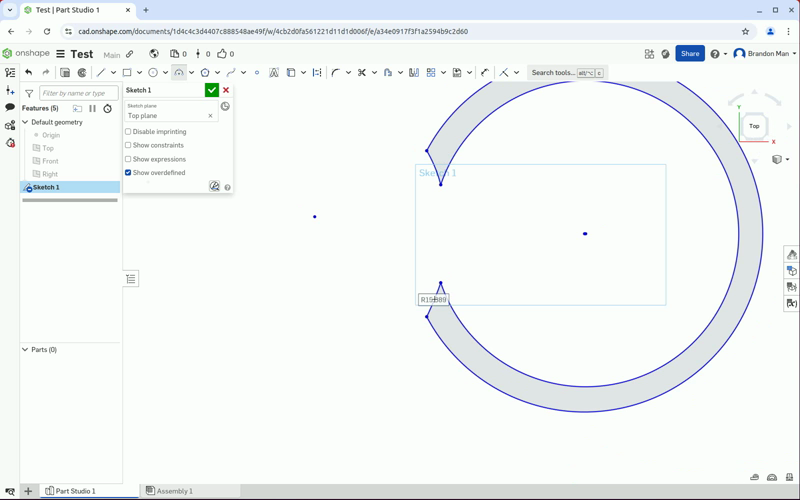
scroll(-6)
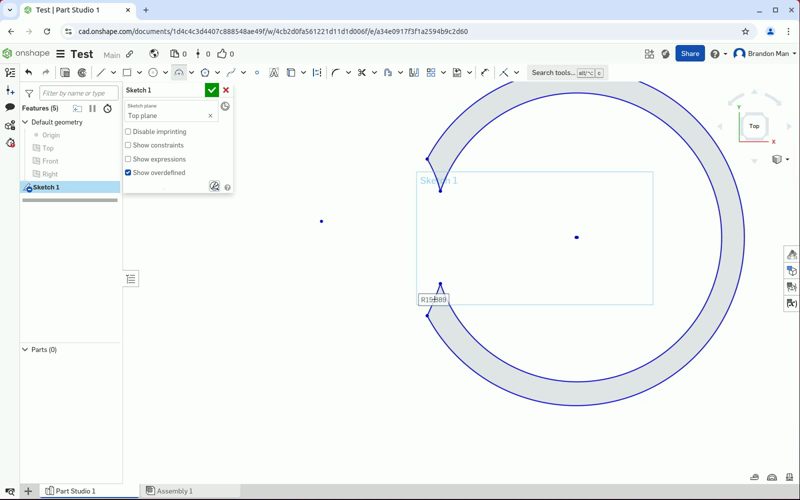
scroll(-6)
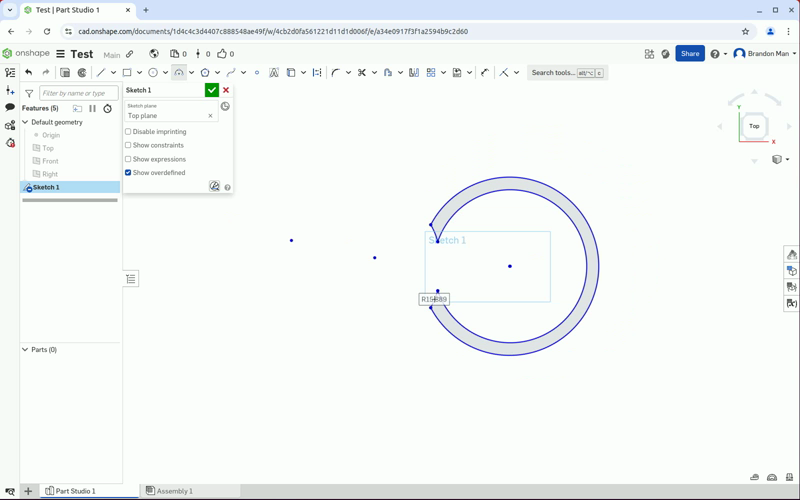
scroll(-6)
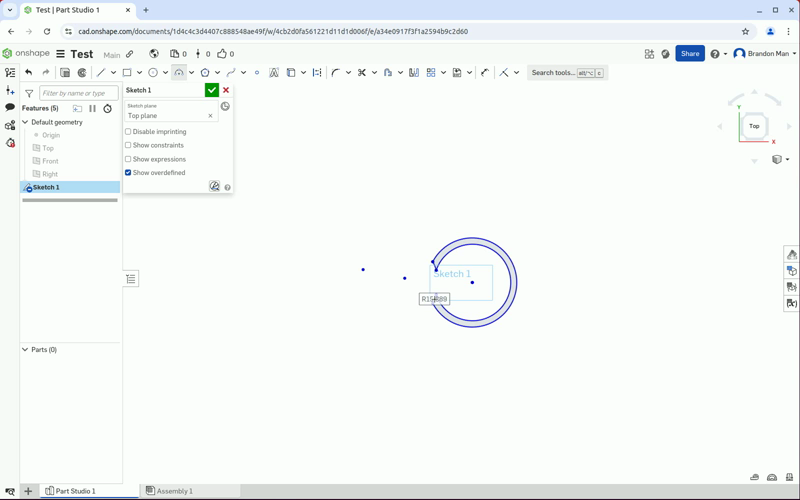
key_up(shift)
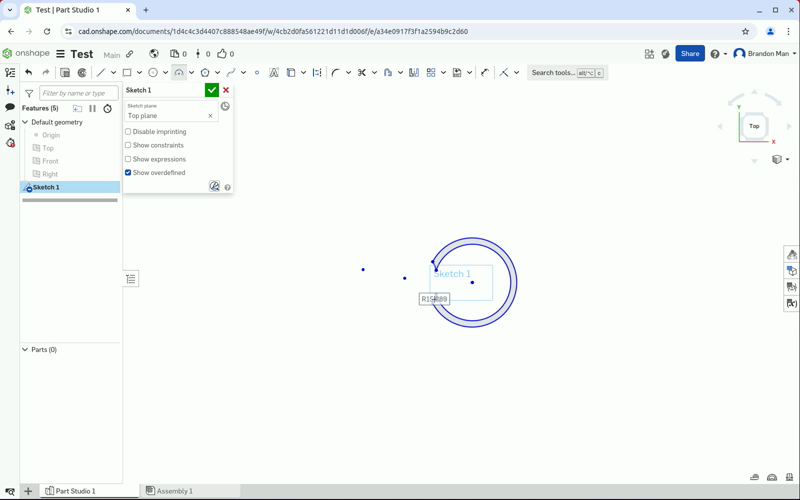
key(esc)
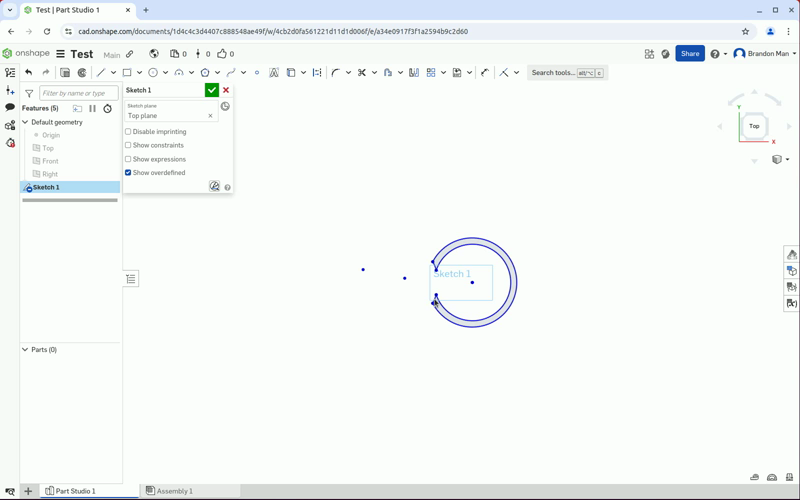
mouse_move(434, 261)
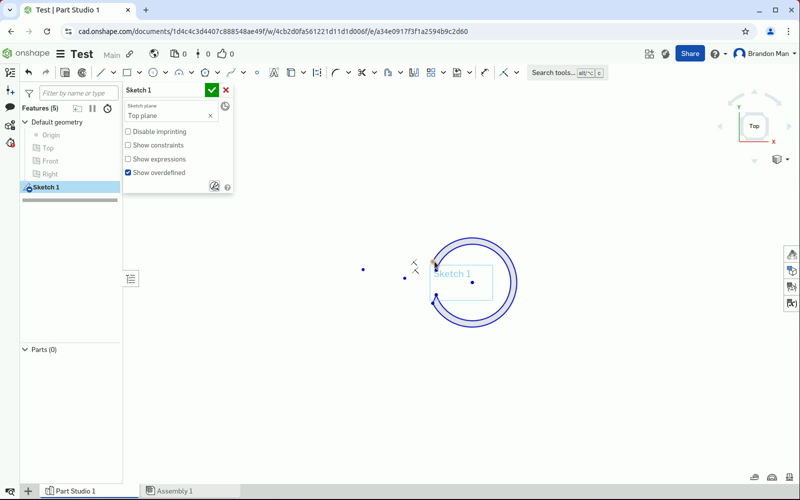
scroll(6)
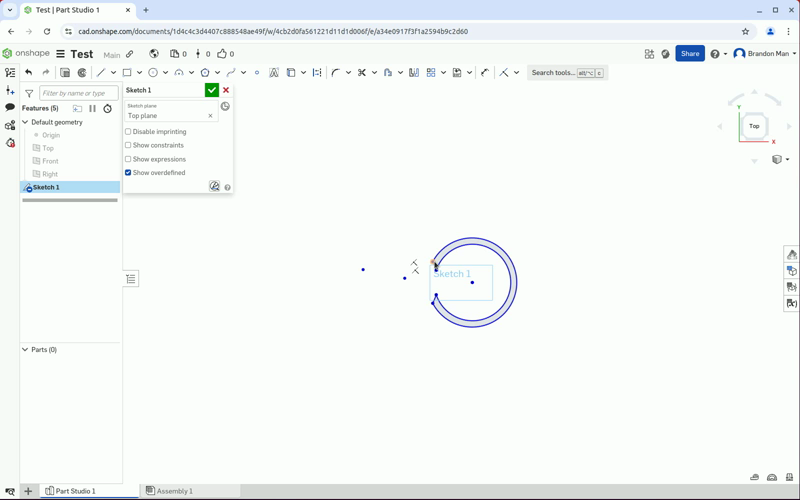
scroll(6)
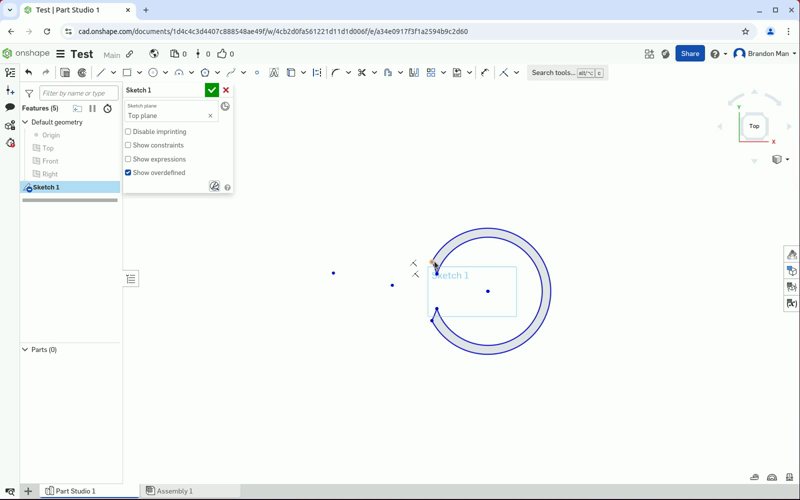
scroll(6)
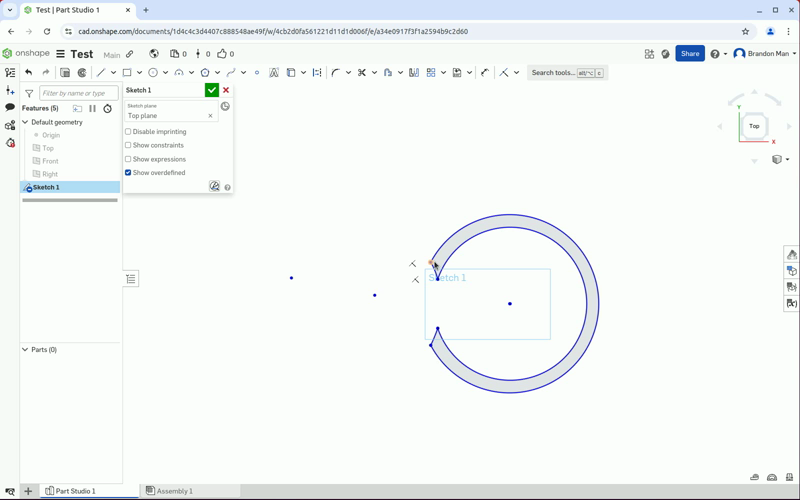
scroll(6)
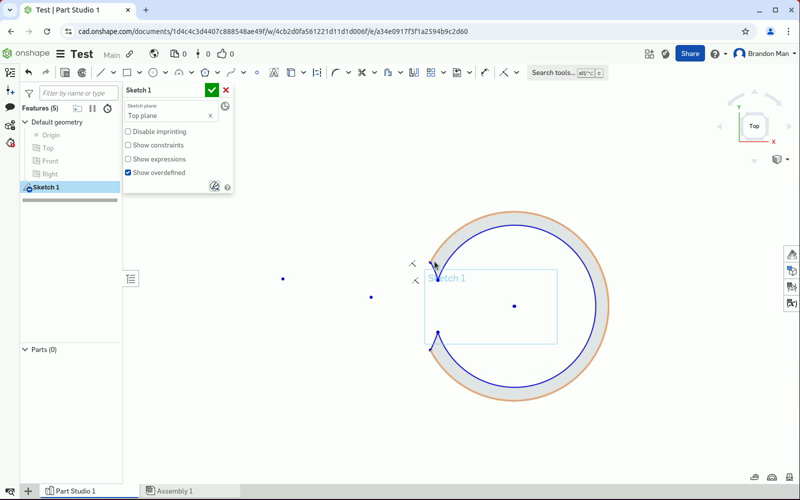
scroll(6)
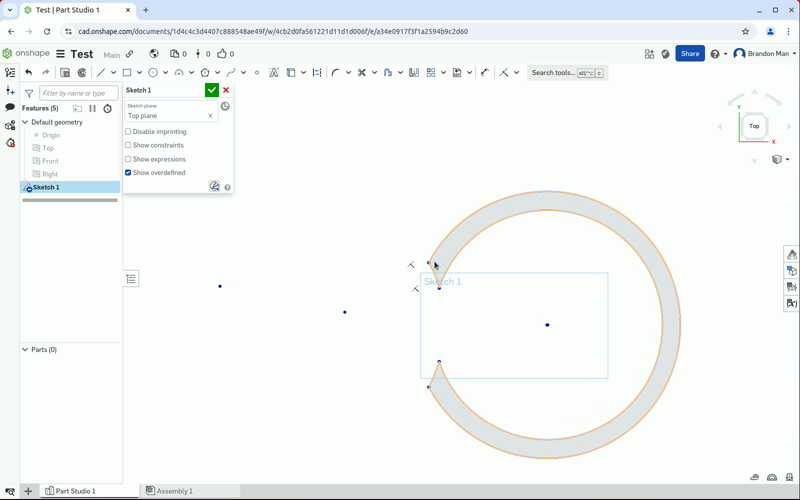
scroll(6)
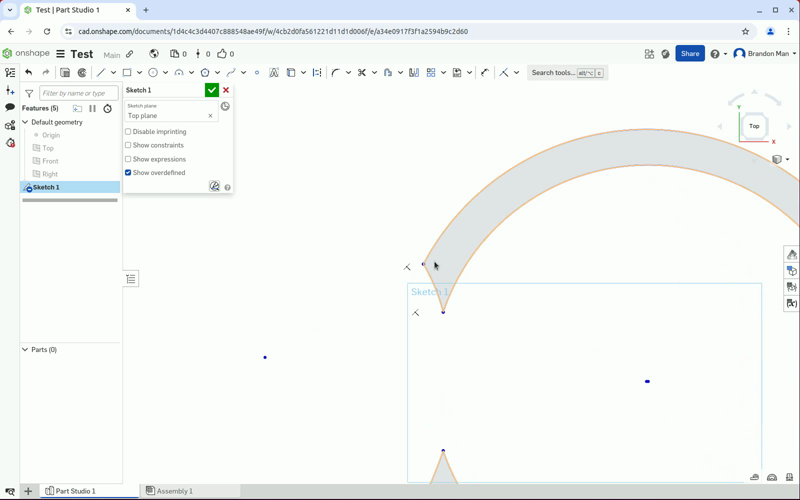
scroll(6)
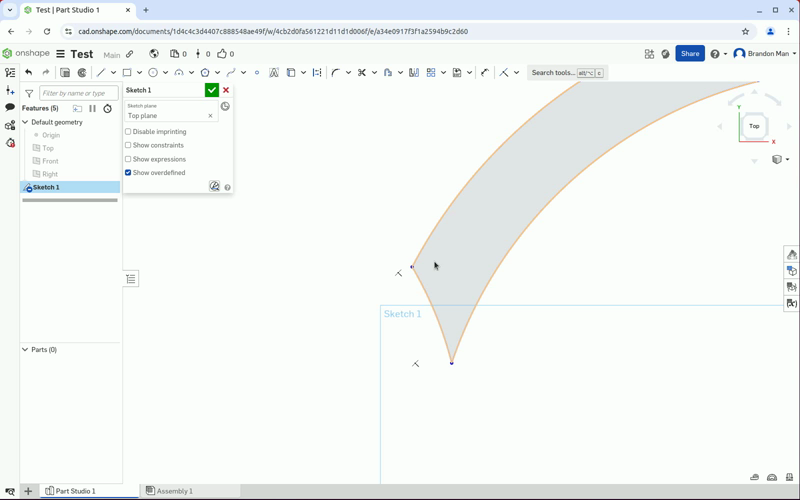
click(434, 261)
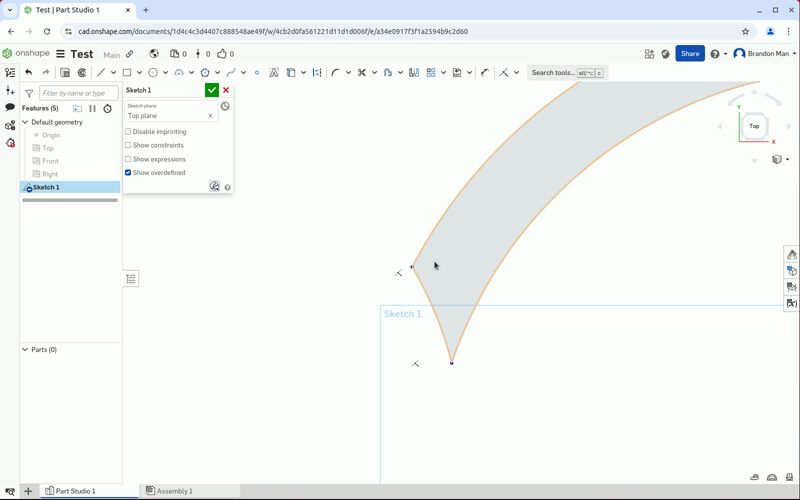
scroll(-6)
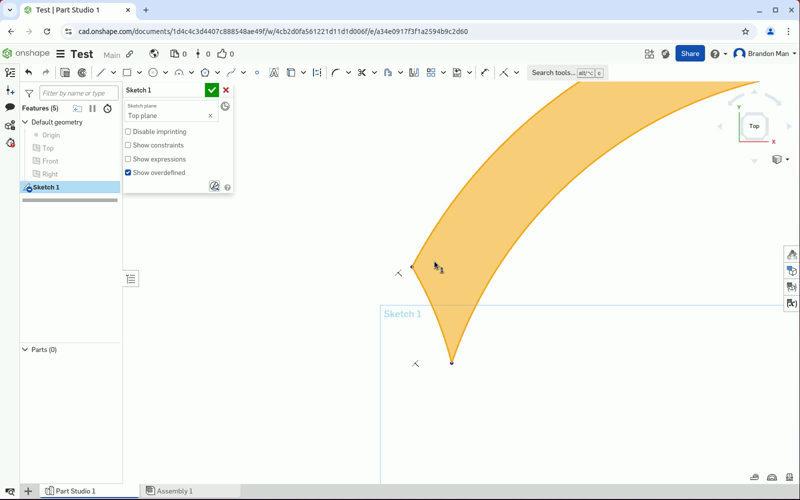
scroll(-6)
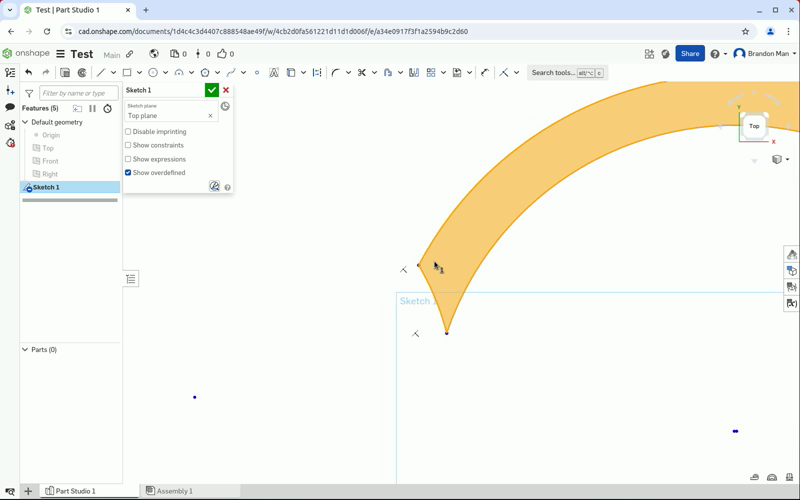
scroll(-6)
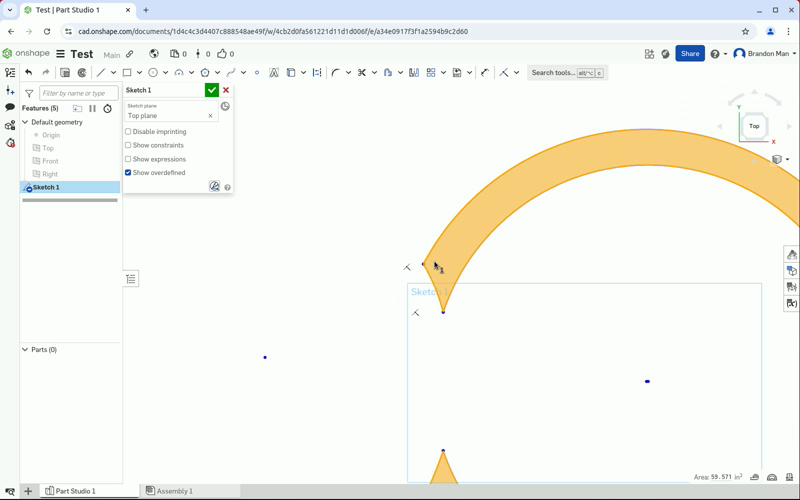
scroll(-6)
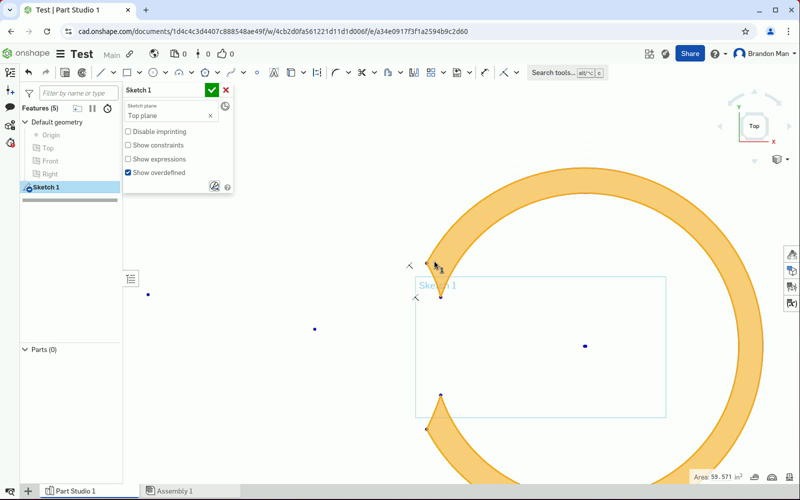
scroll(-6)
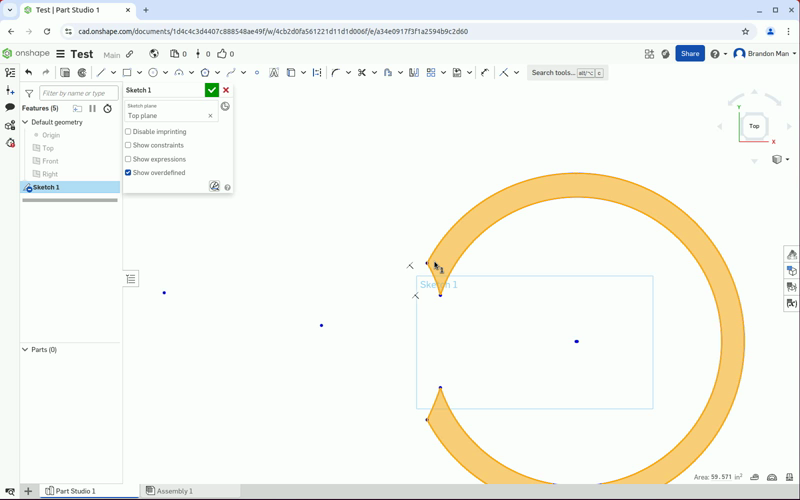
scroll(-6)
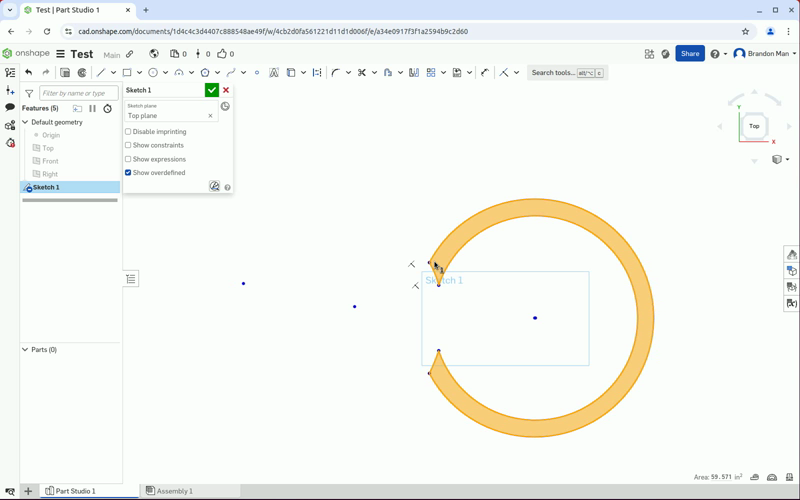
scroll(-6)
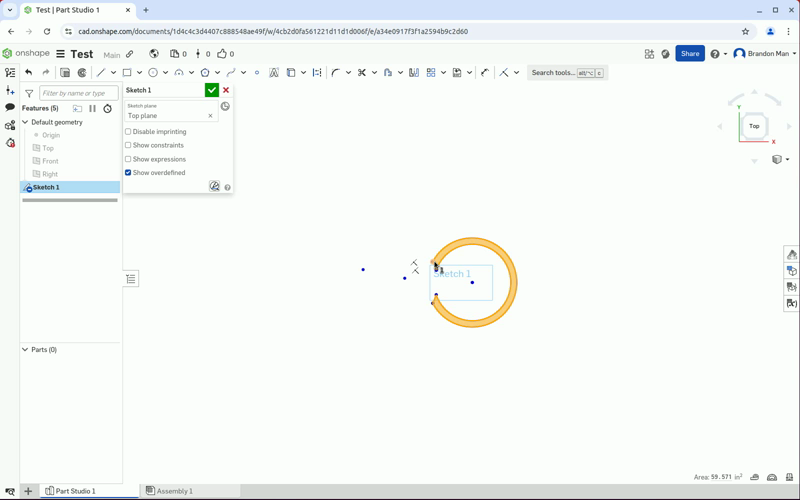
mouse_move(73, 352)
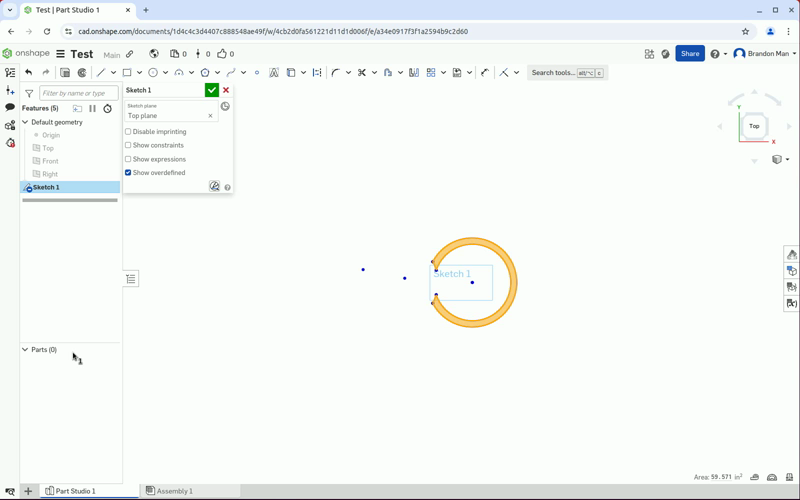
key(shift+y)
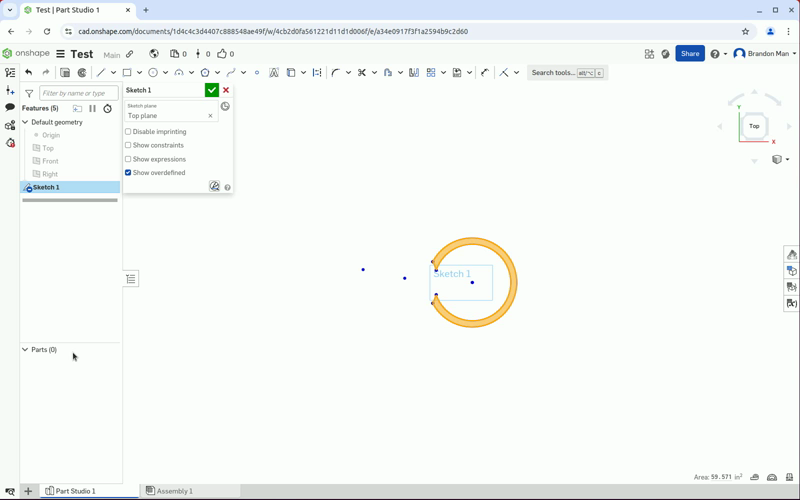
key(shift+e)
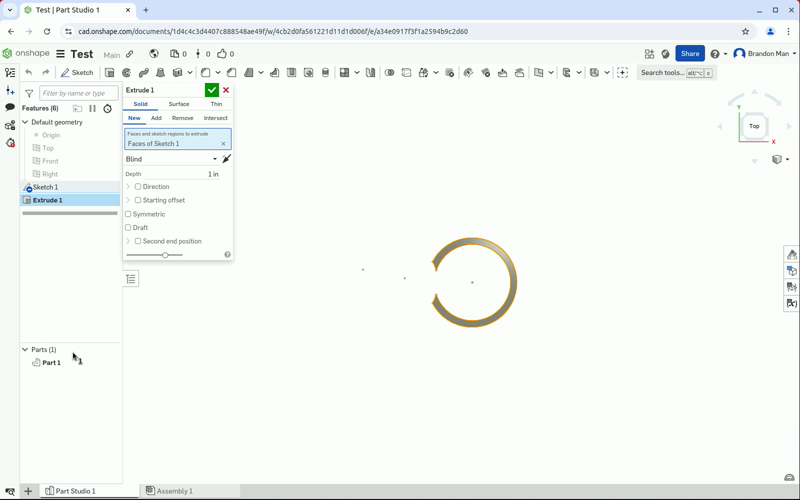
mouse_move(143, 106)
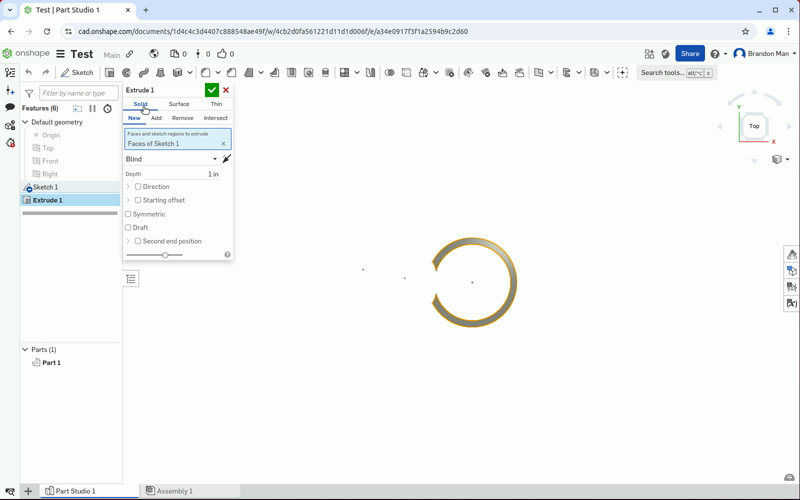
click(143, 106)
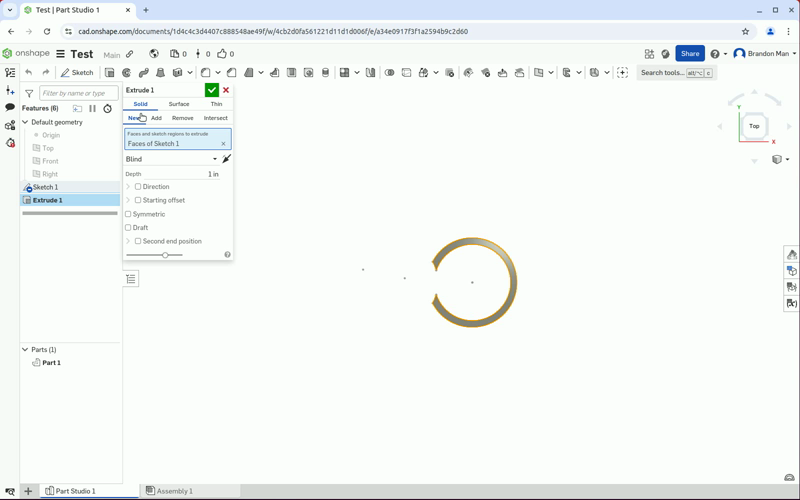
mouse_move(137, 120)
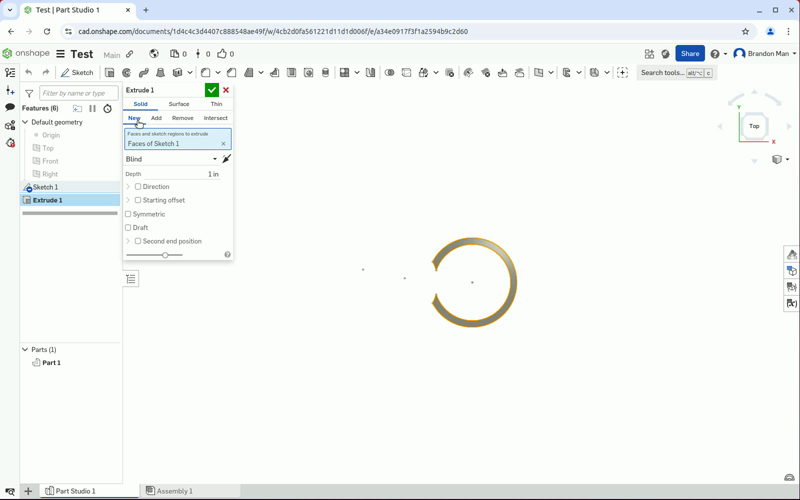
click(137, 120)
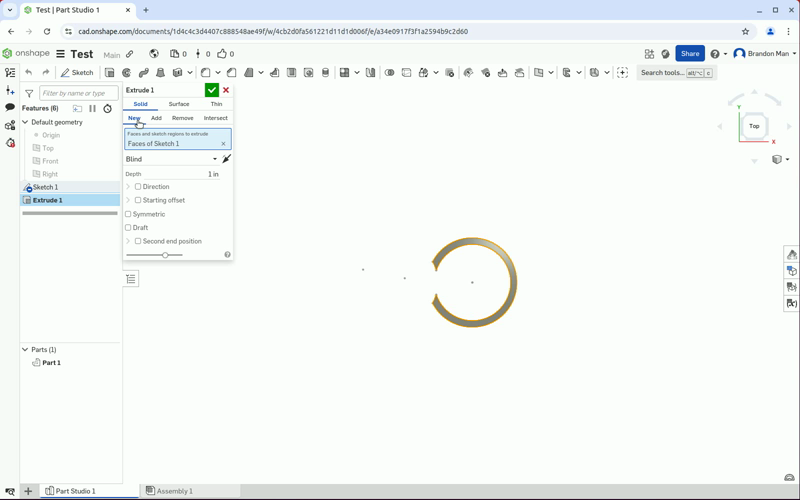
key(tab, 4)
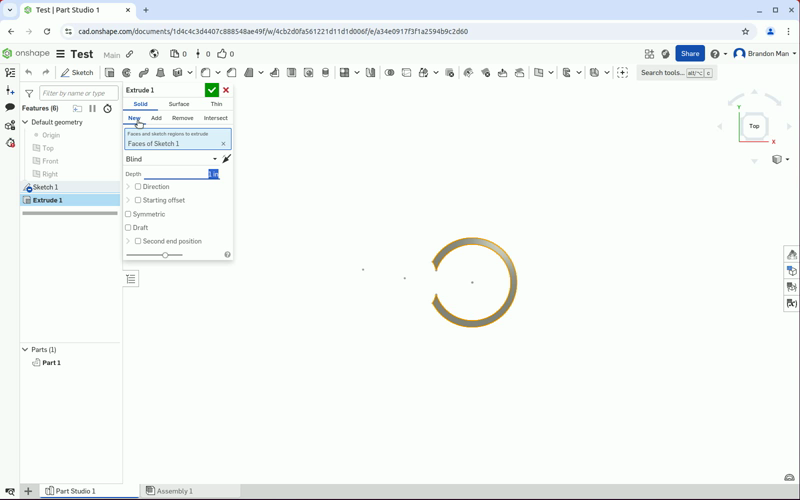
text(0.241)
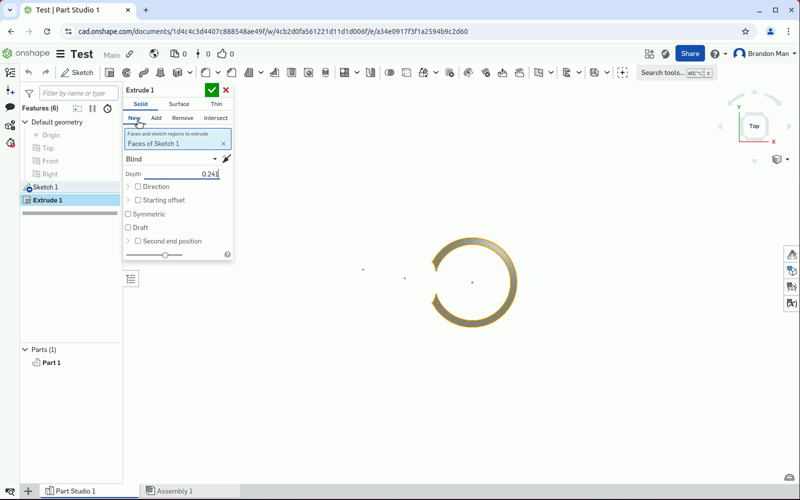
key(enter)
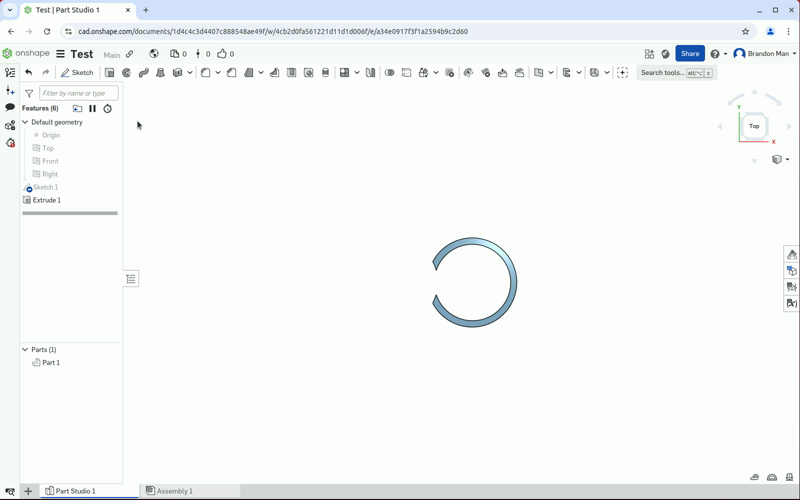
key(shift+h)
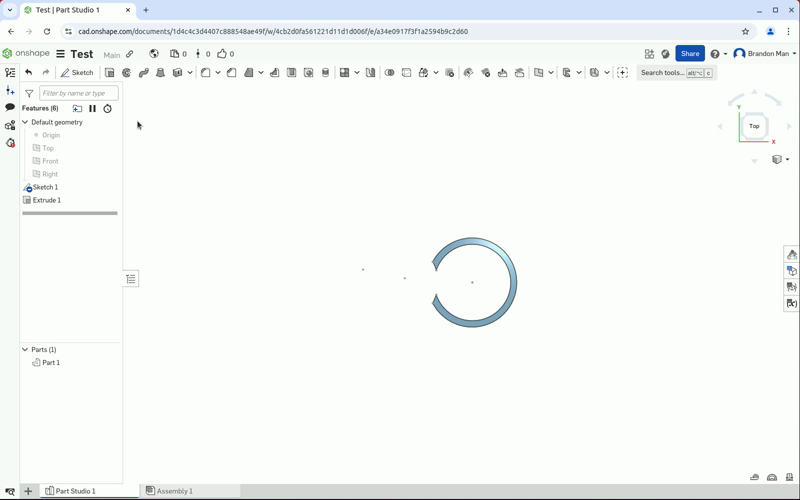
key(shift+h)
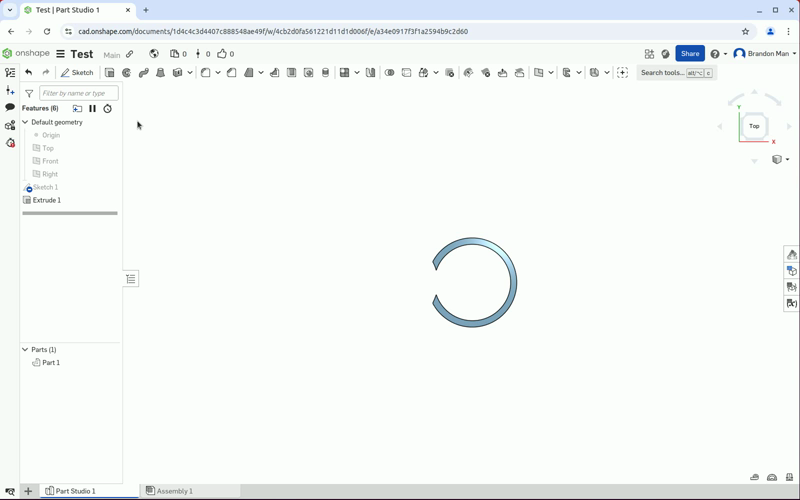
mouse_move(73, 189)
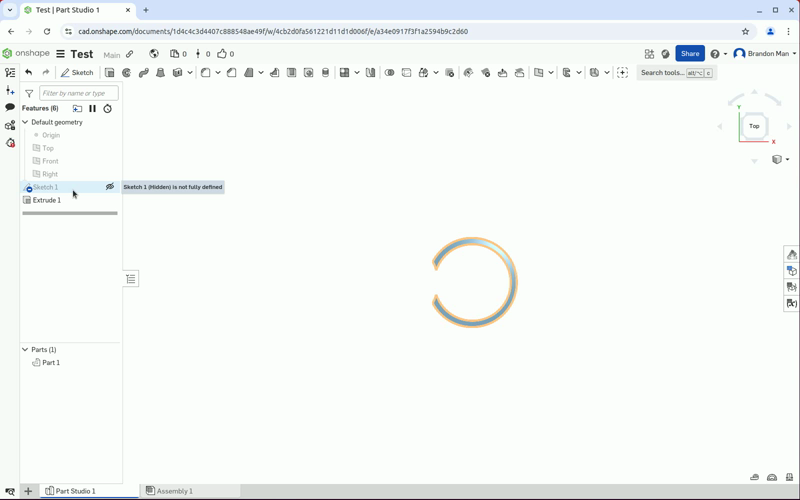
click(73, 189)
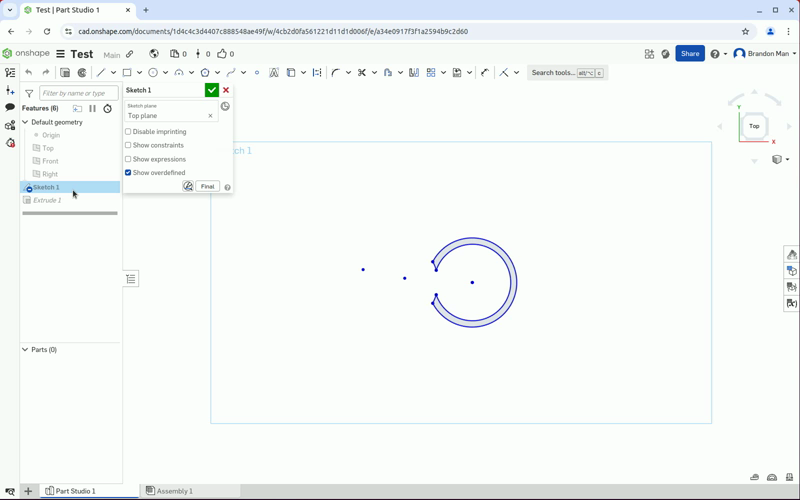
mouse_move(229, 92)
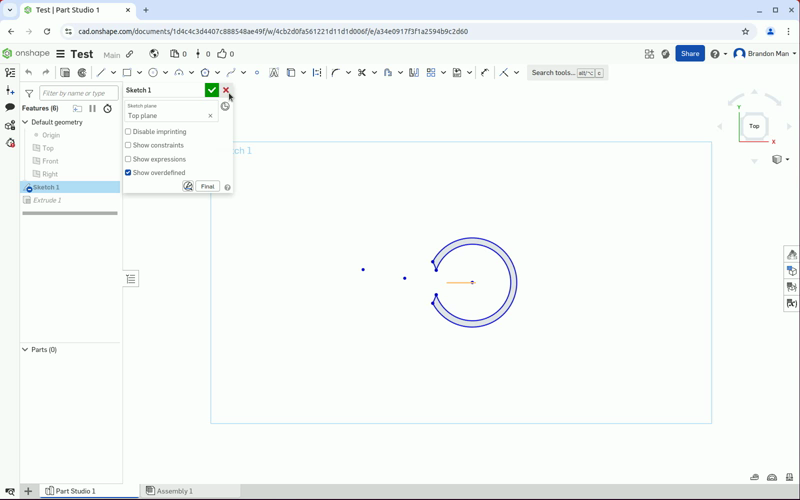
click(229, 92)
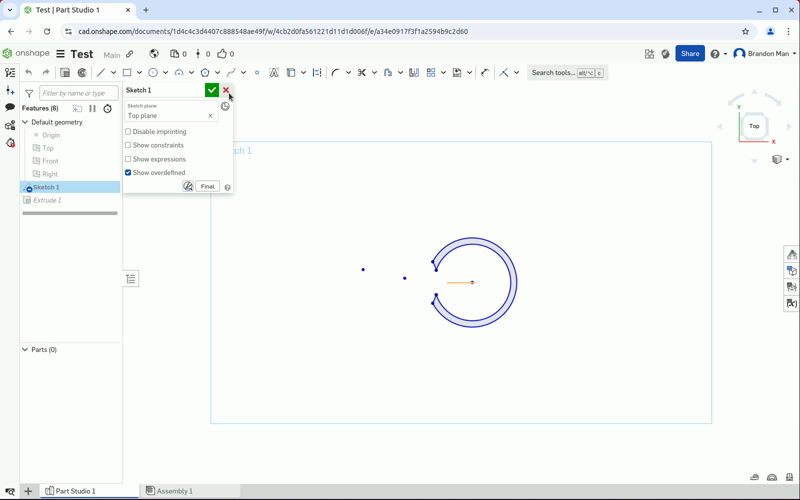
key(shift+s)
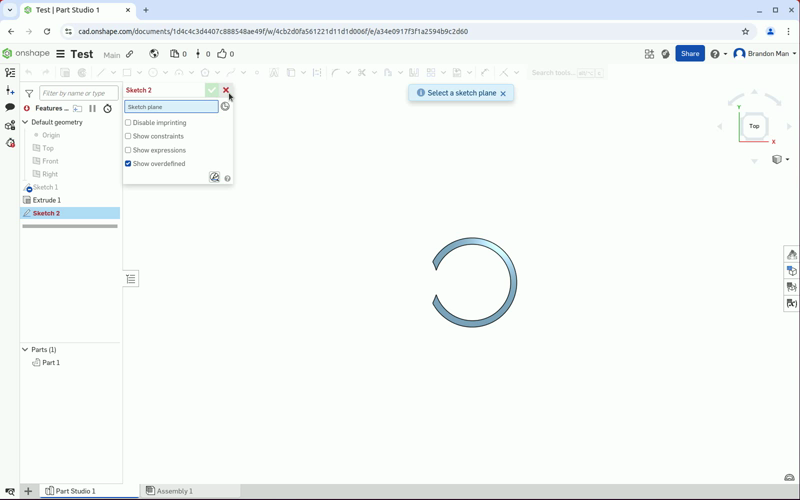
mouse_move(73, 150)
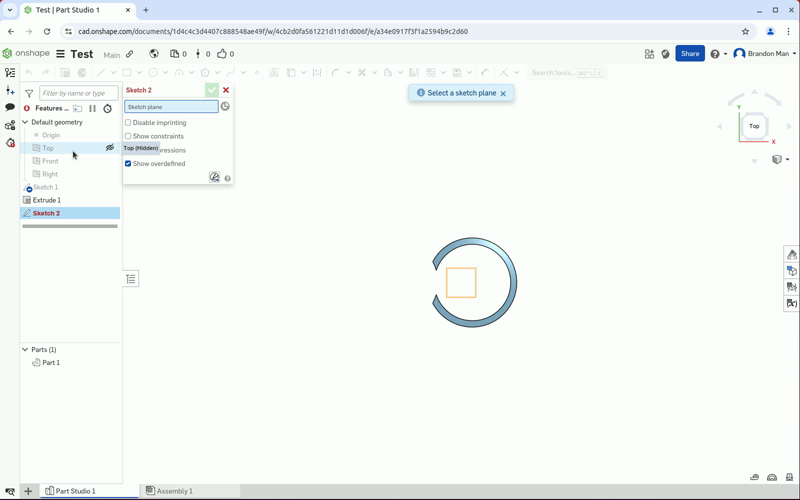
click(73, 150)
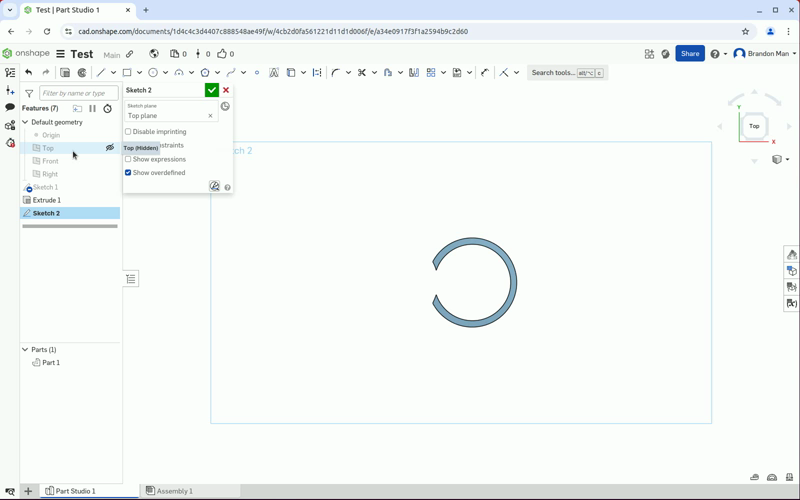
mouse_move(73, 352)
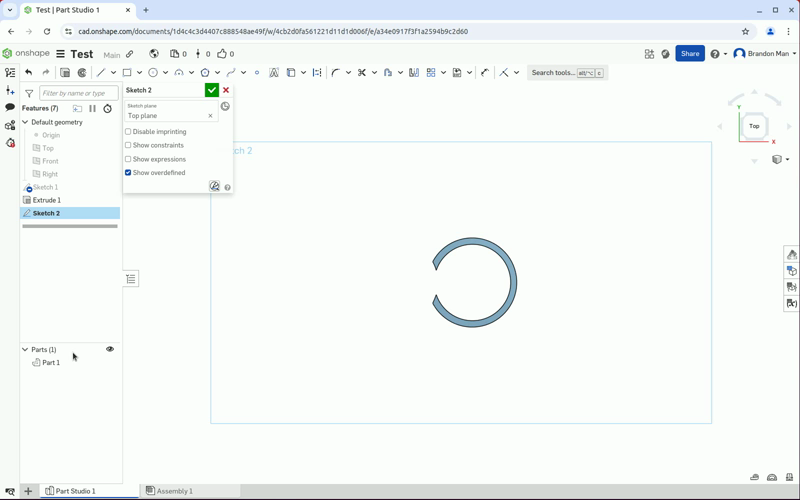
key(y)
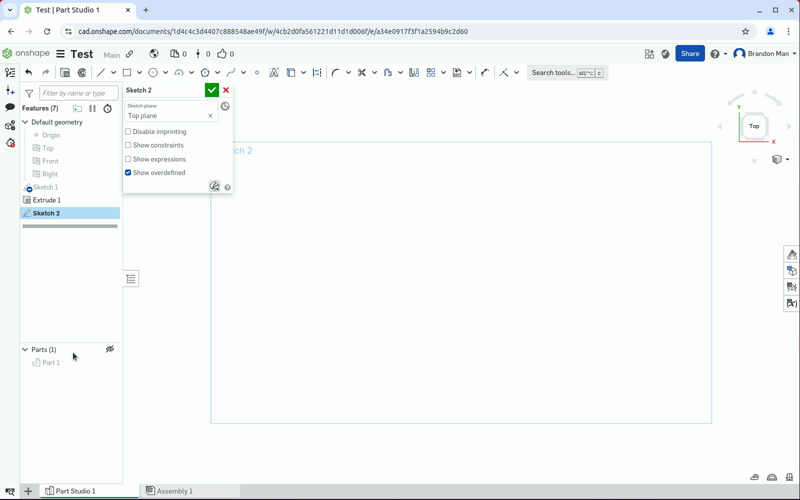
key(a)
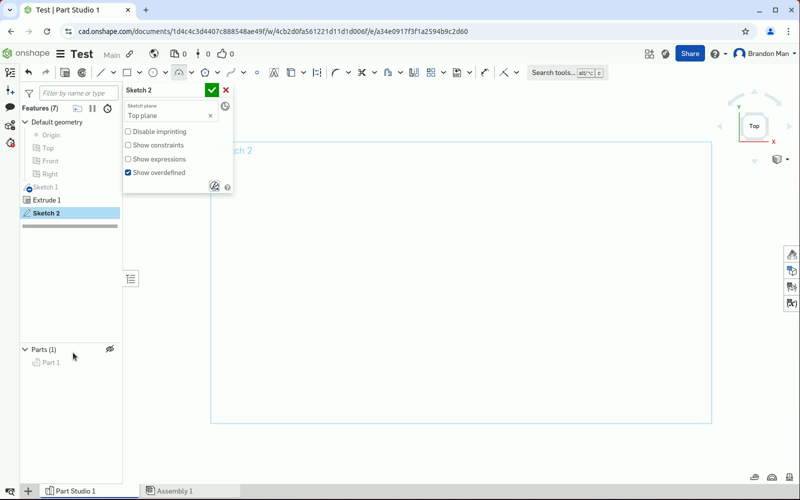
key_down(shift)
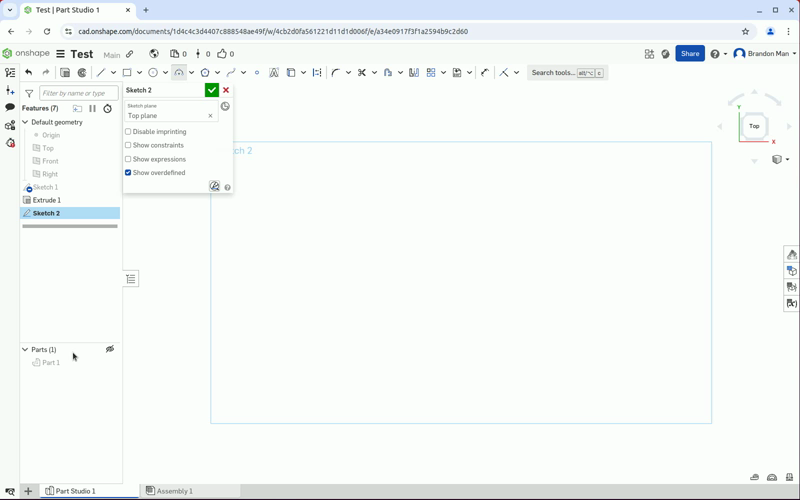
mouse_move(436, 292)
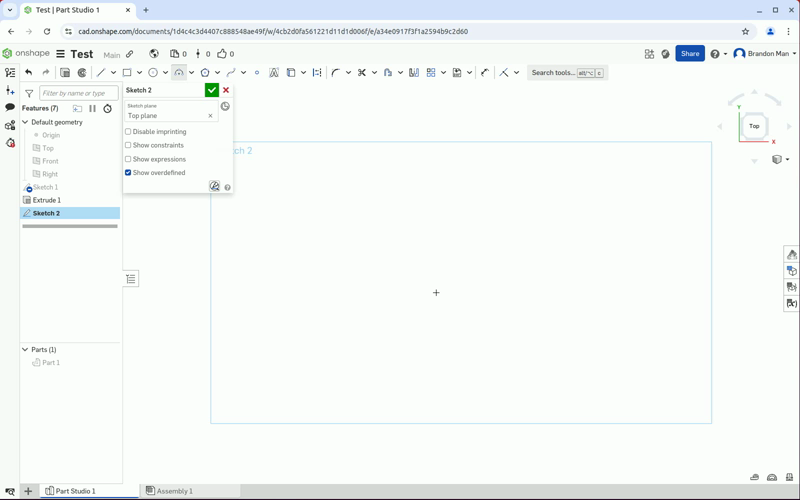
click(436, 292)
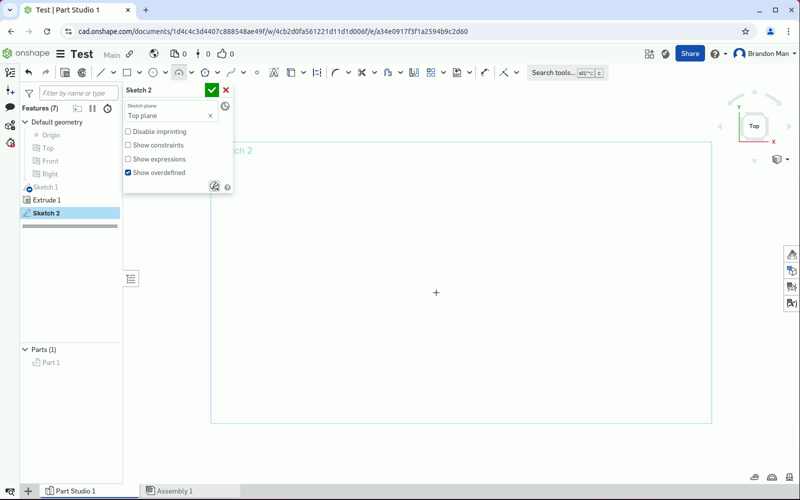
key_up(shift)
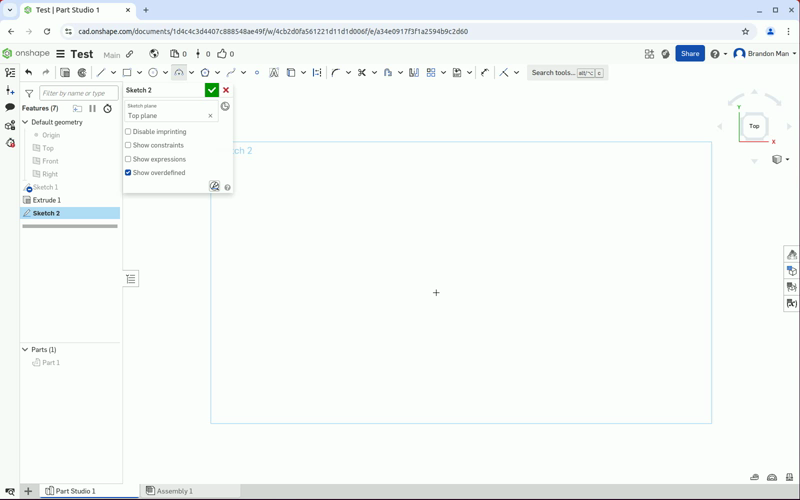
key_down(shift)
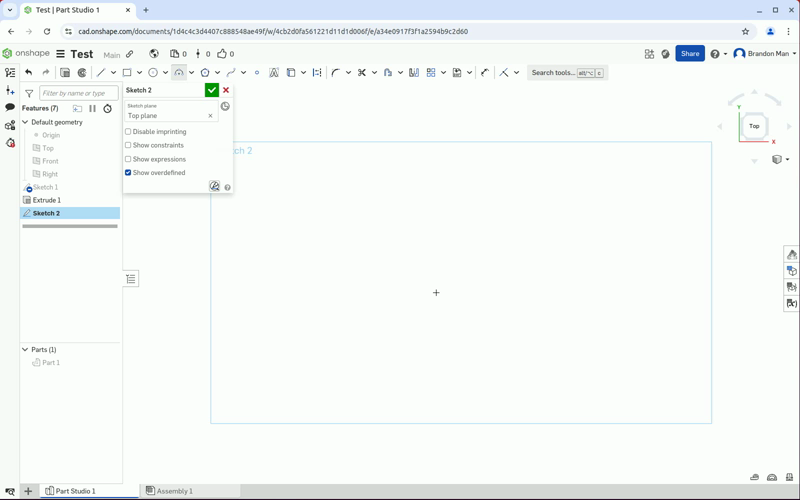
mouse_move(436, 272)
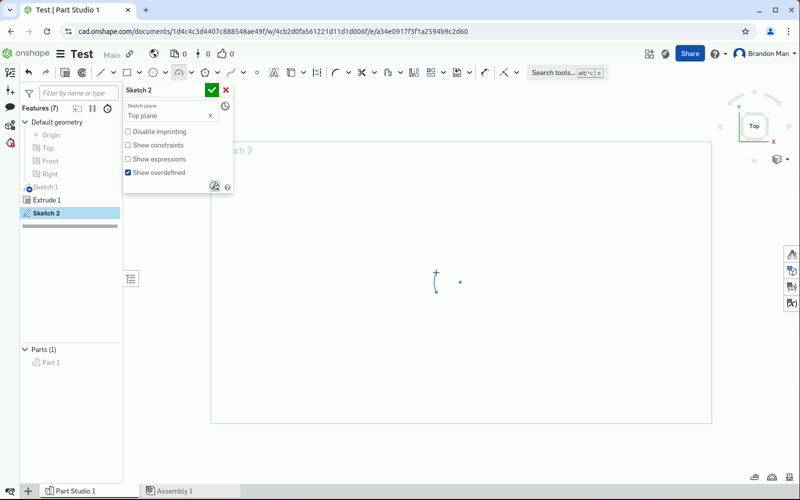
click(436, 272)
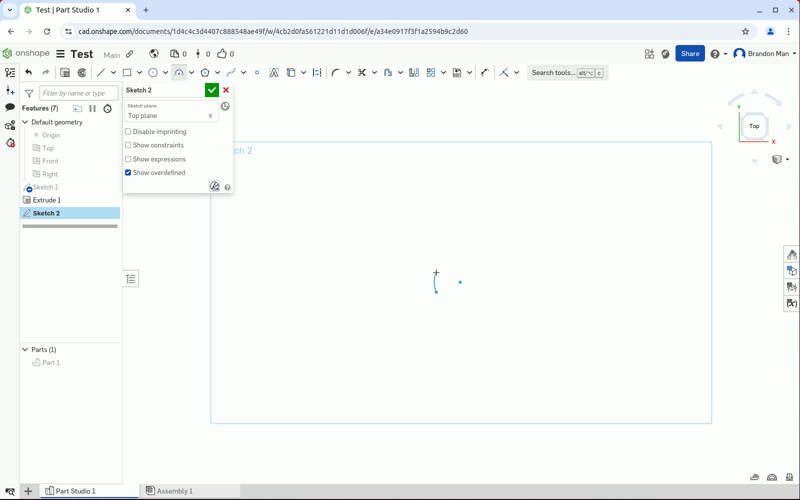
mouse_move(509, 282)
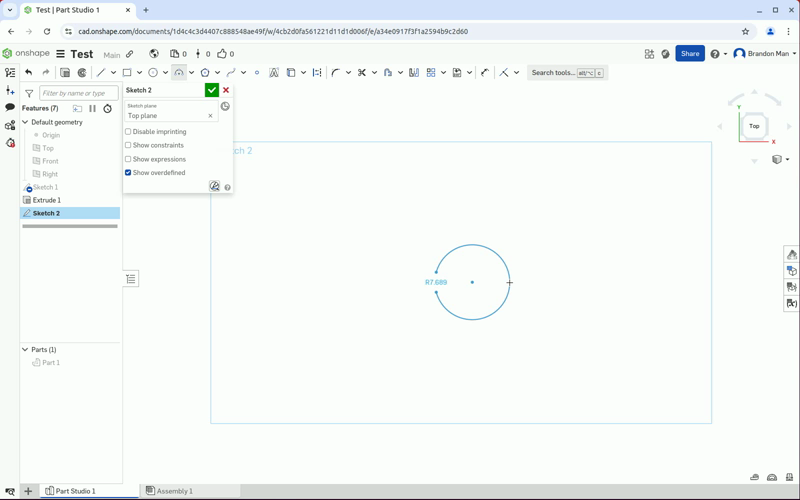
click(509, 282)
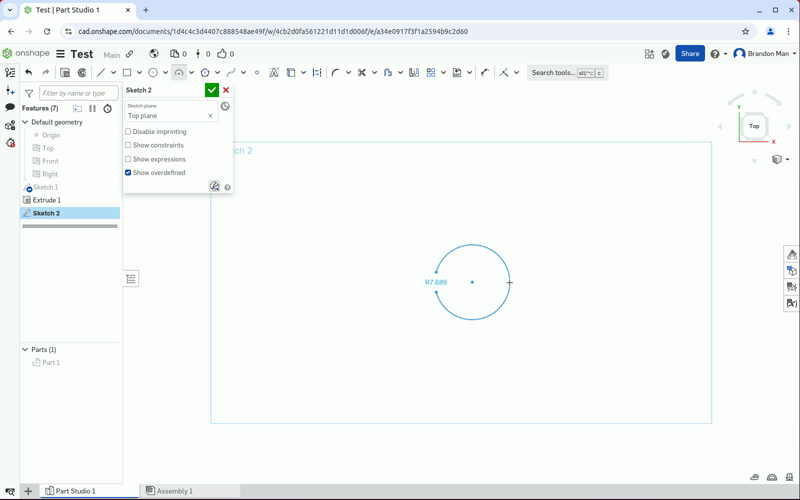
key_up(shift)
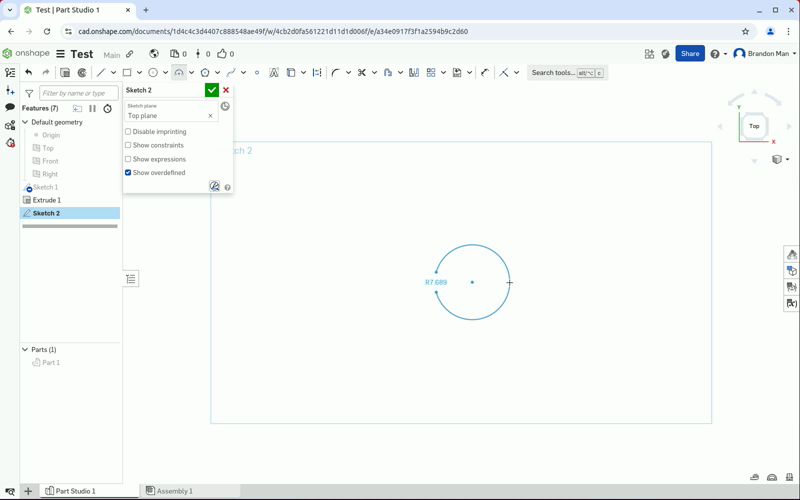
mouse_move(436, 272)
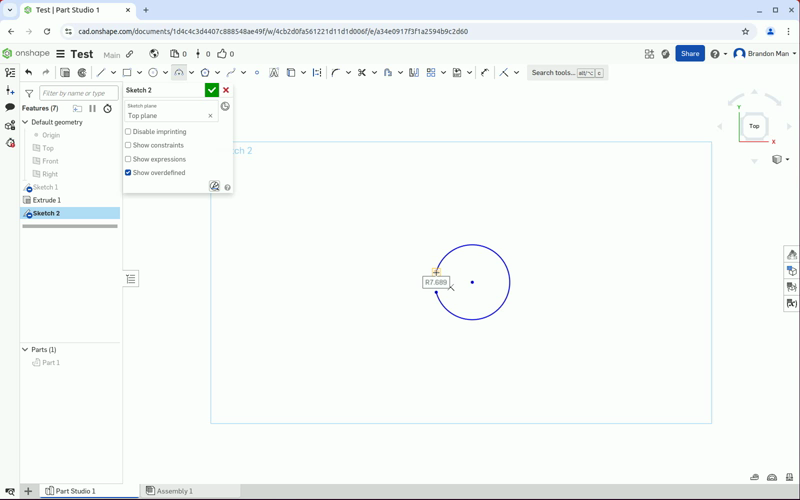
click(436, 272)
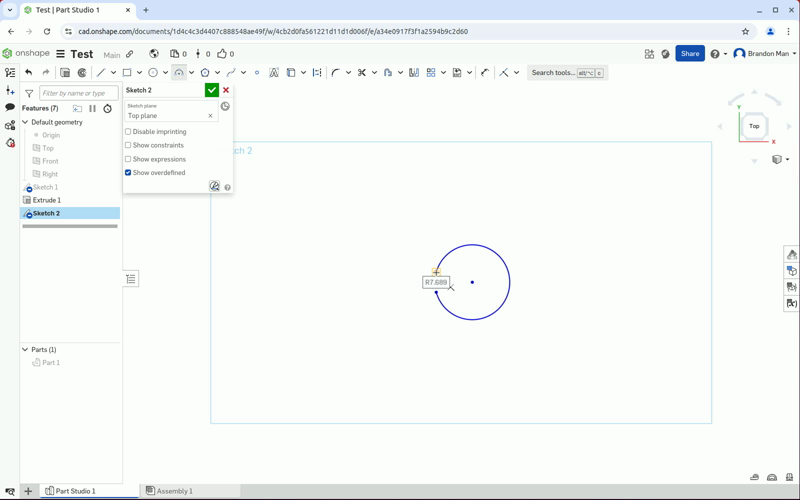
mouse_move(436, 292)
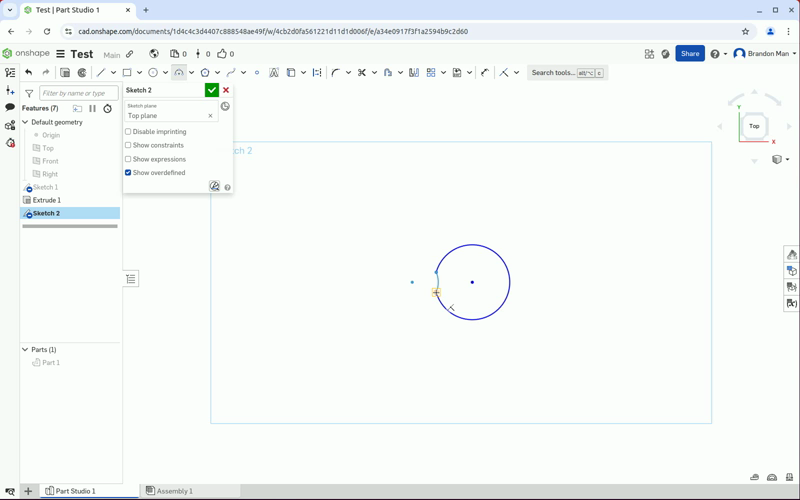
click(436, 292)
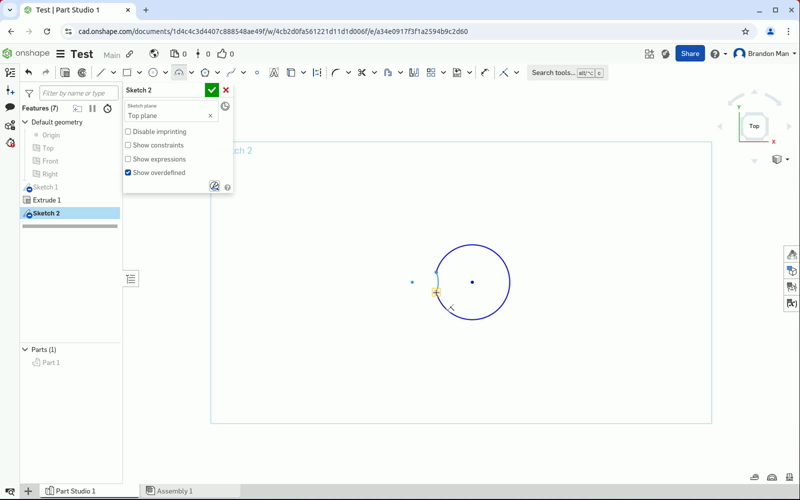
key_down(shift)
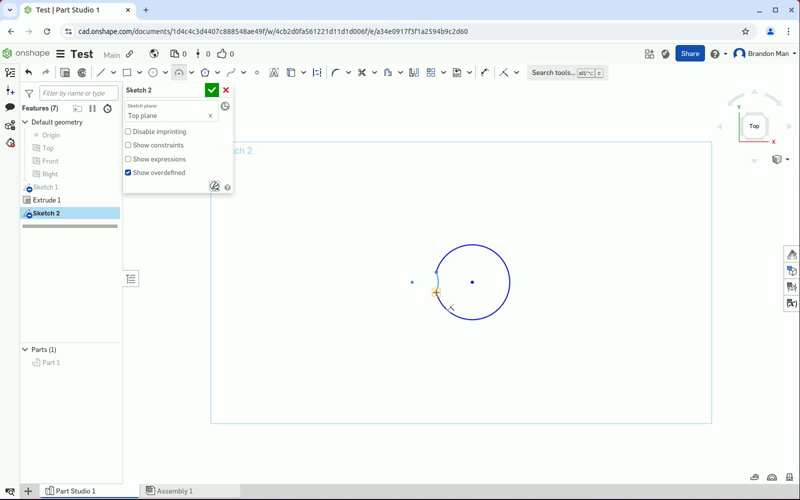
mouse_move(437, 282)
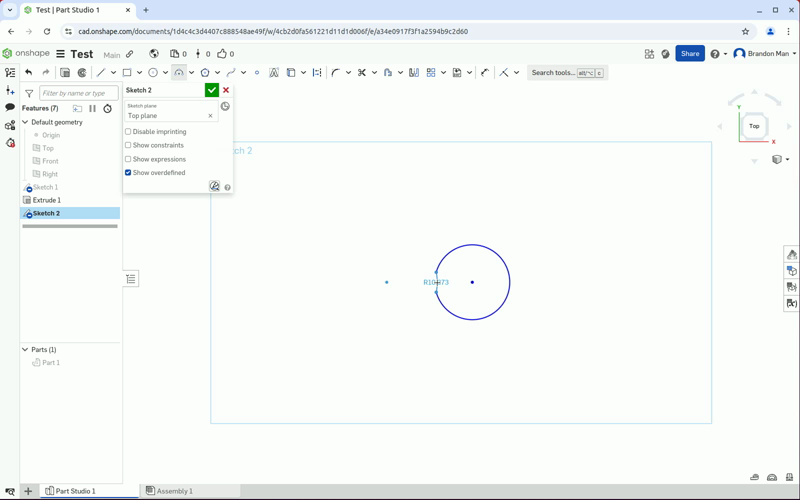
click(437, 282)
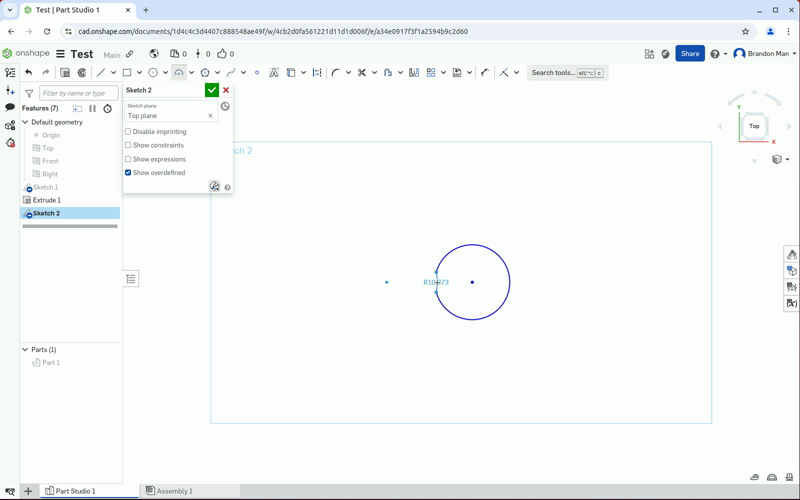
key_up(shift)
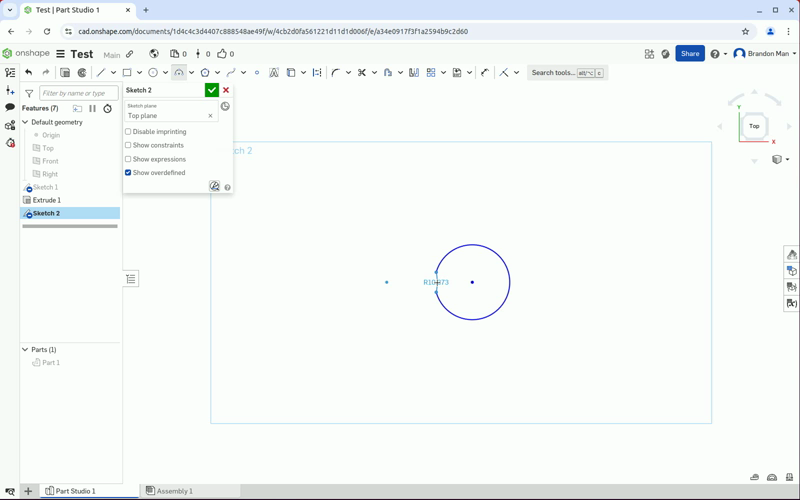
key(esc)
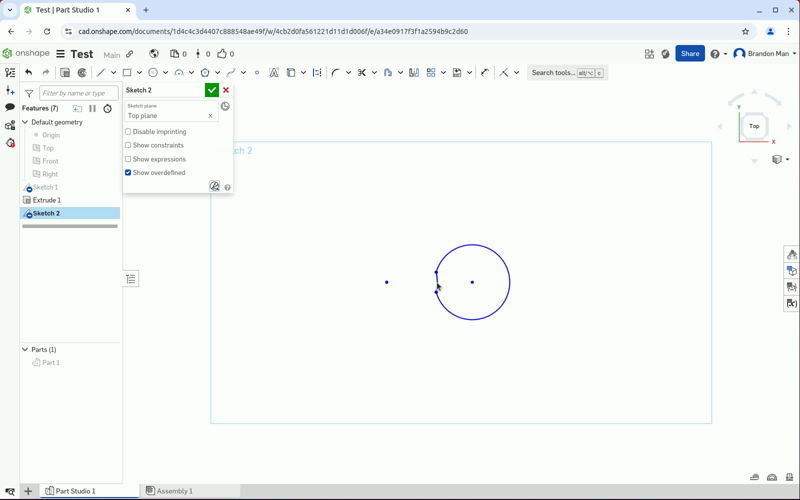
mouse_move(483, 295)
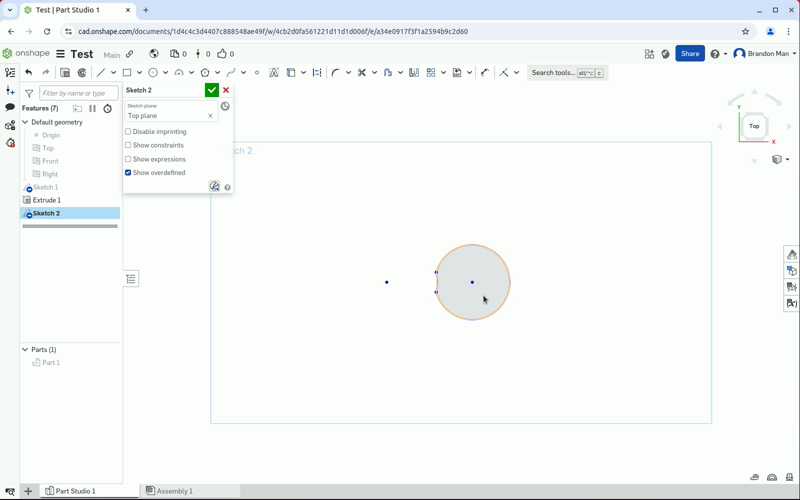
click(483, 295)
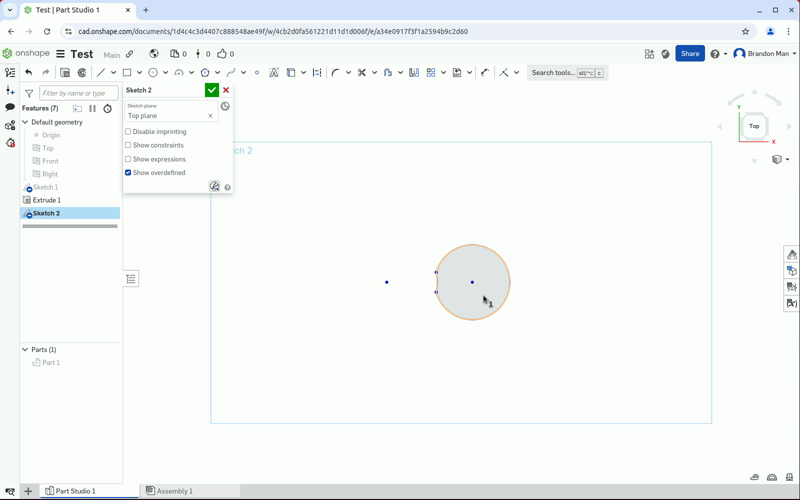
mouse_move(73, 352)
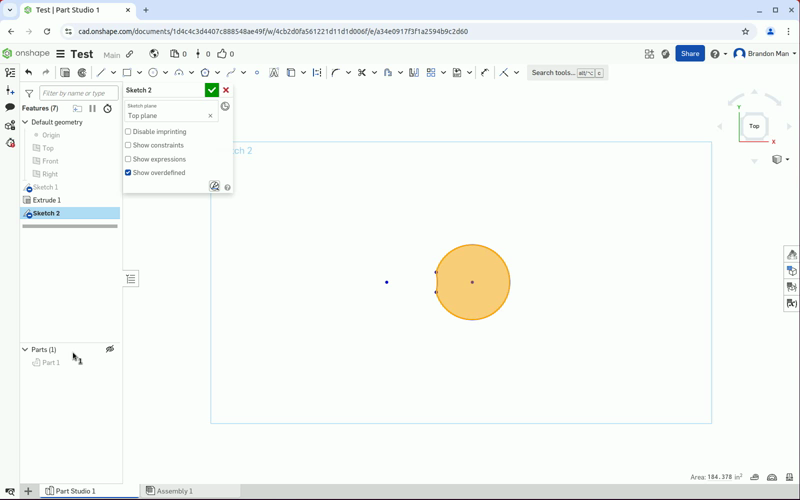
key(shift+y)
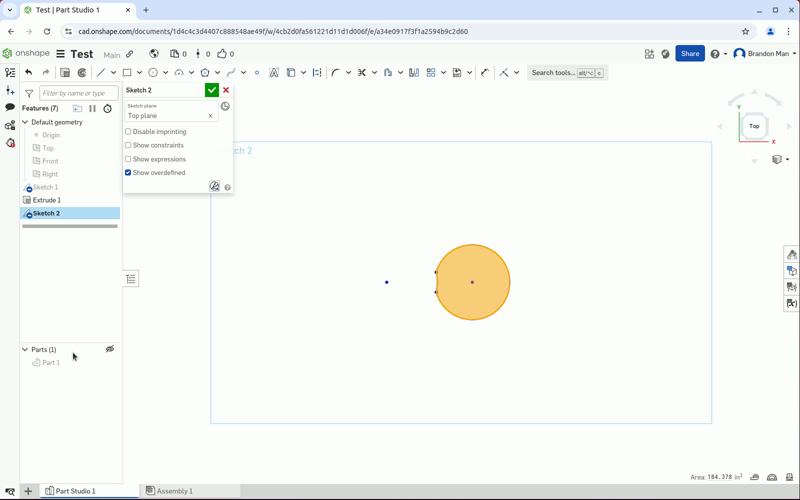
key(shift+e)
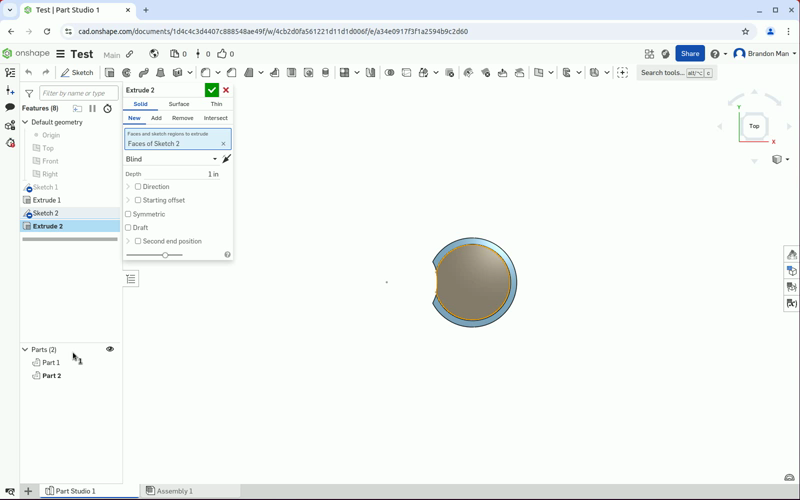
mouse_move(143, 106)
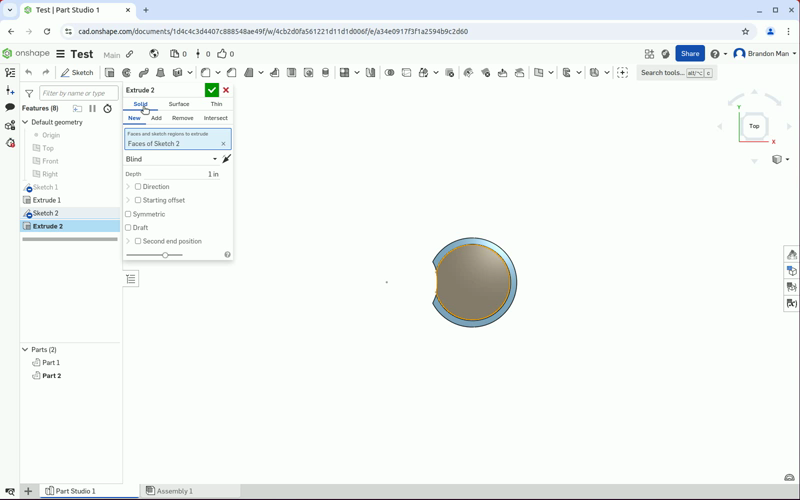
click(143, 106)
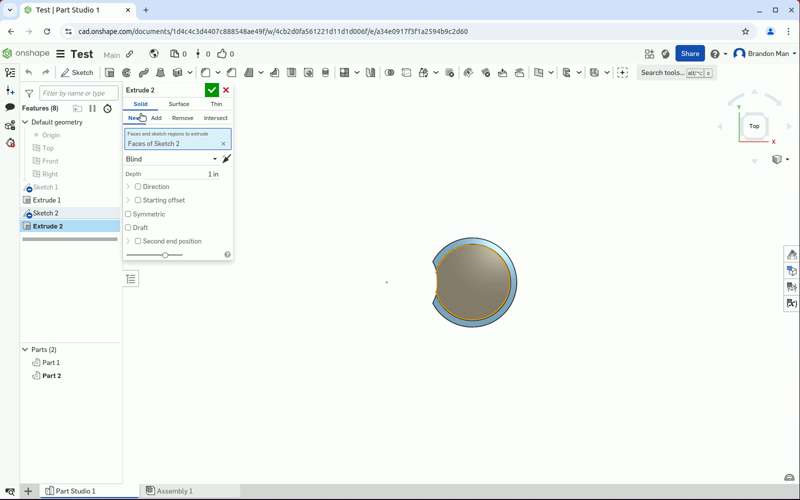
mouse_move(137, 120)
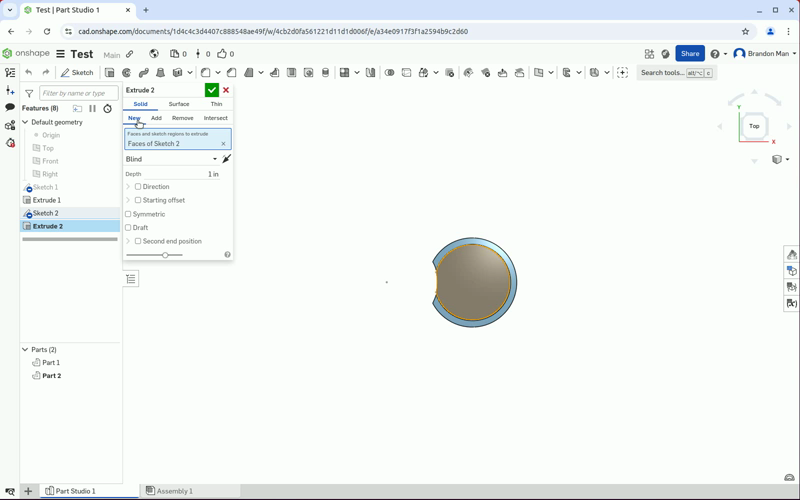
click(137, 120)
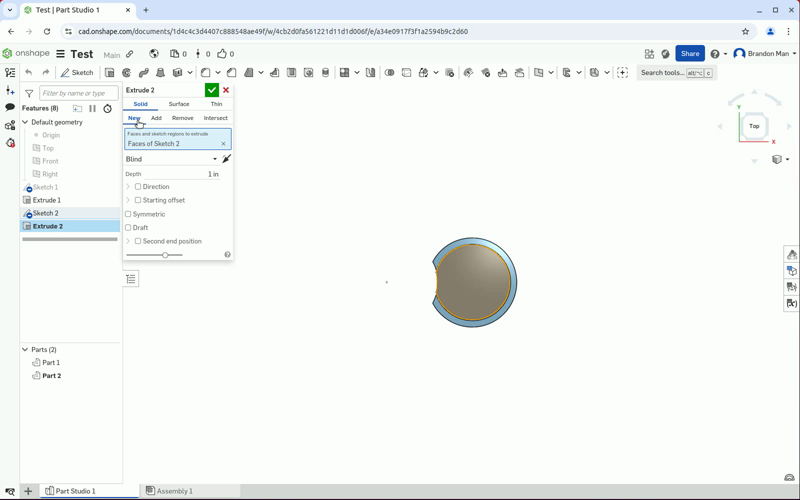
key(tab, 4)
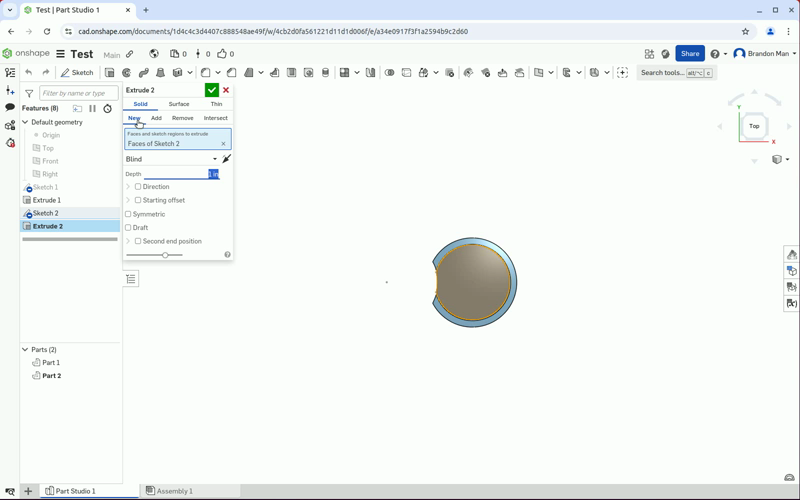
text(0.241)
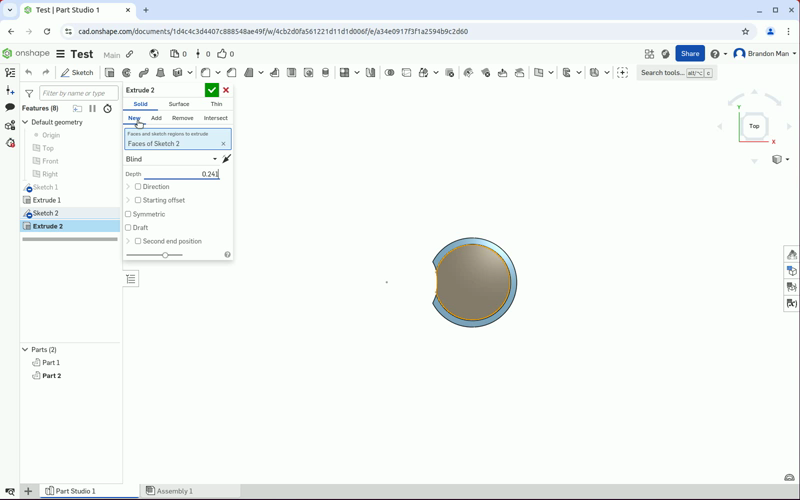
key(enter)
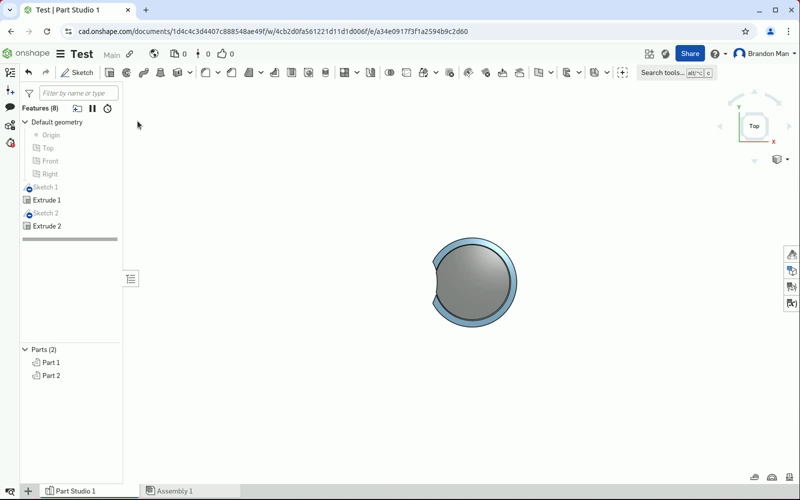
key(shift+h)
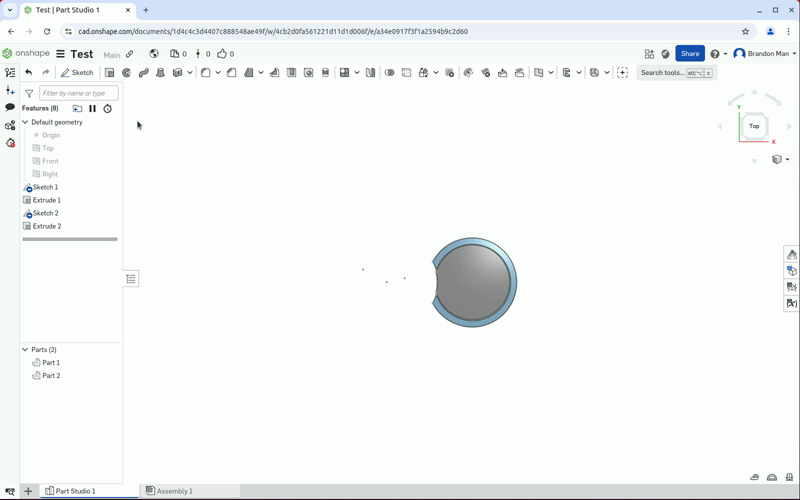
key(shift+h)
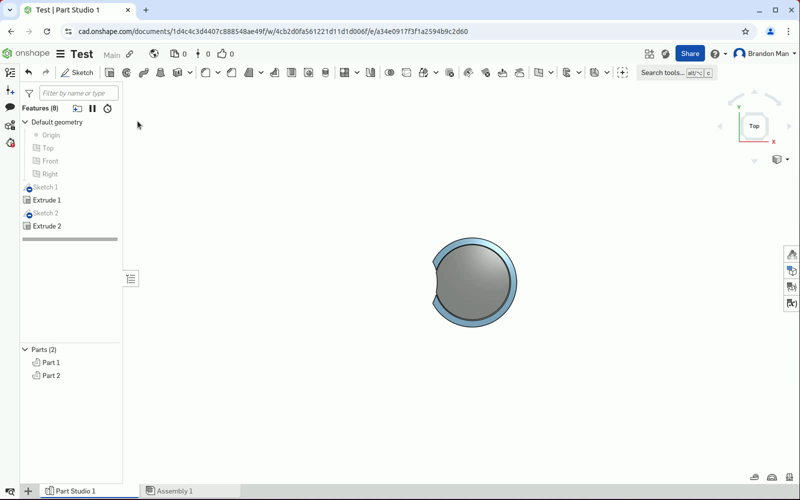
mouse_move(73, 189)
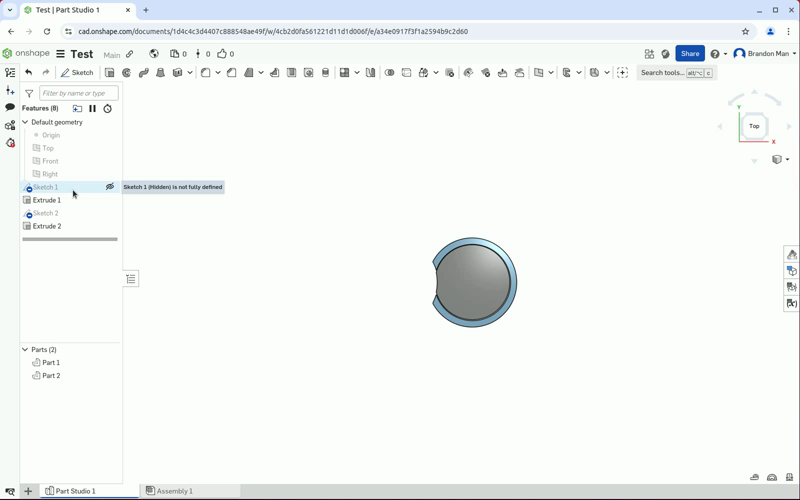
click(73, 189)
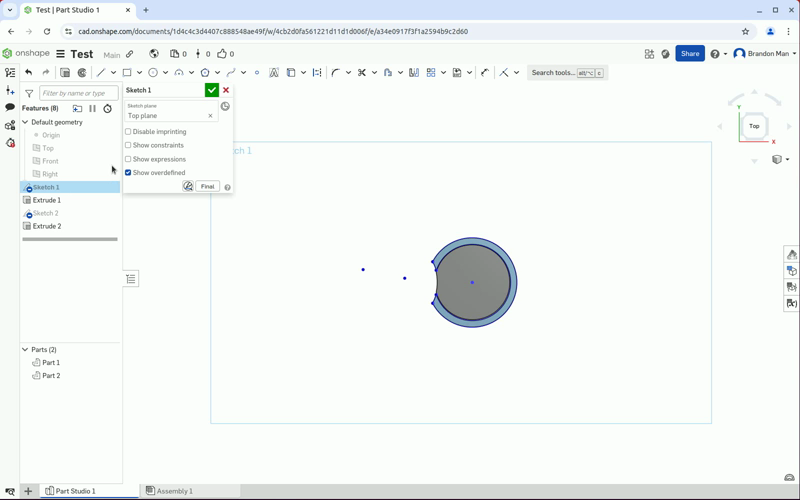
mouse_move(229, 92)
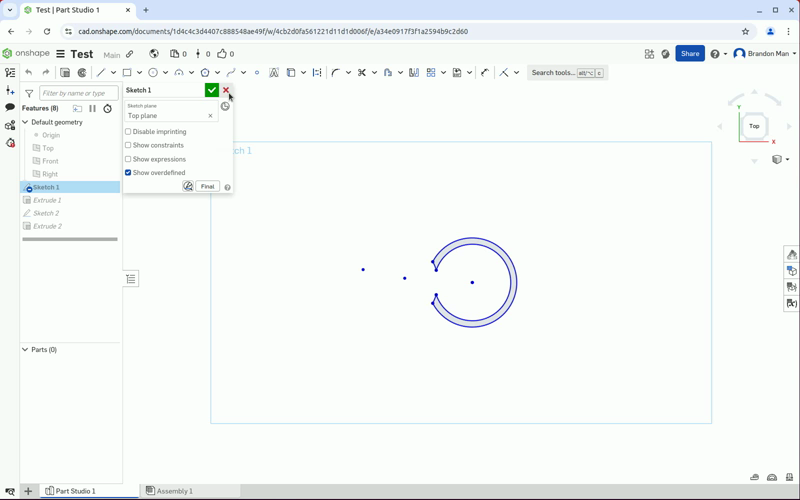
click(229, 92)
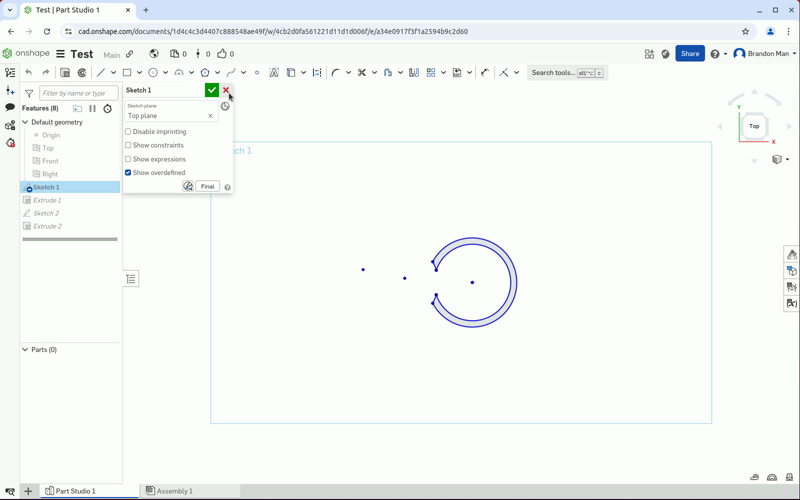
key(shift+s)
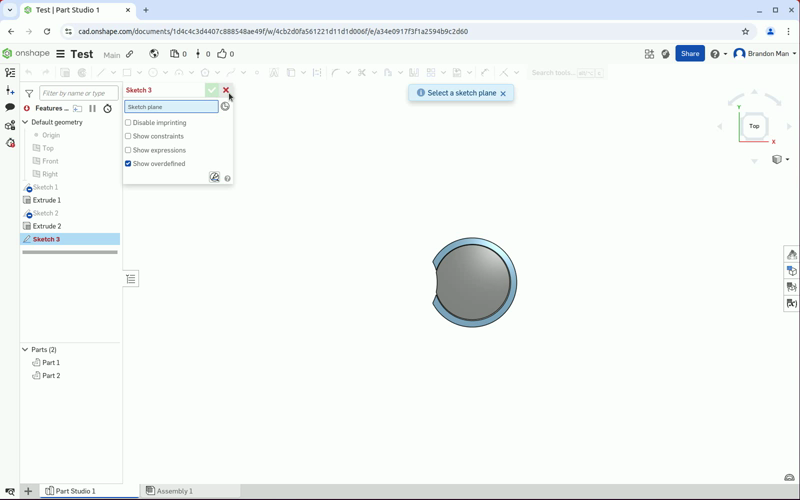
mouse_move(73, 150)
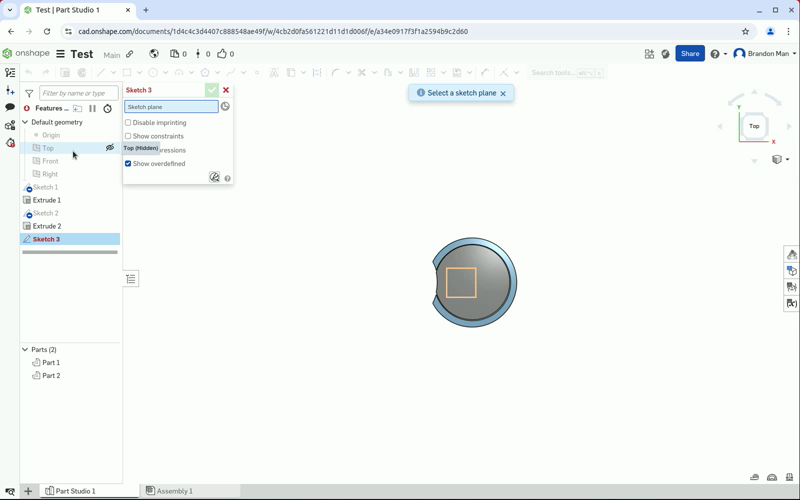
click(73, 150)
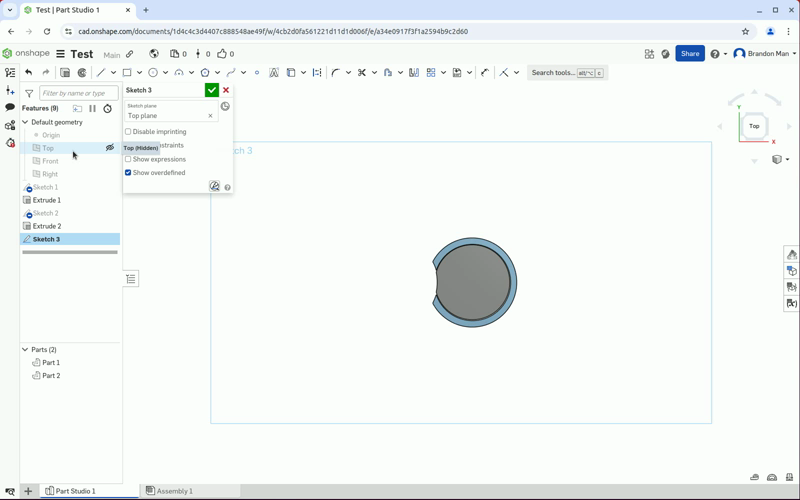
mouse_move(73, 352)
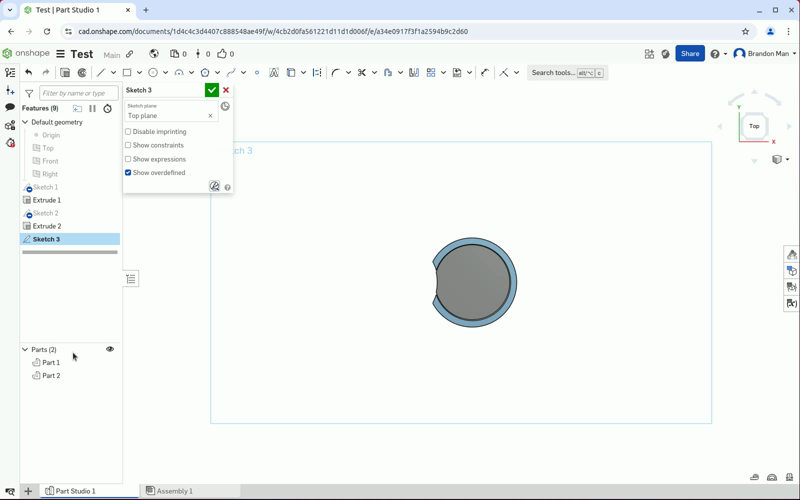
key(y)
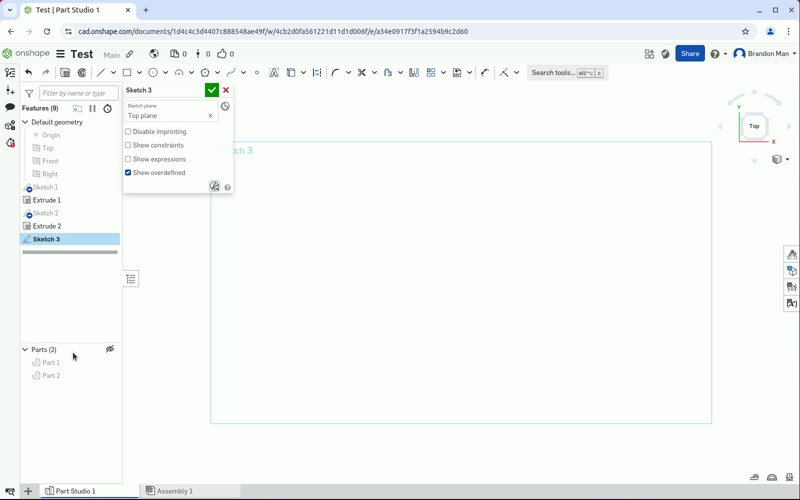
key(a)
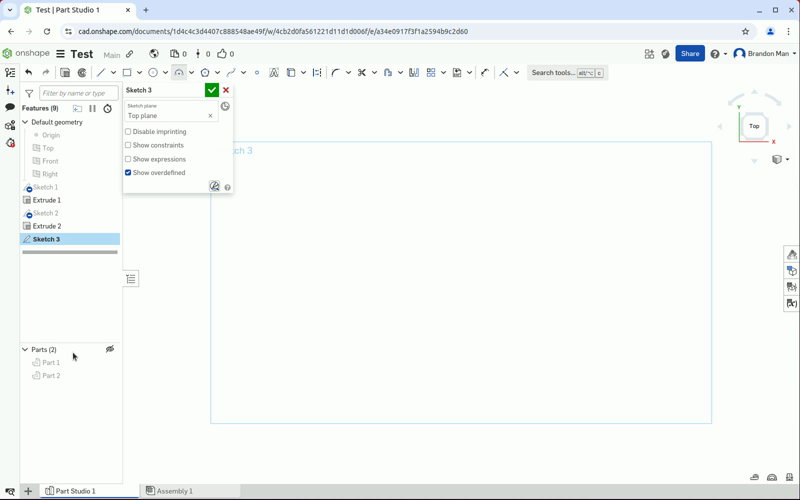
key_down(shift)
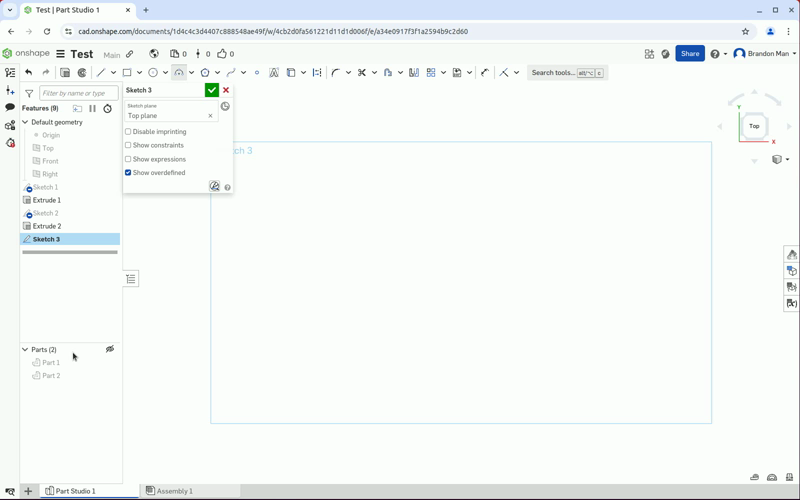
mouse_move(432, 303)
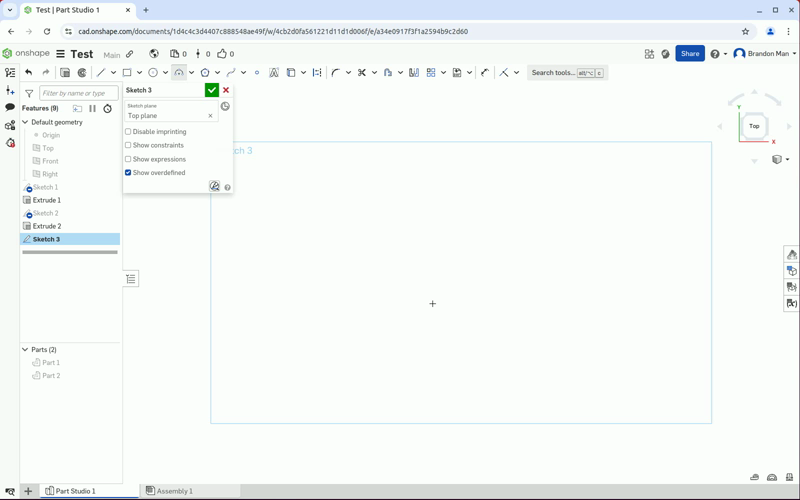
click(432, 303)
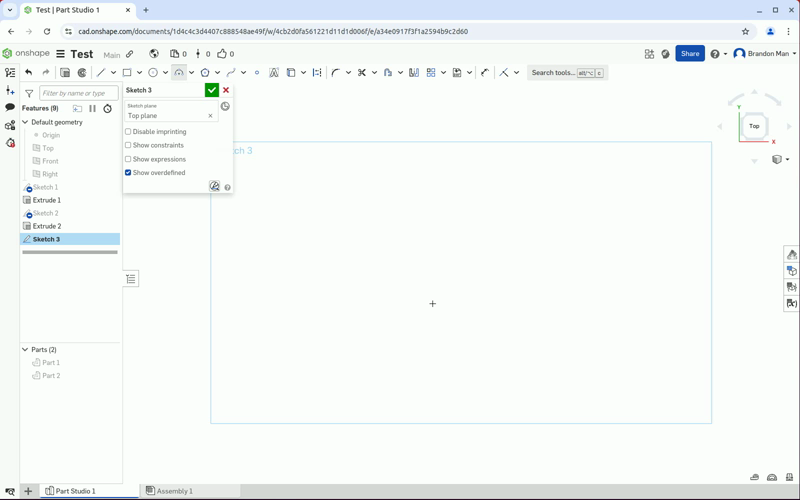
key_up(shift)
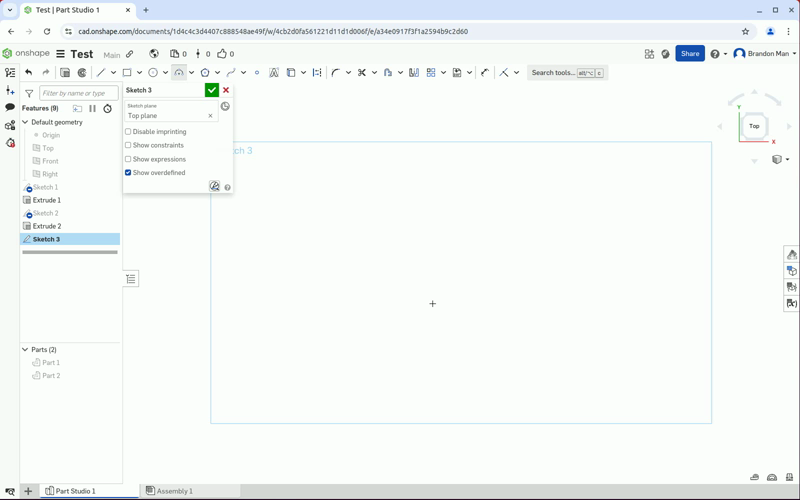
key_down(shift)
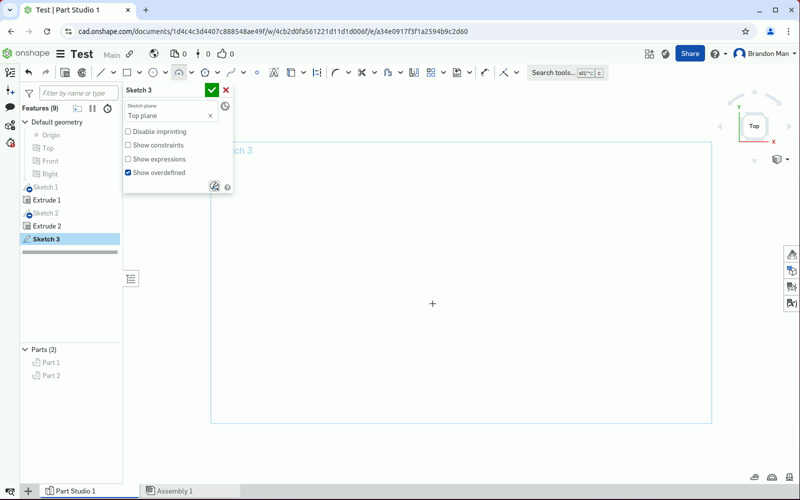
mouse_move(432, 261)
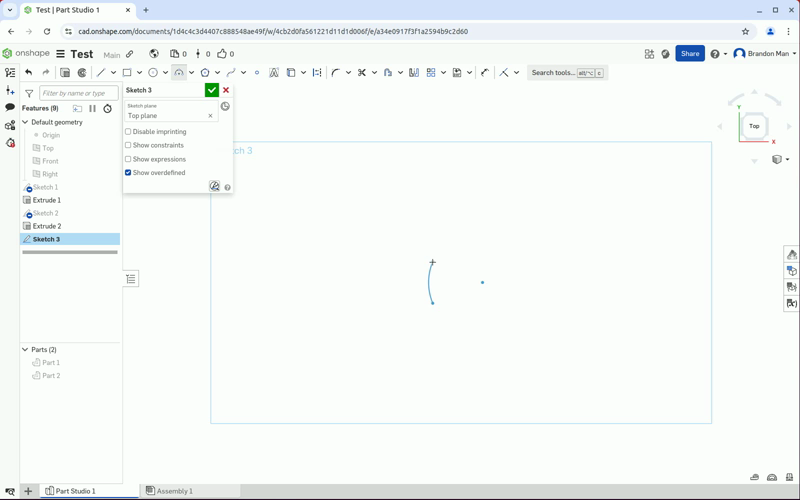
click(432, 261)
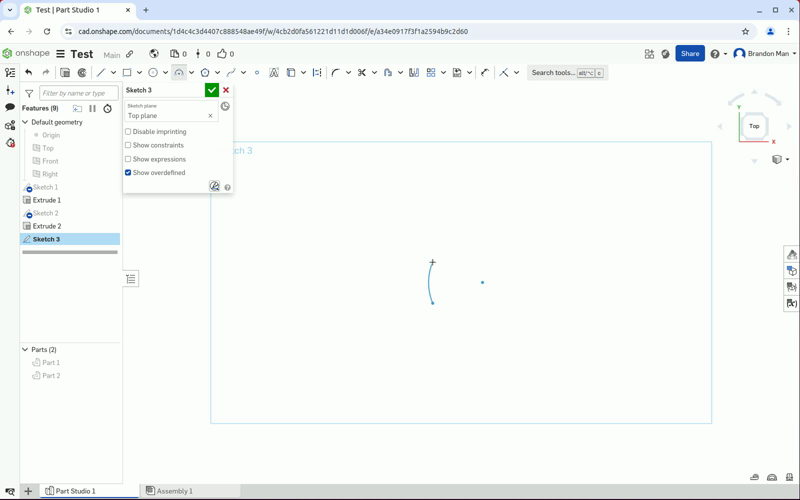
mouse_move(427, 282)
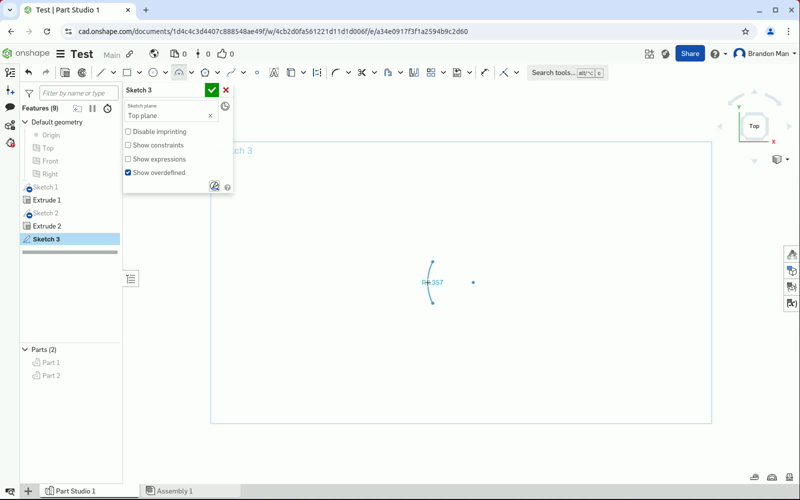
click(427, 282)
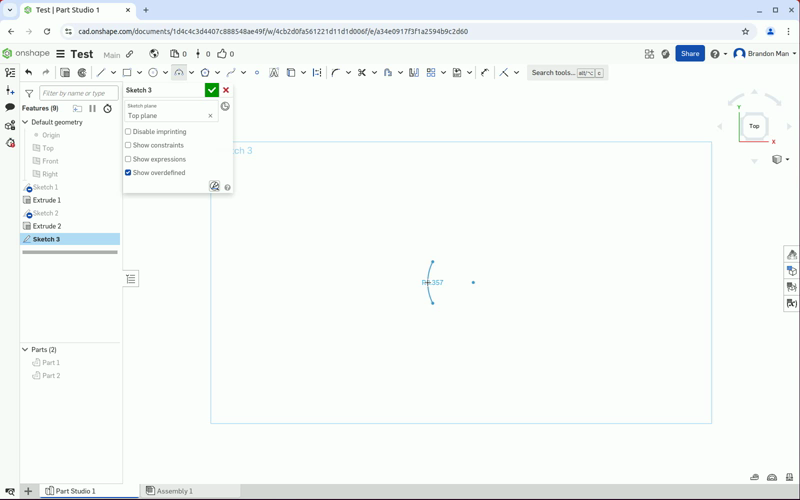
key_up(shift)
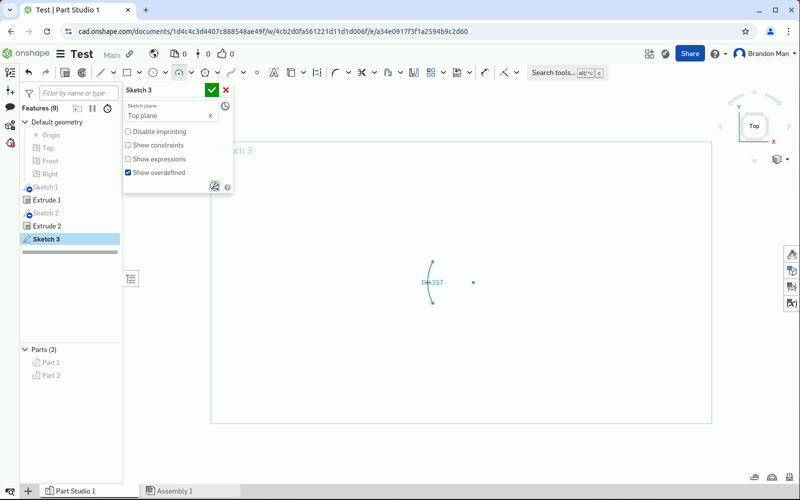
mouse_move(432, 261)
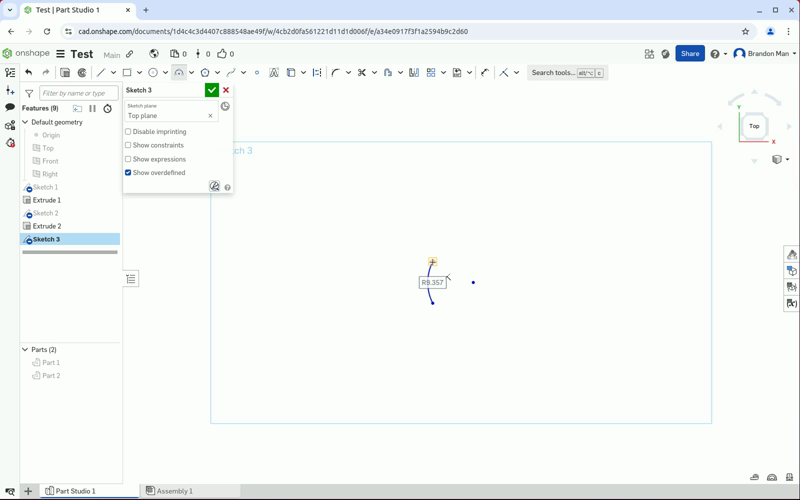
click(432, 261)
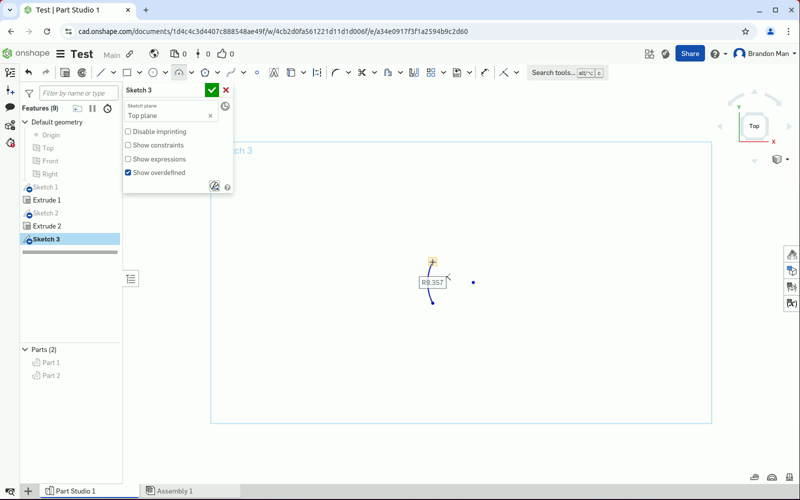
mouse_move(432, 303)
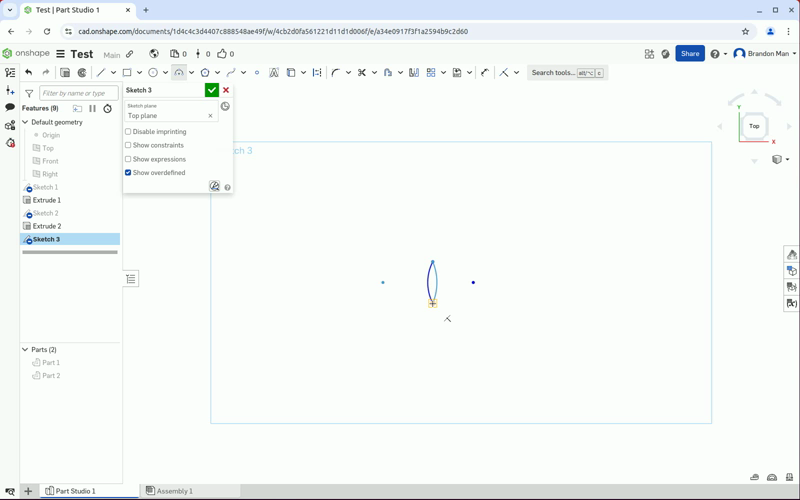
click(432, 303)
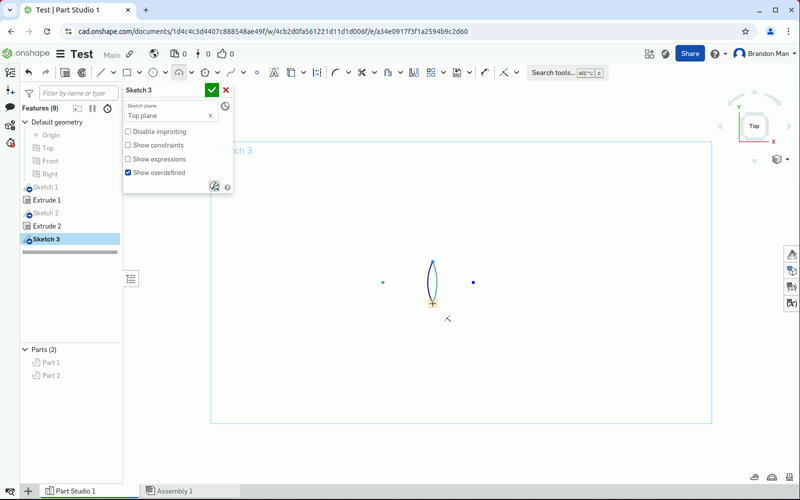
key_down(shift)
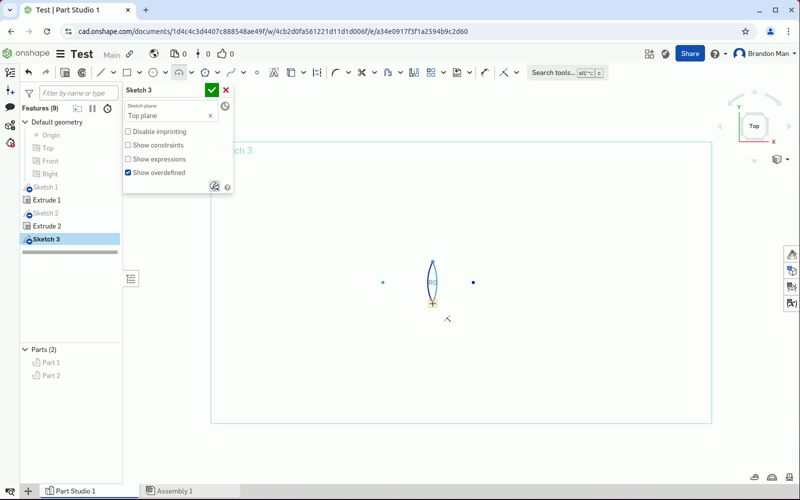
mouse_move(348, 282)
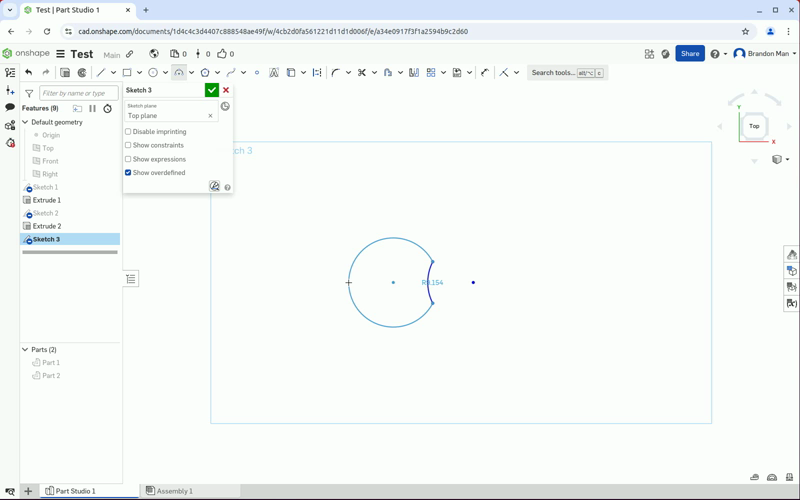
click(348, 282)
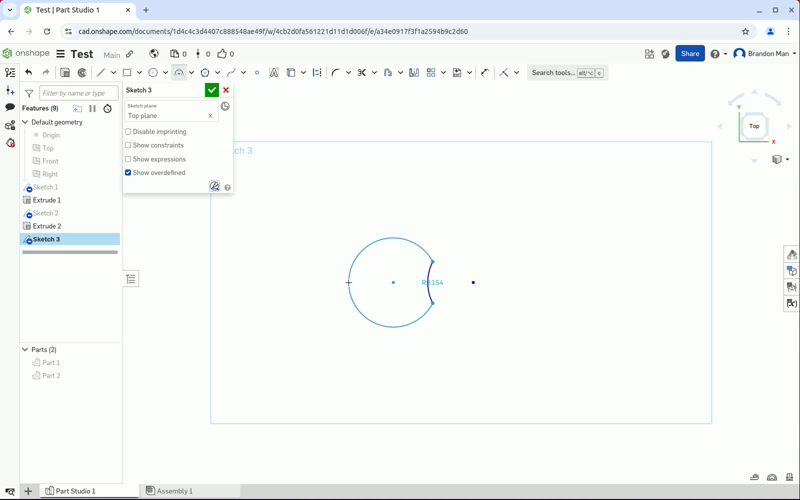
key_up(shift)
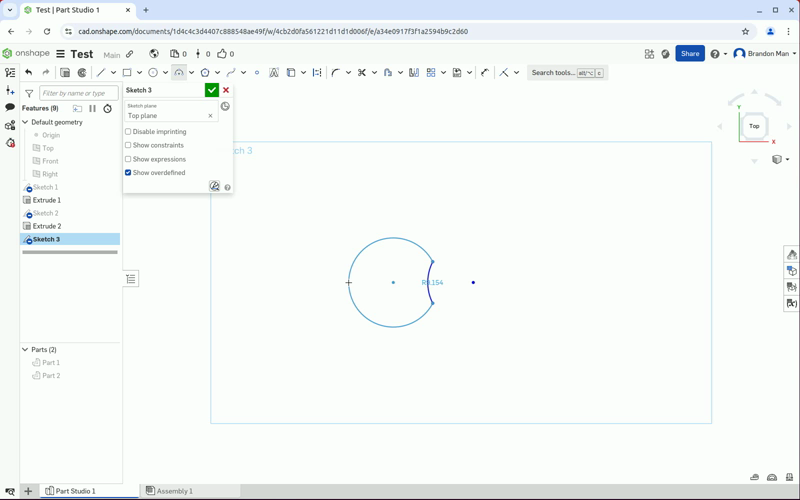
key(esc)
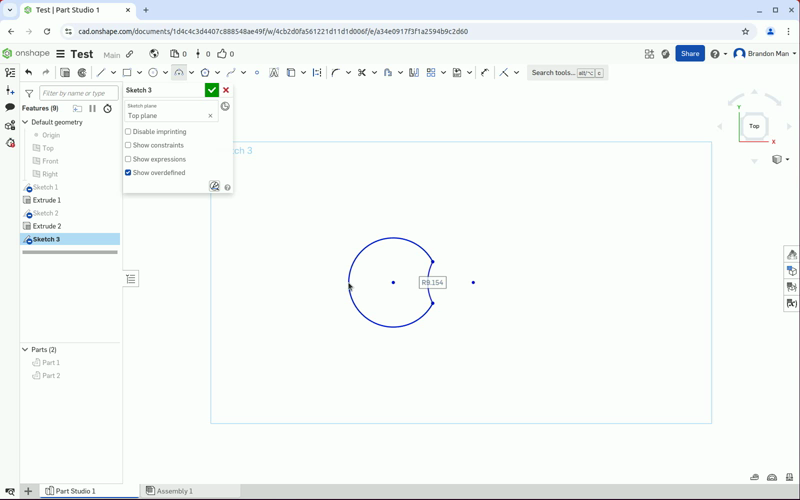
key(c)
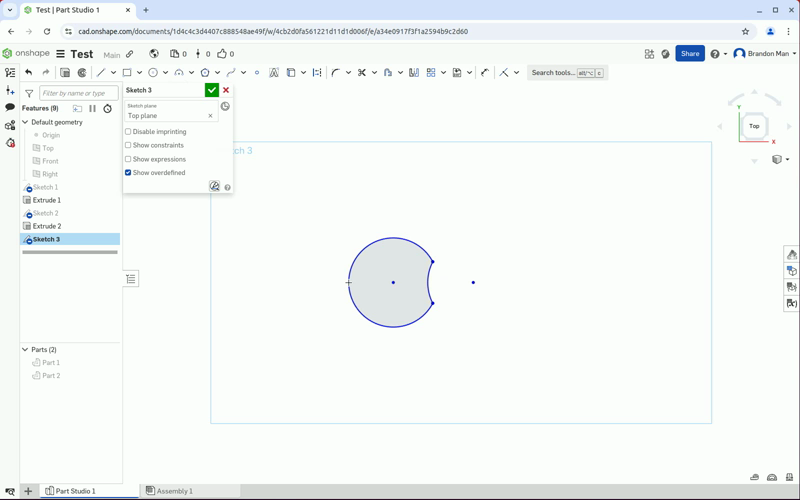
key_down(shift)
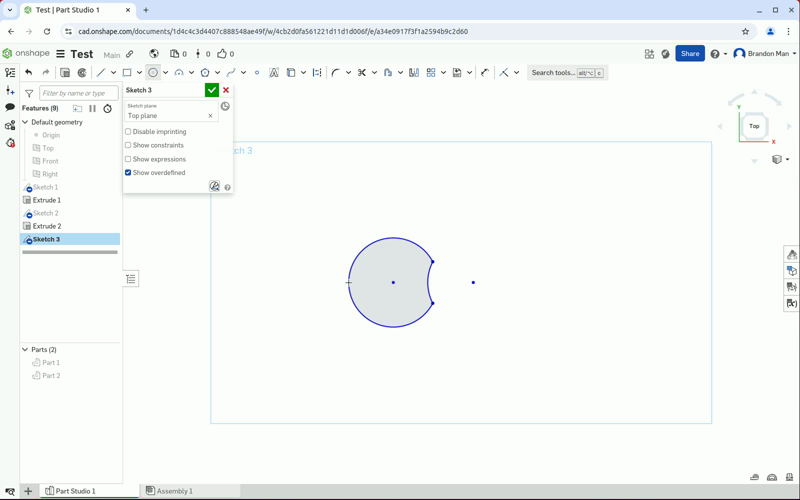
mouse_move(392, 282)
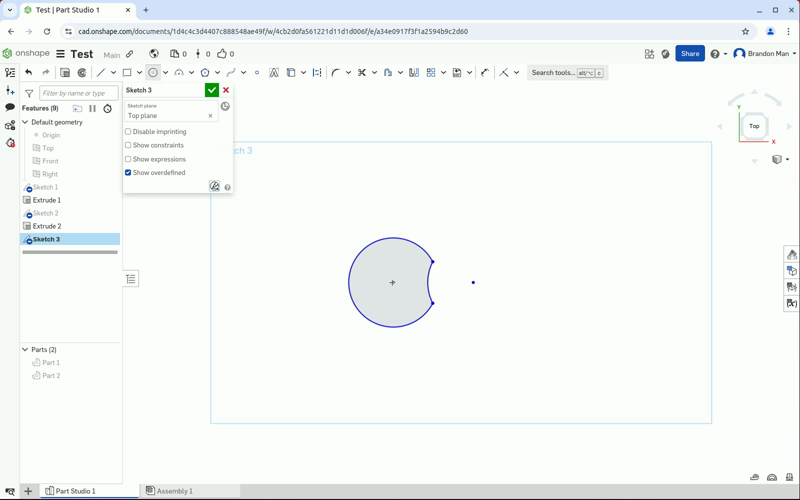
click(392, 282)
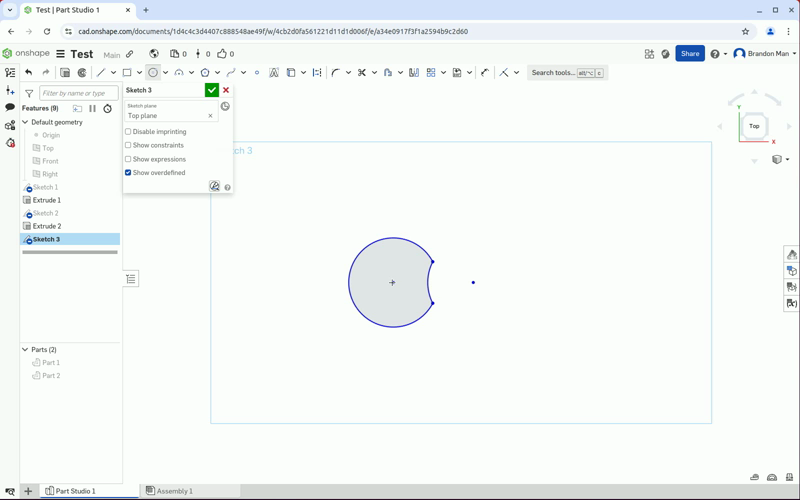
key_up(shift)
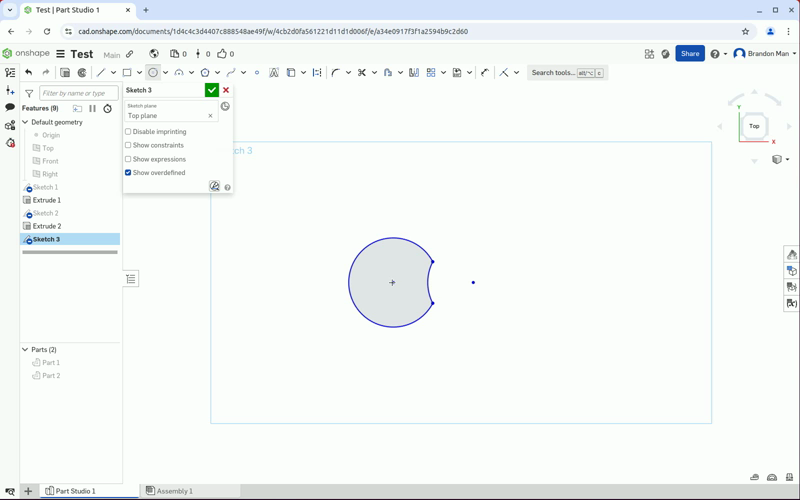
mouse_move(414, 282)
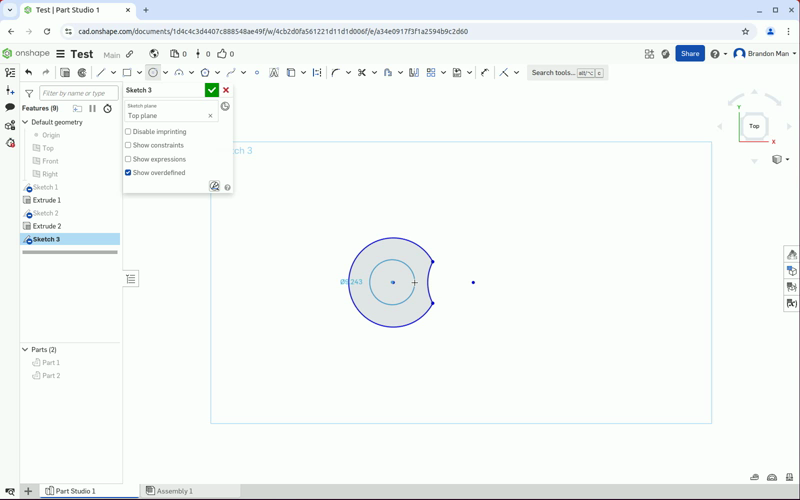
click(414, 282)
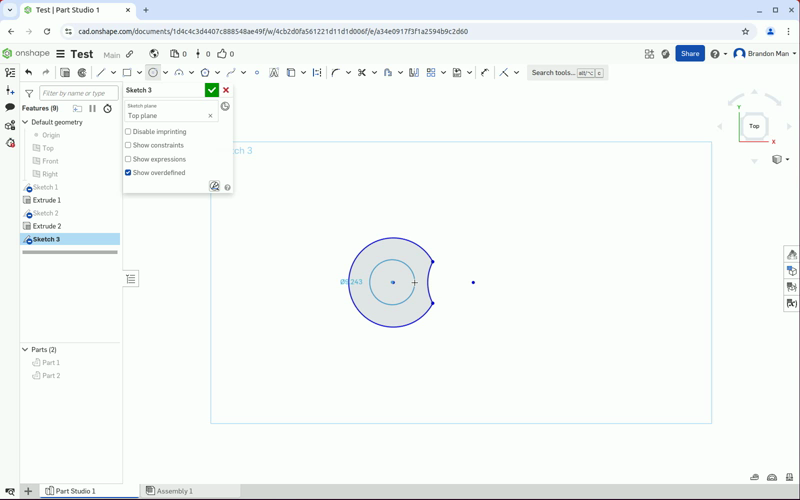
key(esc)
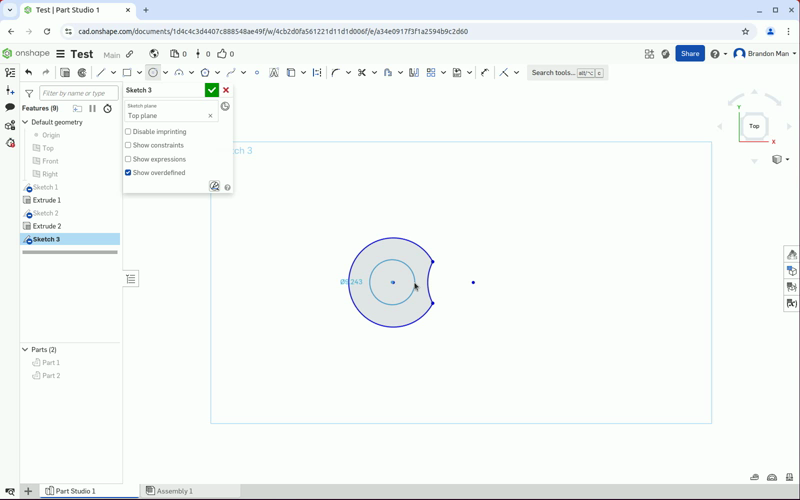
mouse_move(417, 297)
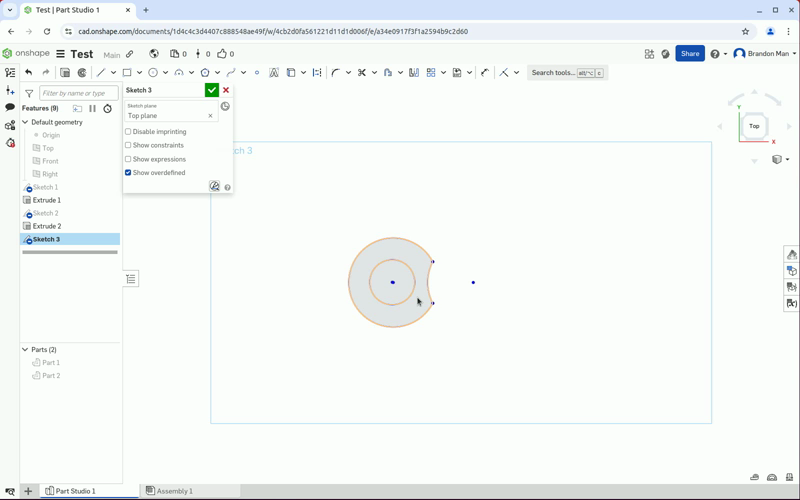
click(417, 297)
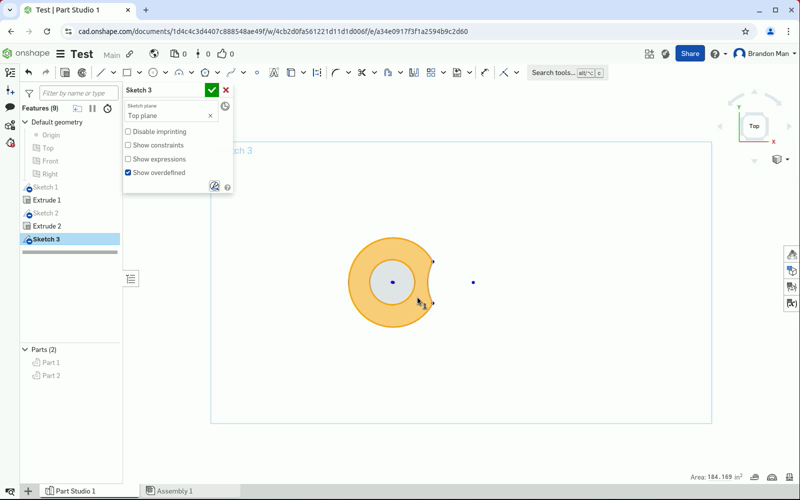
mouse_move(73, 352)
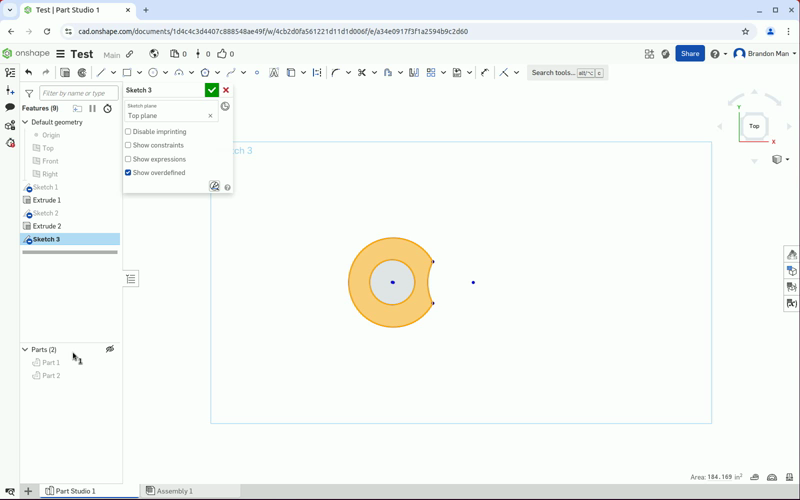
key(shift+y)
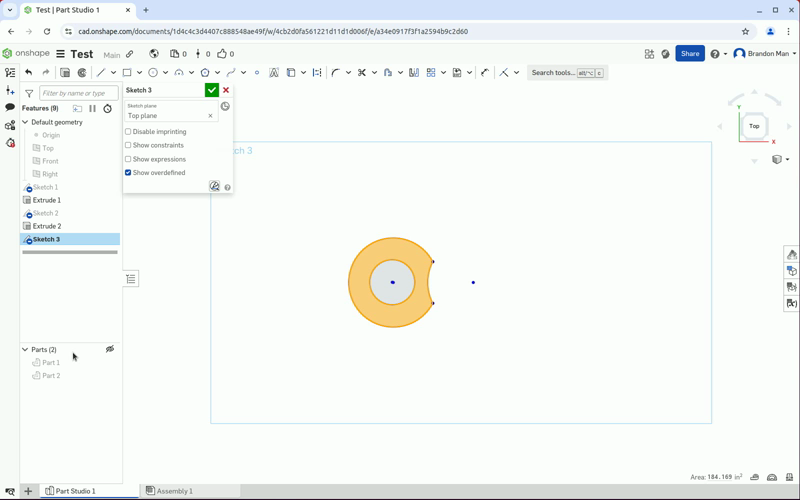
key(shift+e)
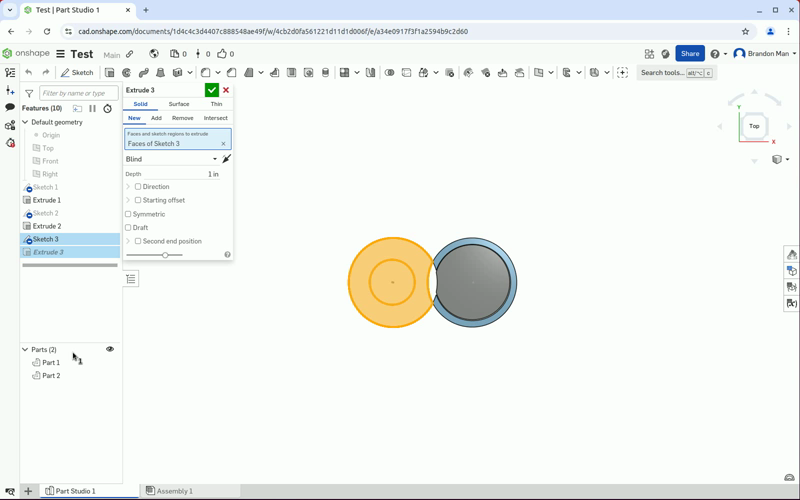
mouse_move(143, 106)
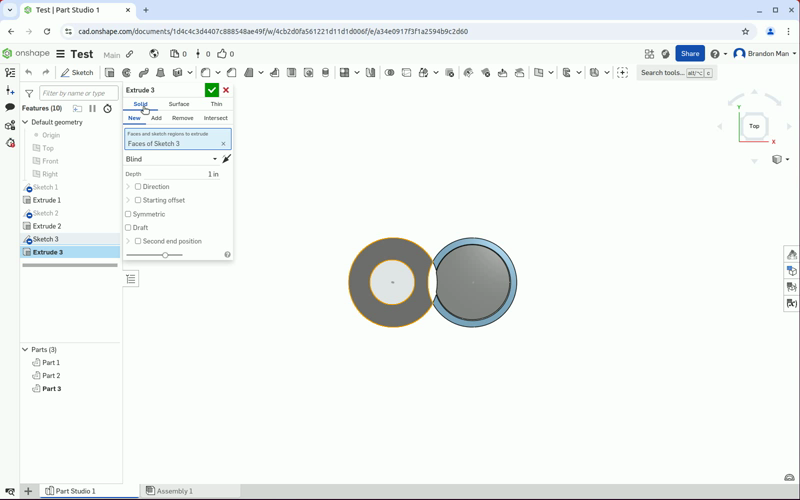
click(143, 106)
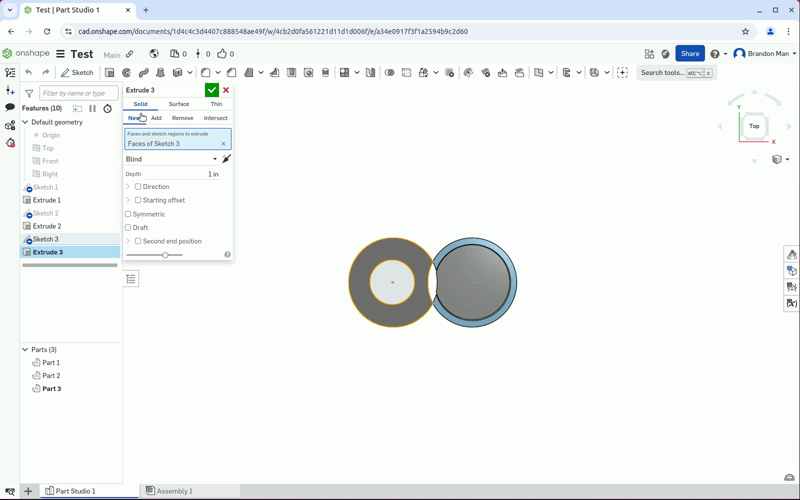
mouse_move(137, 120)
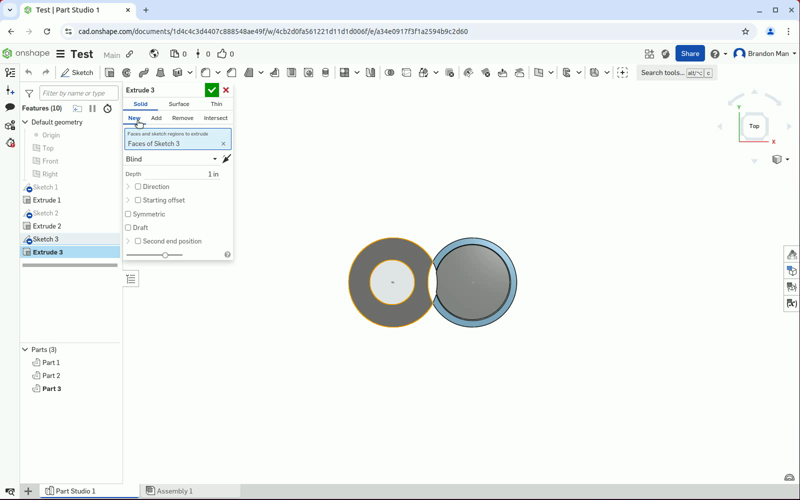
click(137, 120)
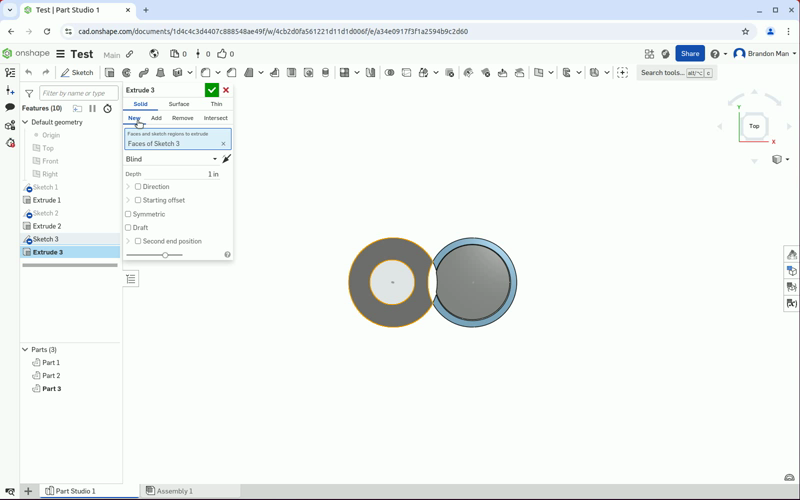
key(tab, 4)
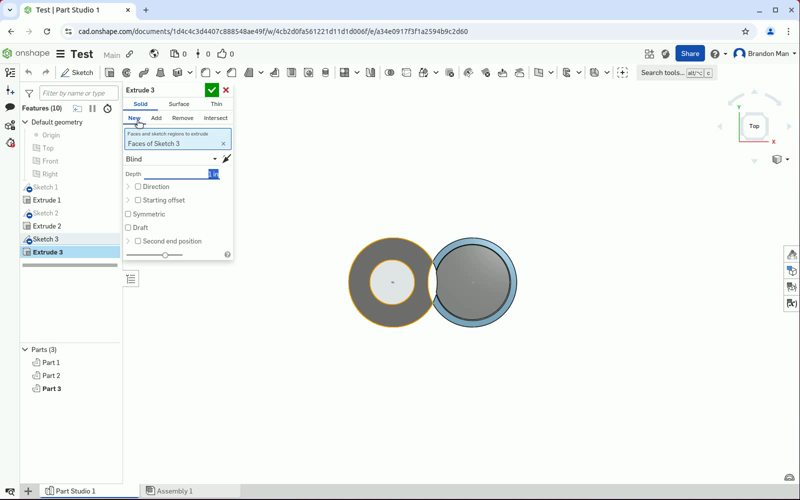
text(0.241)
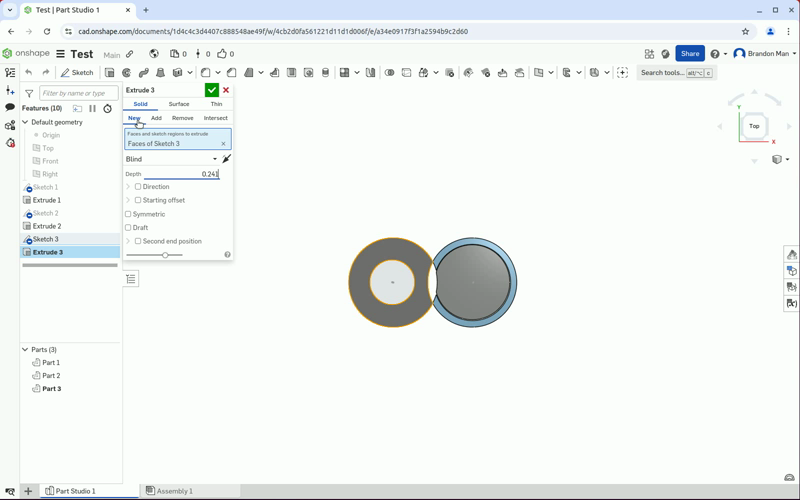
key(enter)
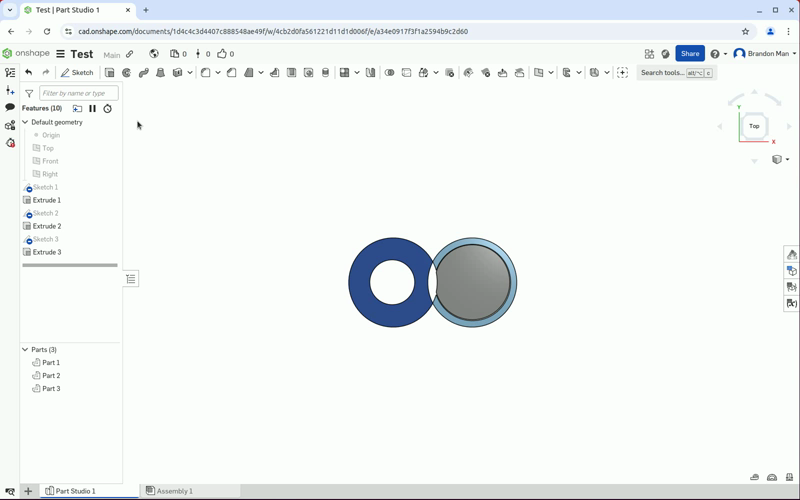
key(shift+h)
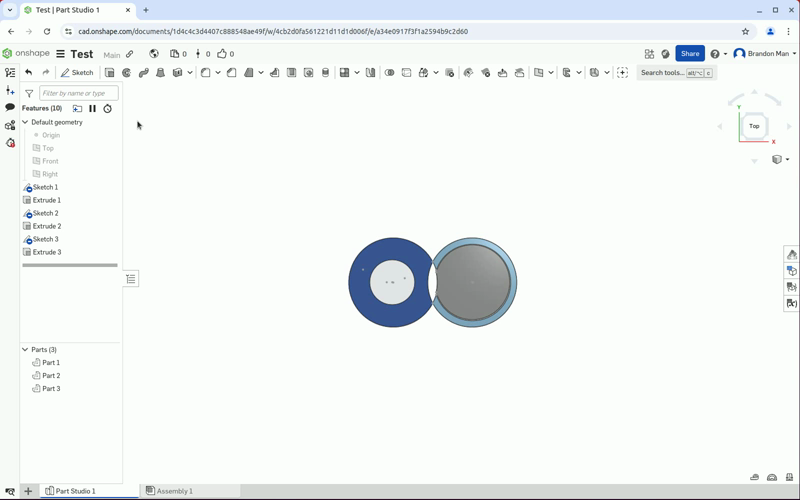
key(shift+h)
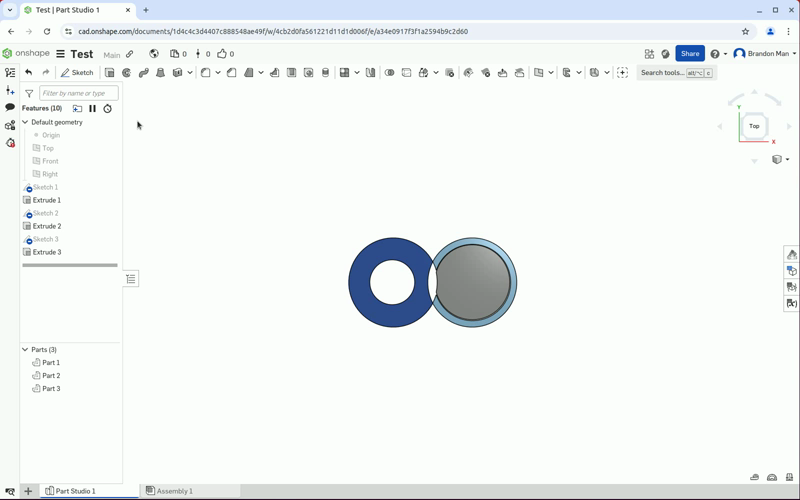
mouse_move(73, 189)
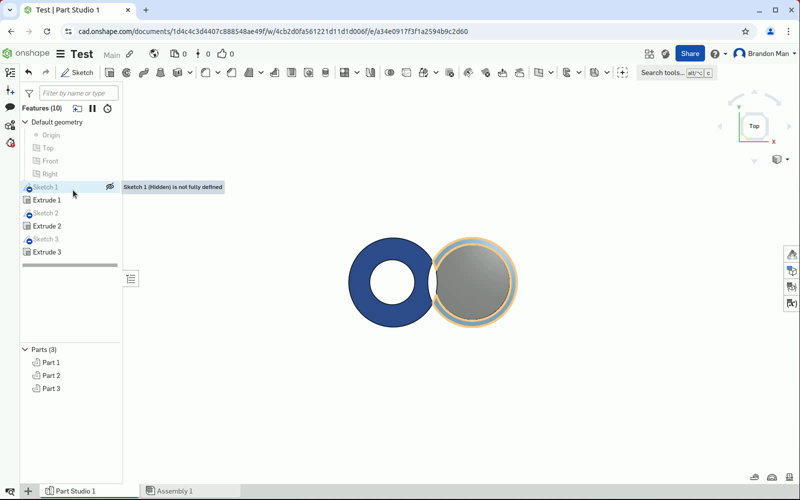
click(73, 189)
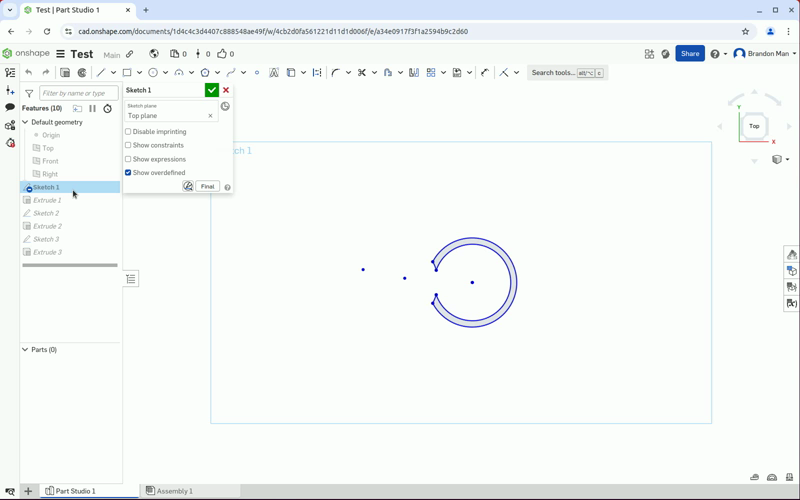
mouse_move(229, 92)
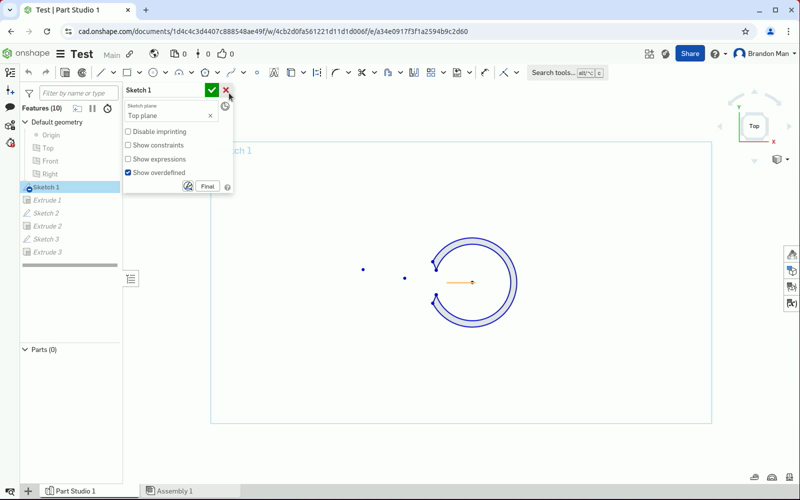
click(229, 92)
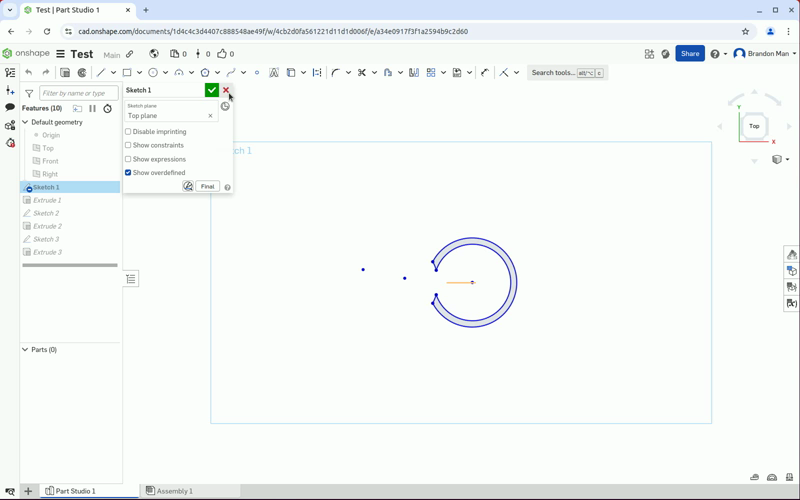
key(shift+s)
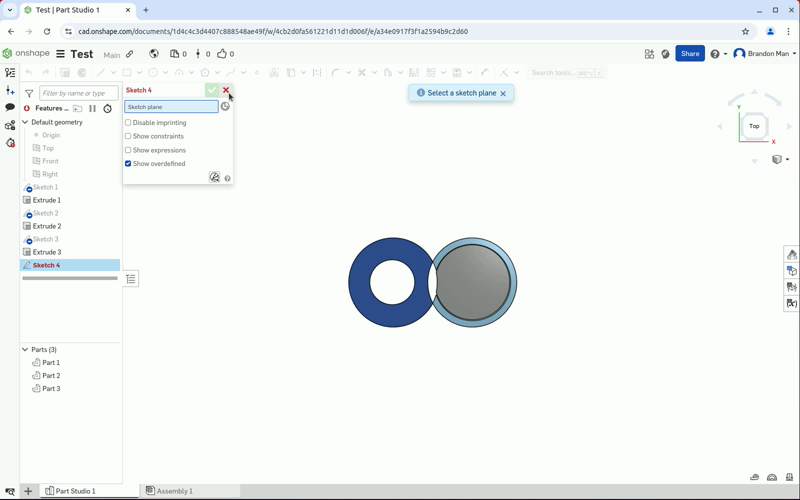
mouse_move(73, 150)
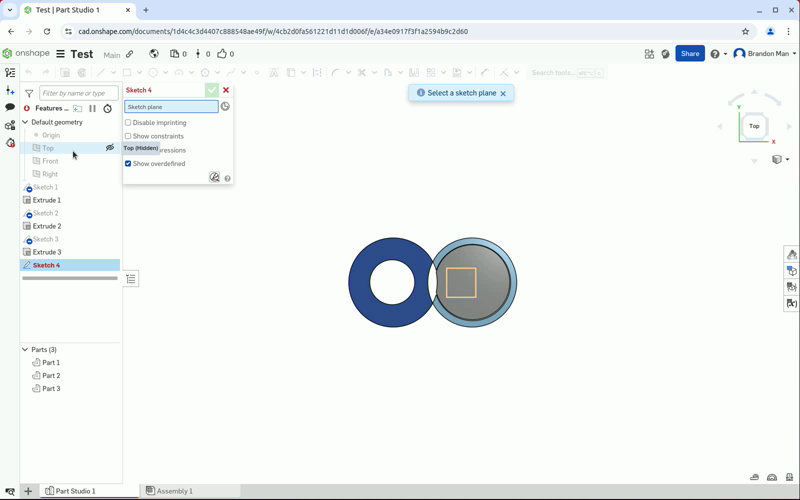
click(73, 150)
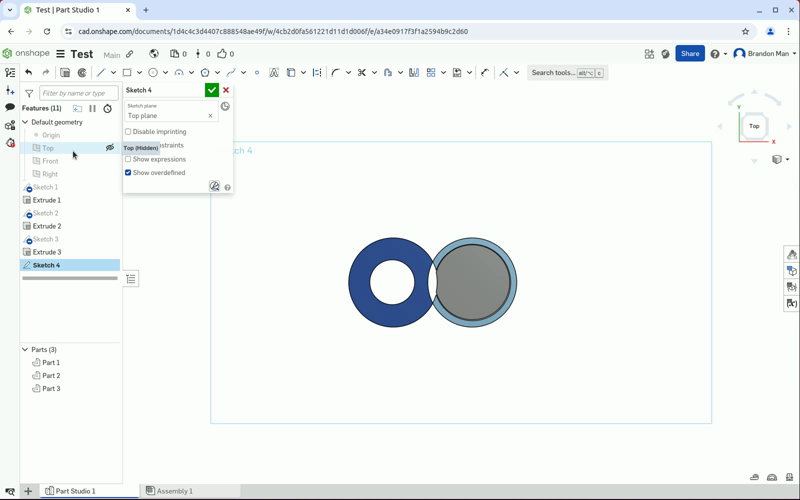
mouse_move(73, 352)
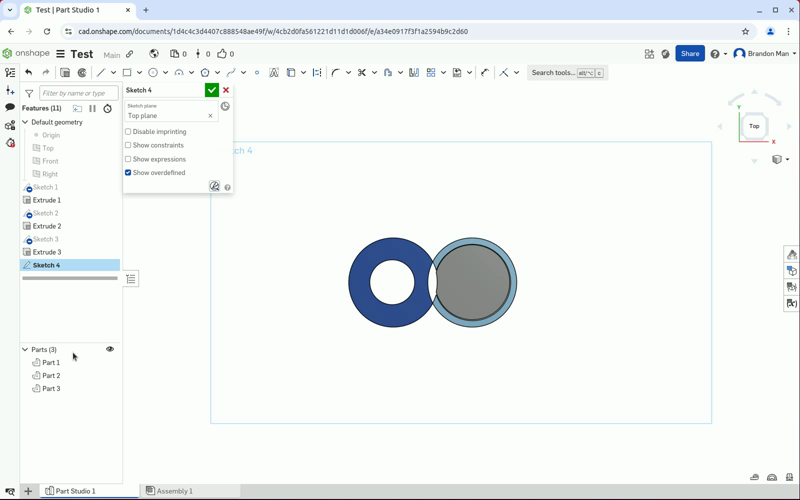
key(y)
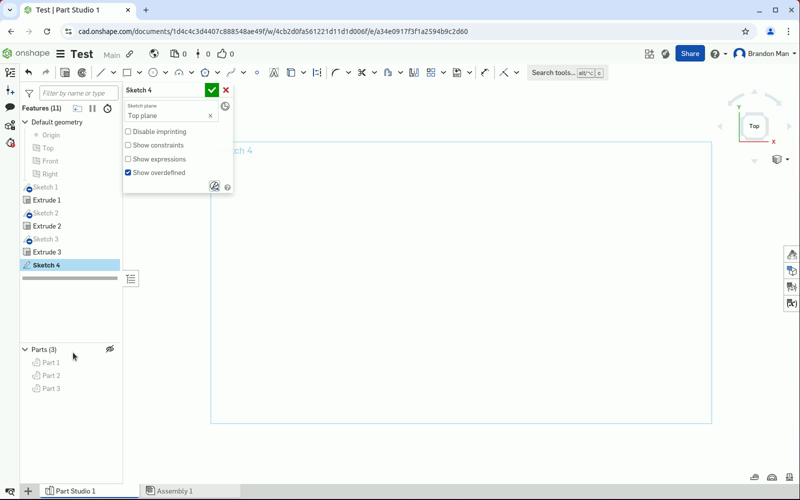
key(a)
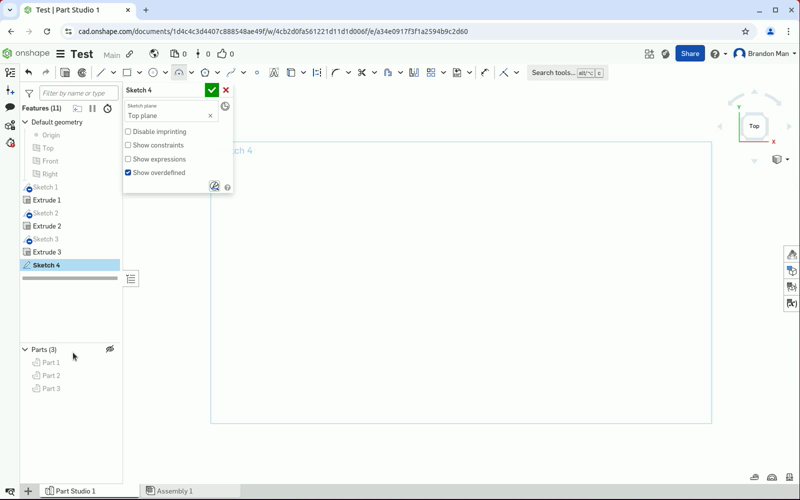
key_down(shift)
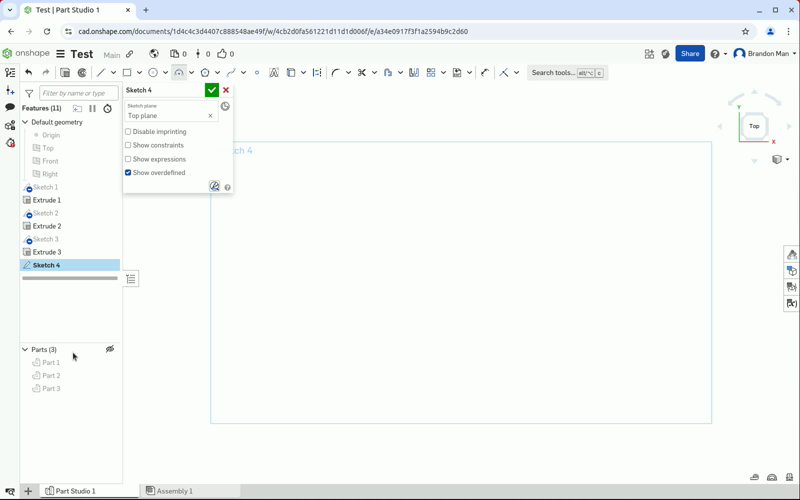
mouse_move(432, 303)
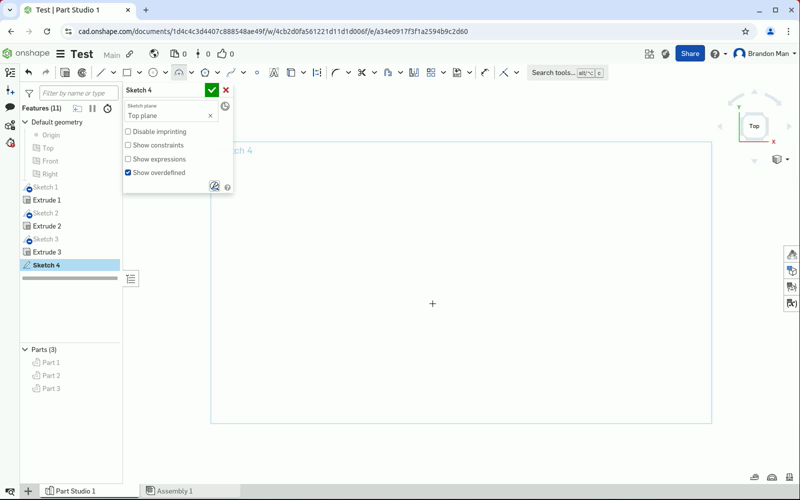
click(432, 303)
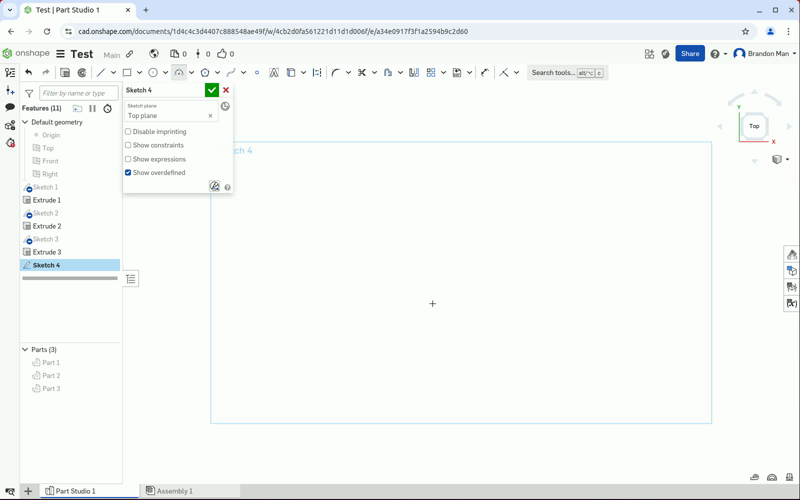
key_up(shift)
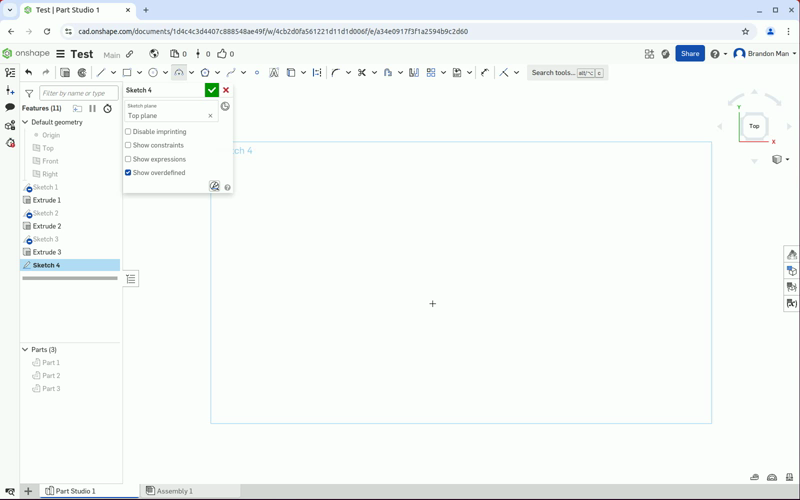
key_down(shift)
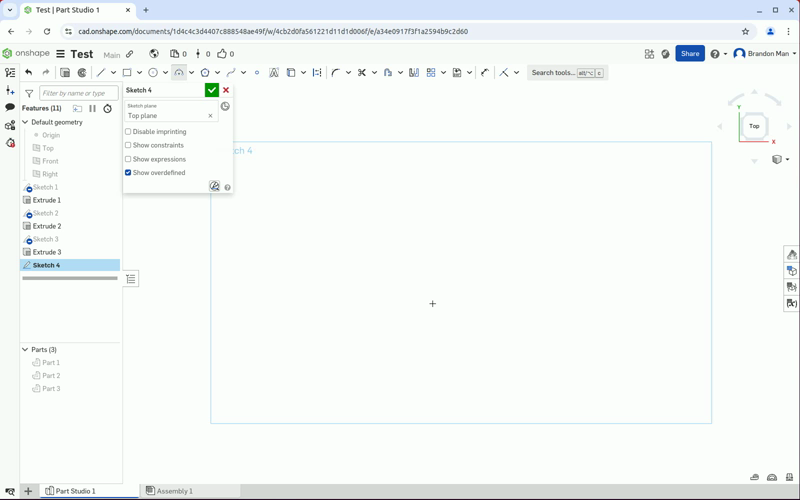
mouse_move(435, 294)
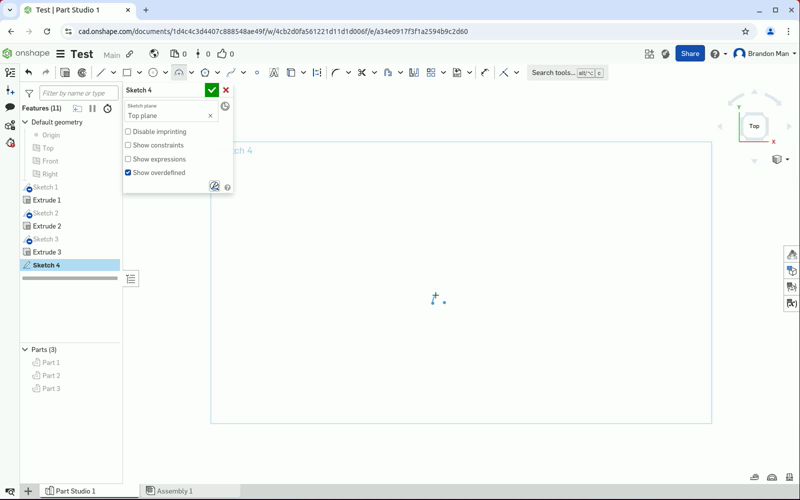
click(435, 294)
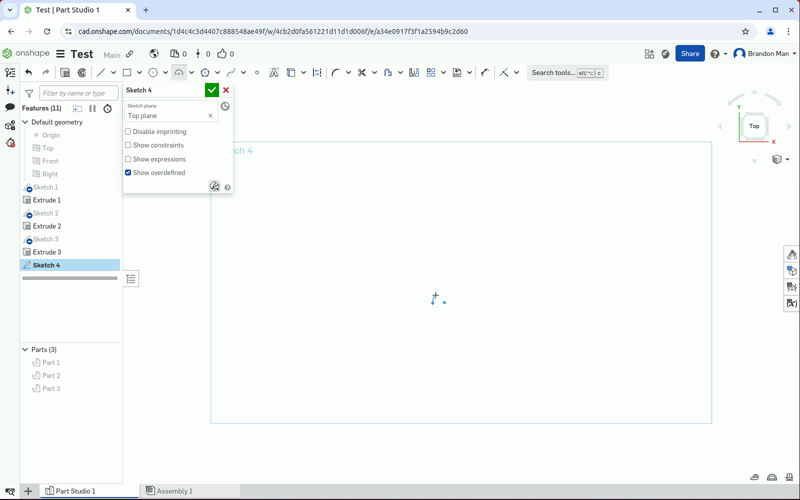
mouse_move(434, 299)
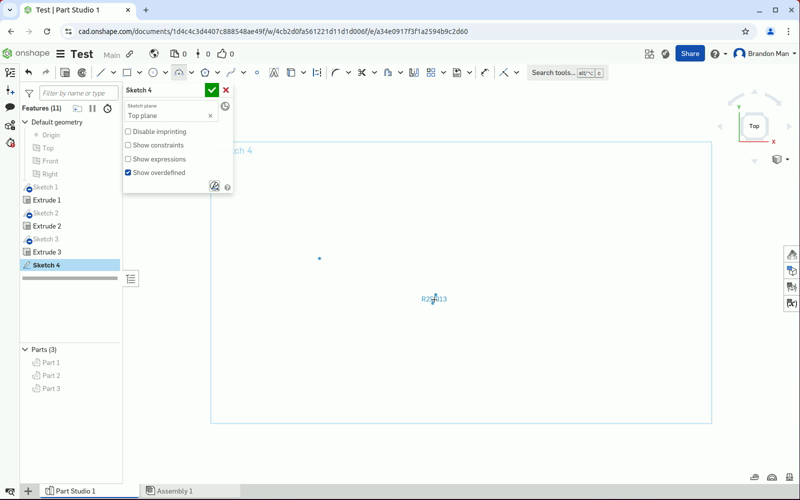
click(434, 299)
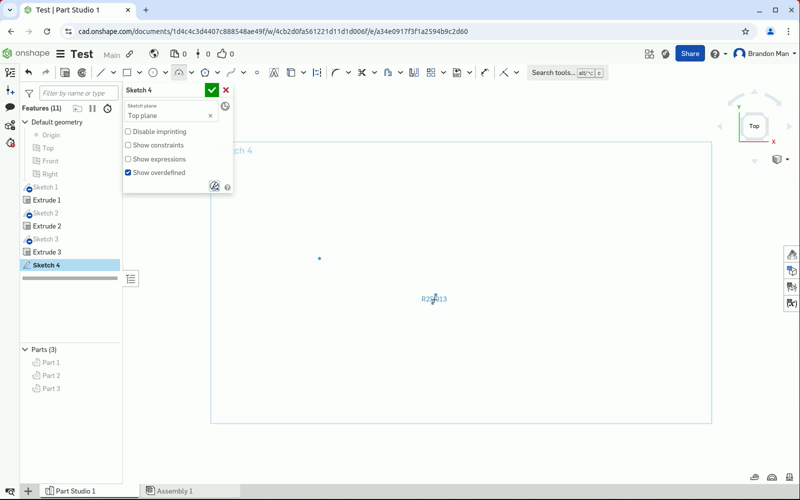
key_up(shift)
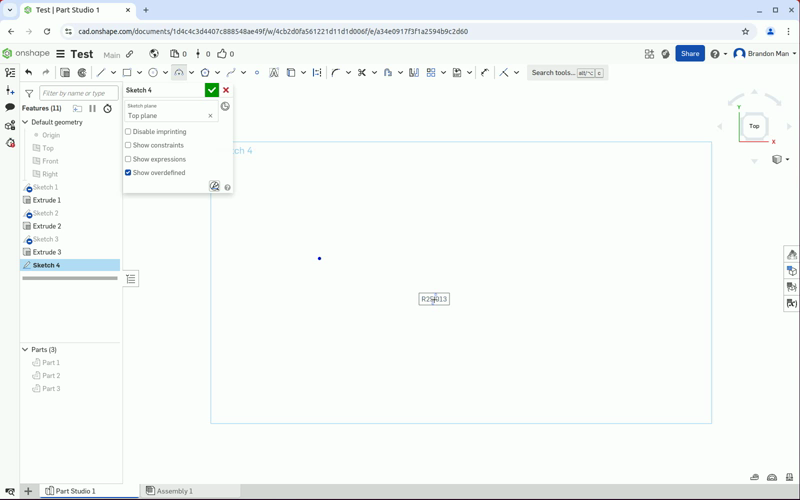
mouse_move(435, 294)
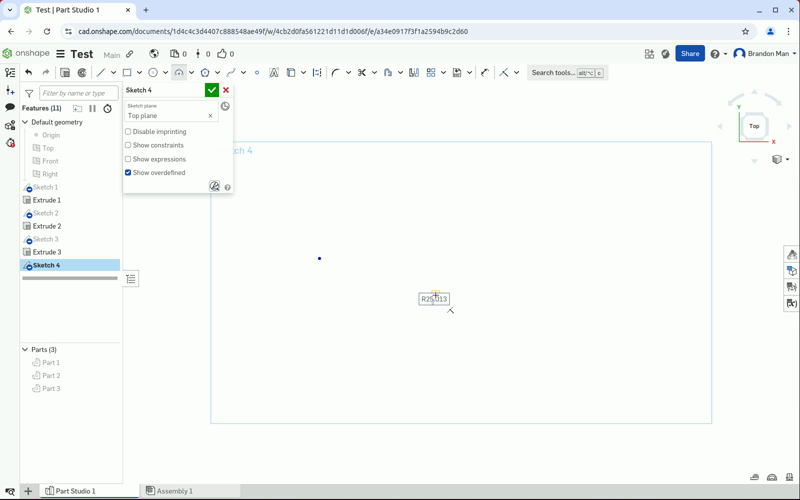
scroll(6)
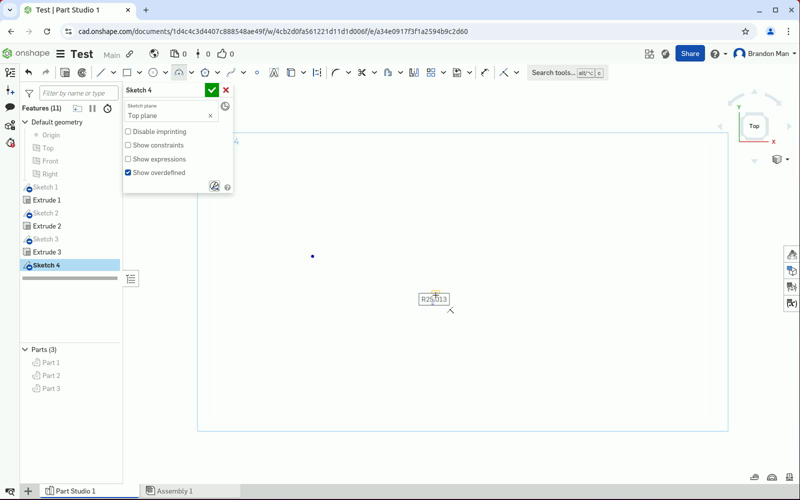
scroll(6)
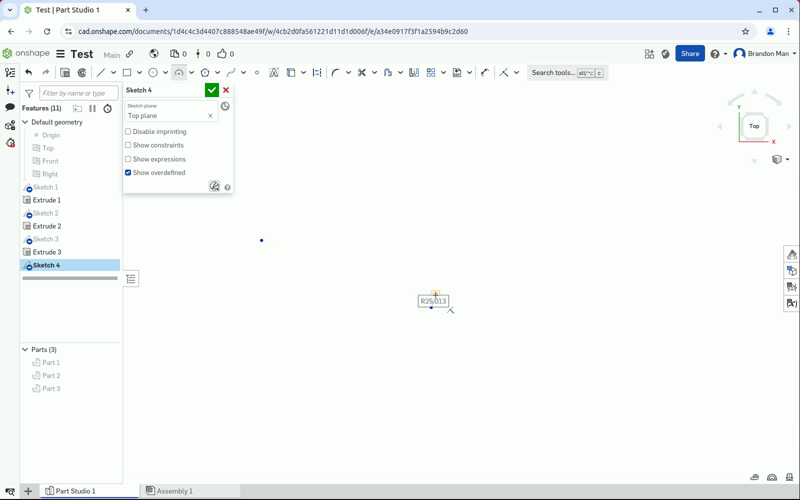
scroll(6)
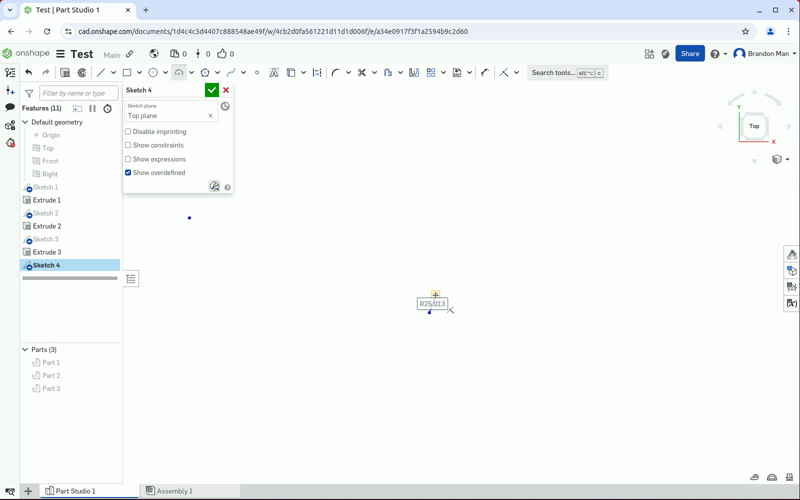
scroll(6)
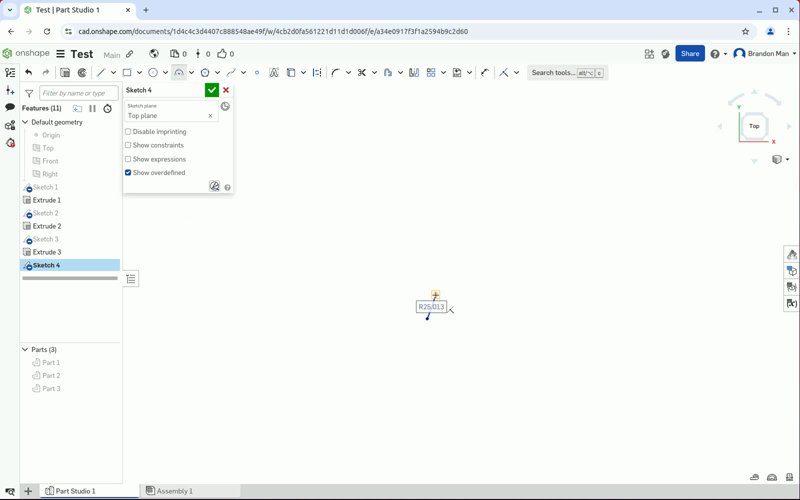
scroll(6)
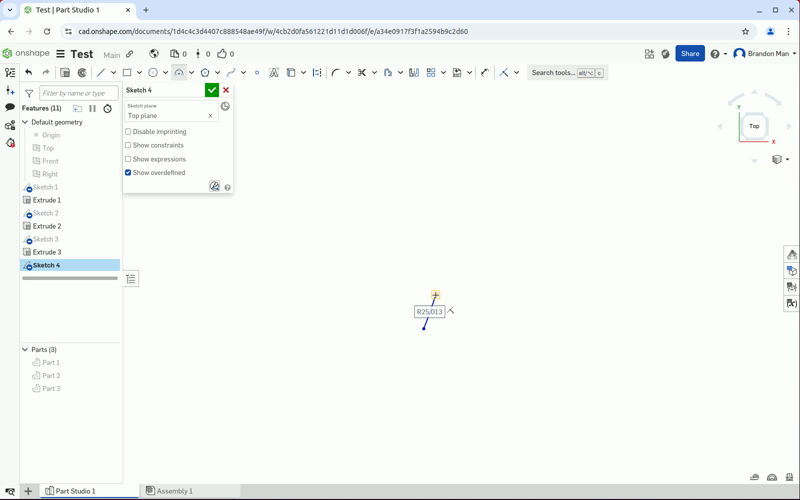
scroll(6)
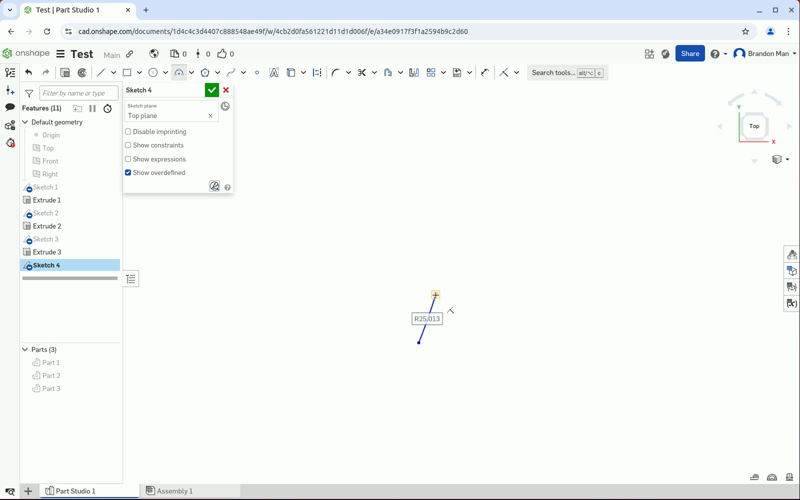
scroll(6)
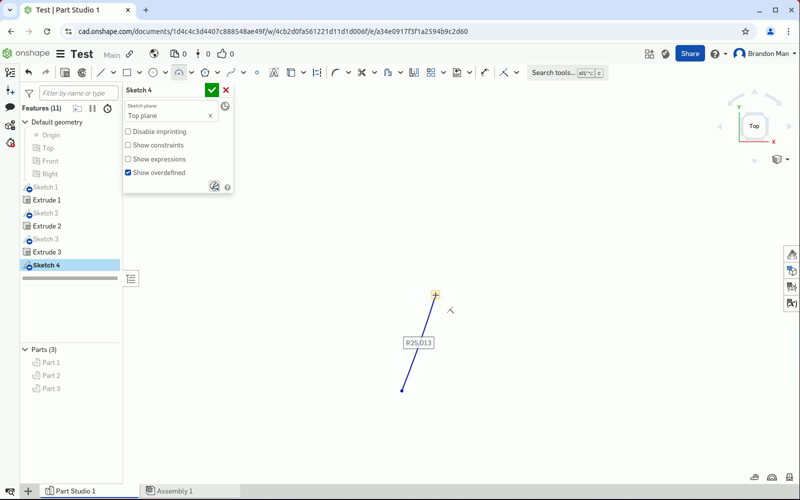
click(435, 294)
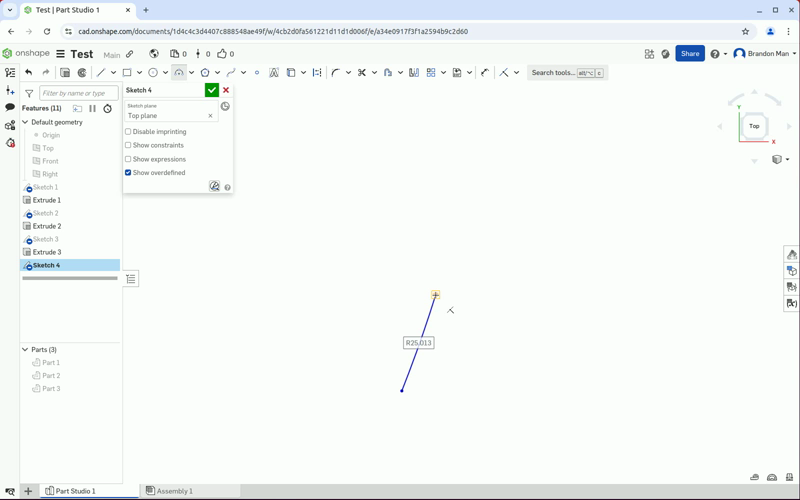
scroll(-6)
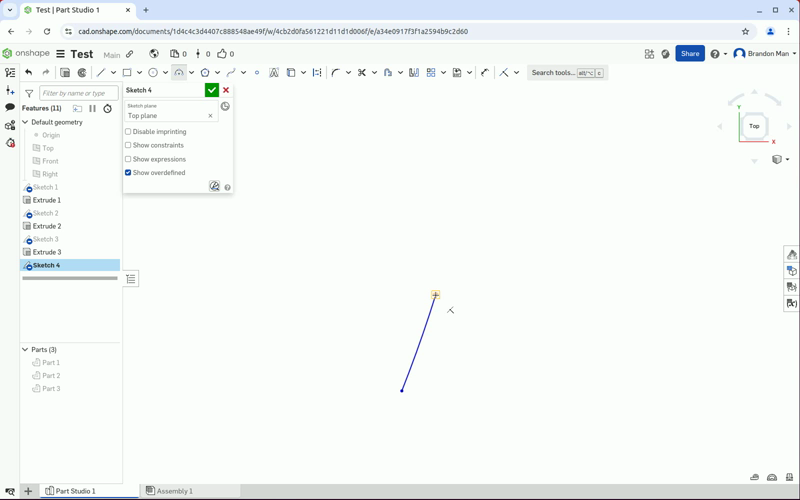
scroll(-6)
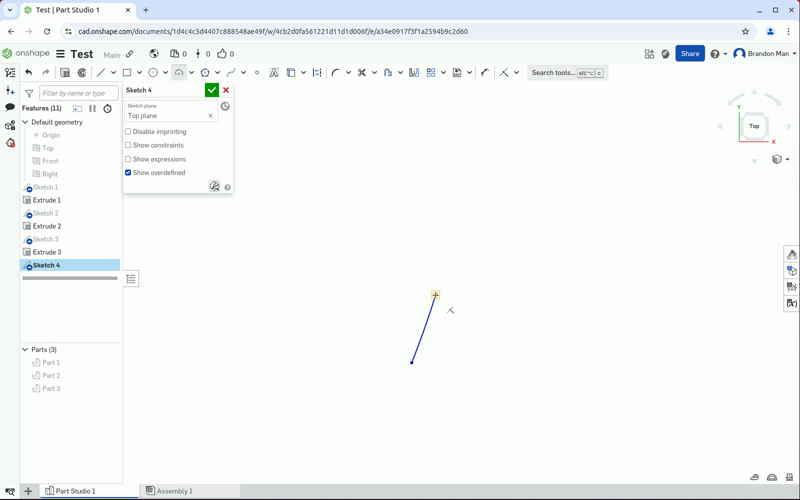
scroll(-6)
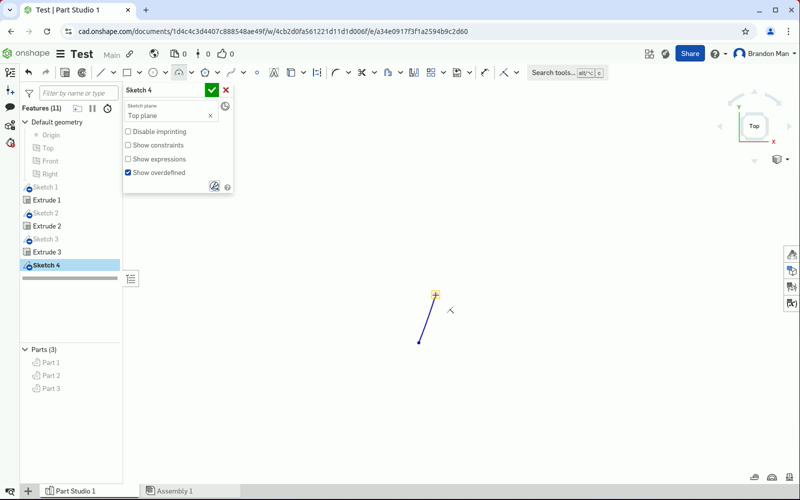
scroll(-6)
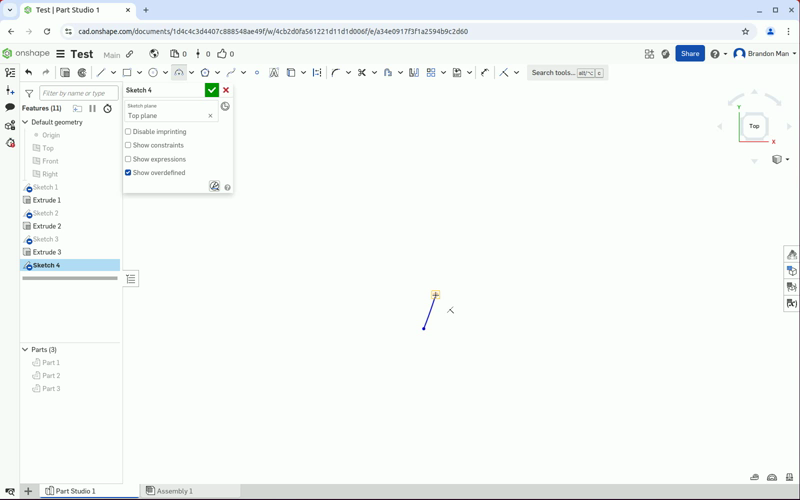
scroll(-6)
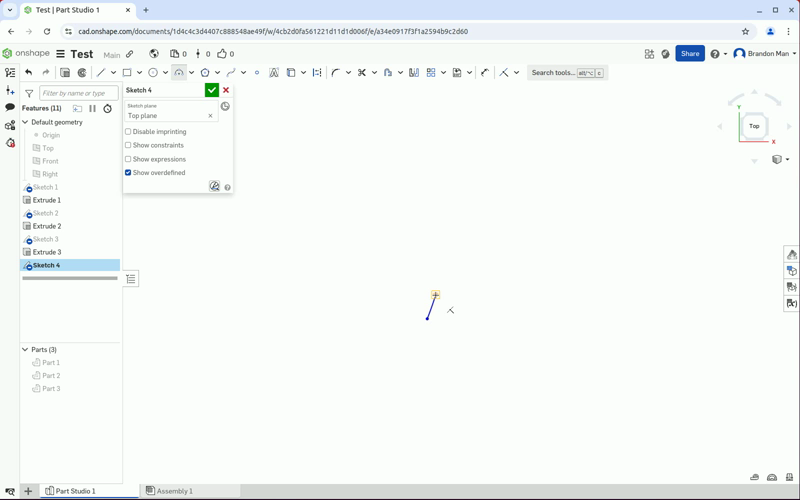
scroll(-6)
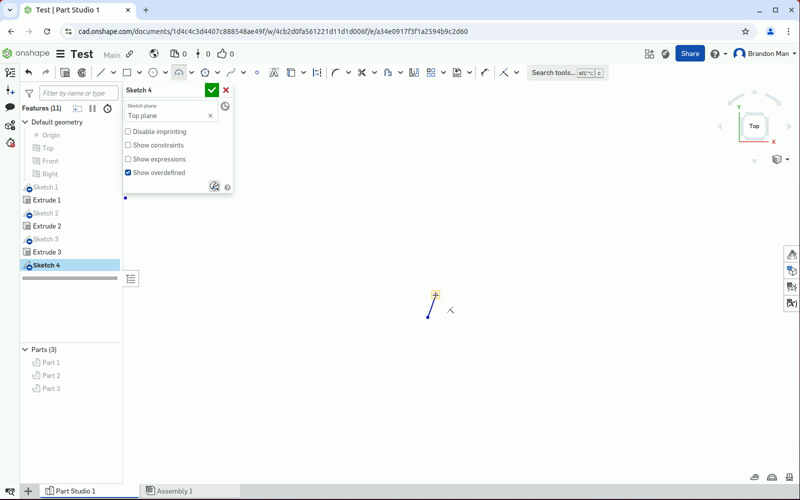
scroll(-6)
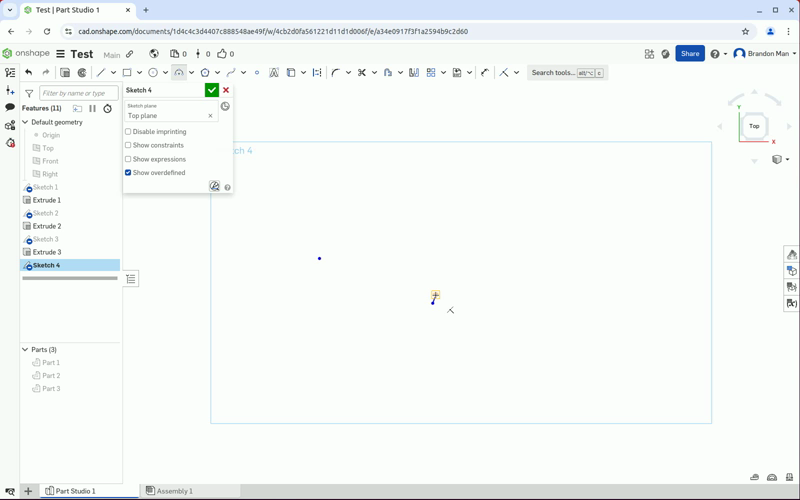
key_down(shift)
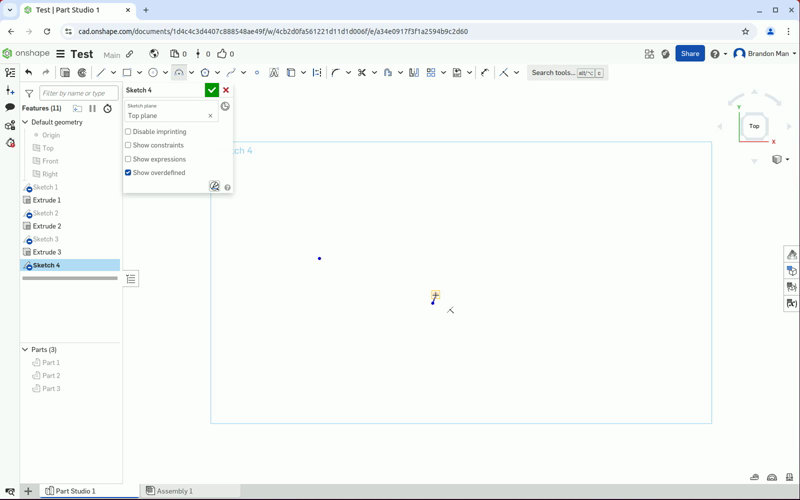
mouse_move(435, 269)
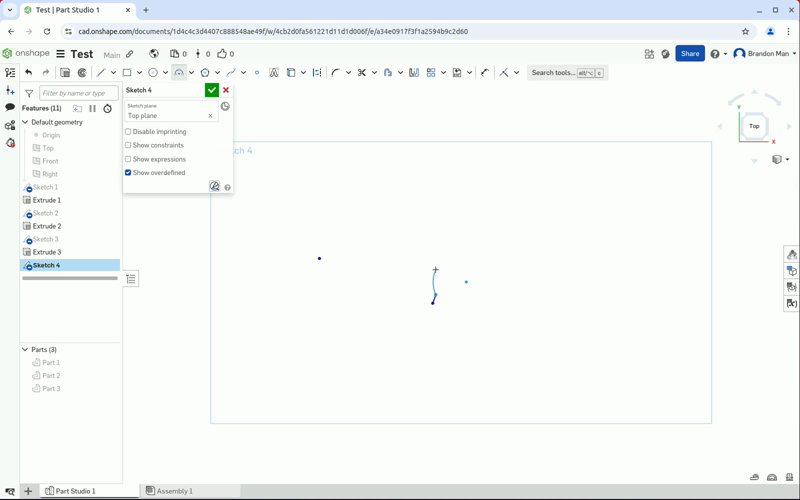
click(435, 269)
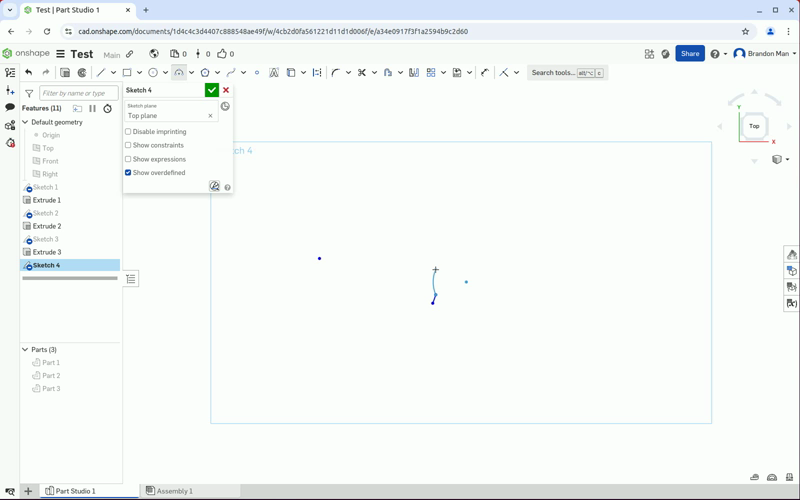
mouse_move(433, 282)
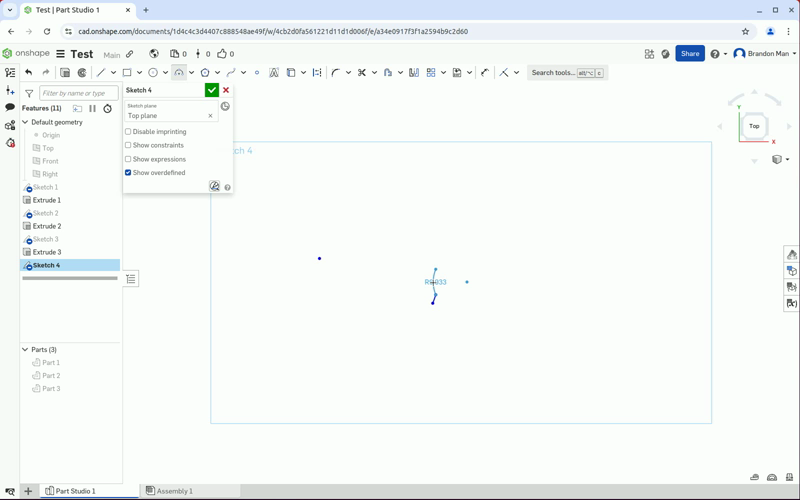
click(433, 282)
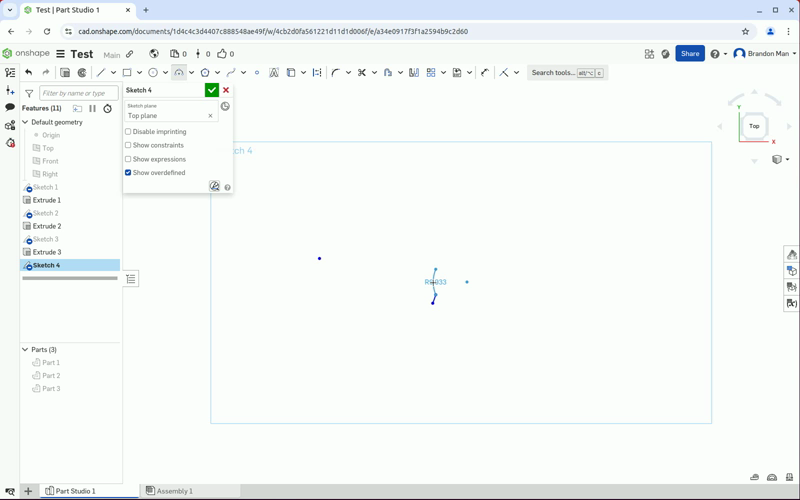
key_up(shift)
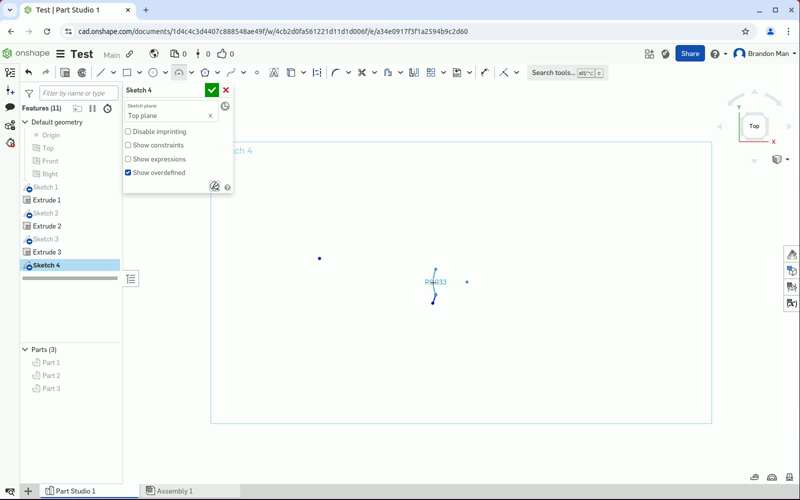
mouse_move(435, 269)
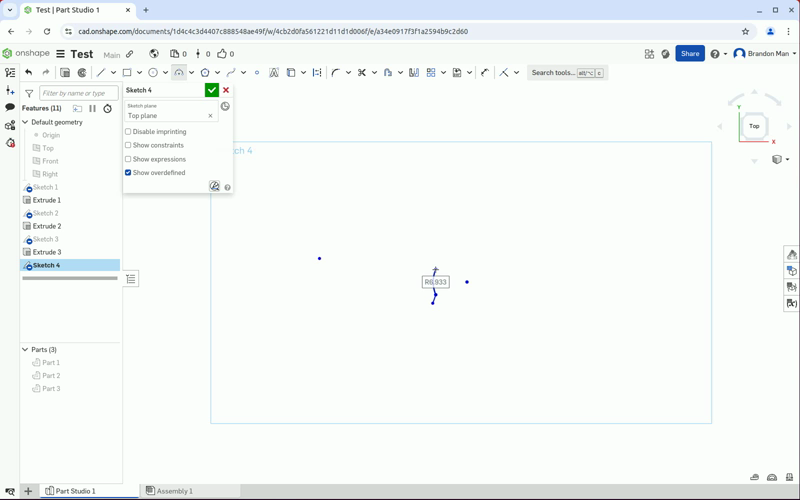
click(435, 269)
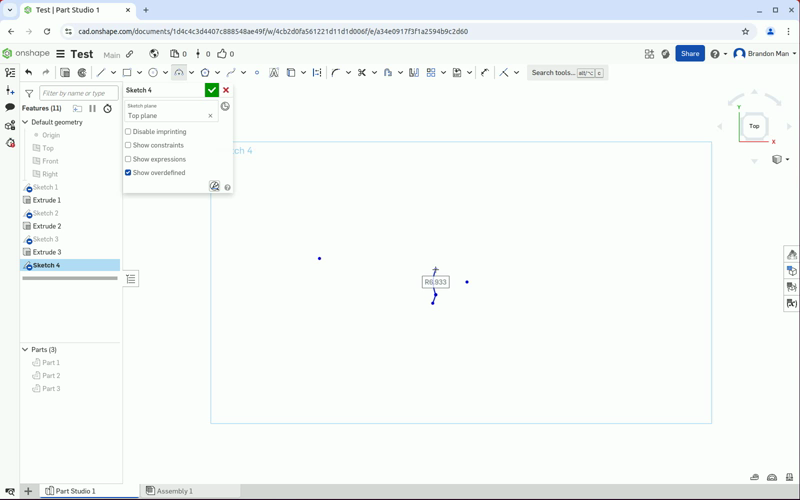
key_down(shift)
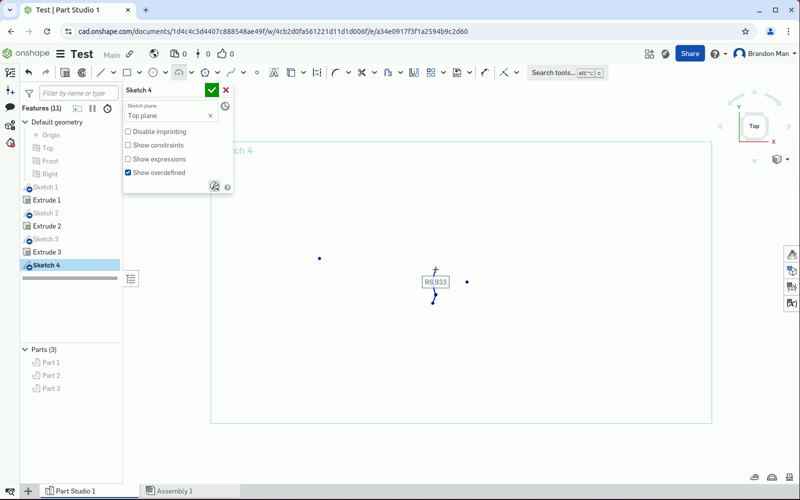
mouse_move(432, 261)
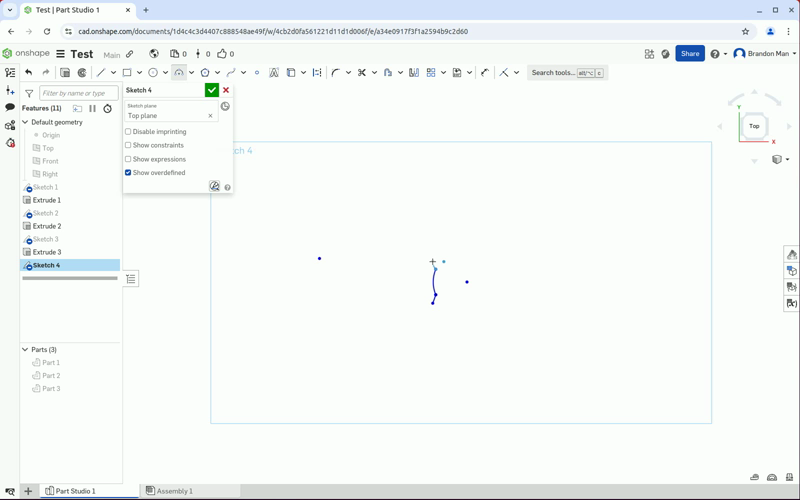
click(432, 261)
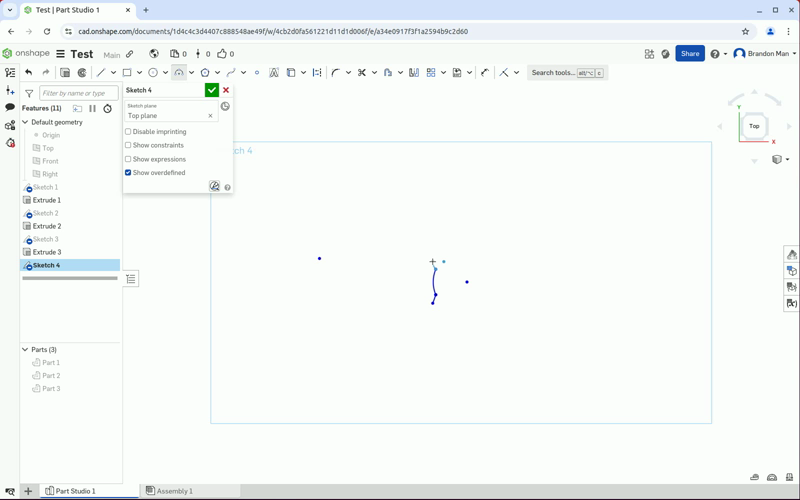
mouse_move(434, 264)
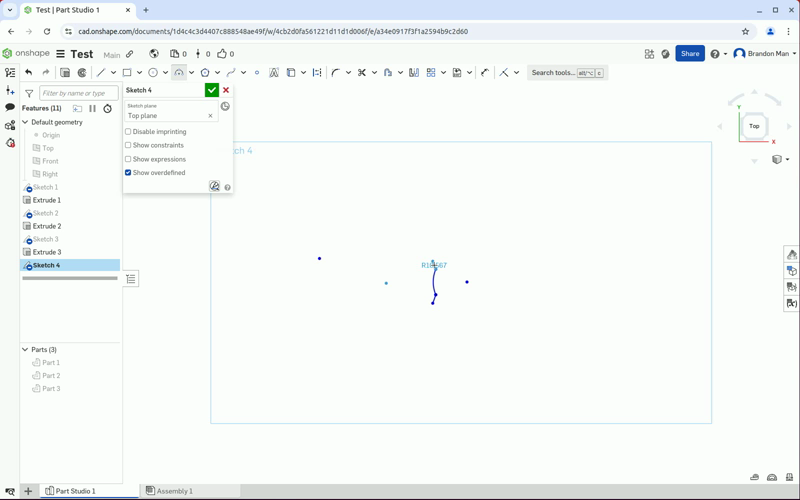
scroll(6)
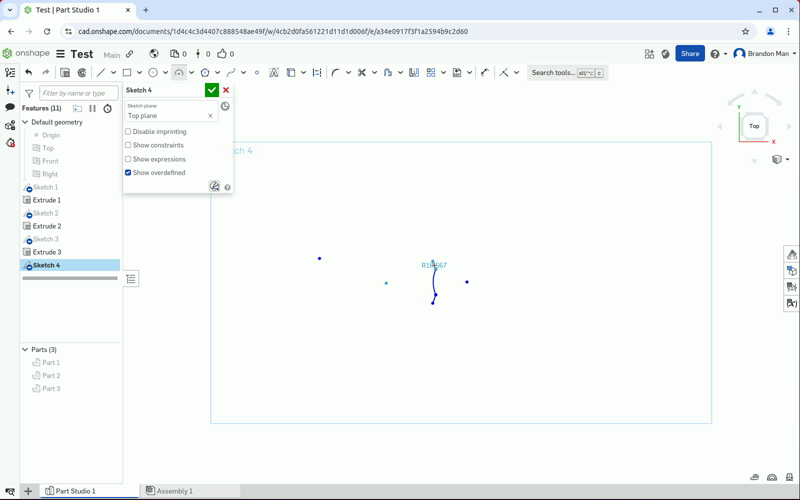
scroll(6)
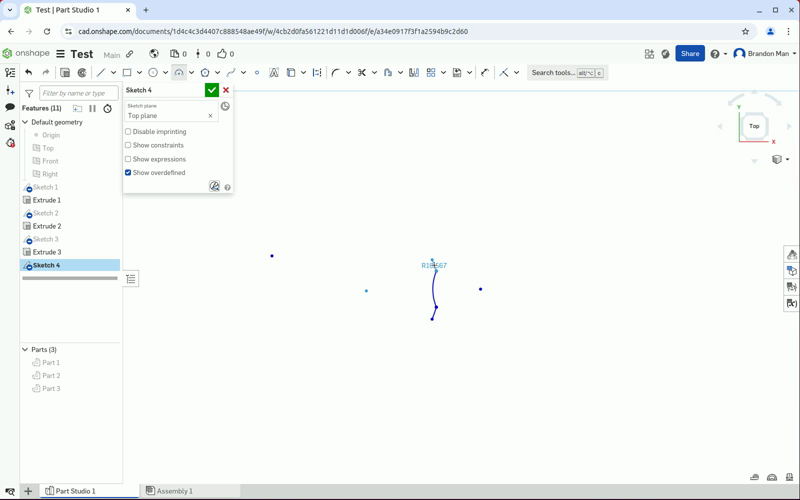
scroll(6)
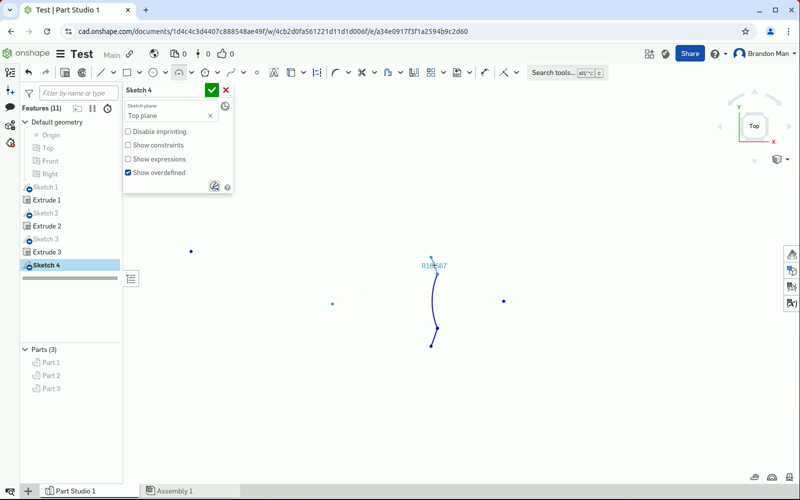
scroll(6)
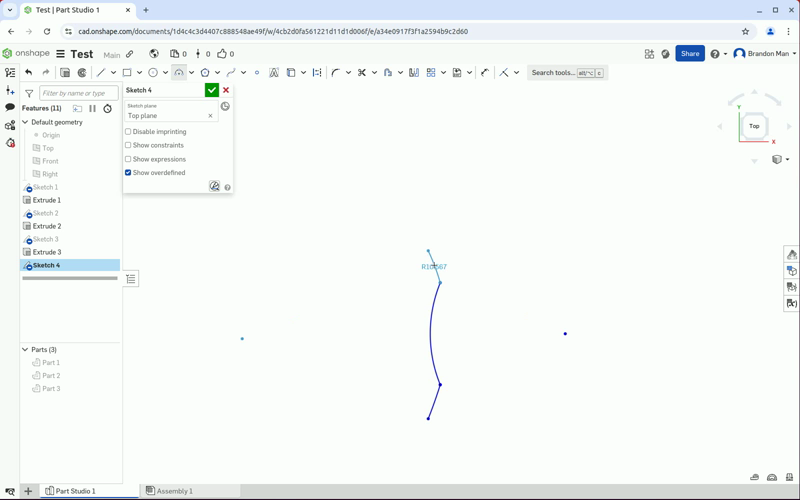
scroll(6)
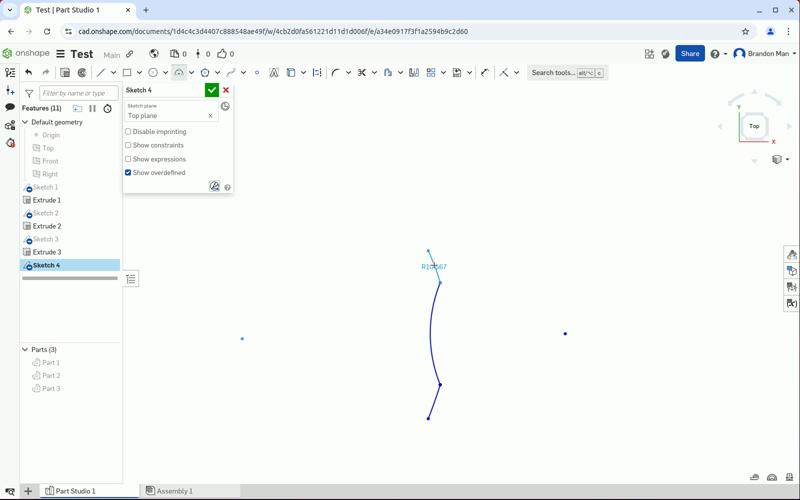
scroll(6)
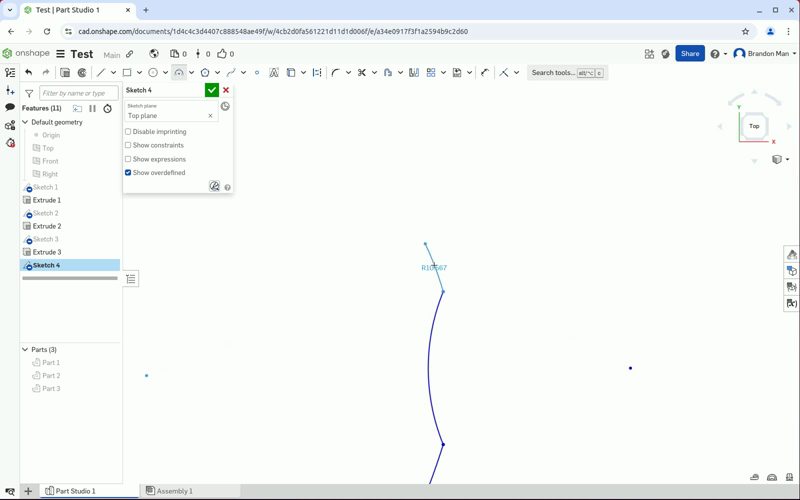
scroll(6)
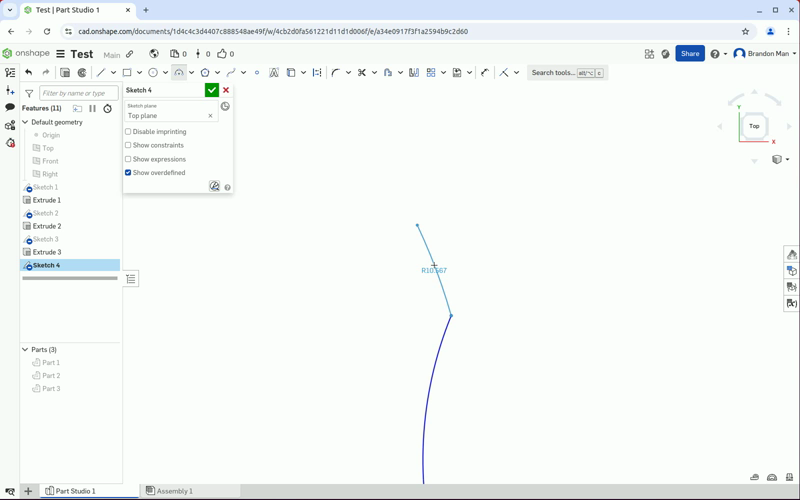
click(434, 264)
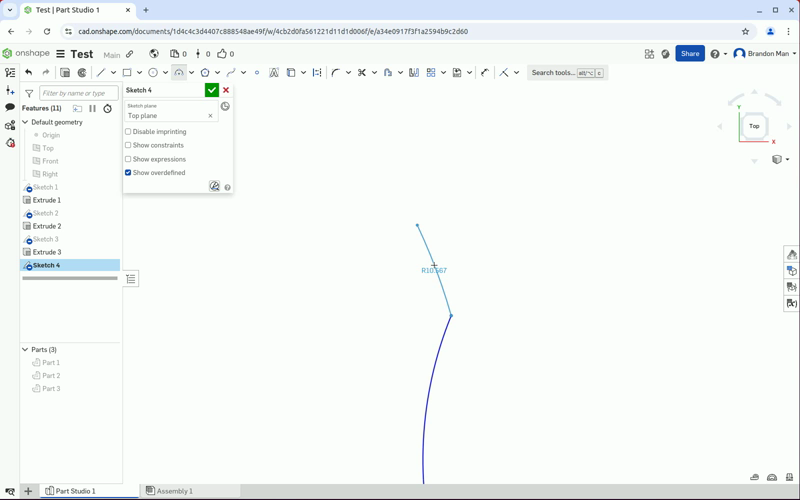
scroll(-6)
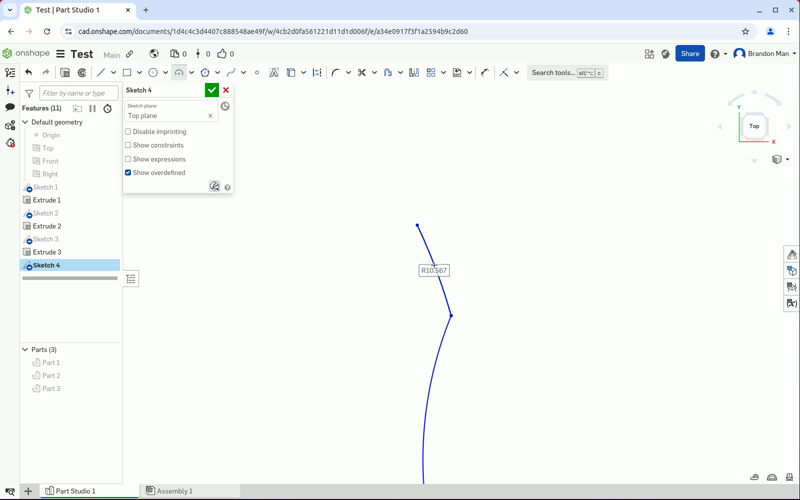
scroll(-6)
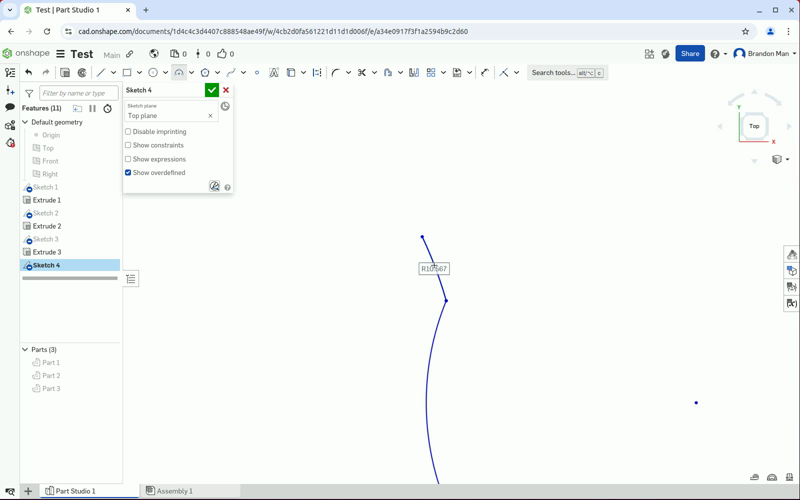
scroll(-6)
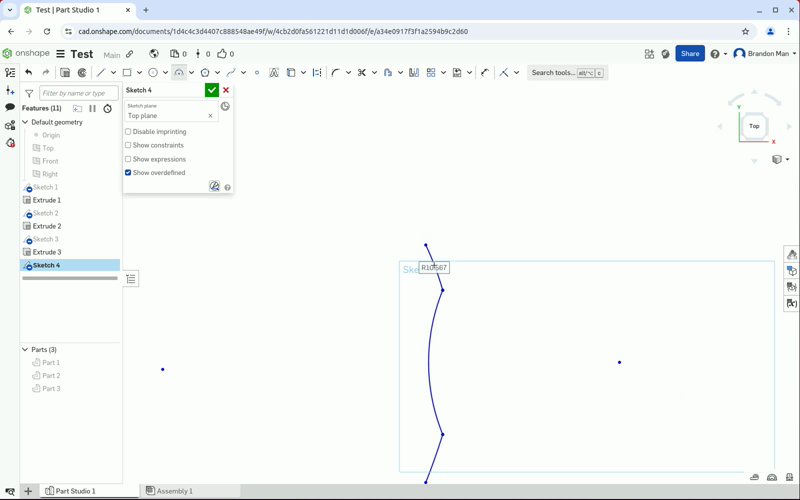
scroll(-6)
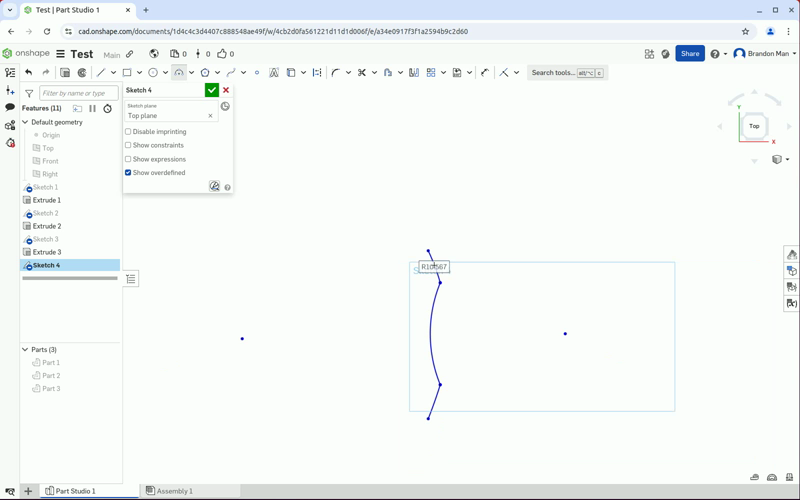
scroll(-6)
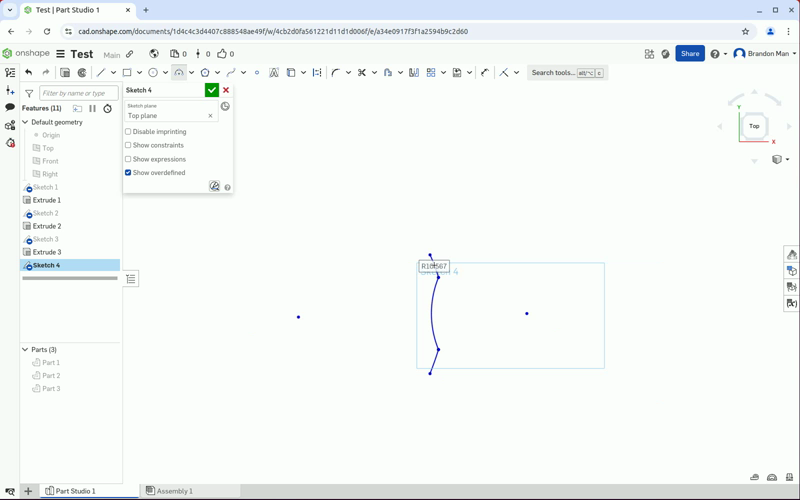
scroll(-6)
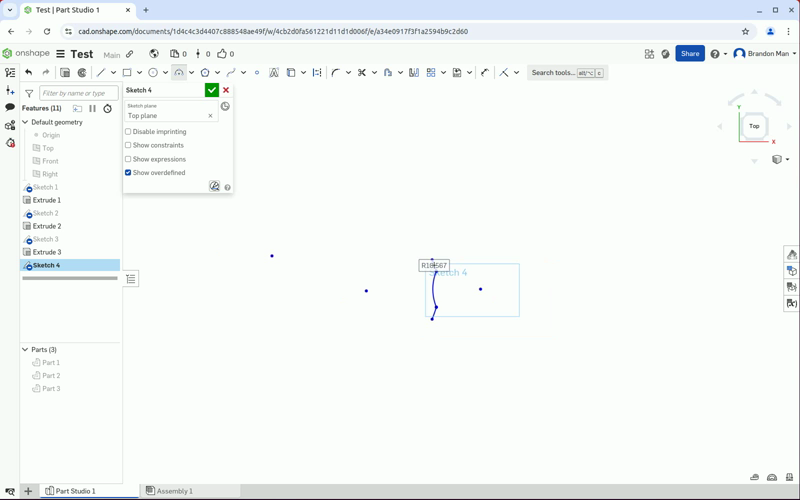
scroll(-6)
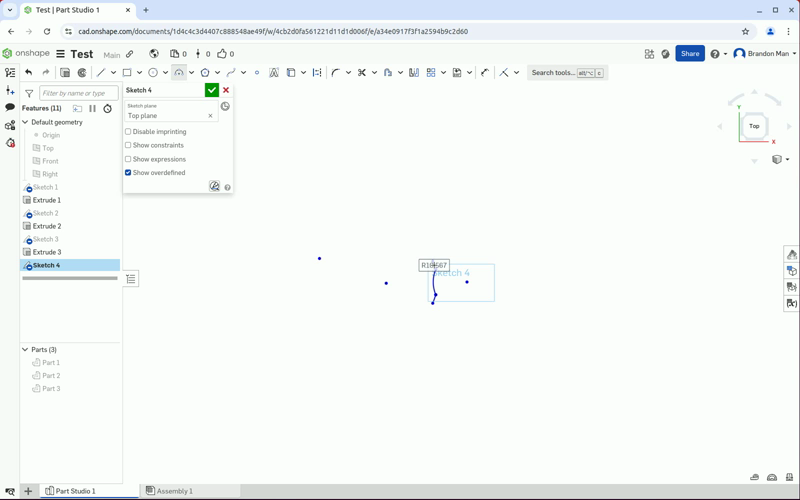
key_up(shift)
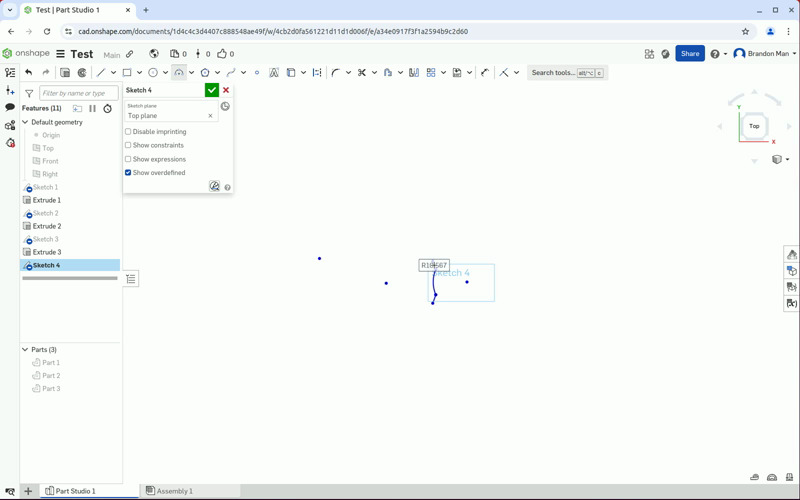
mouse_move(432, 261)
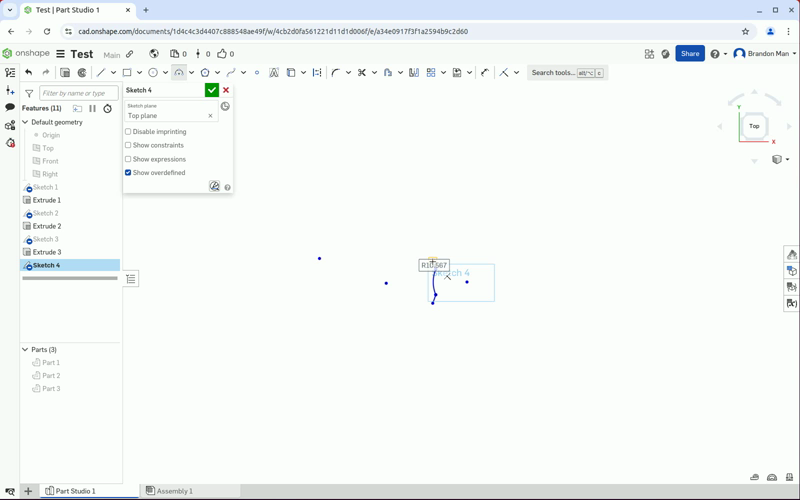
scroll(6)
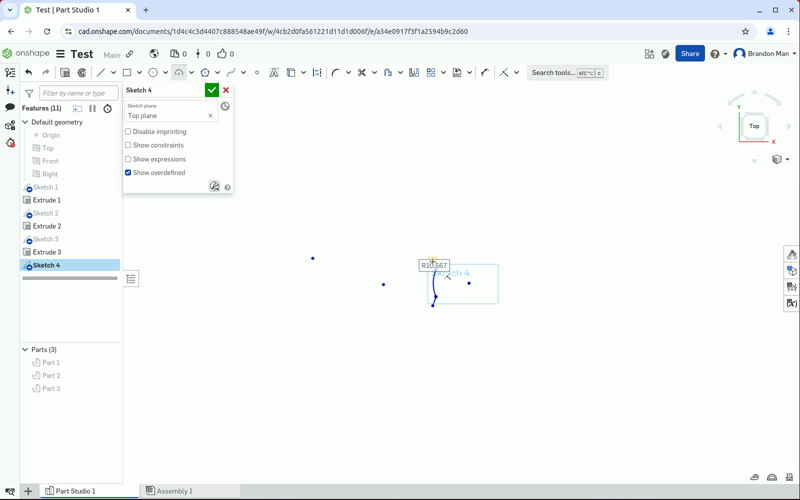
scroll(6)
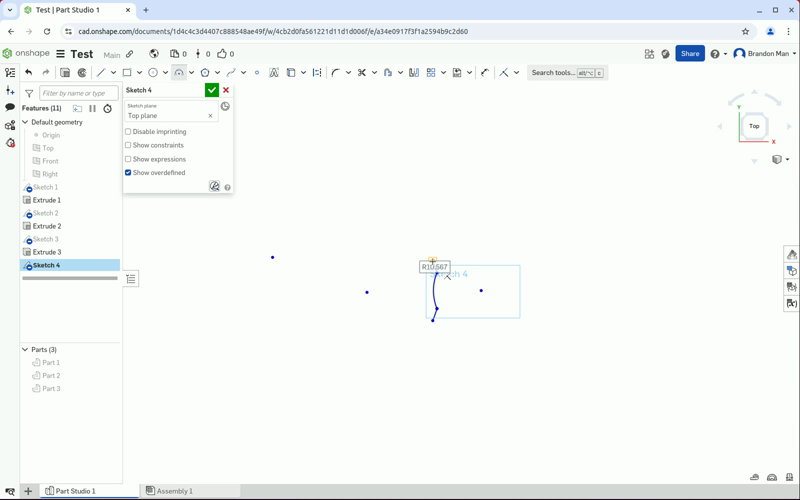
scroll(6)
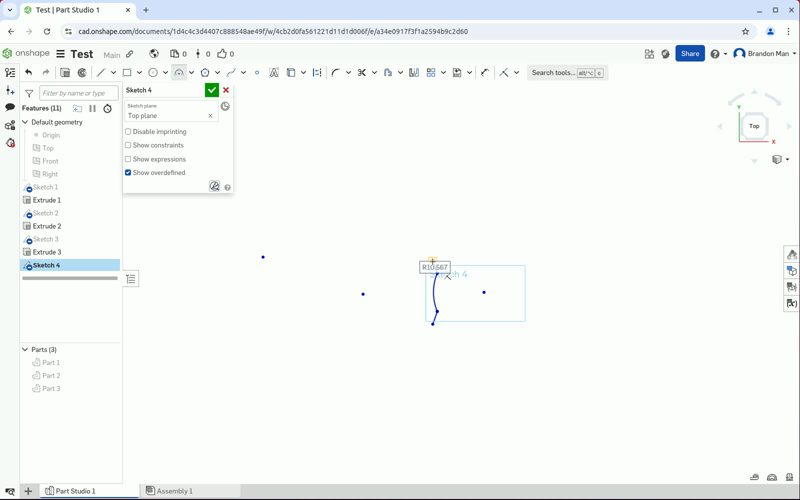
scroll(6)
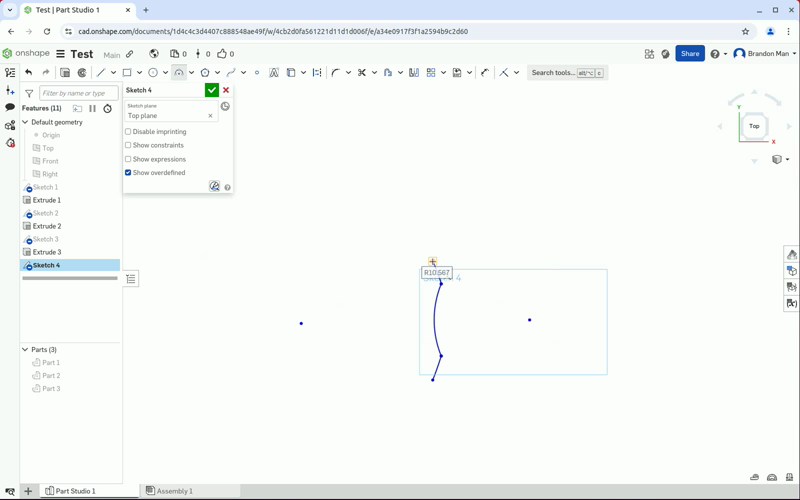
scroll(6)
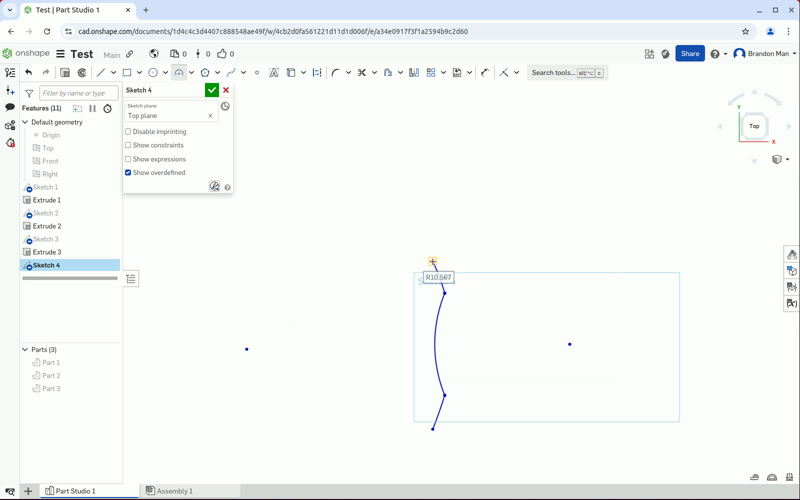
scroll(6)
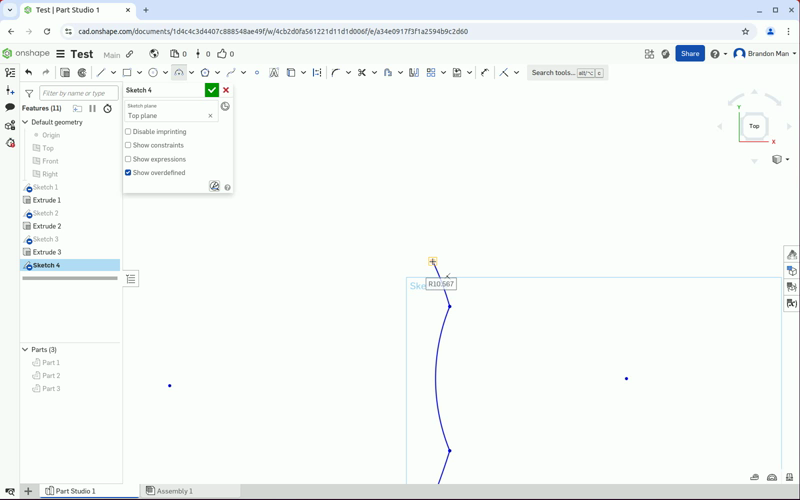
scroll(6)
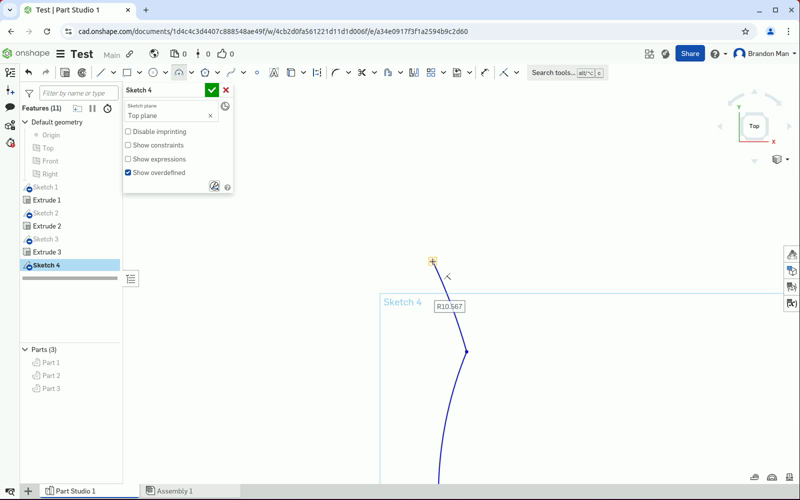
click(432, 261)
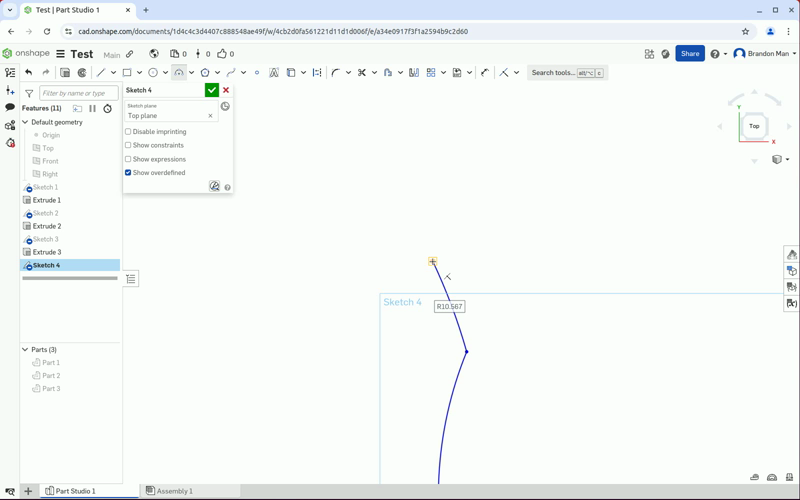
scroll(-6)
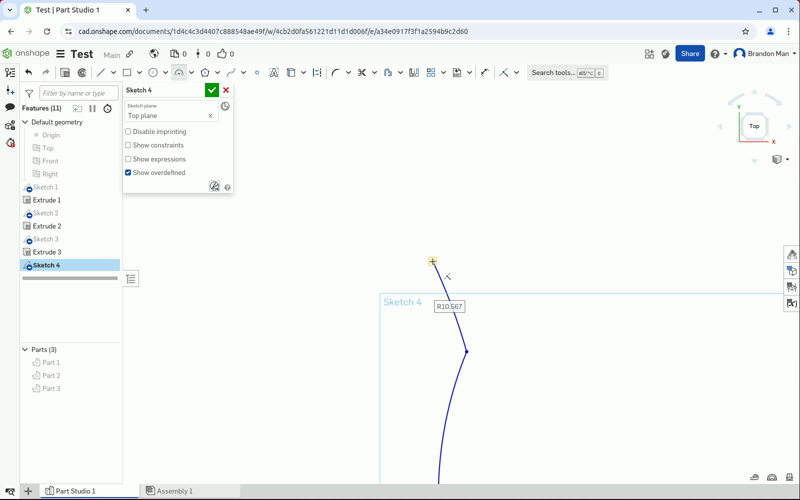
scroll(-6)
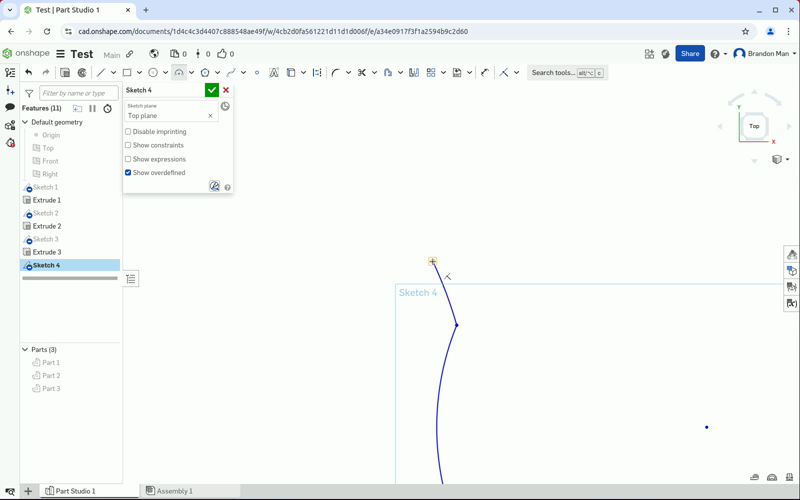
scroll(-6)
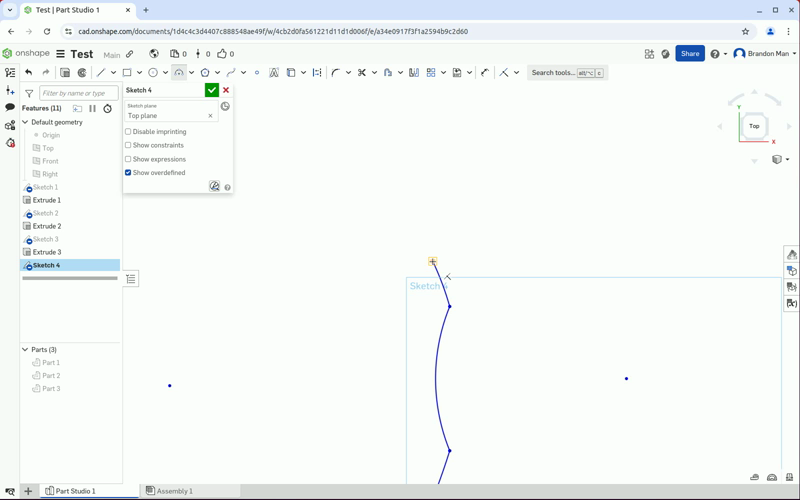
scroll(-6)
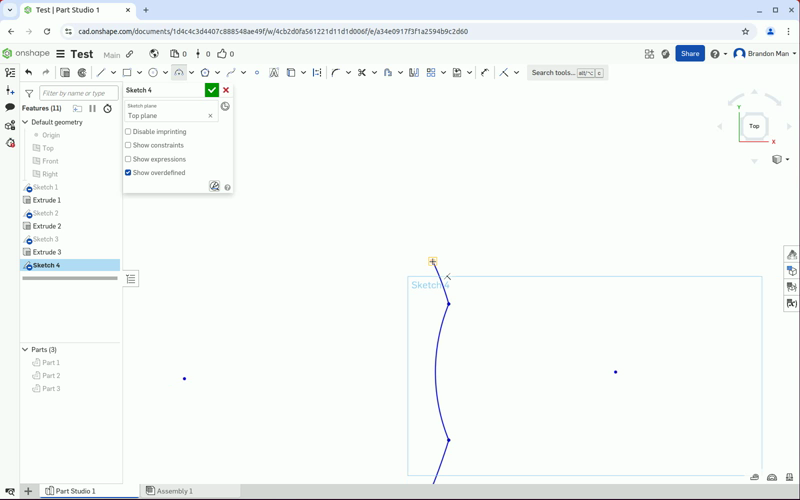
scroll(-6)
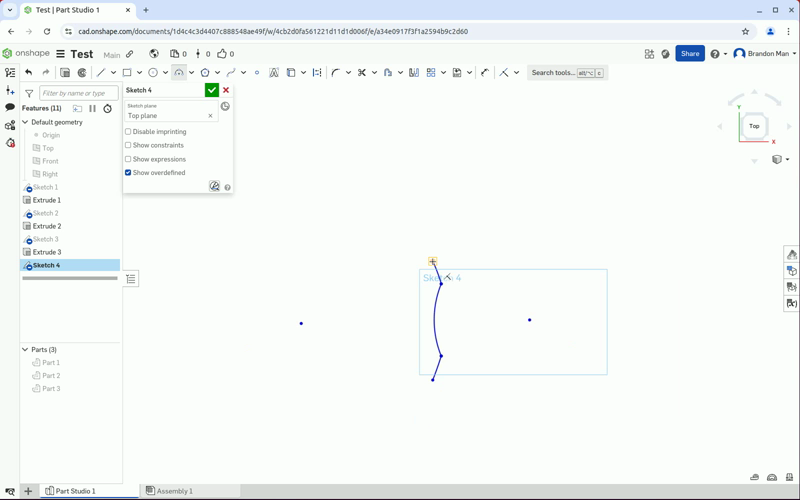
scroll(-6)
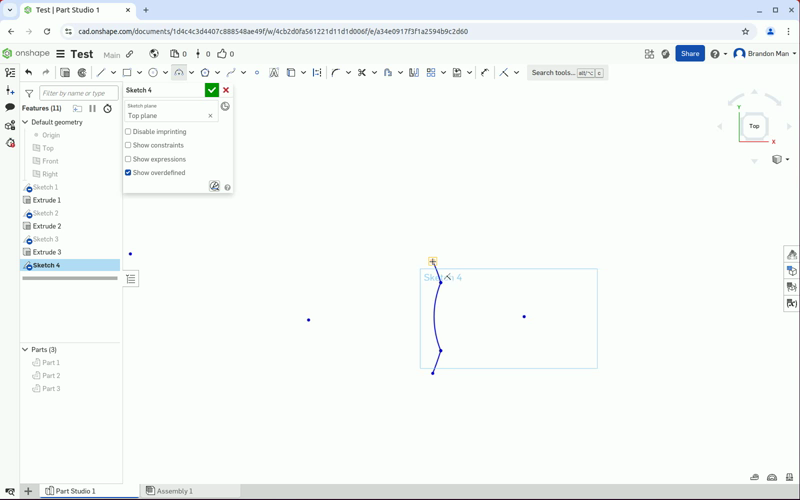
scroll(-6)
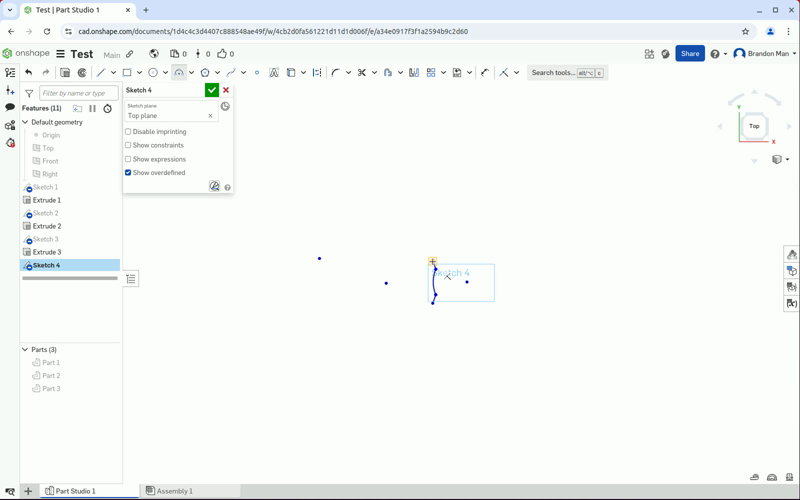
mouse_move(432, 303)
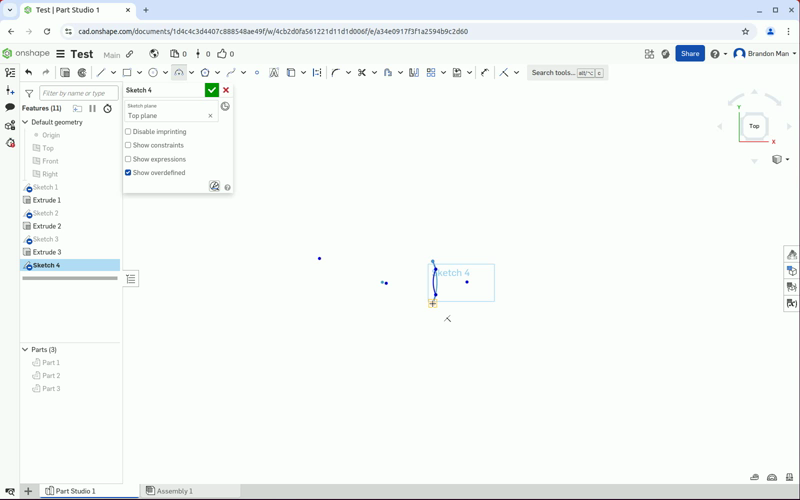
scroll(6)
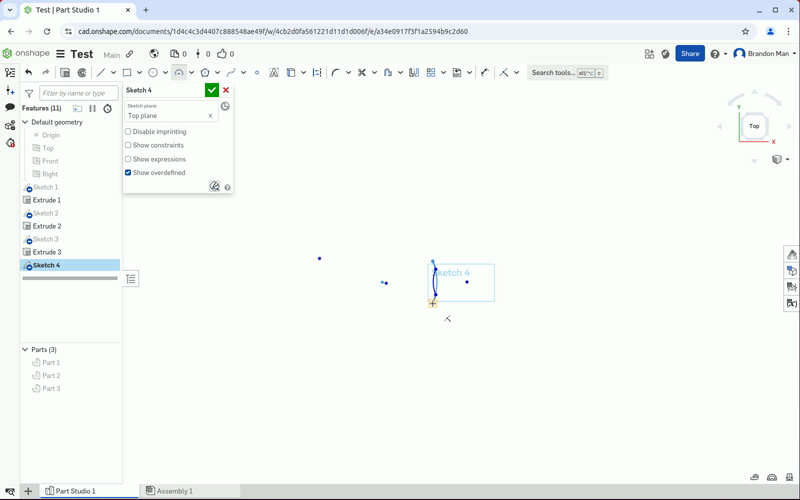
scroll(6)
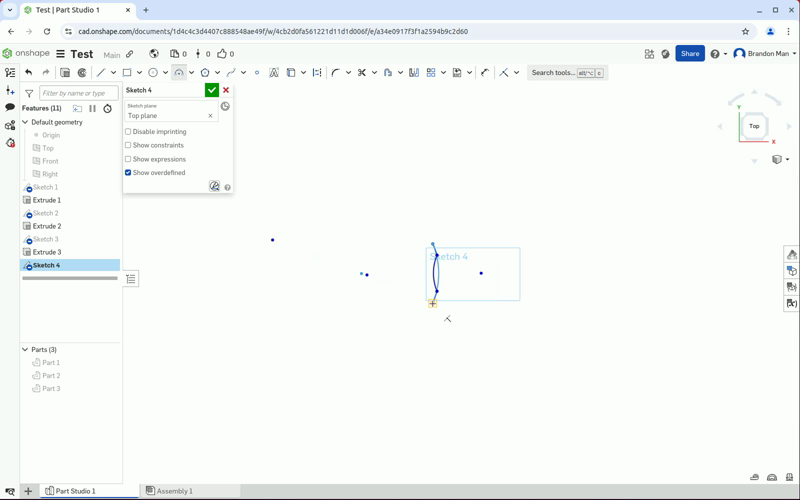
scroll(6)
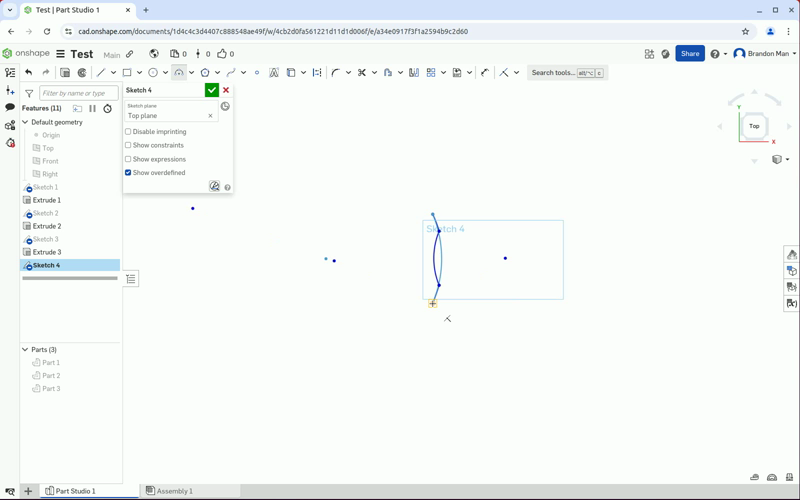
scroll(6)
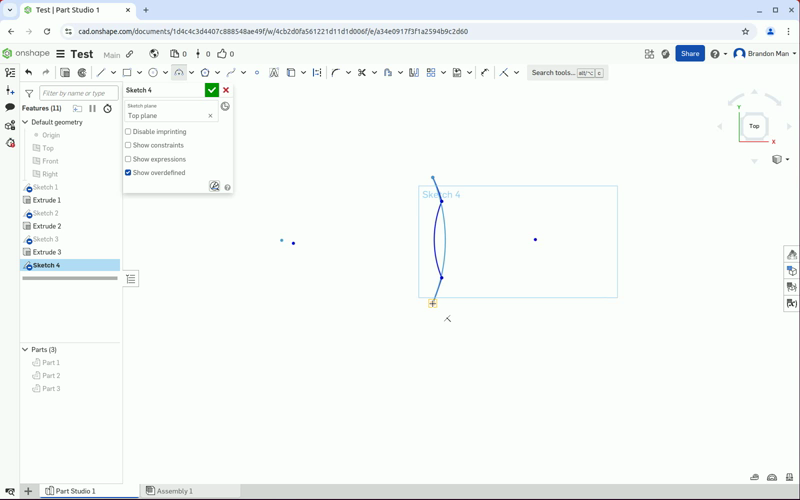
scroll(6)
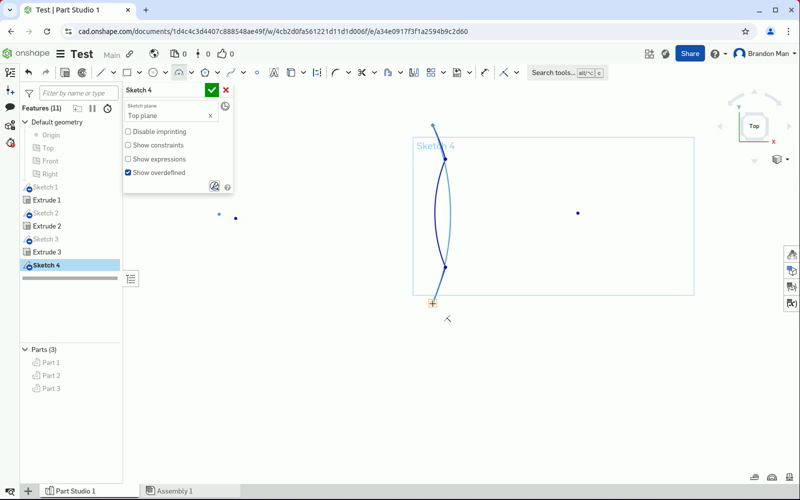
scroll(6)
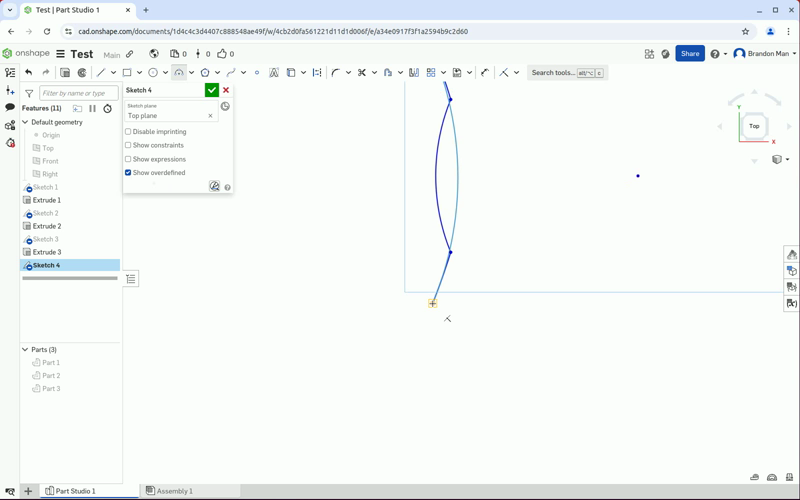
scroll(6)
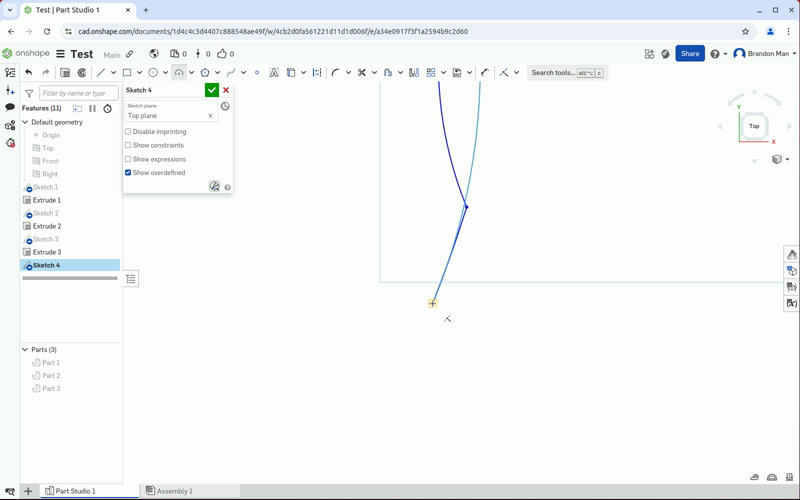
click(432, 303)
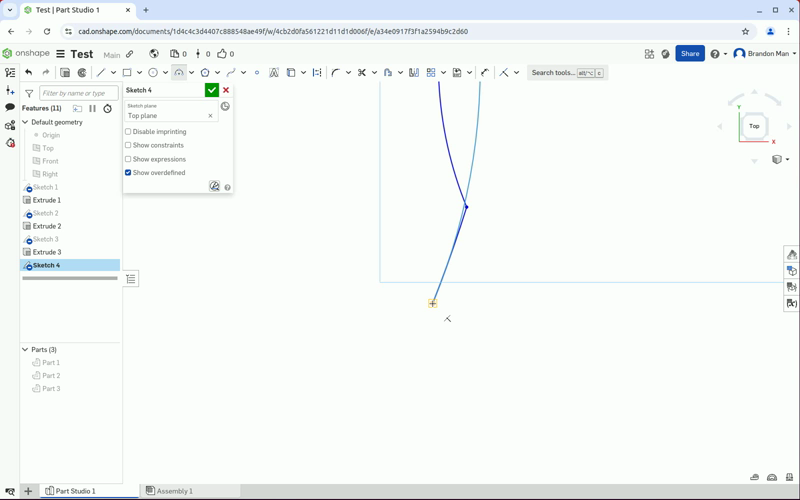
scroll(-6)
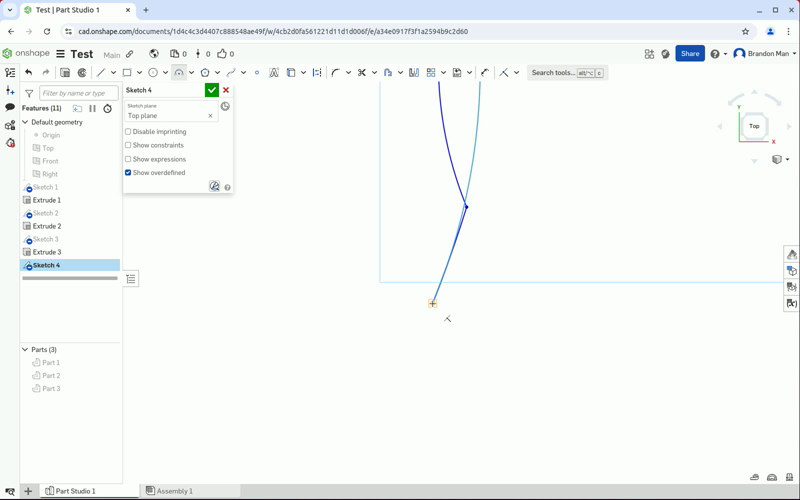
scroll(-6)
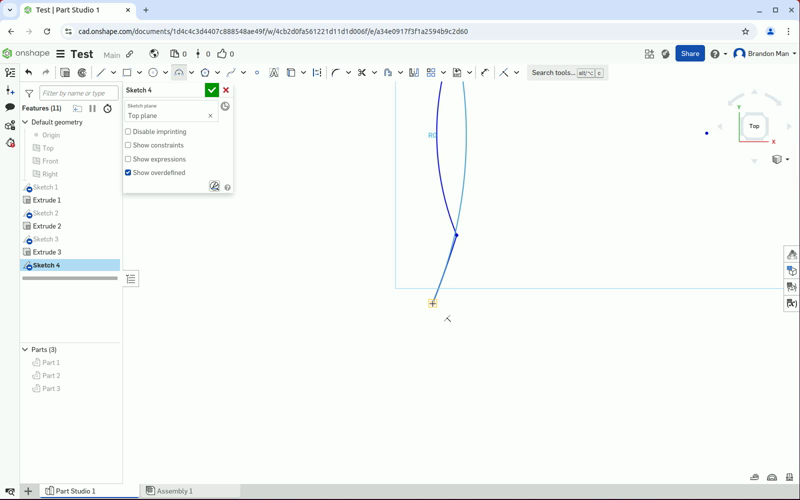
scroll(-6)
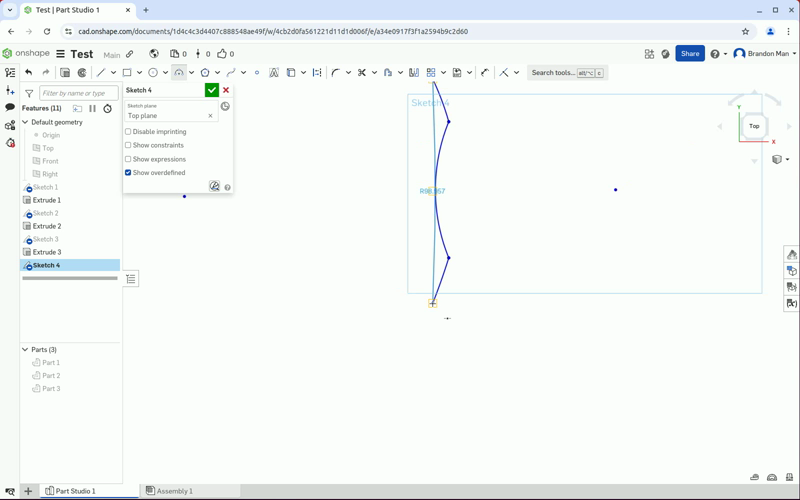
scroll(-6)
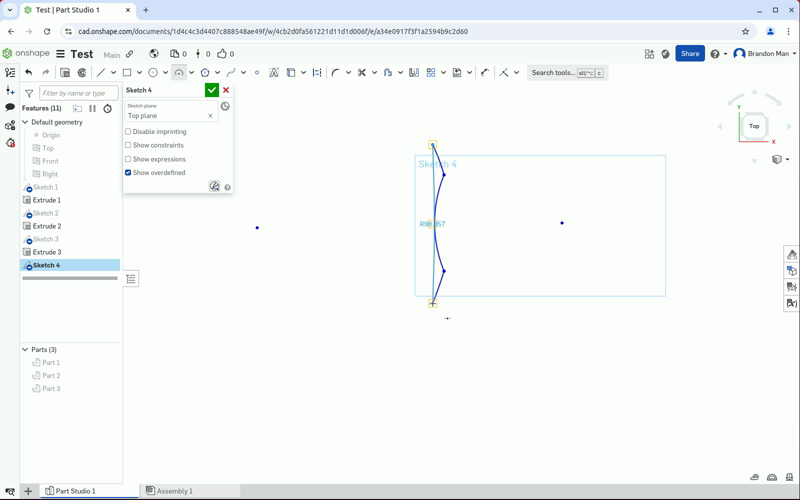
scroll(-6)
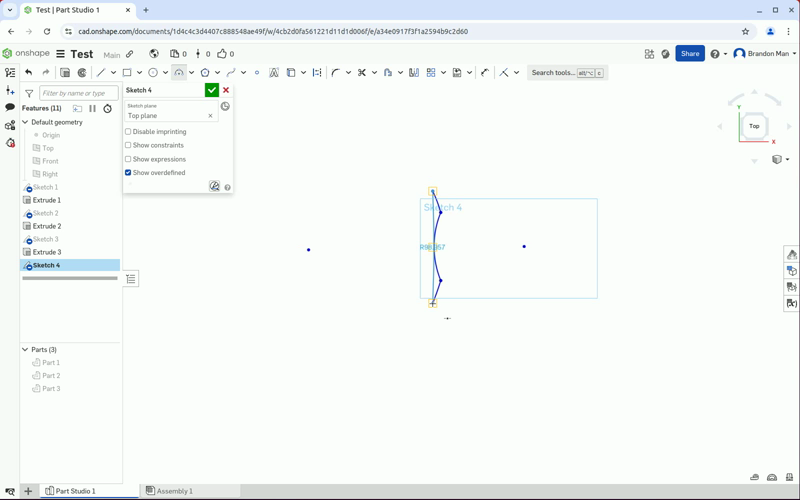
scroll(-6)
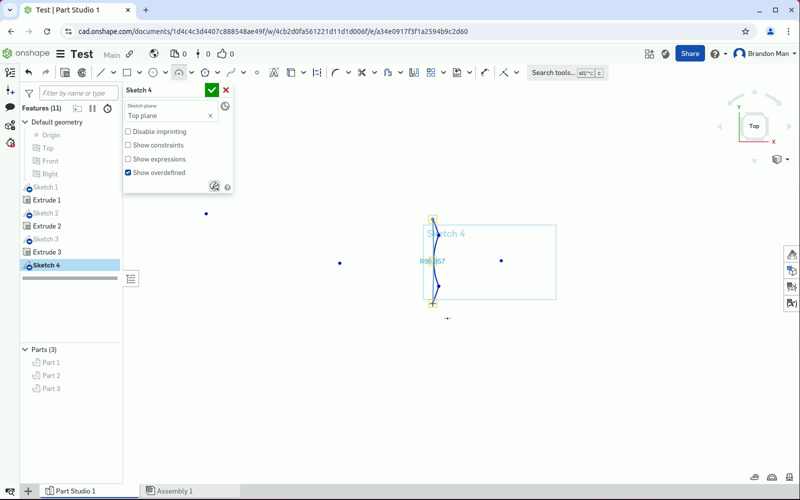
scroll(-6)
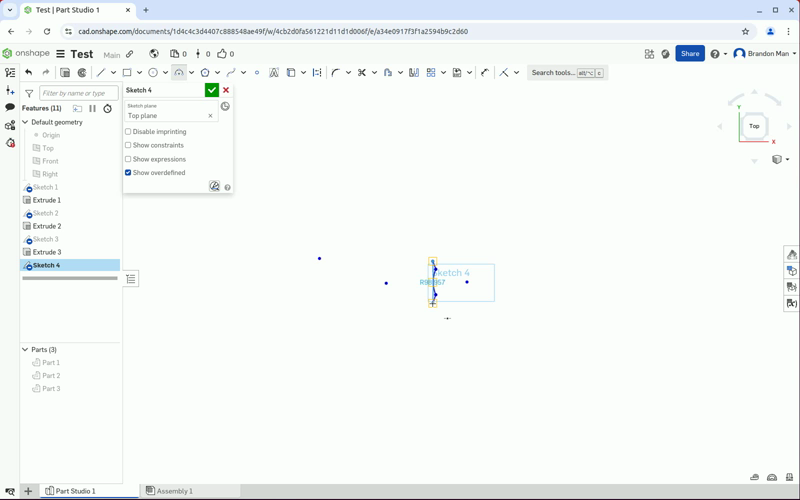
key_down(shift)
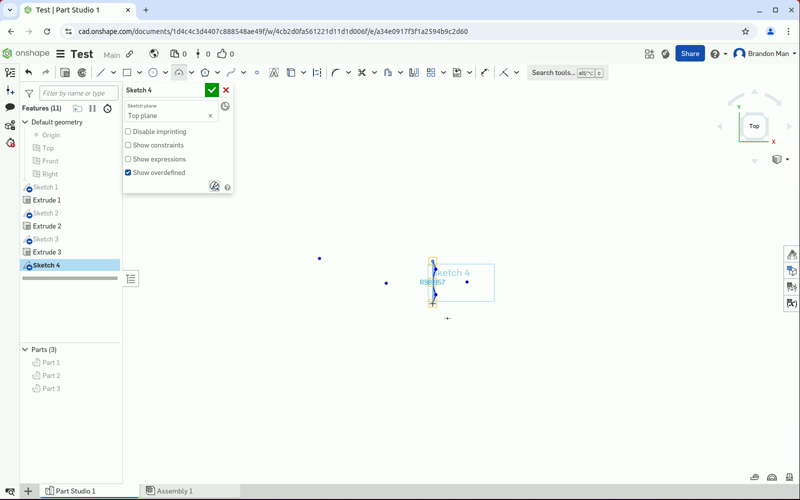
mouse_move(427, 282)
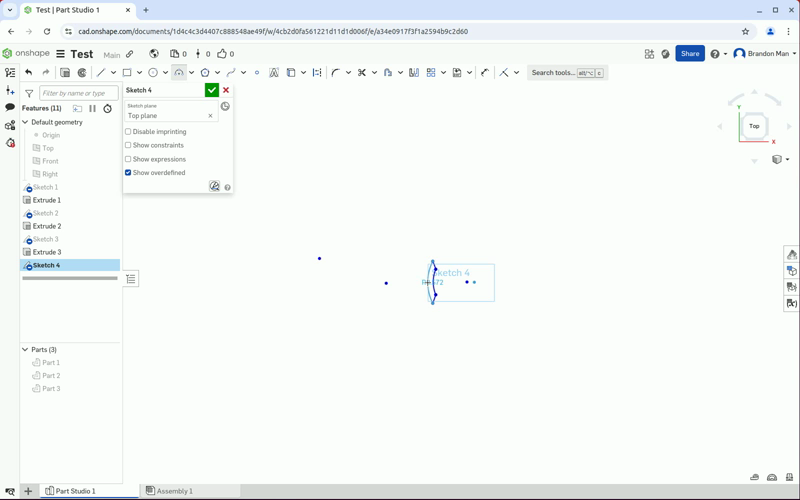
click(427, 282)
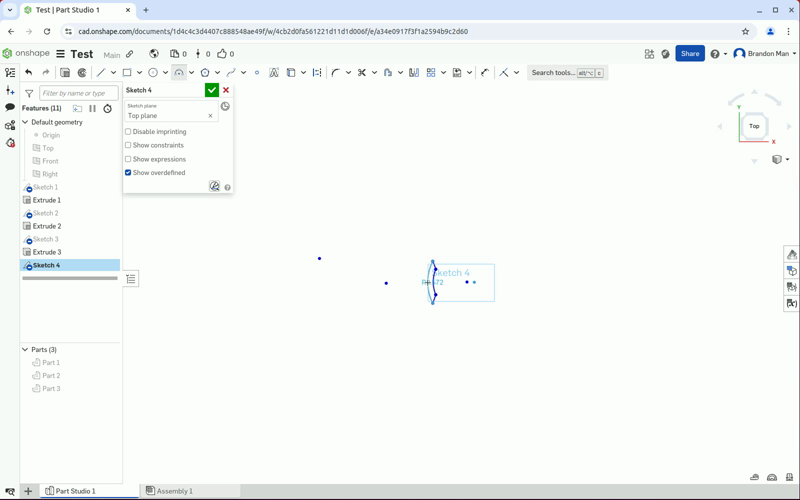
key_up(shift)
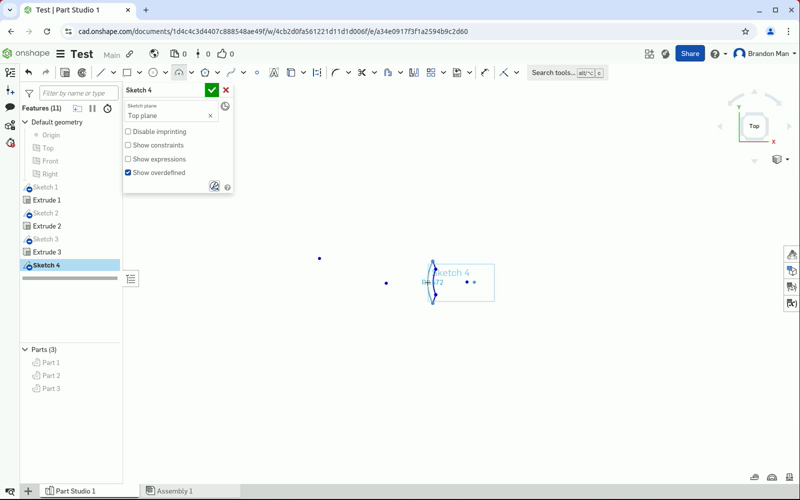
key(esc)
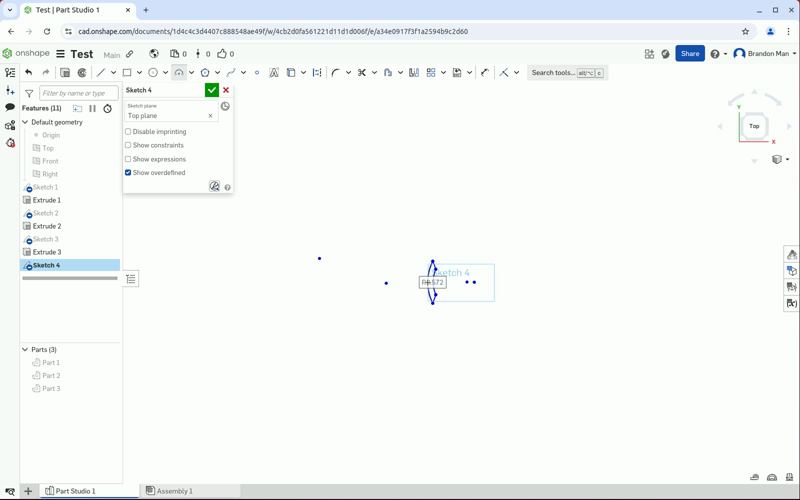
mouse_move(429, 284)
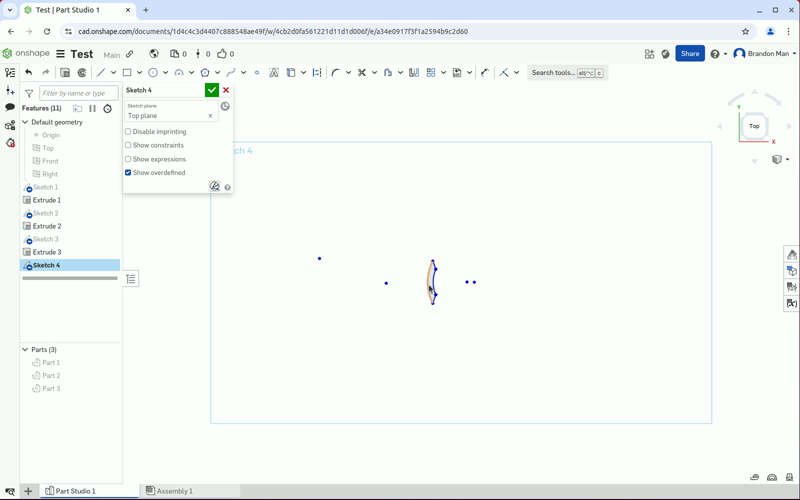
scroll(6)
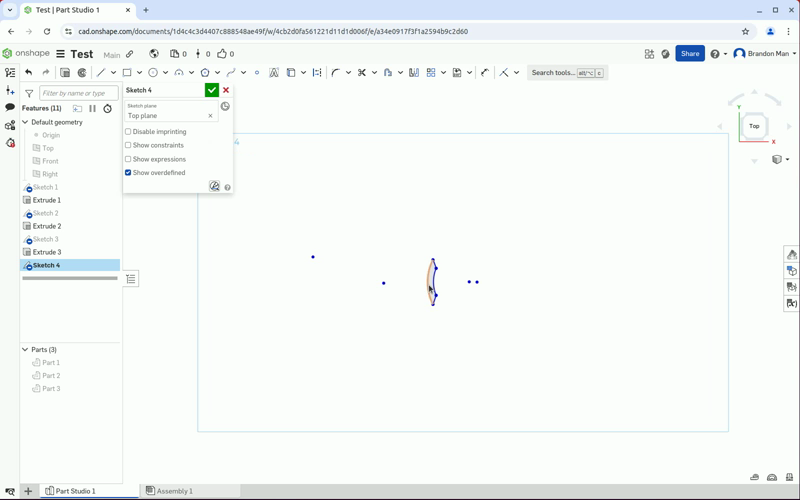
scroll(6)
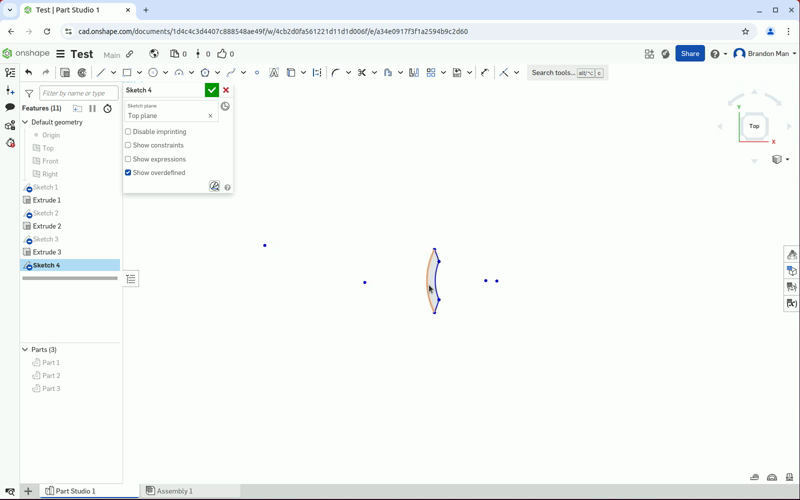
scroll(6)
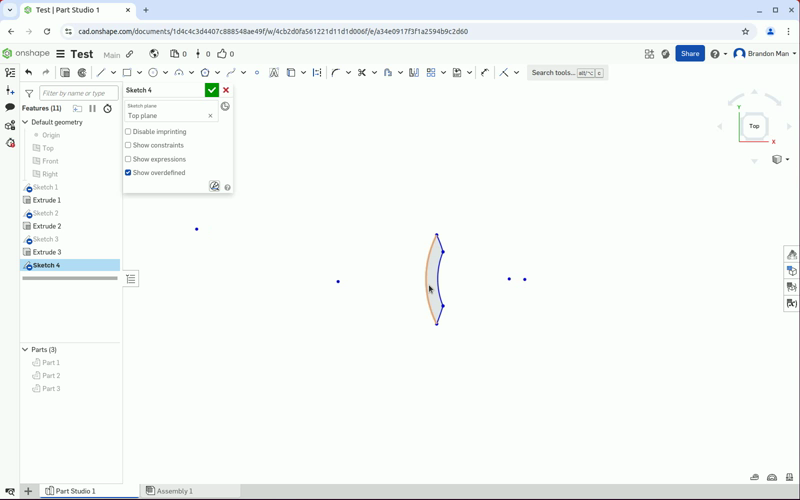
scroll(6)
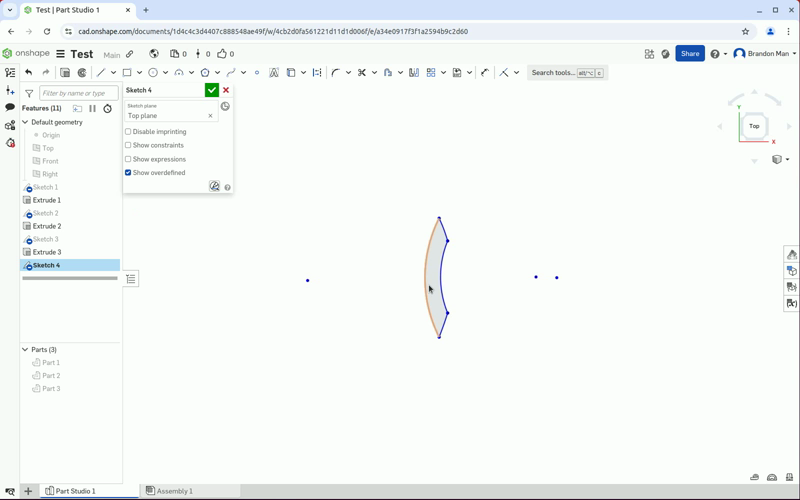
scroll(6)
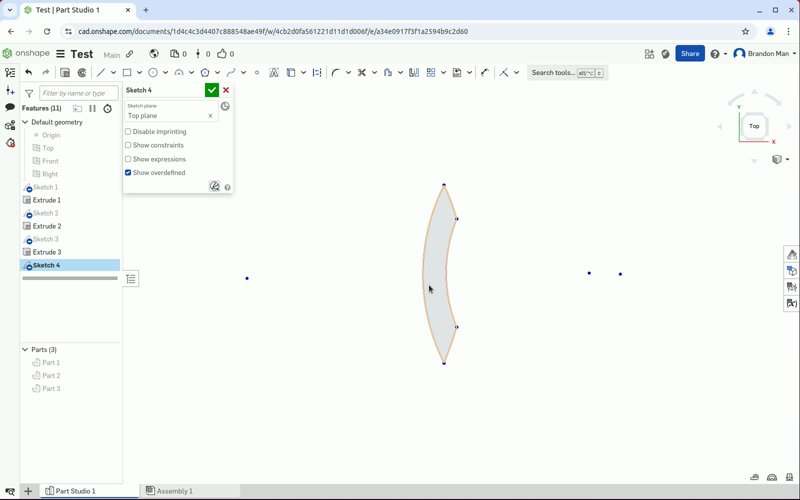
scroll(6)
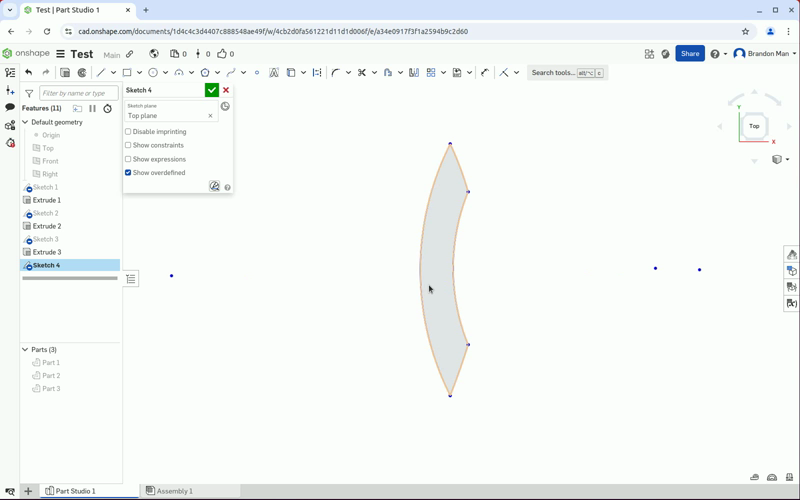
scroll(6)
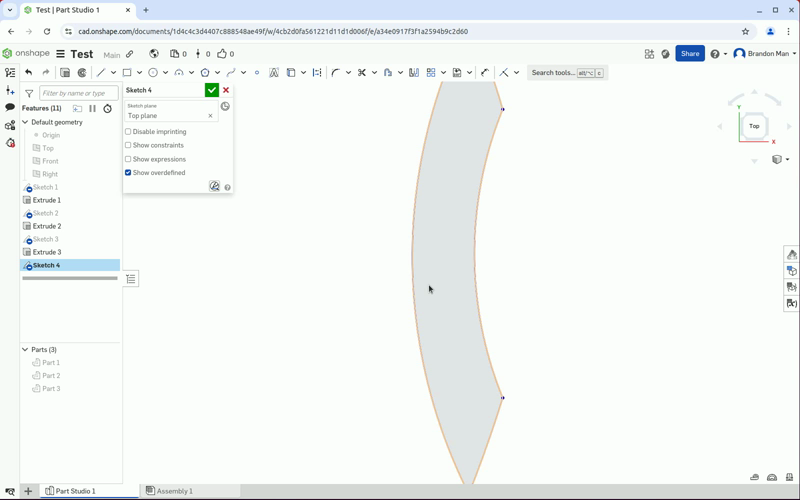
click(429, 284)
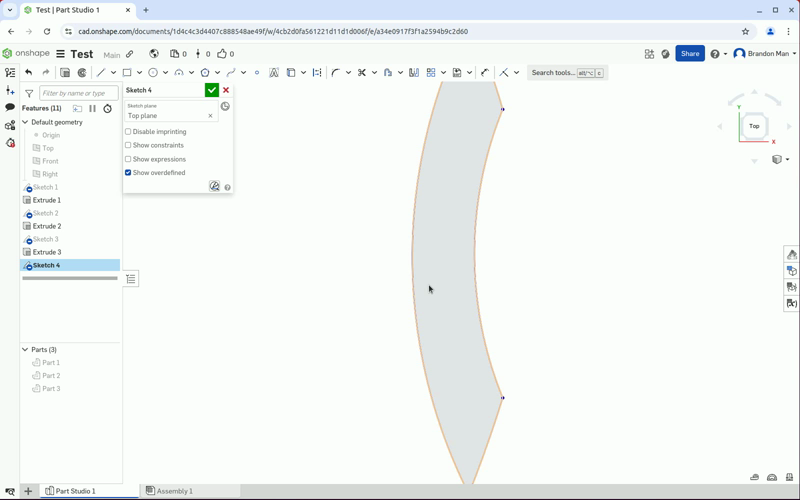
scroll(-6)
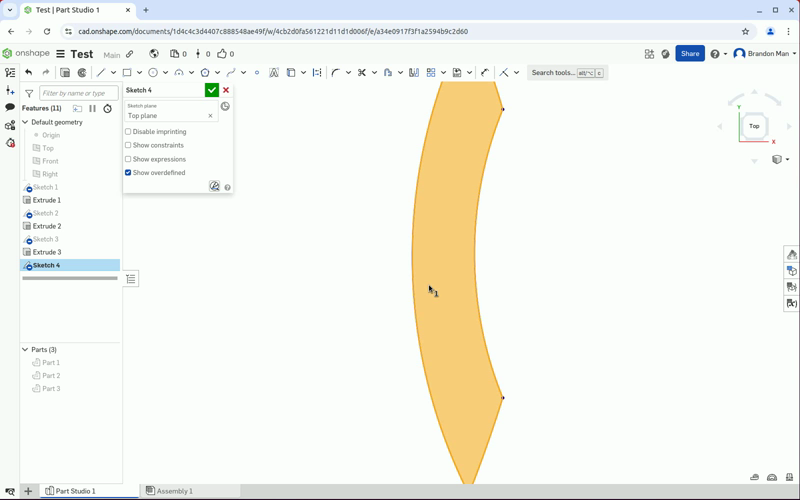
scroll(-6)
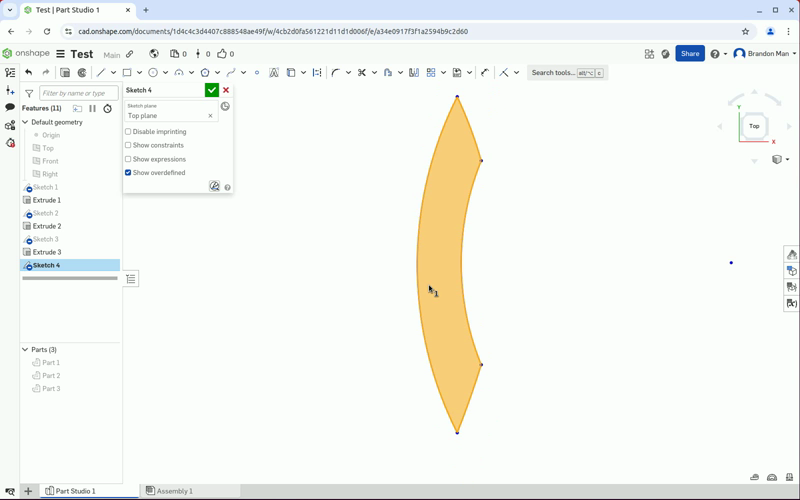
scroll(-6)
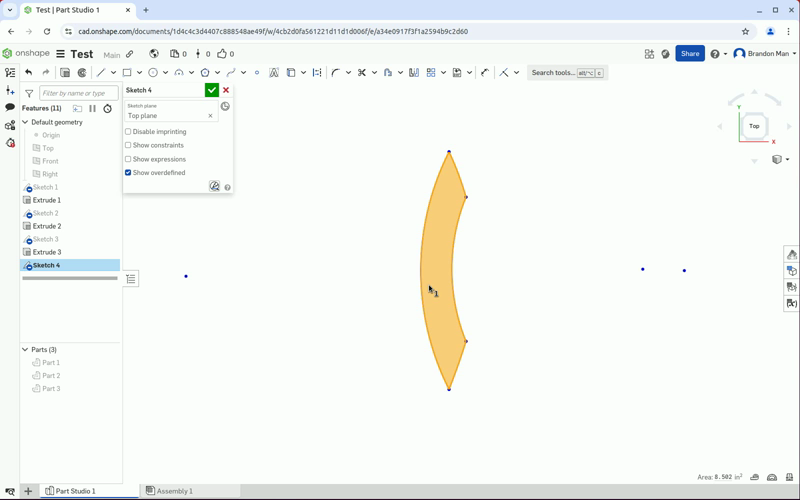
scroll(-6)
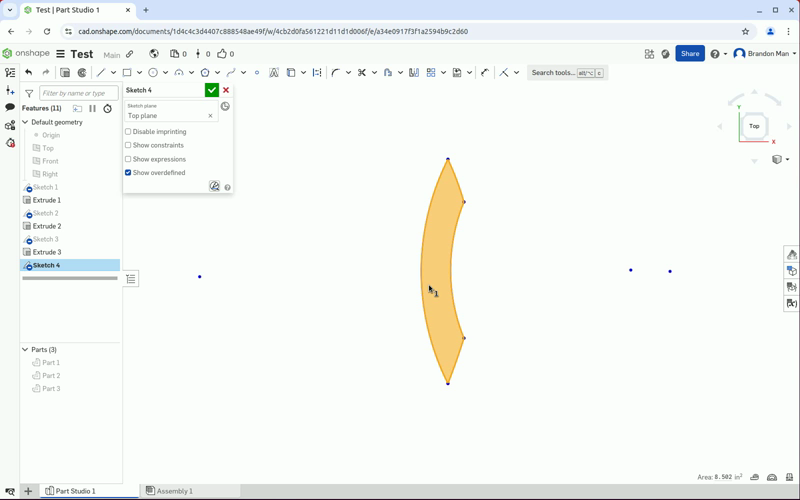
scroll(-6)
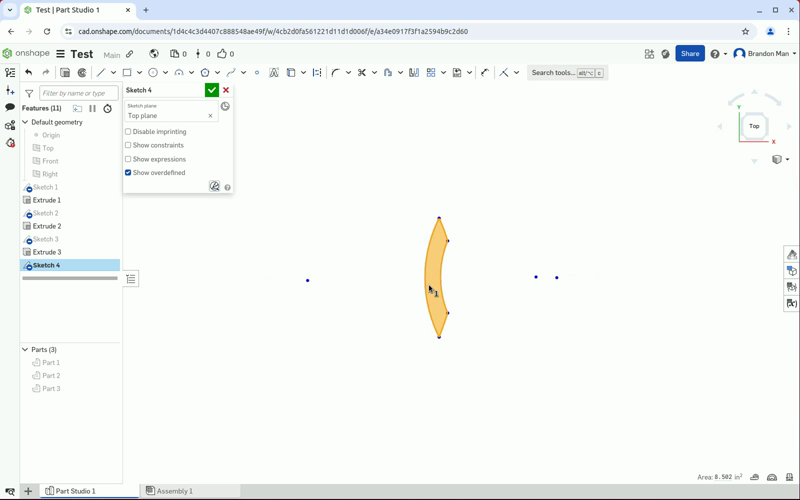
scroll(-6)
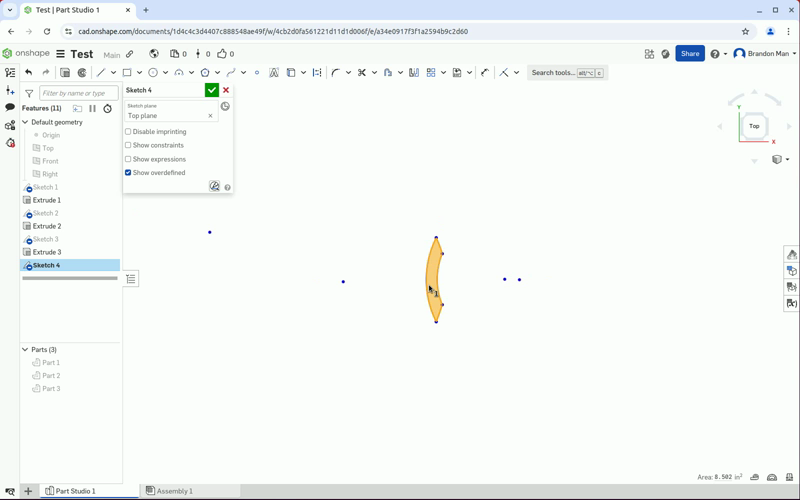
scroll(-6)
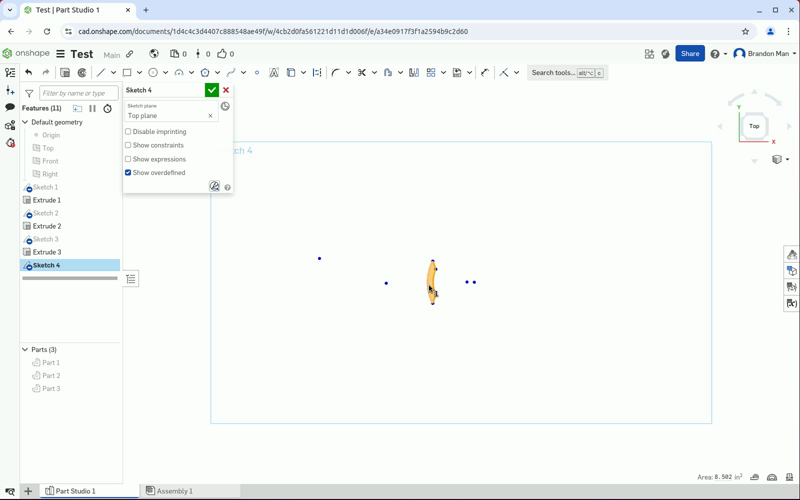
mouse_move(73, 352)
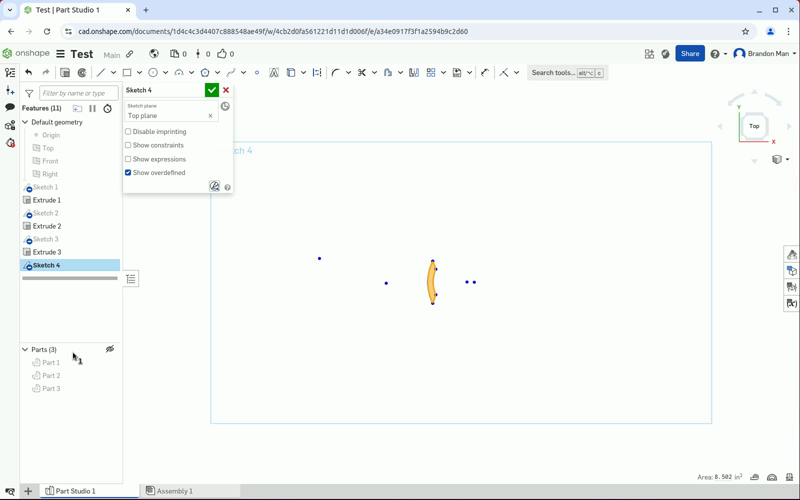
key(shift+y)
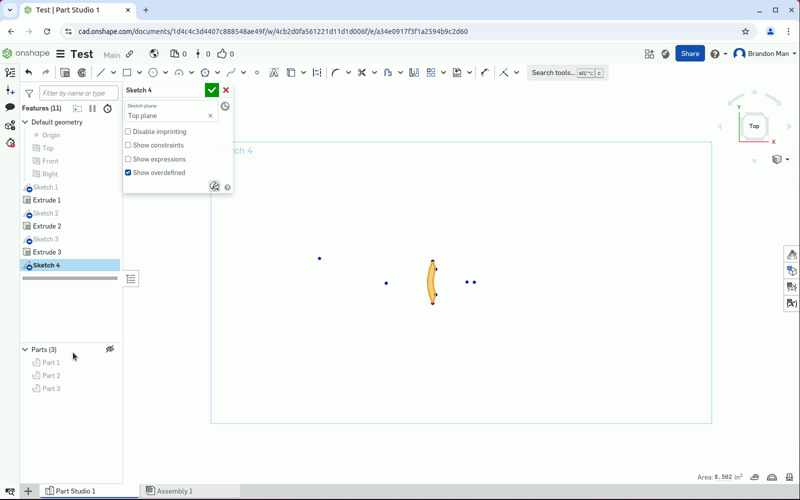
key(shift+e)
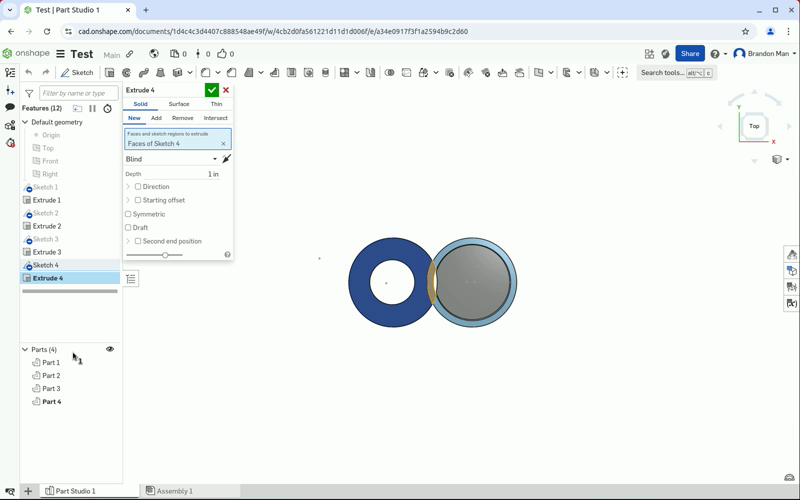
mouse_move(143, 106)
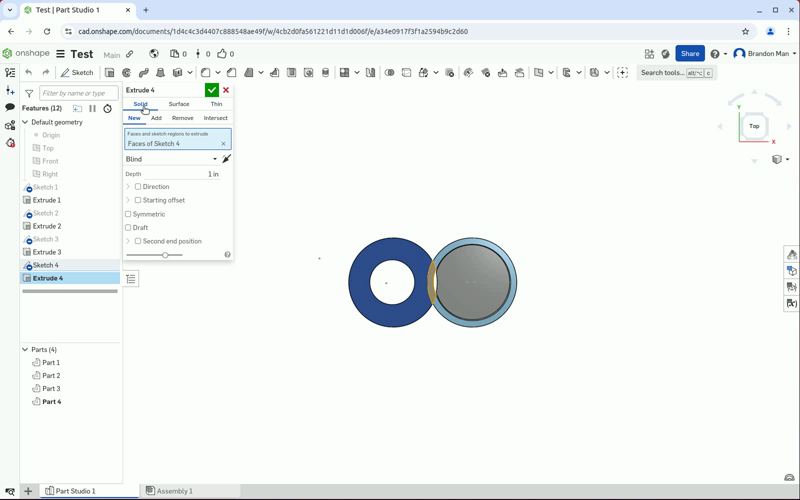
click(143, 106)
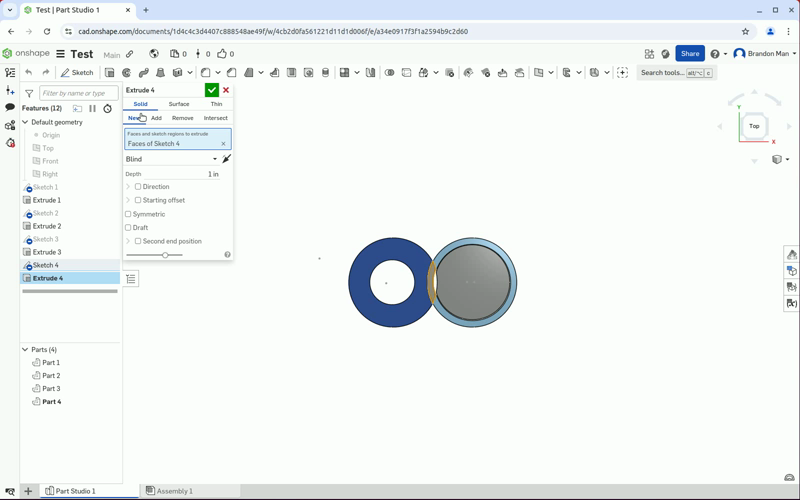
mouse_move(137, 120)
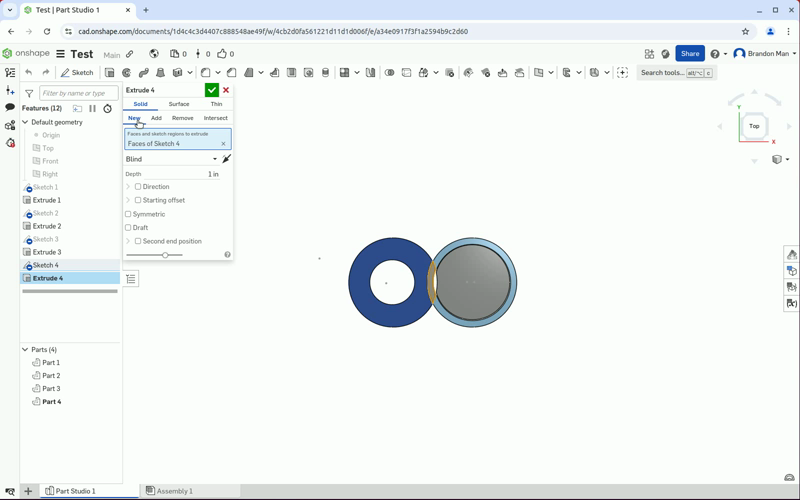
click(137, 120)
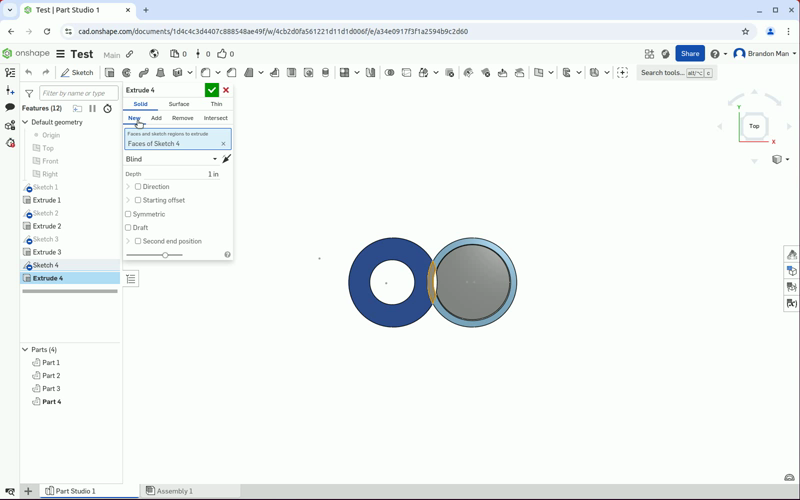
key(tab, 4)
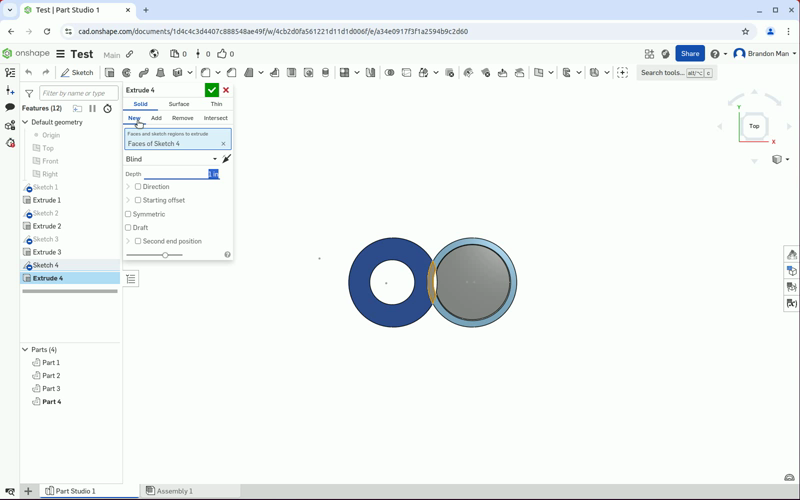
text(0.241)
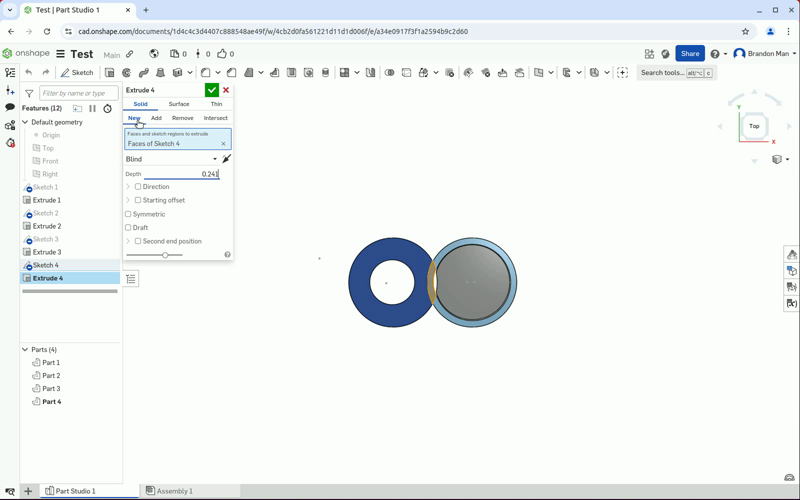
key(enter)
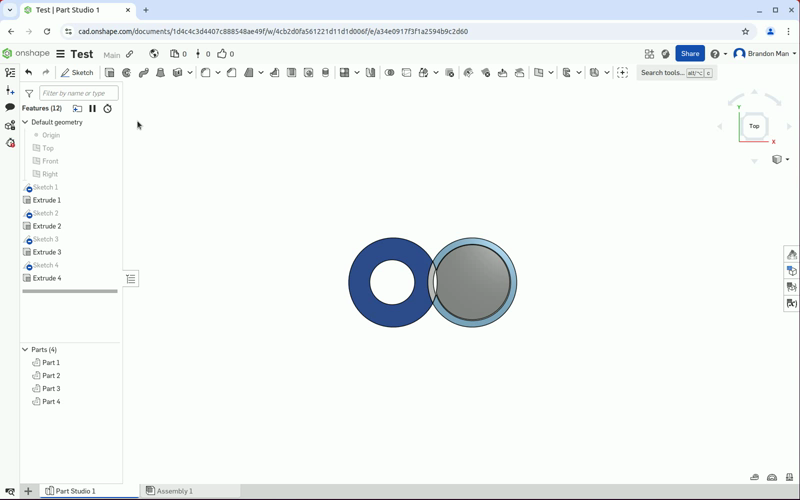
key(shift+h)
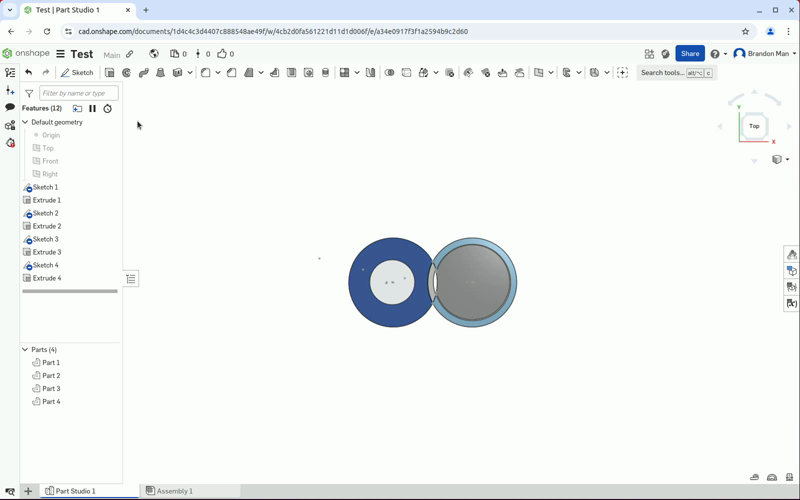
key(shift+h)
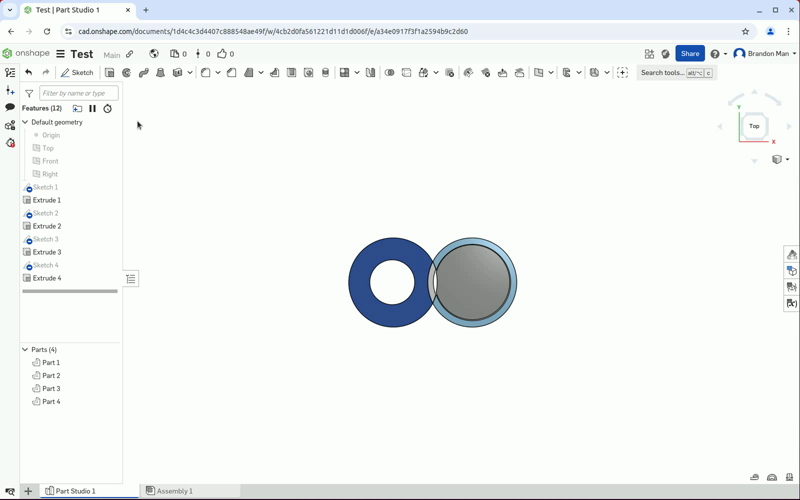
mouse_move(73, 189)
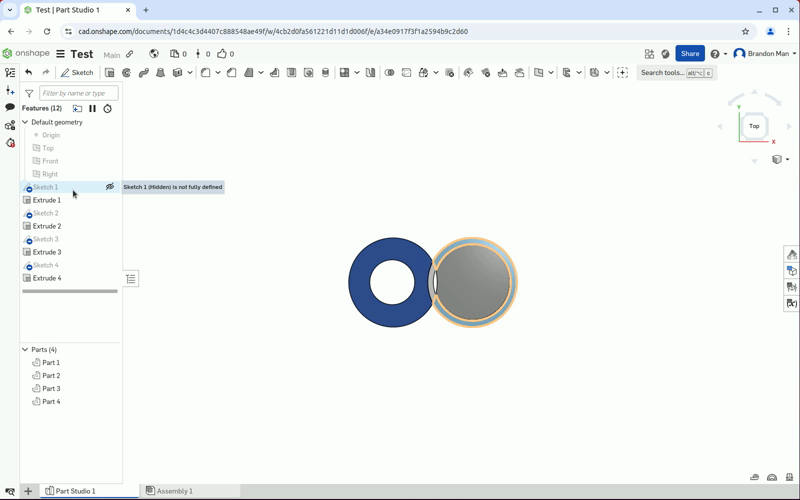
click(73, 189)
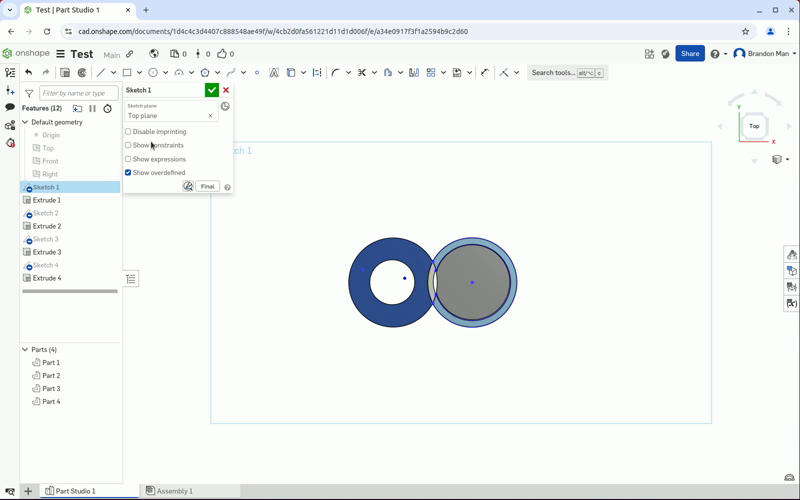
mouse_move(229, 92)
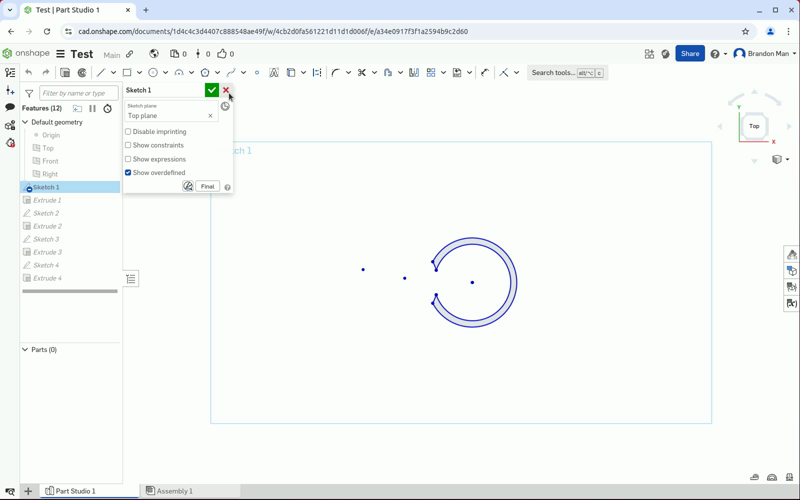
click(229, 92)
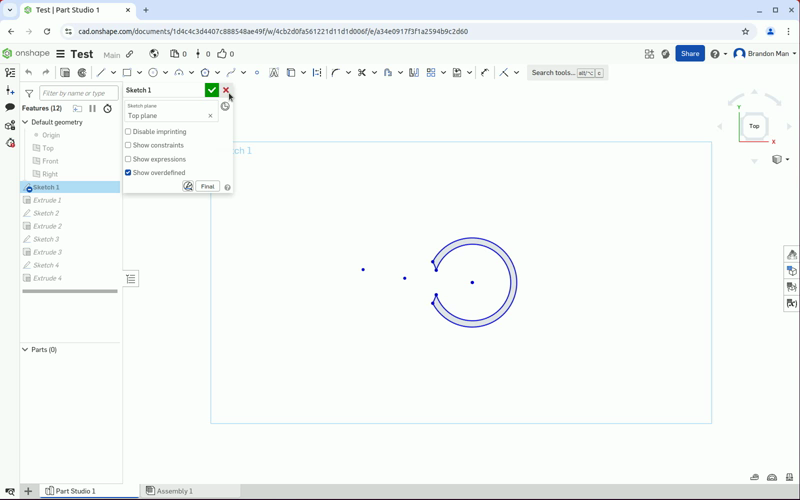
key(shift+s)
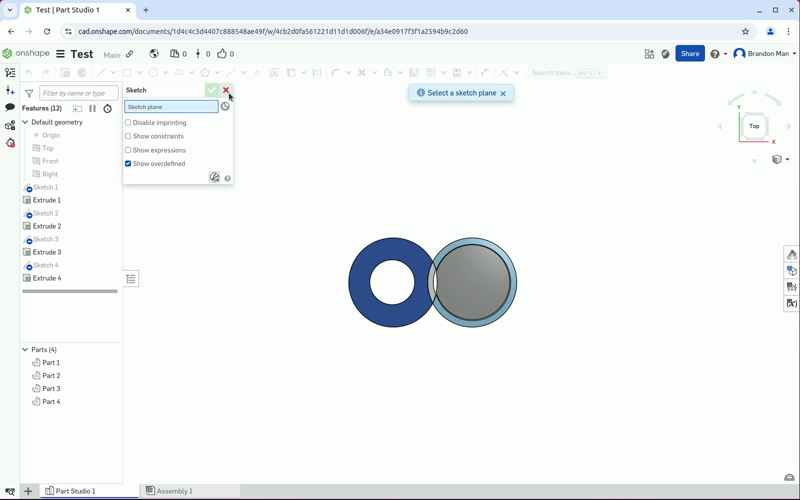
mouse_move(73, 150)
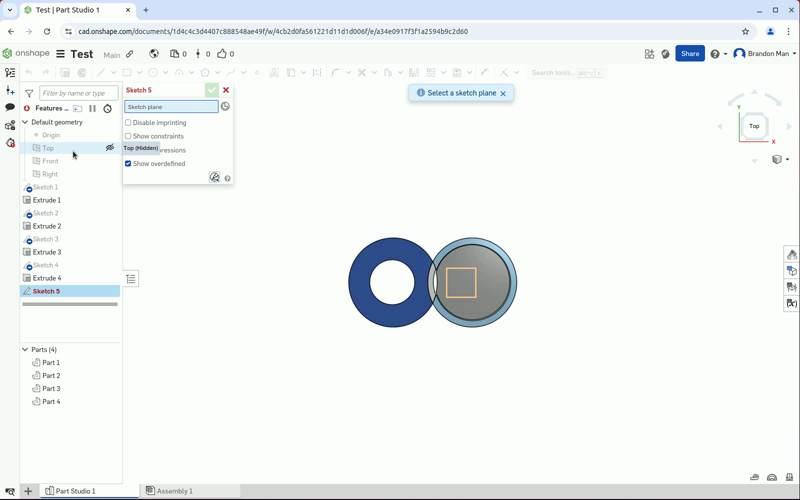
click(73, 150)
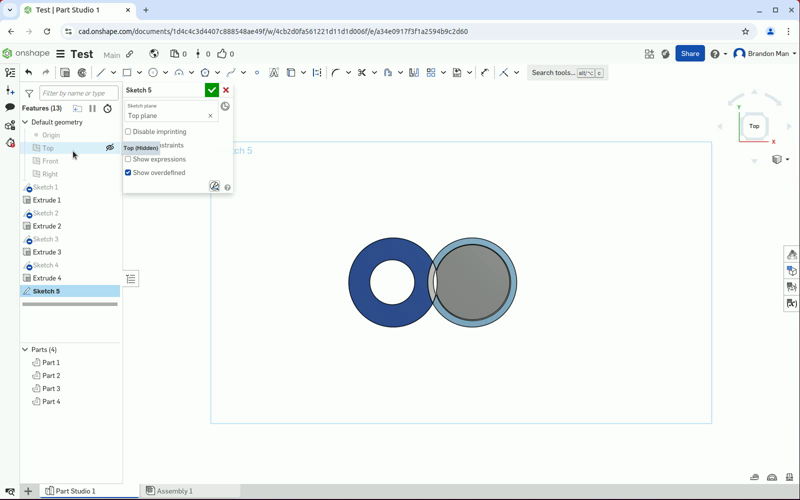
mouse_move(73, 352)
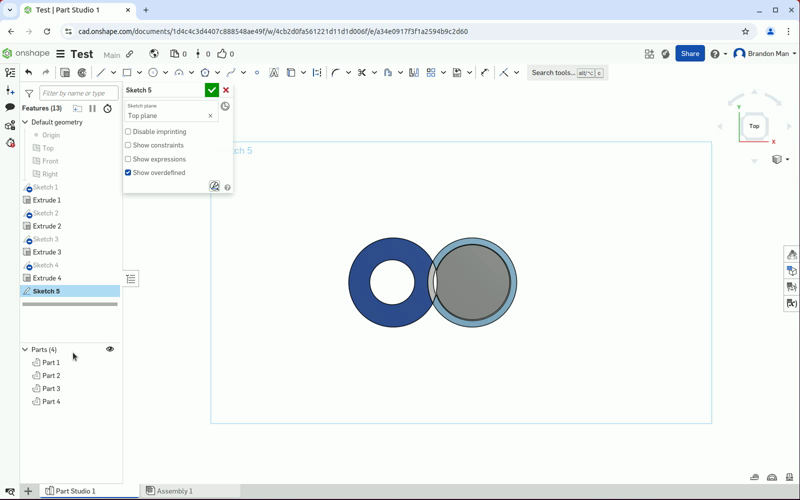
key(y)
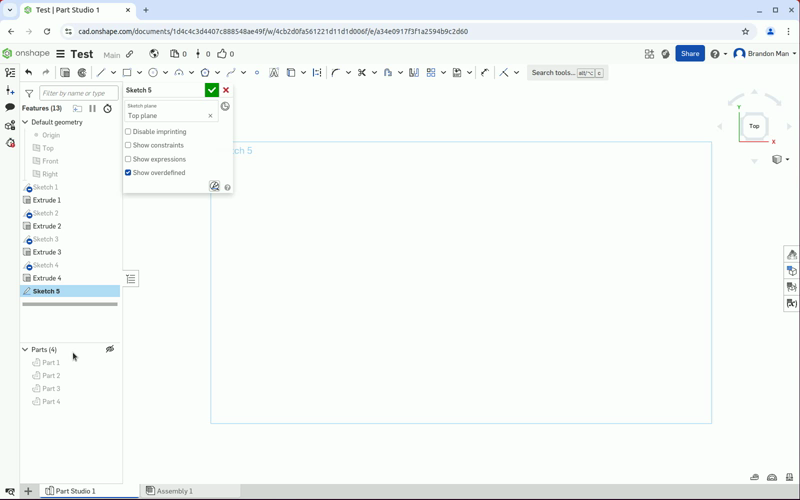
key(c)
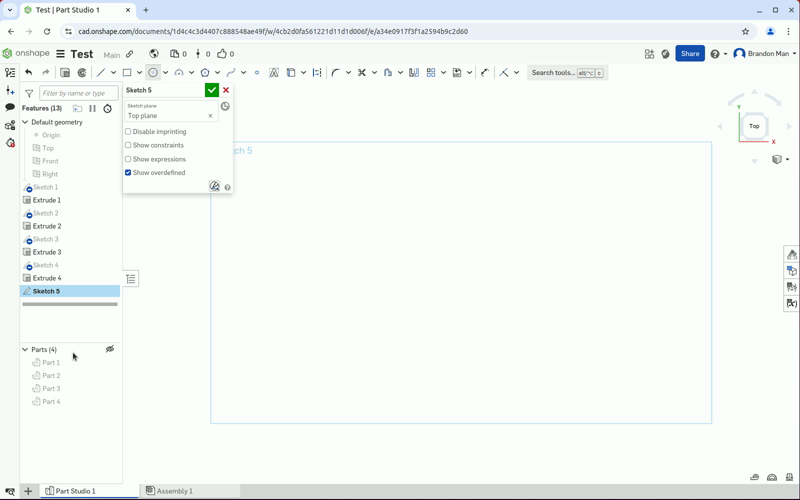
key_down(shift)
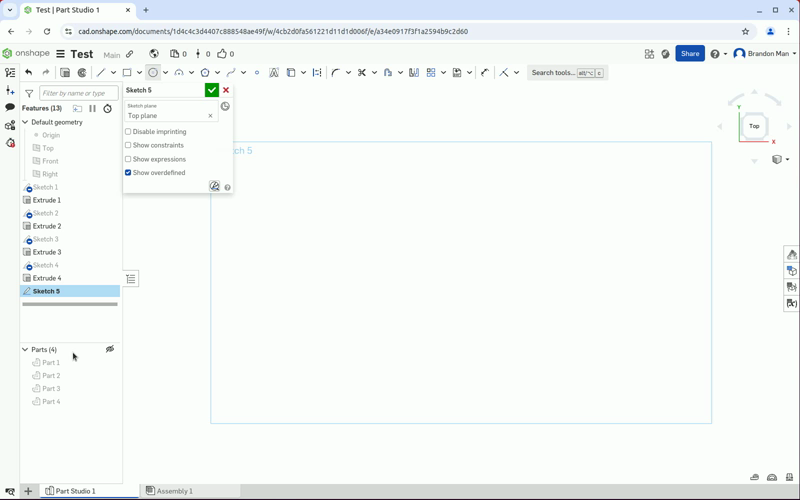
mouse_move(392, 282)
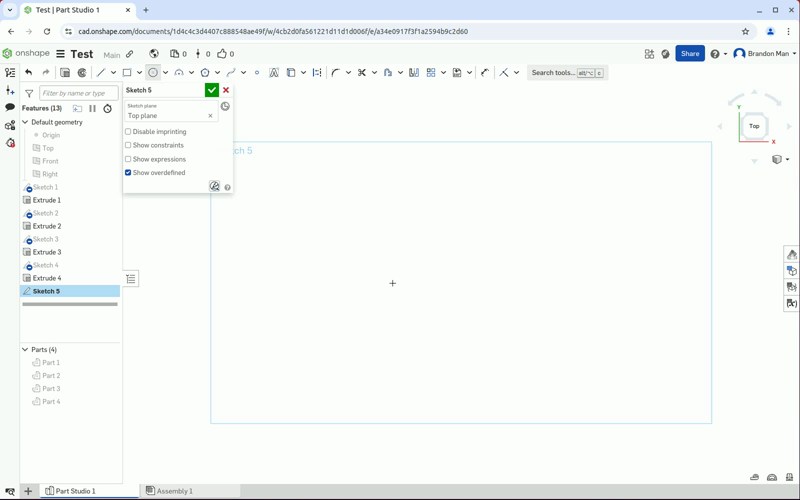
click(392, 282)
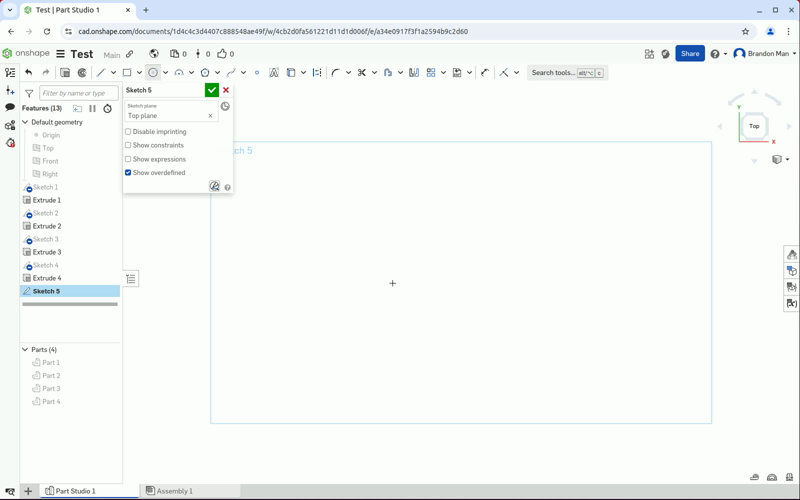
key_up(shift)
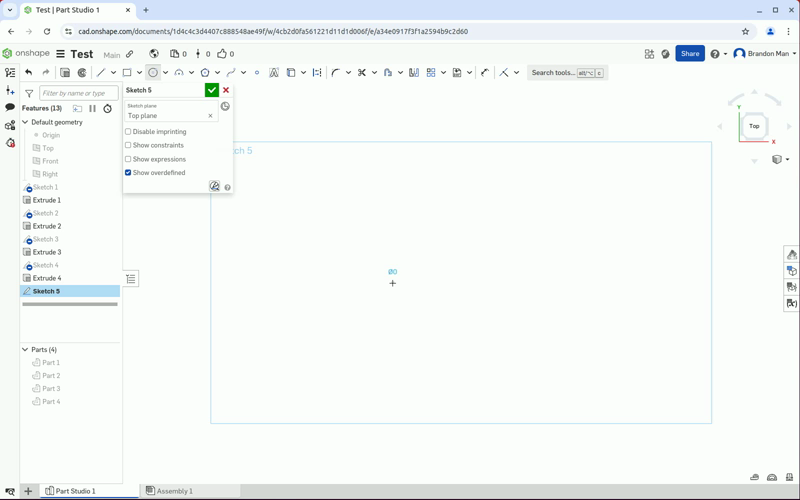
mouse_move(413, 282)
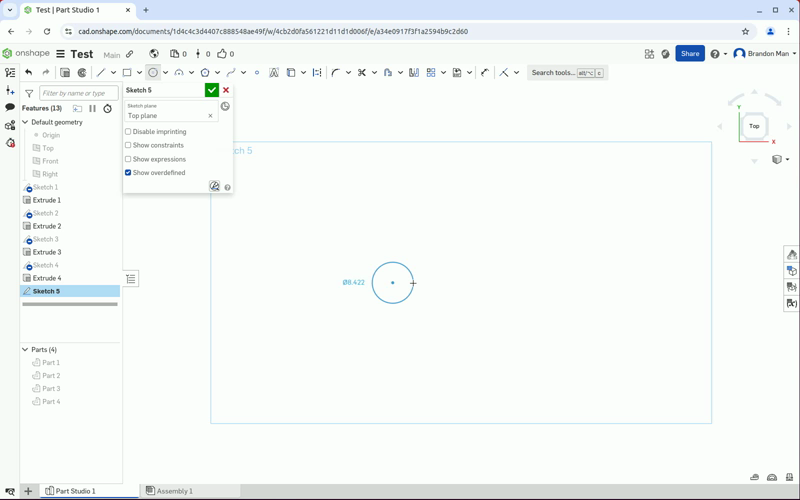
click(413, 282)
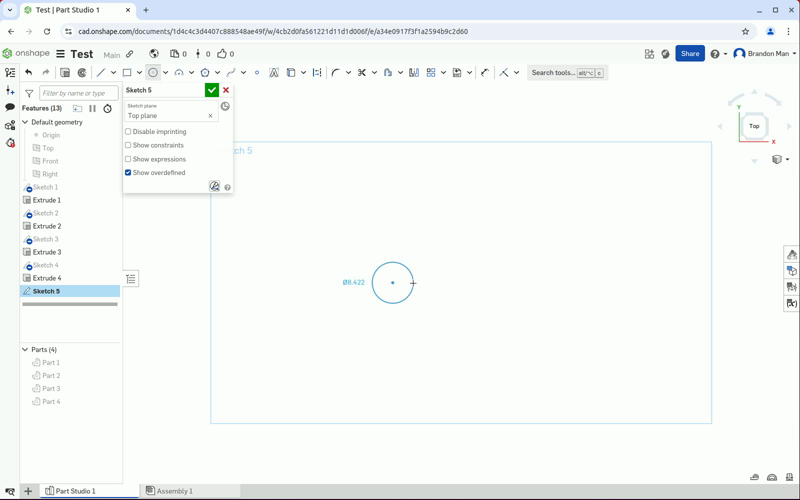
key(esc)
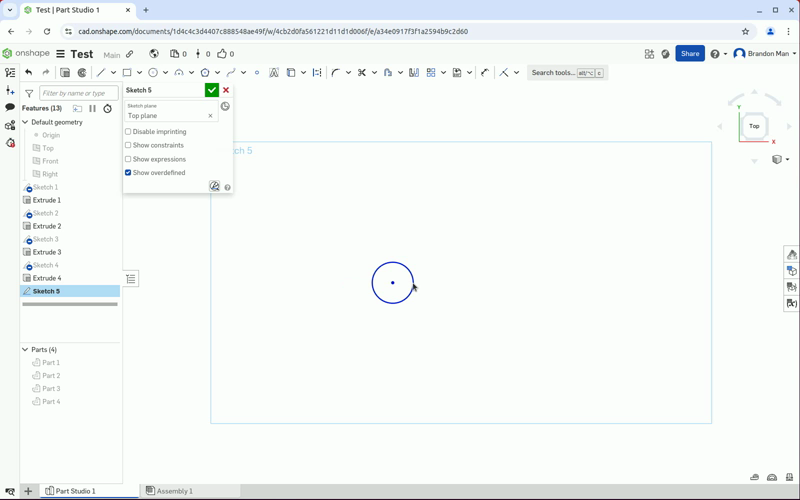
mouse_move(380, 273)
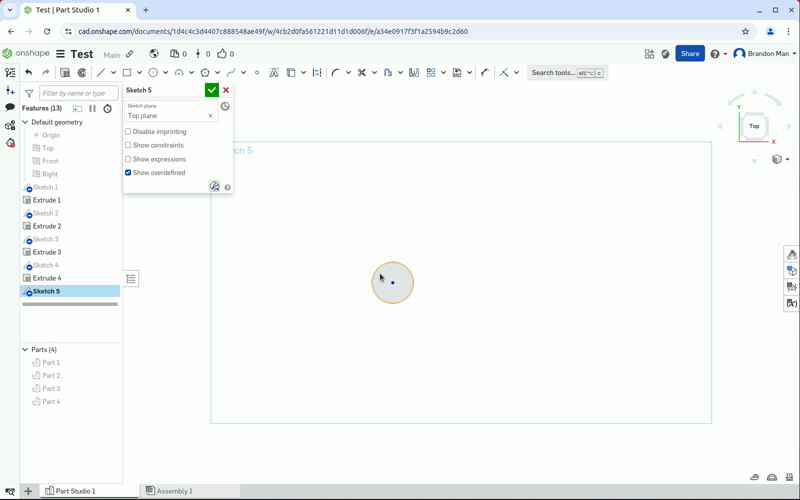
scroll(6)
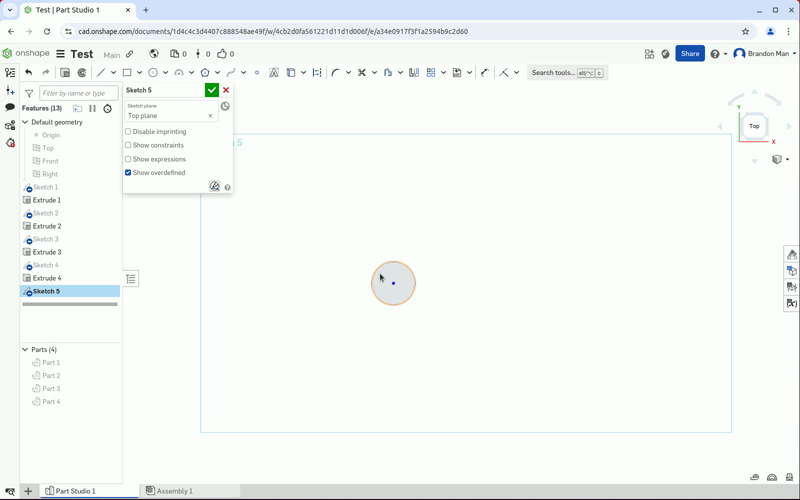
scroll(6)
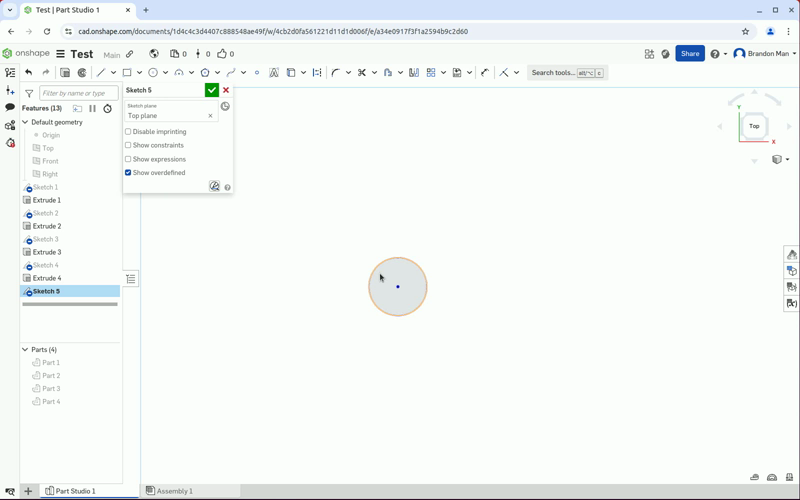
scroll(6)
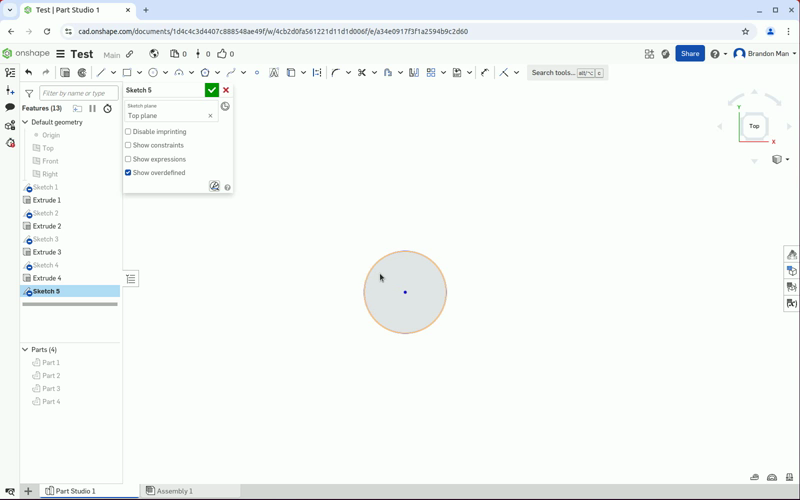
scroll(6)
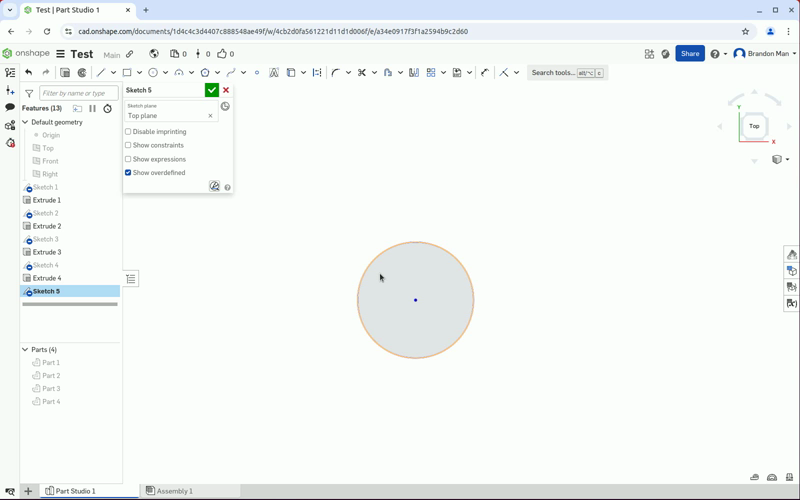
scroll(6)
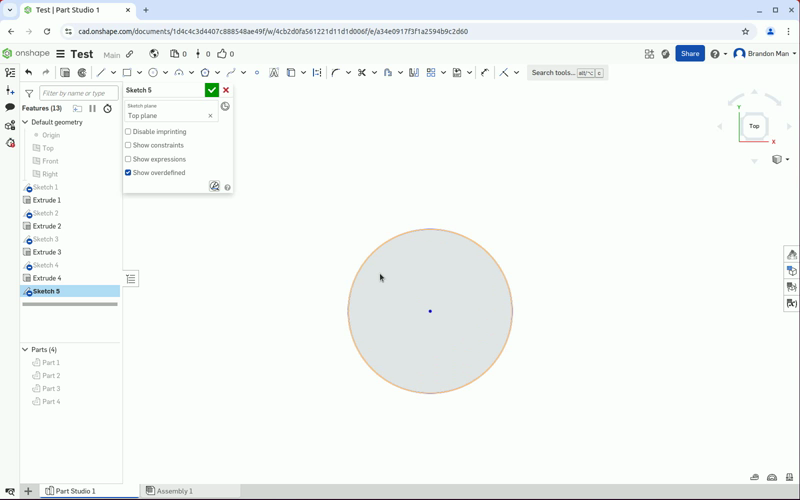
scroll(6)
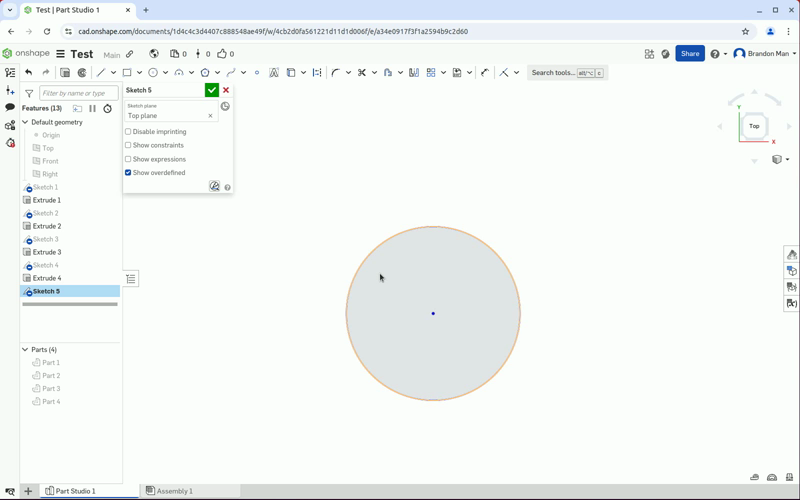
scroll(6)
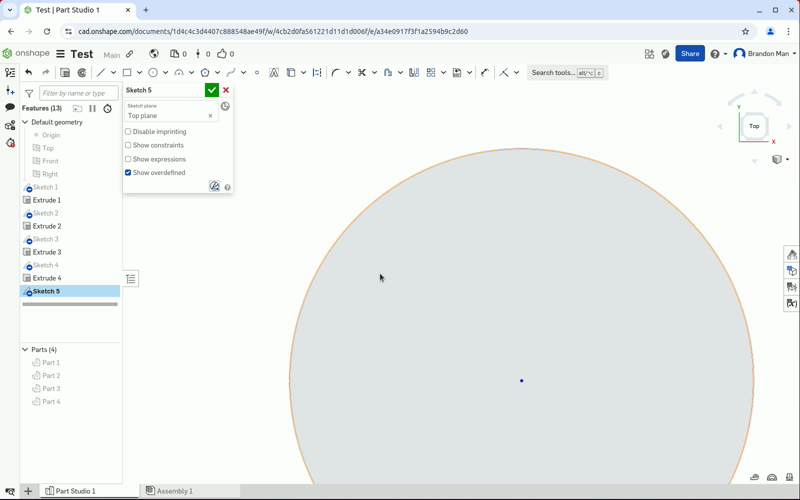
click(380, 273)
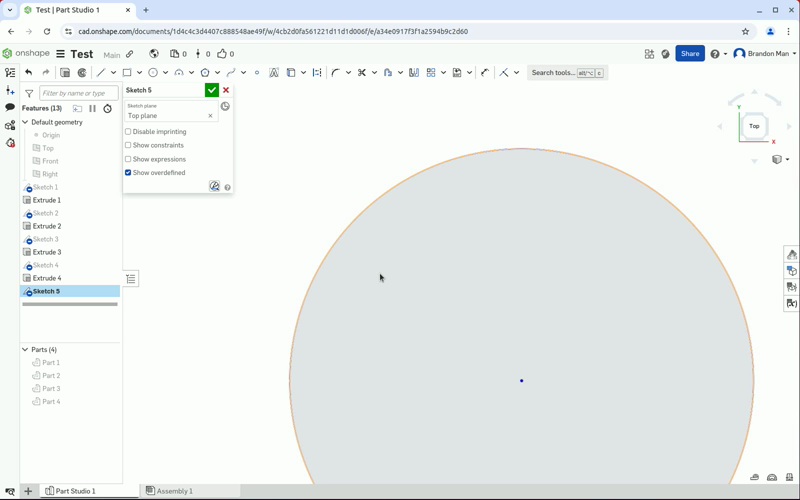
scroll(-6)
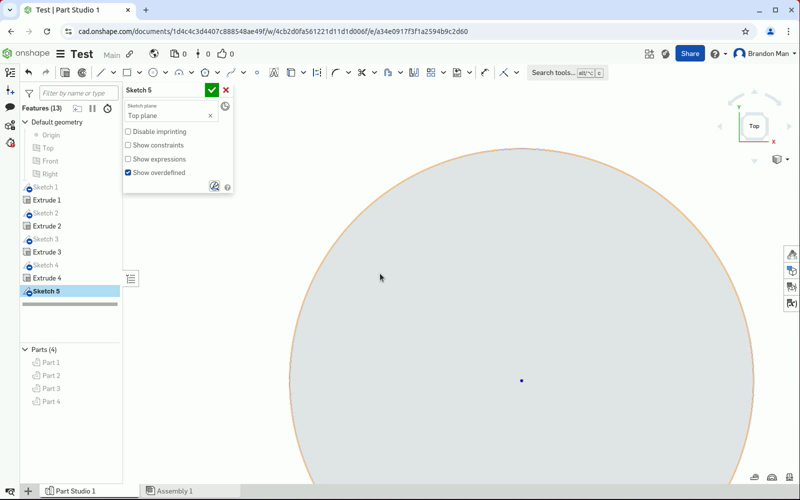
scroll(-6)
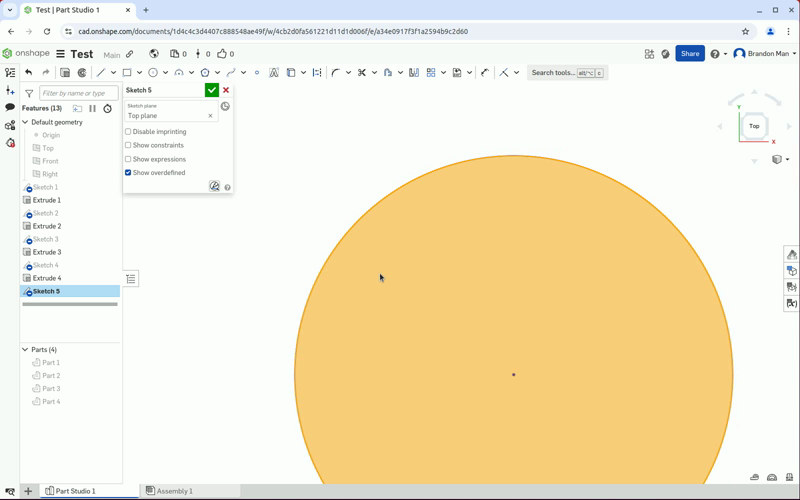
scroll(-6)
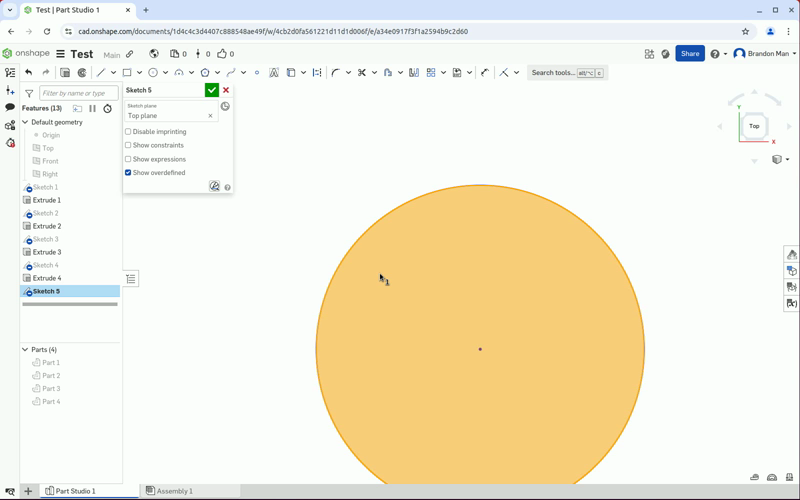
scroll(-6)
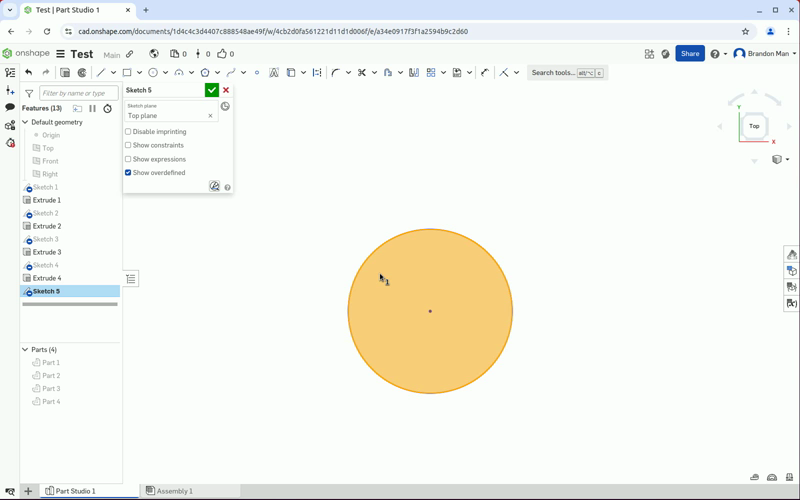
scroll(-6)
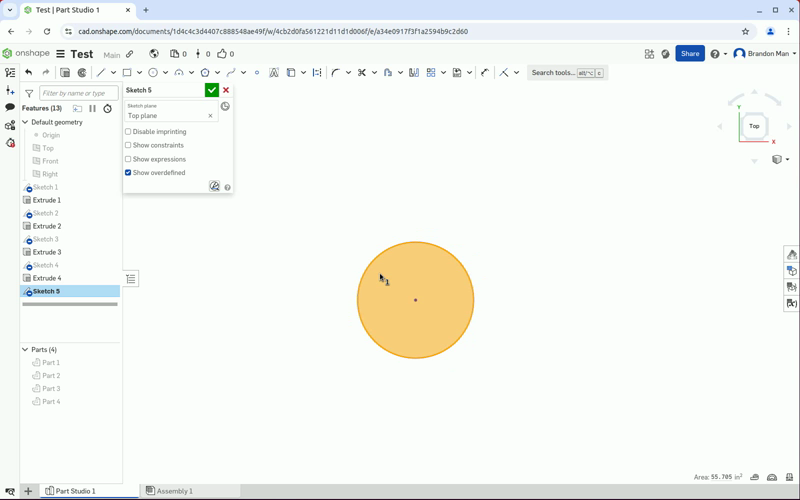
scroll(-6)
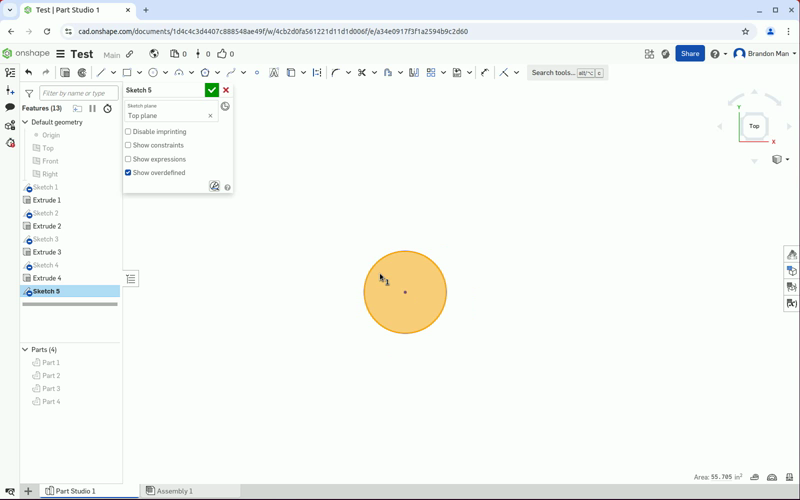
scroll(-6)
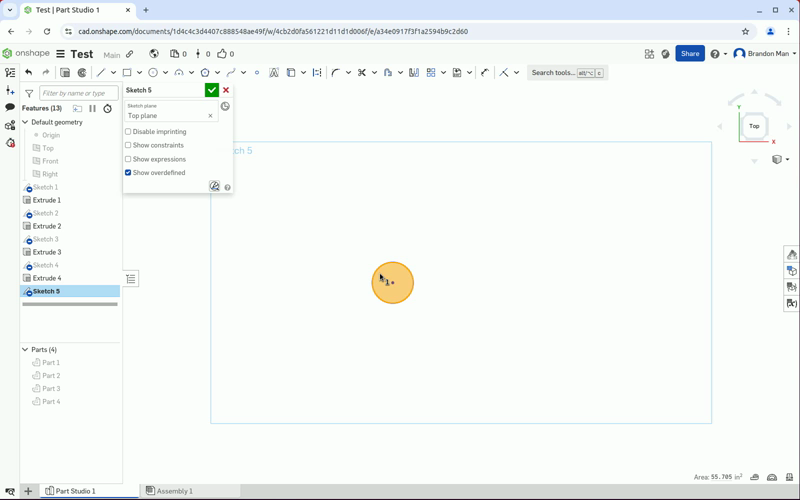
mouse_move(73, 352)
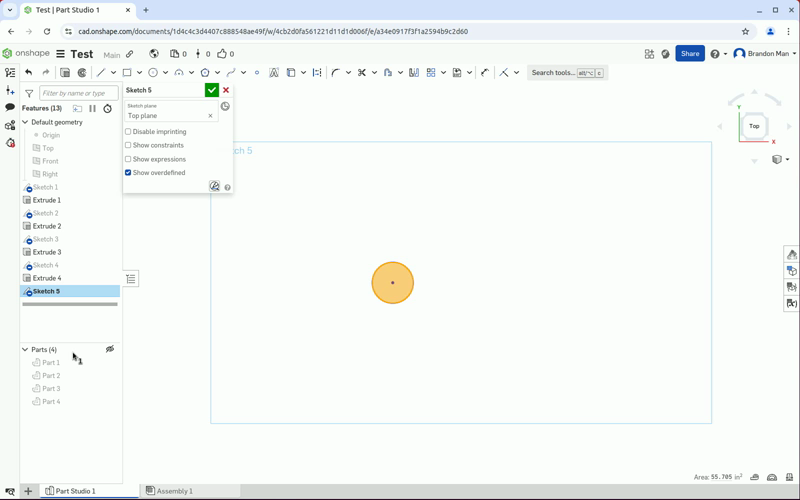
key(shift+y)
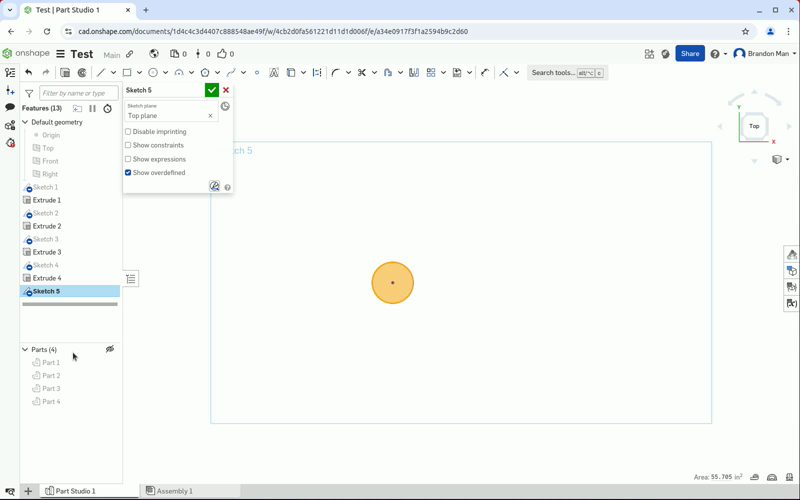
key(shift+e)
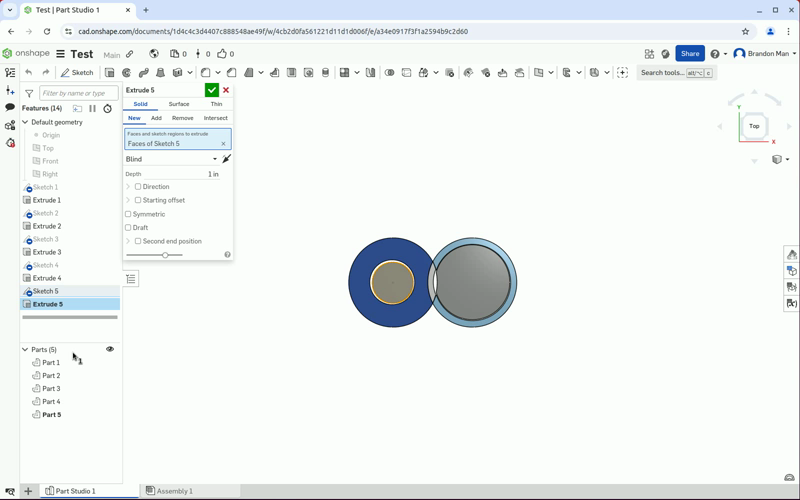
mouse_move(143, 106)
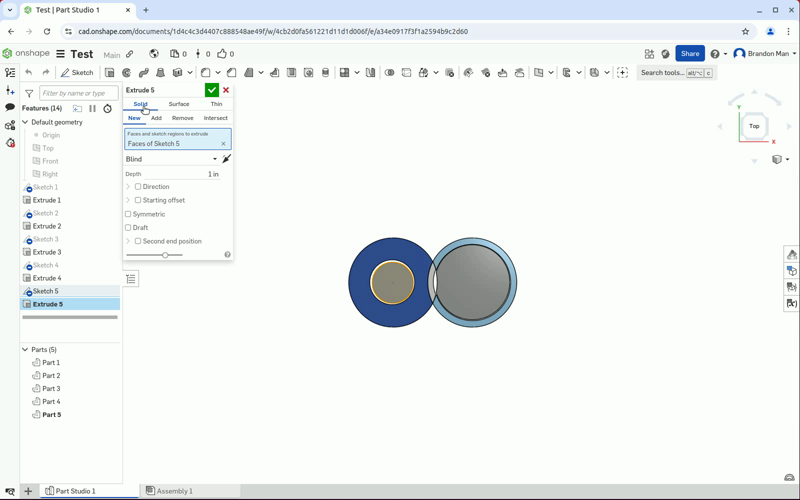
click(143, 106)
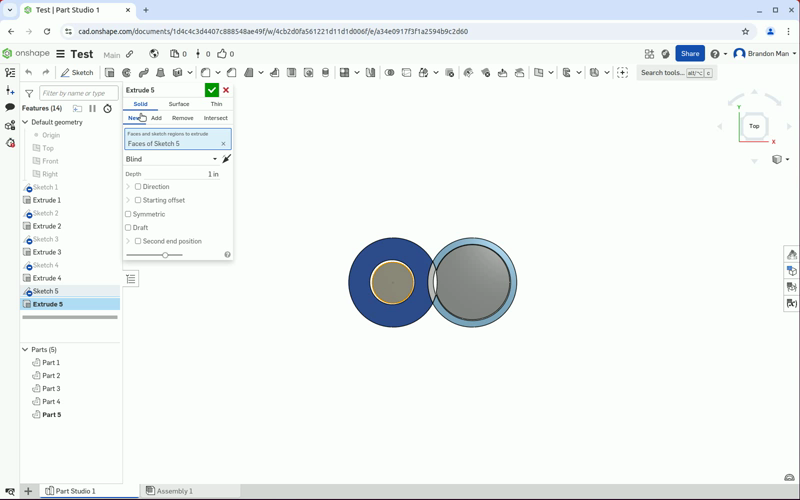
mouse_move(137, 120)
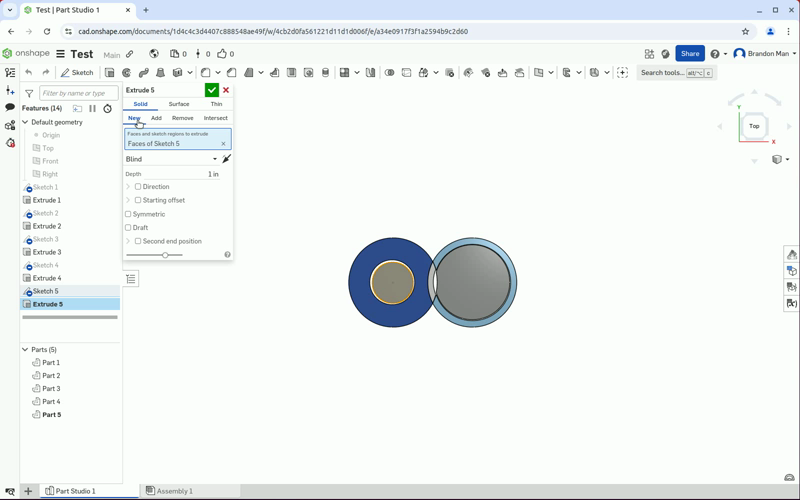
click(137, 120)
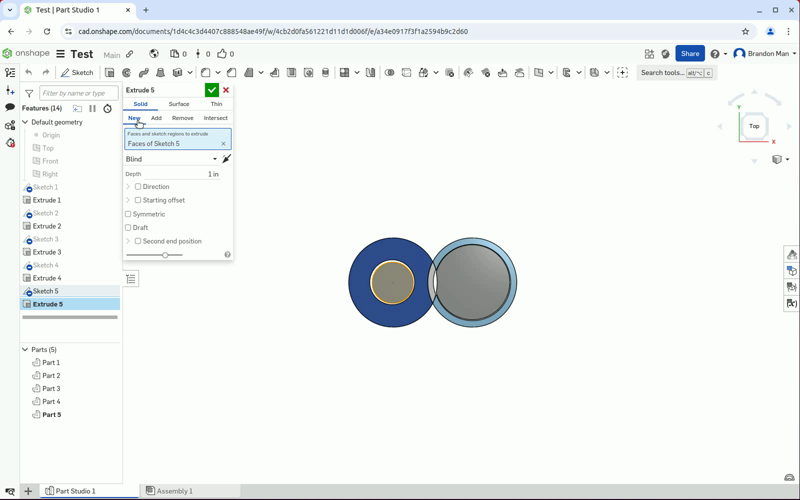
key(tab, 4)
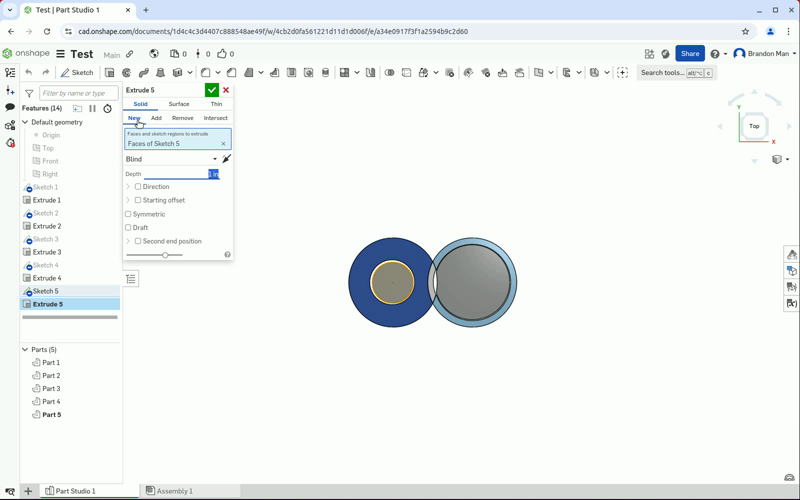
text(0.241)
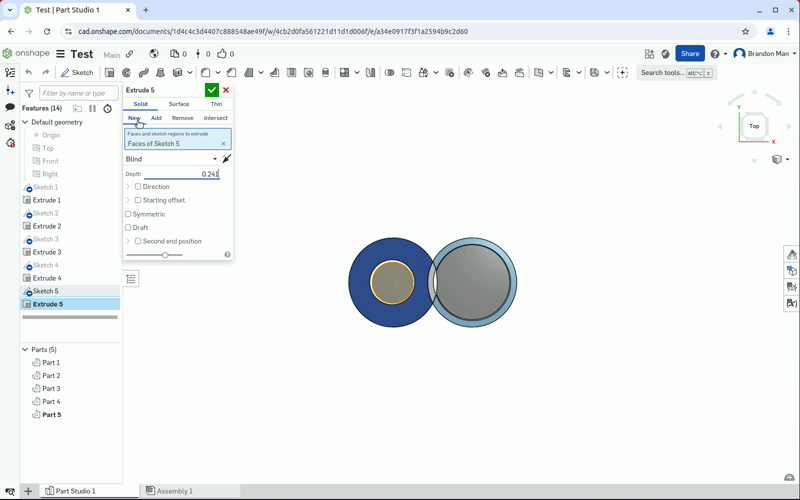
key(enter)
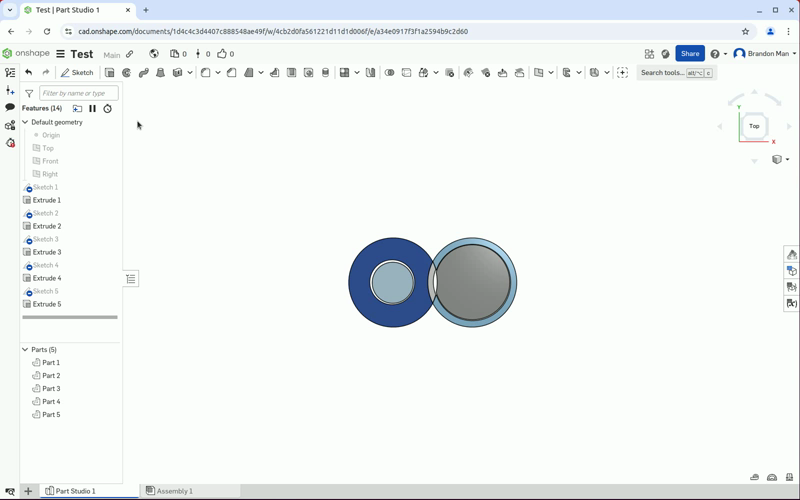
key(shift+h)
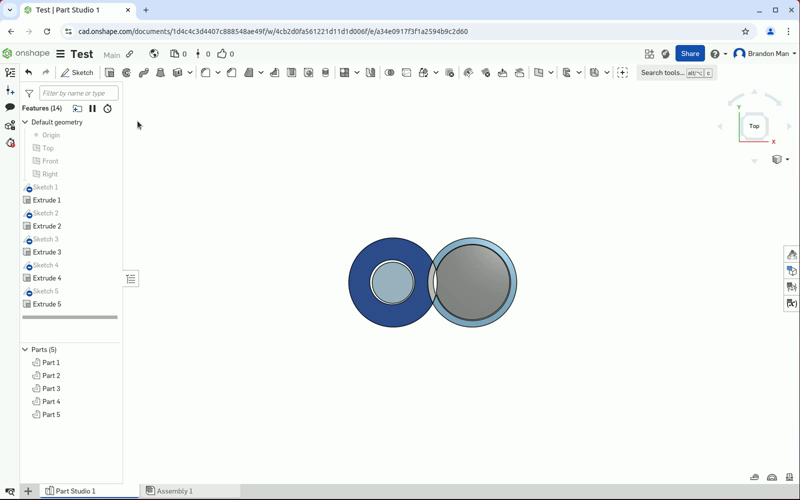
key(shift+h)
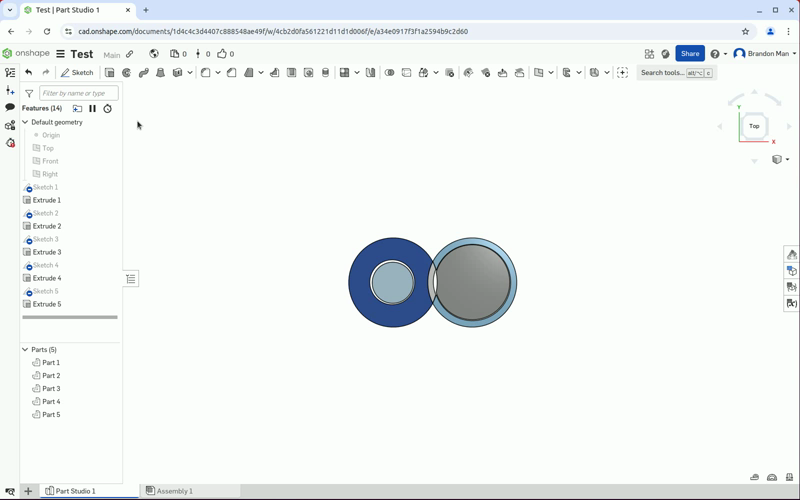
mouse_move(73, 189)
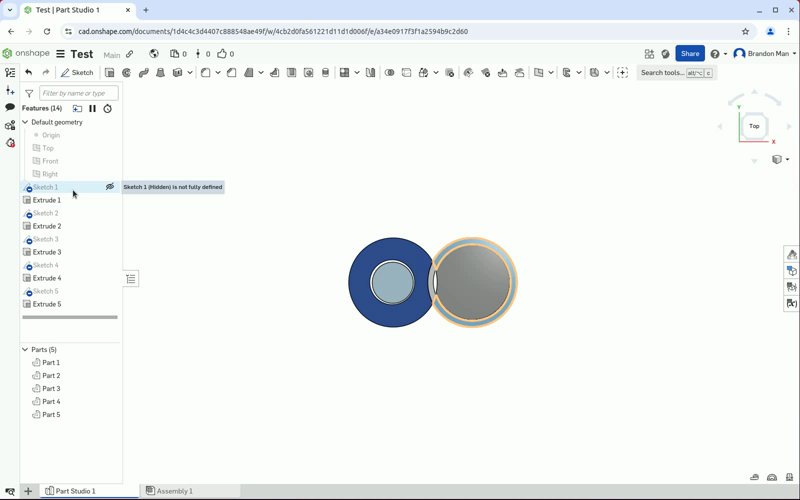
click(73, 189)
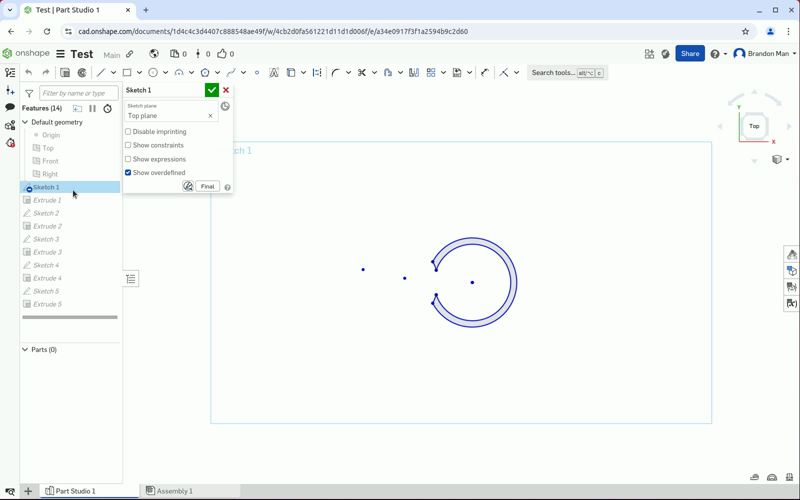
mouse_move(229, 92)
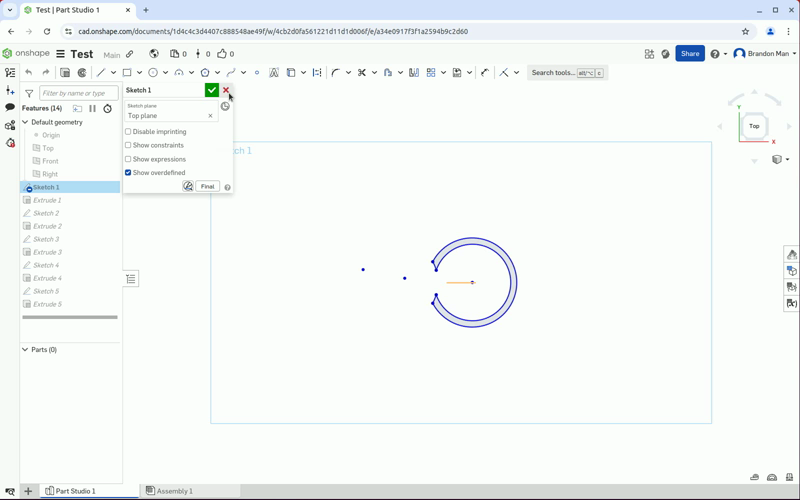
click(229, 92)
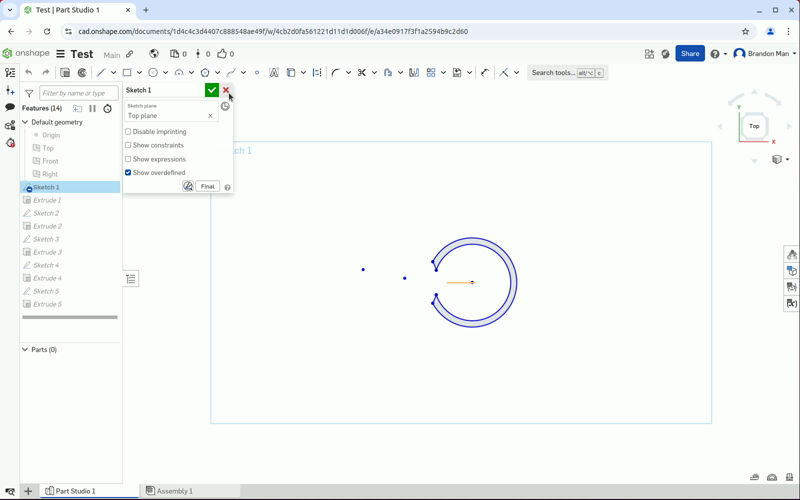
key(shift+s)
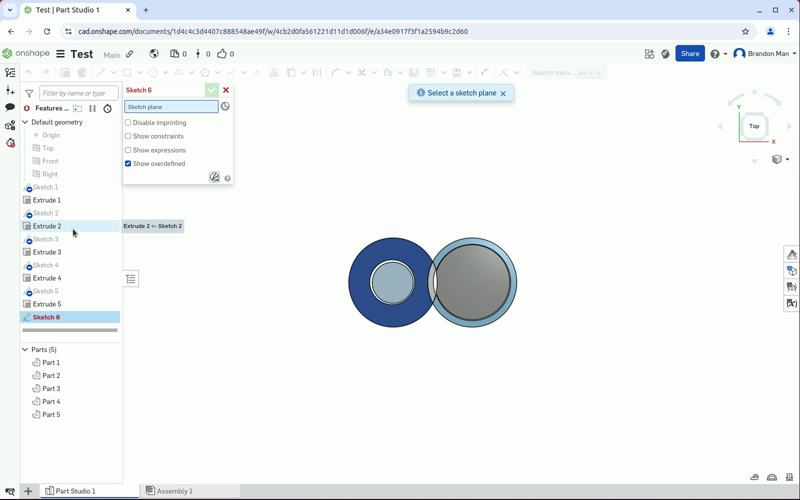
scroll(3)
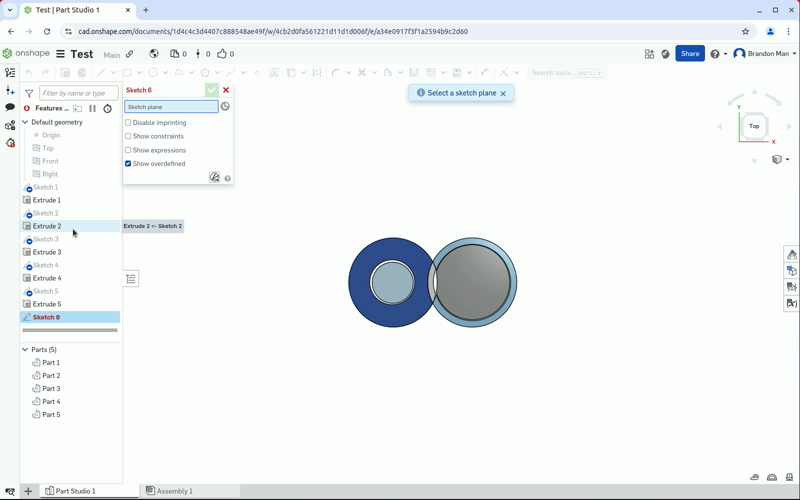
mouse_move(73, 150)
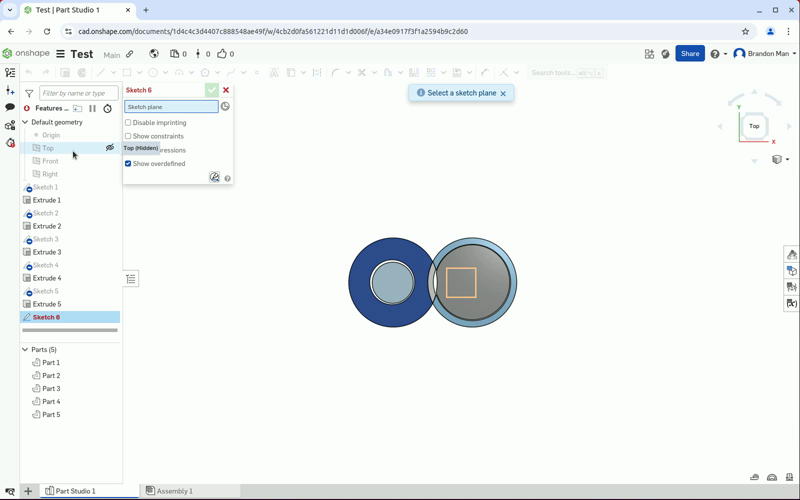
click(73, 150)
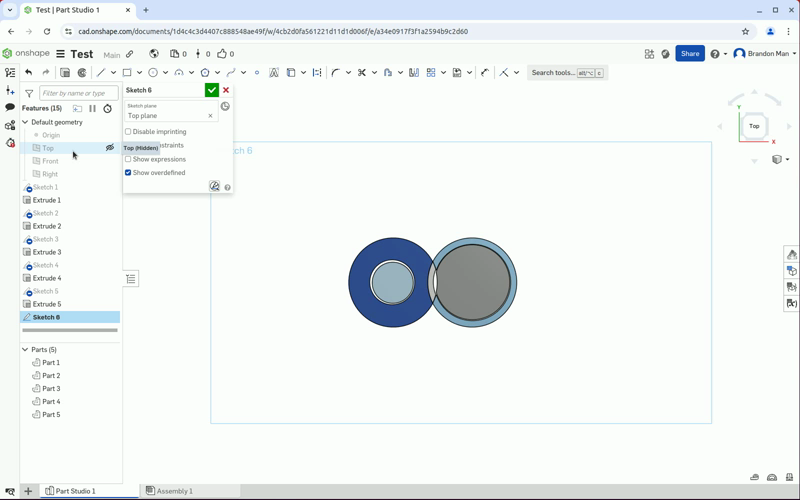
mouse_move(73, 352)
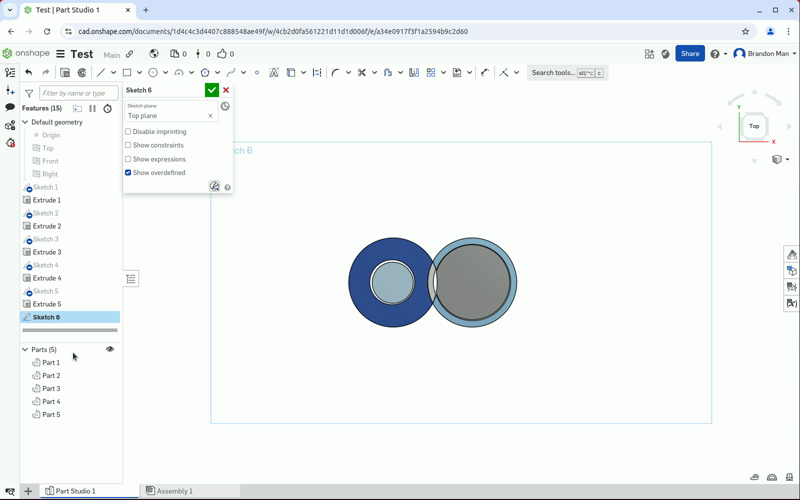
key(y)
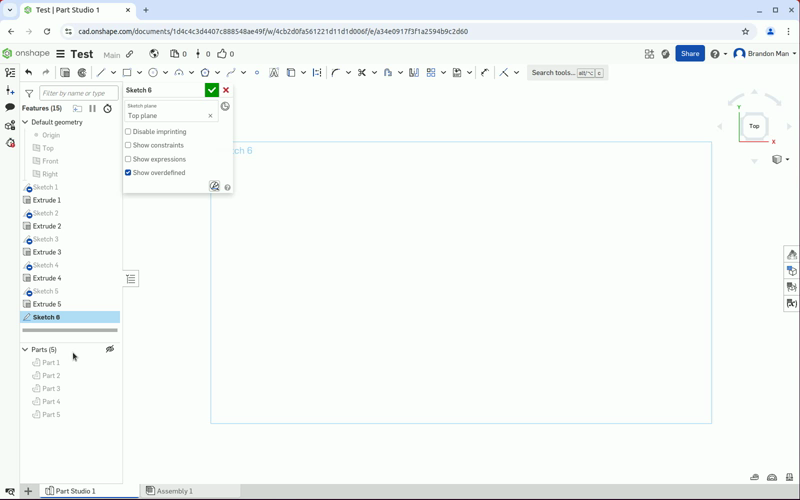
key(a)
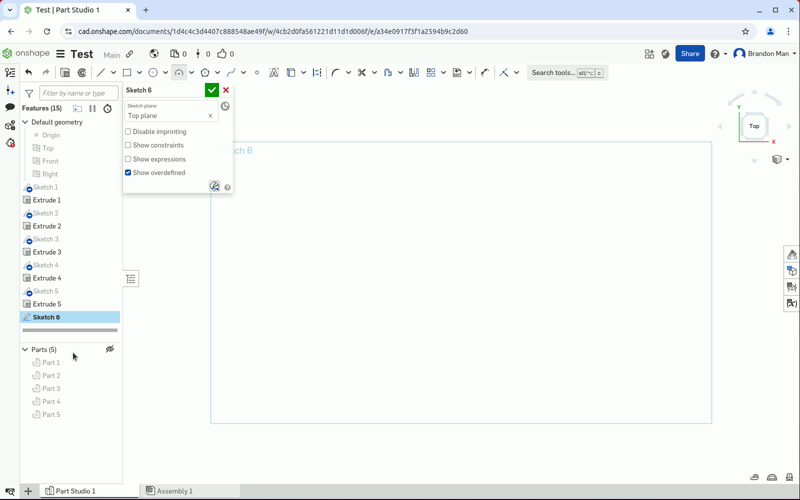
key_down(shift)
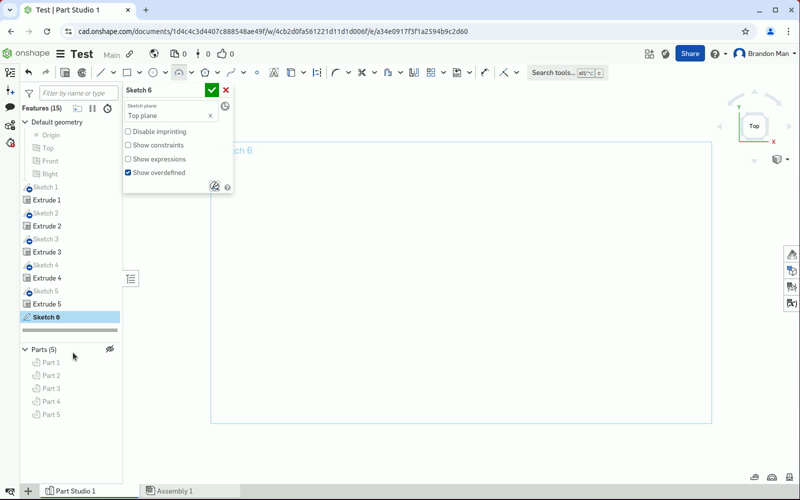
mouse_move(434, 295)
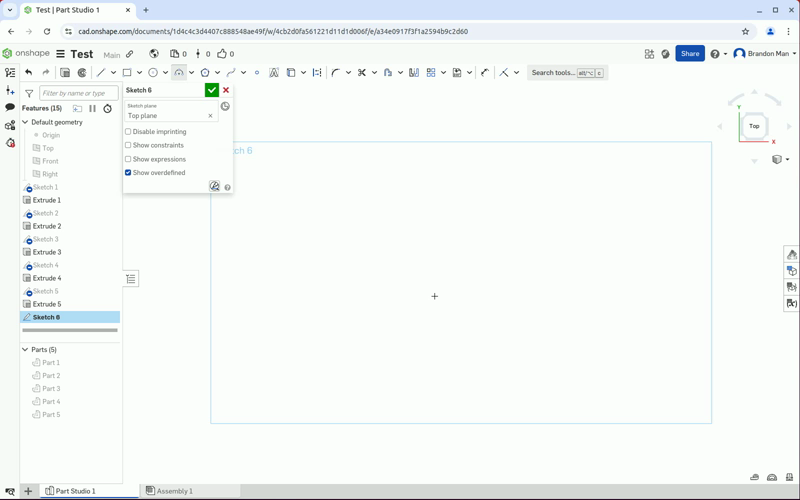
click(434, 295)
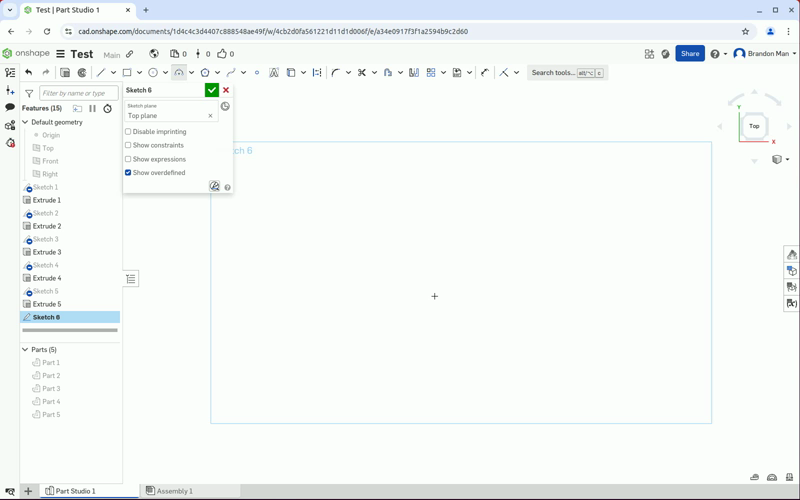
key_up(shift)
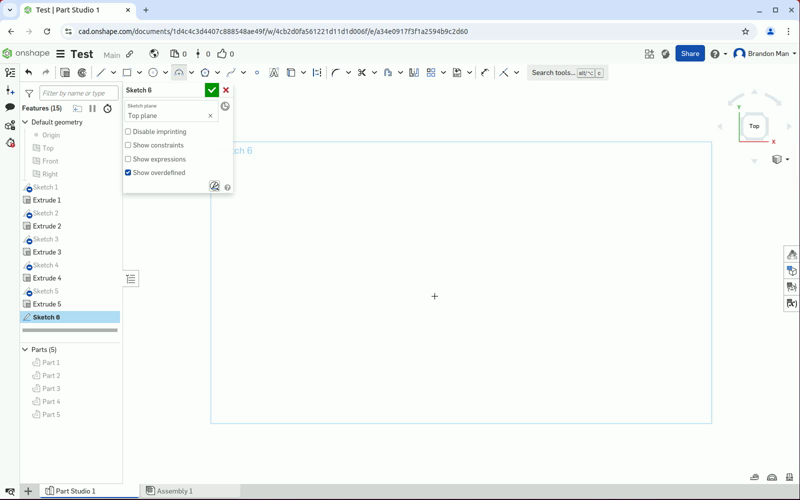
key_down(shift)
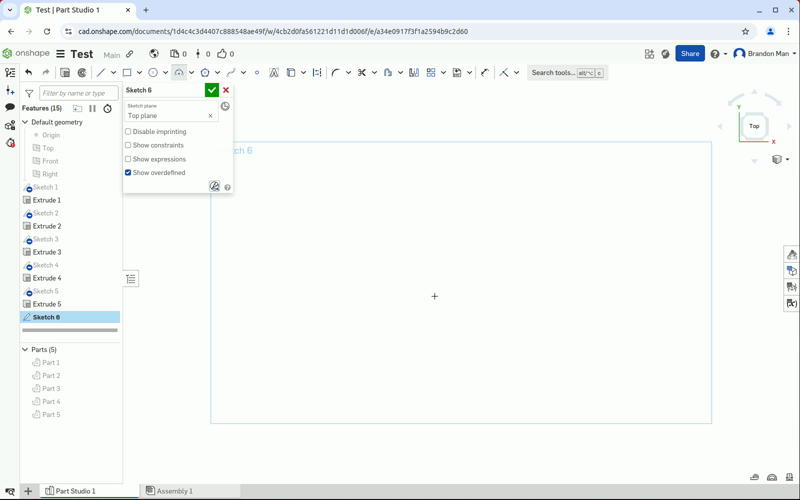
mouse_move(434, 270)
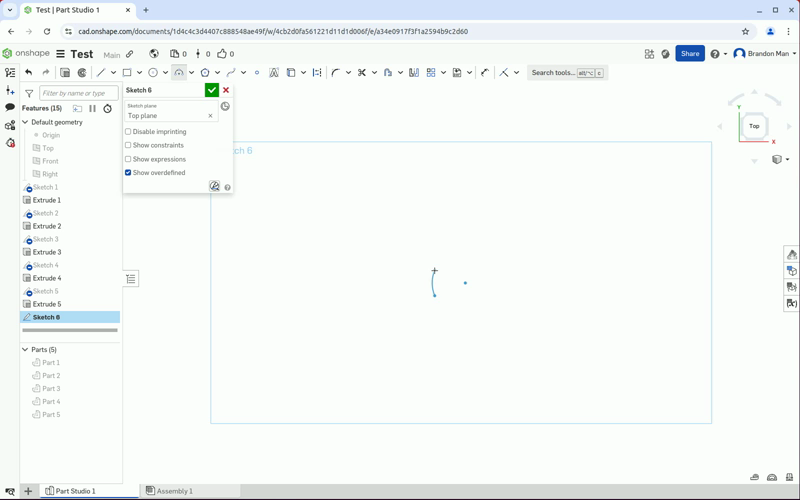
click(434, 270)
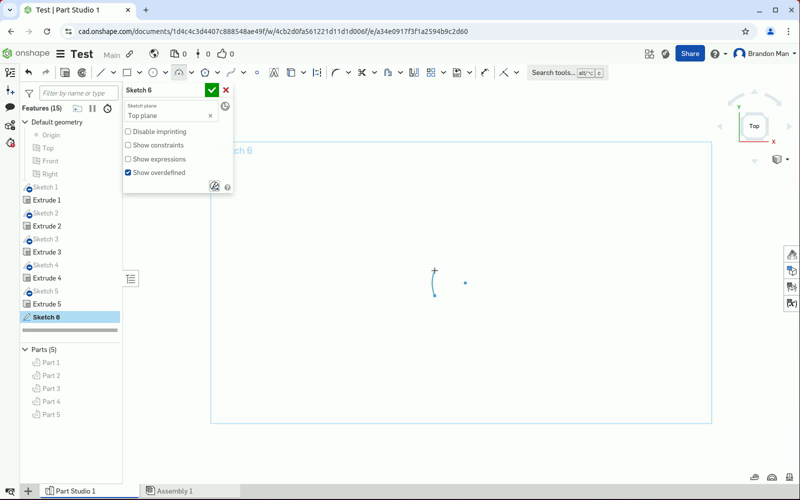
mouse_move(510, 283)
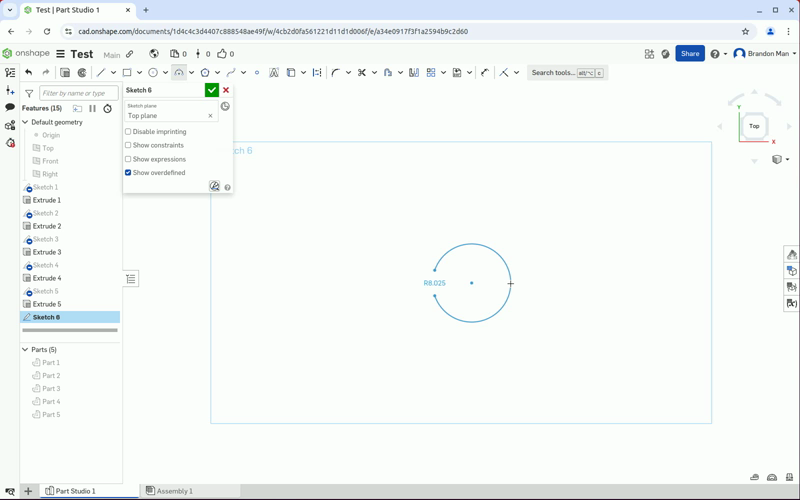
click(510, 283)
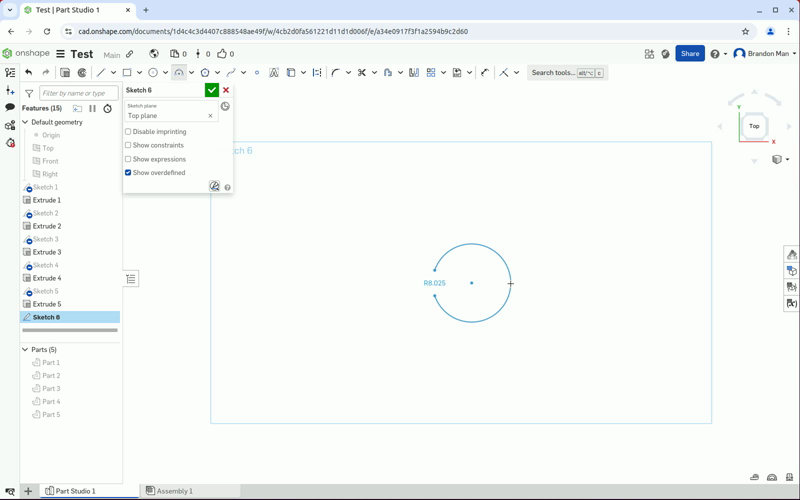
key_up(shift)
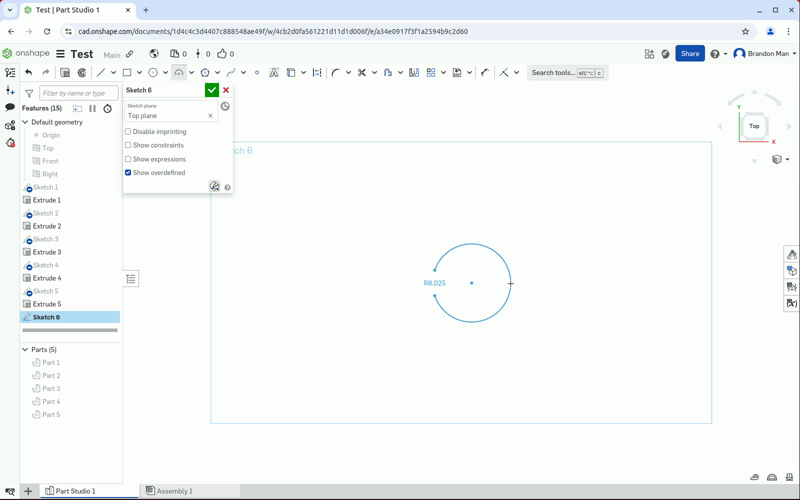
mouse_move(434, 270)
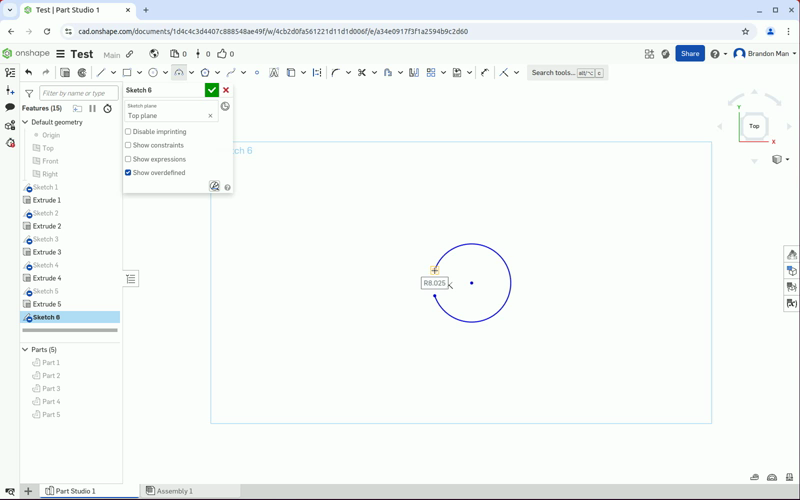
click(434, 270)
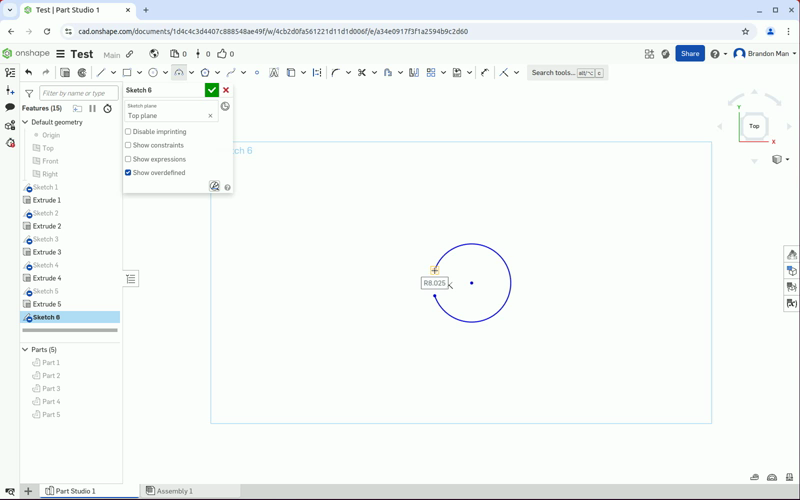
key_down(shift)
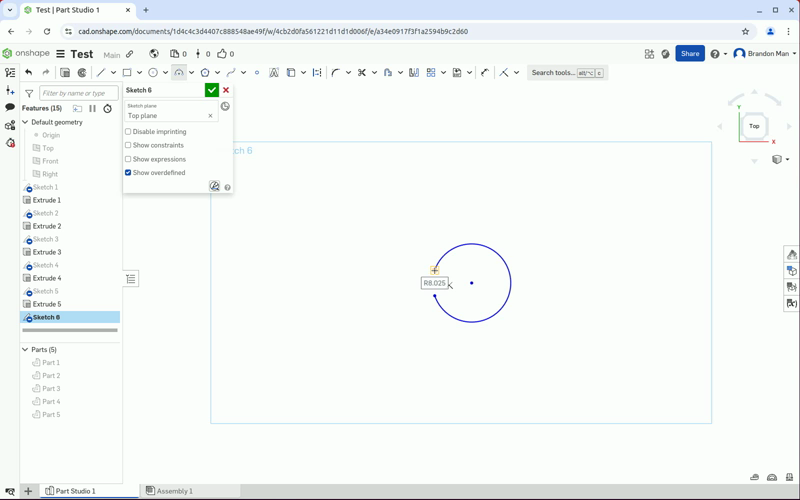
mouse_move(435, 272)
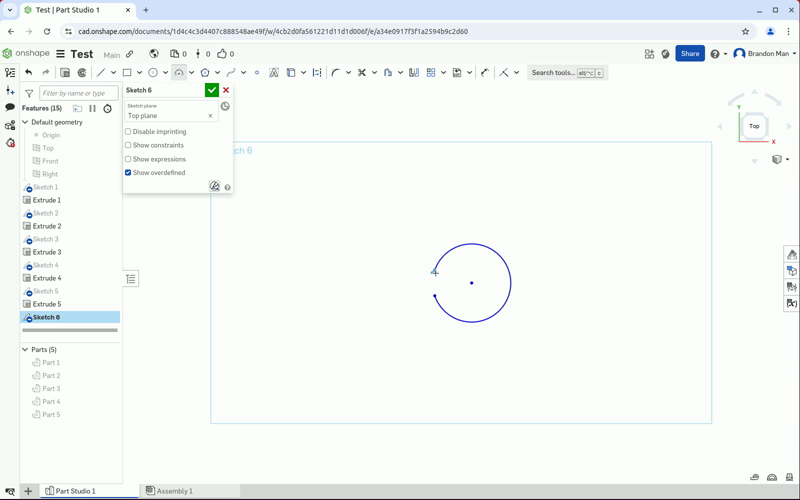
scroll(6)
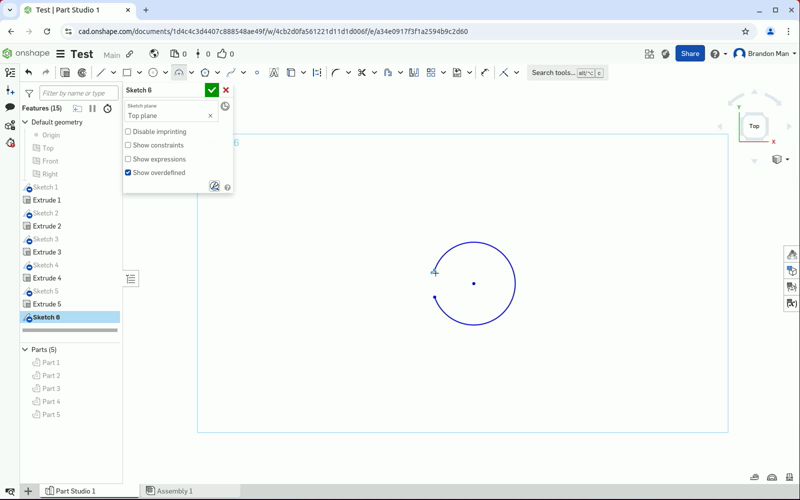
scroll(6)
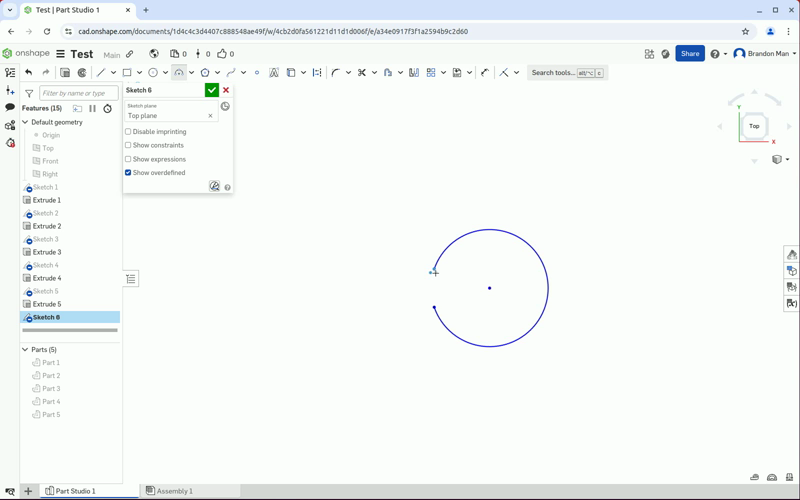
scroll(6)
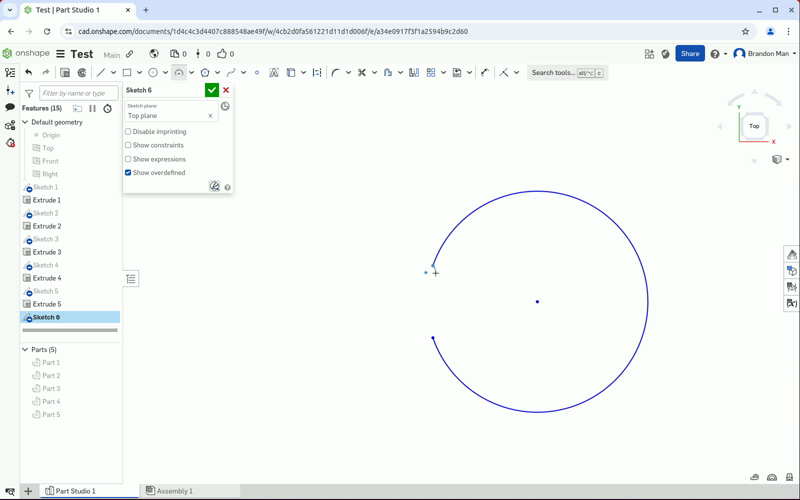
scroll(6)
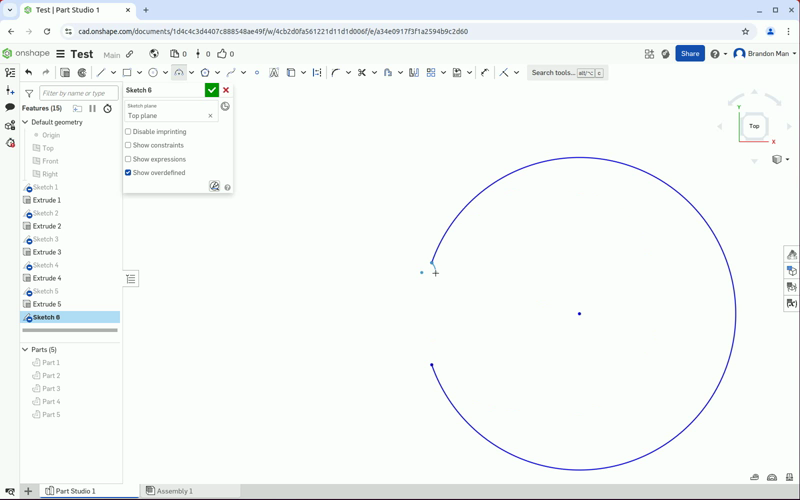
scroll(6)
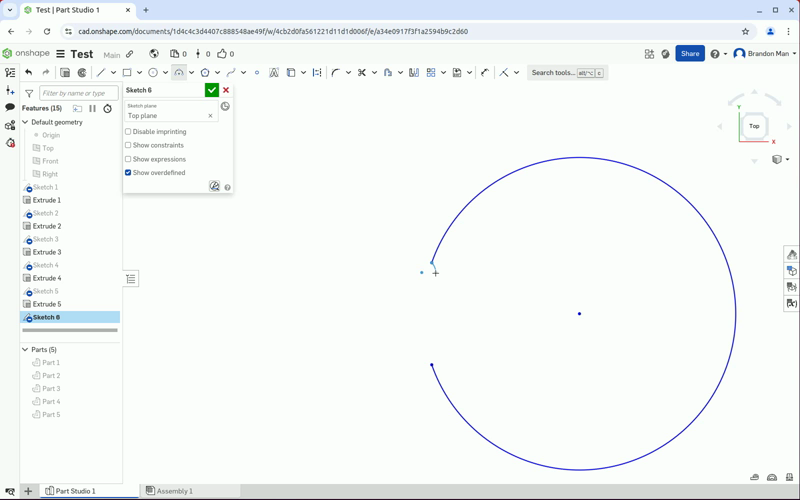
scroll(6)
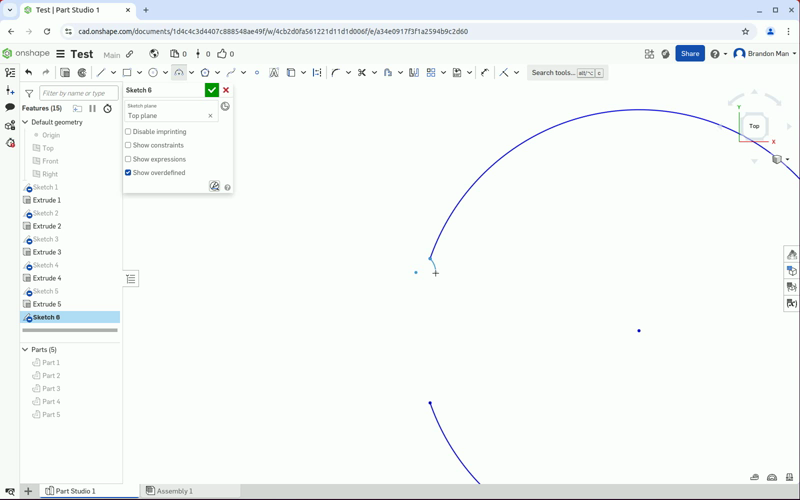
scroll(6)
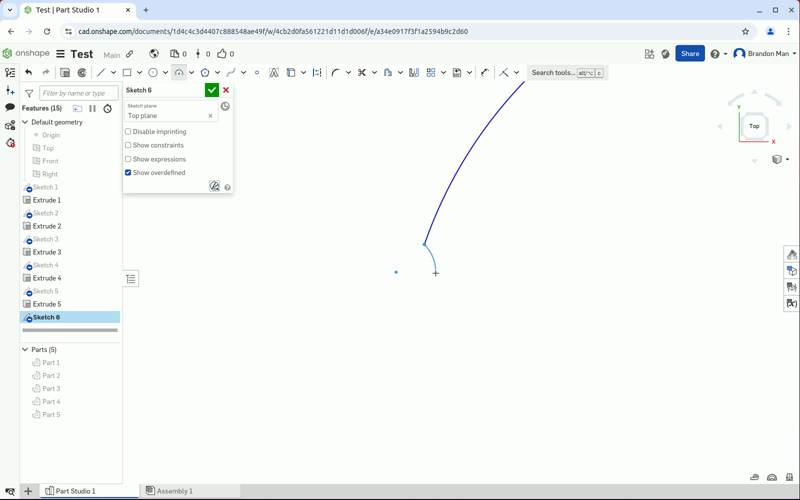
click(435, 272)
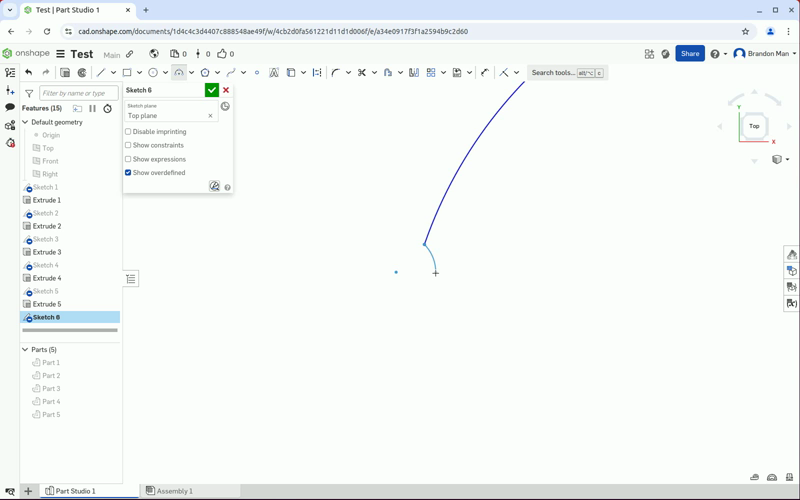
scroll(-6)
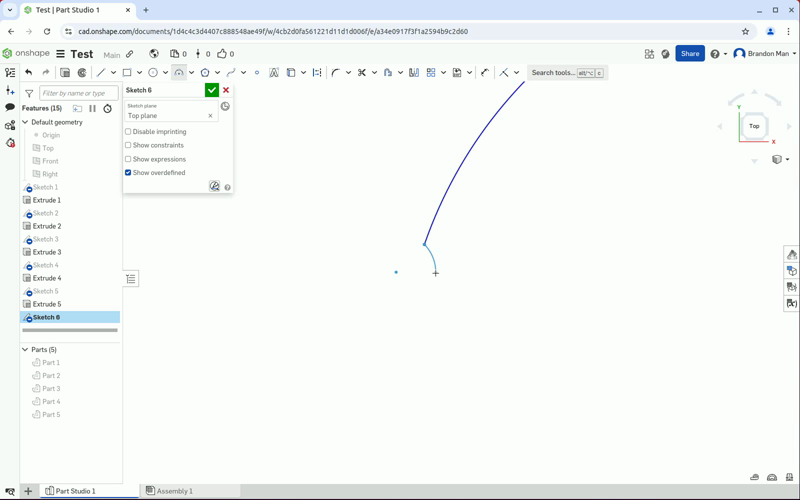
scroll(-6)
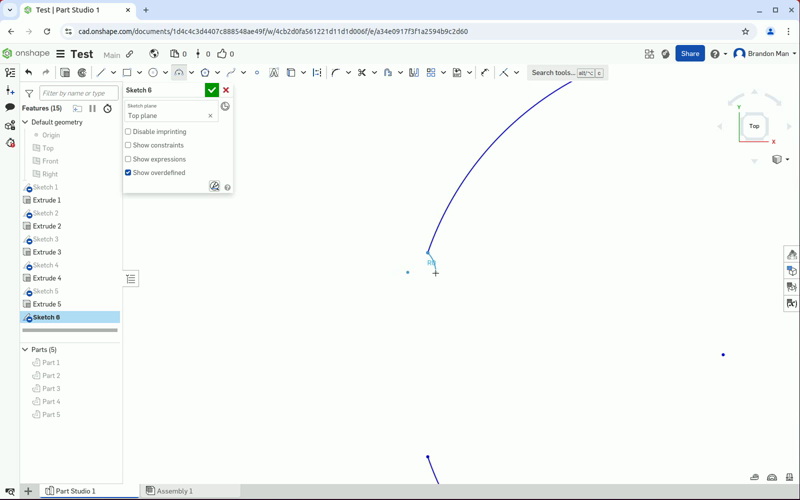
scroll(-6)
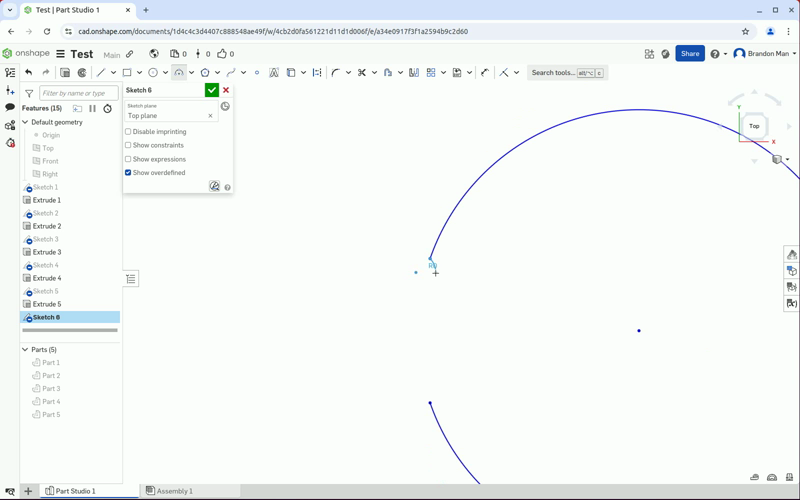
scroll(-6)
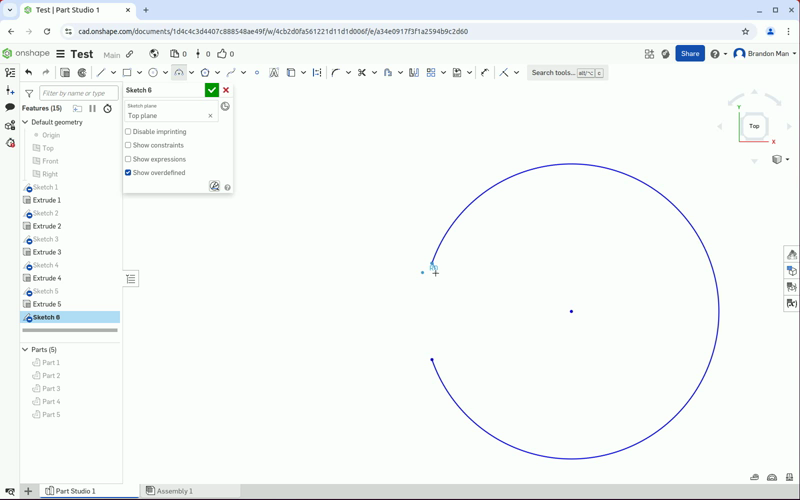
scroll(-6)
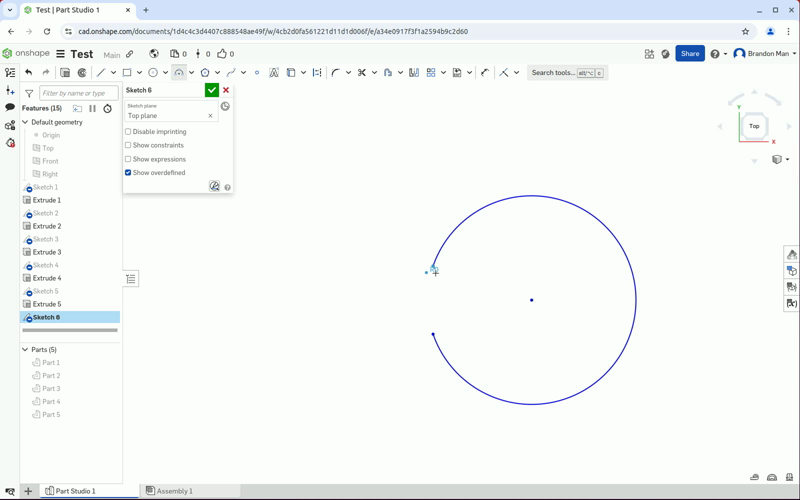
scroll(-6)
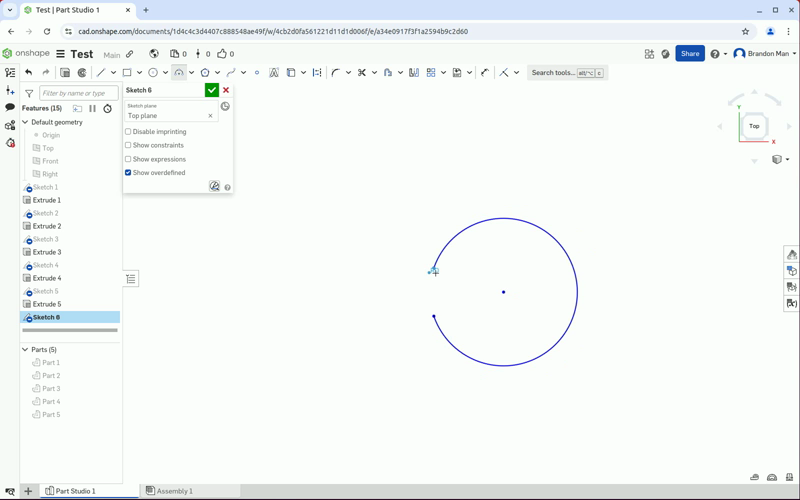
scroll(-6)
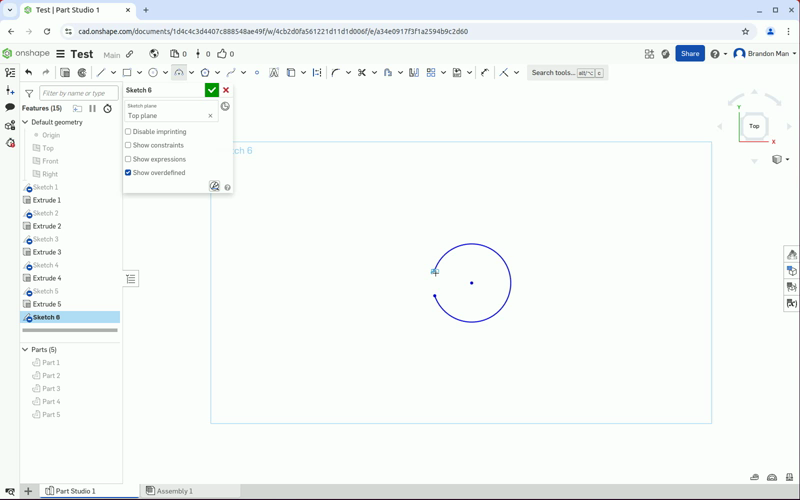
mouse_move(435, 271)
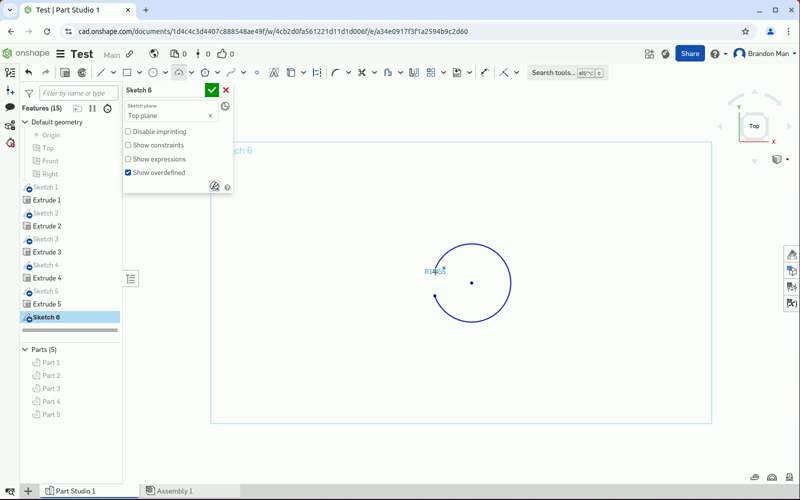
scroll(6)
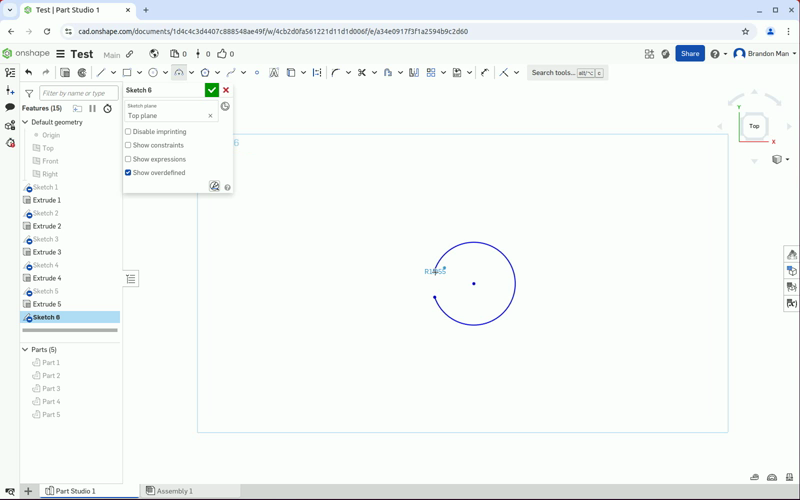
scroll(6)
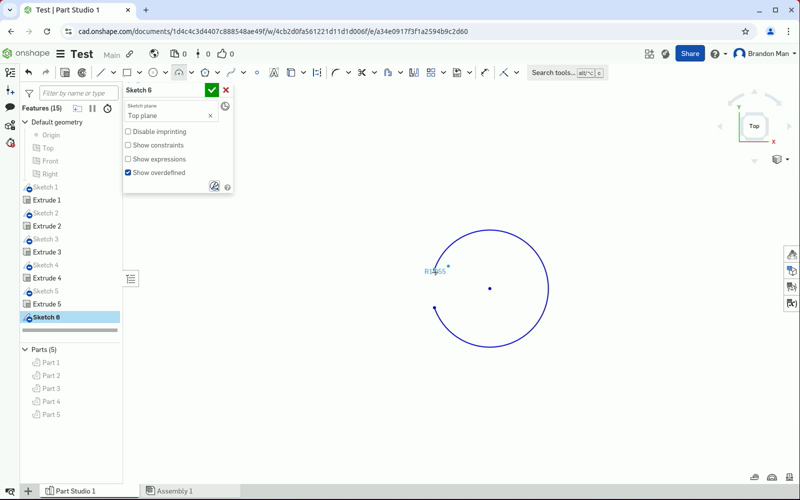
scroll(6)
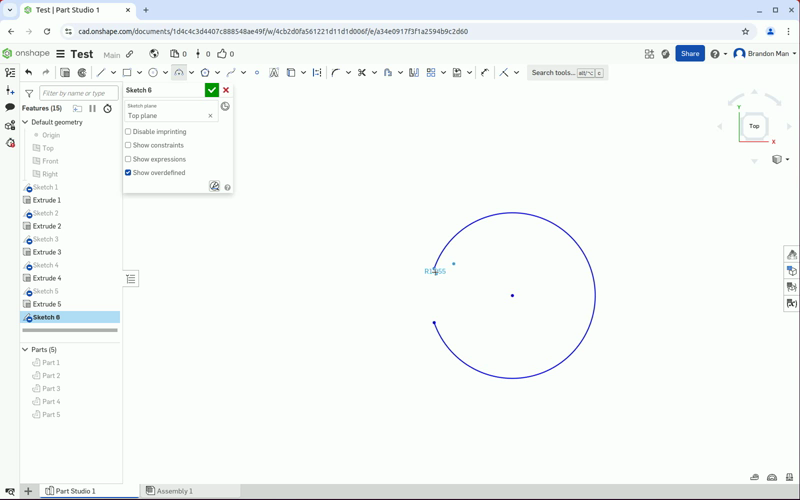
scroll(6)
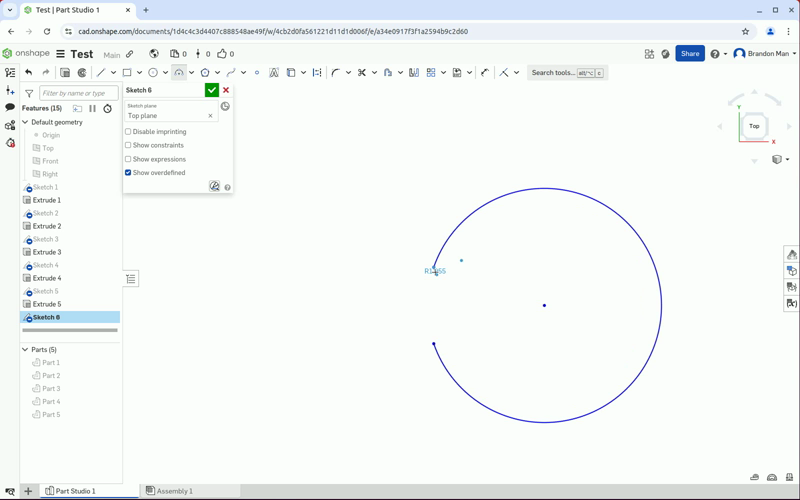
scroll(6)
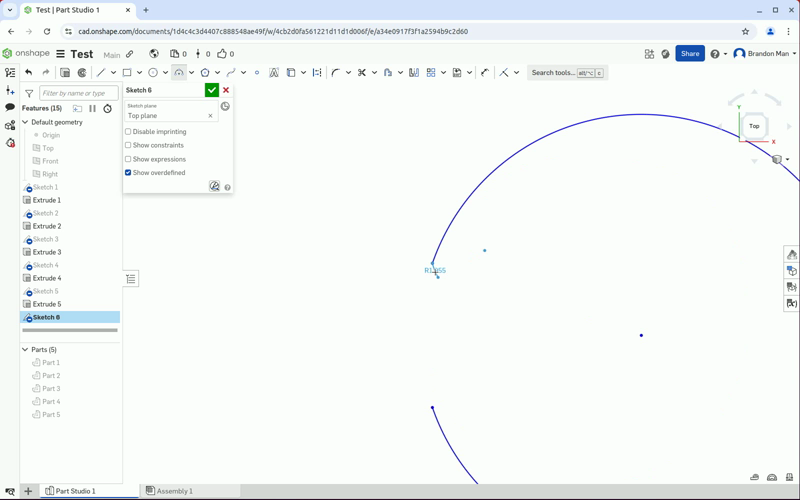
scroll(6)
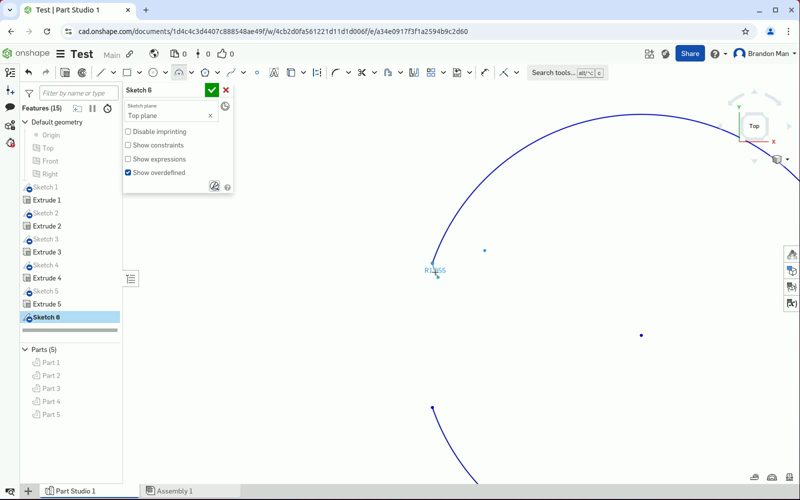
scroll(6)
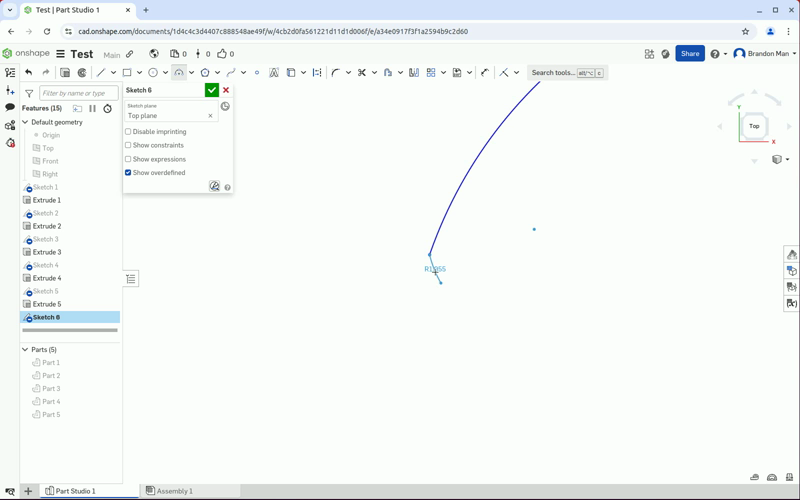
click(435, 271)
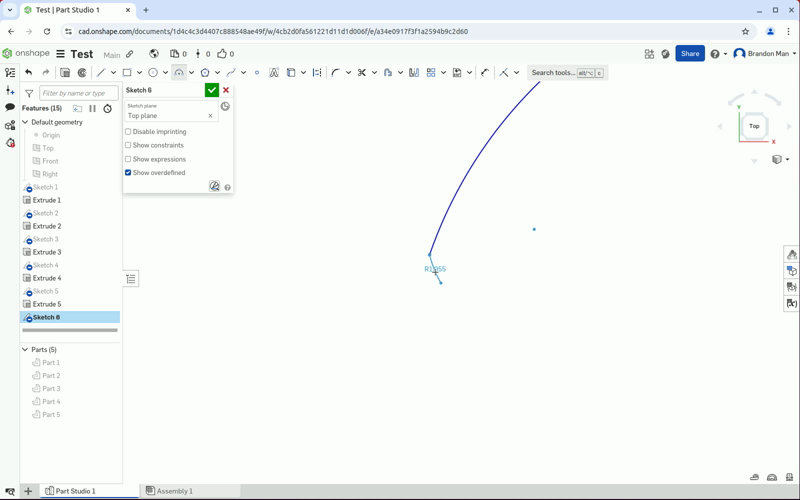
scroll(-6)
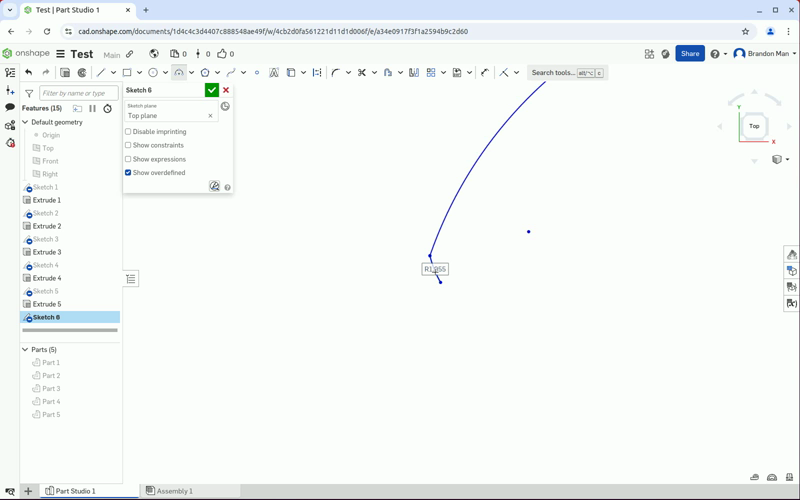
scroll(-6)
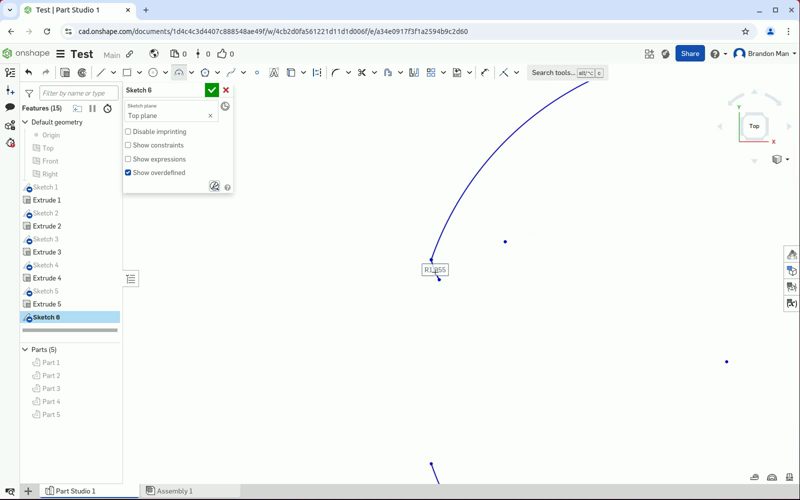
scroll(-6)
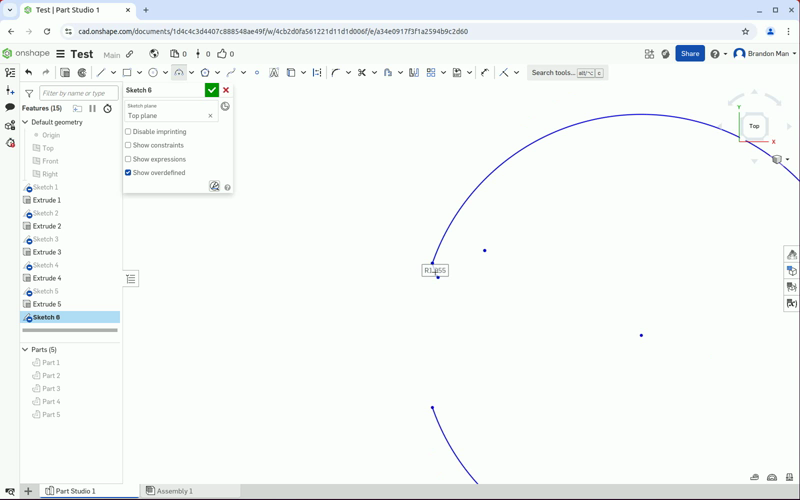
scroll(-6)
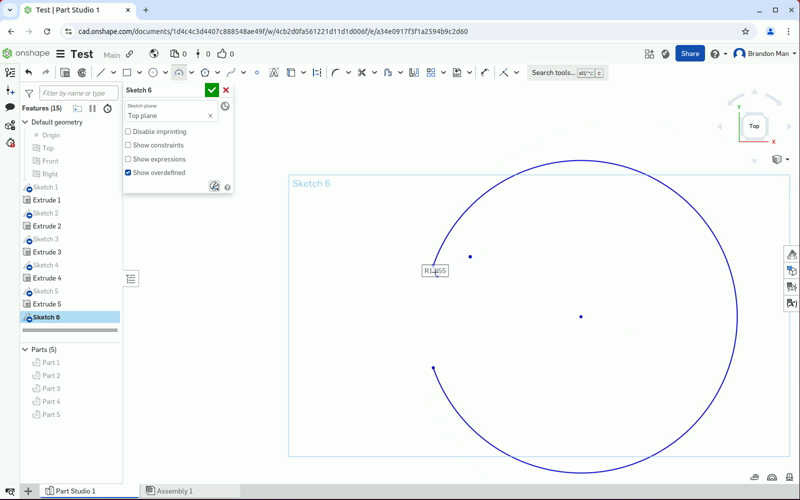
scroll(-6)
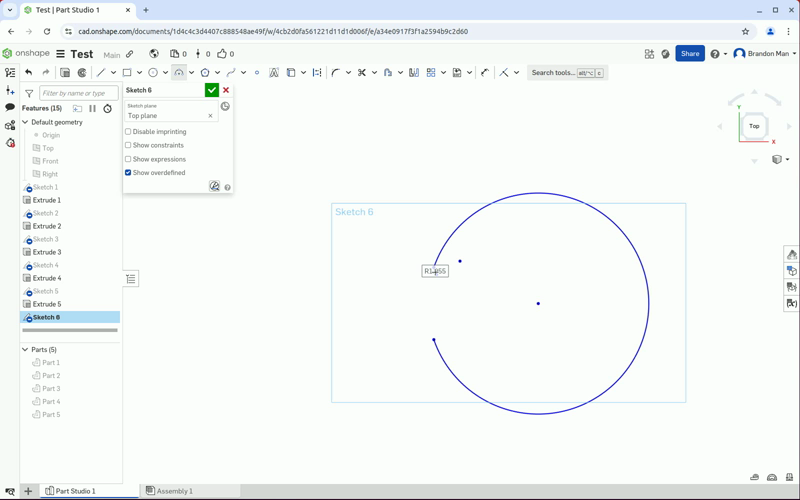
scroll(-6)
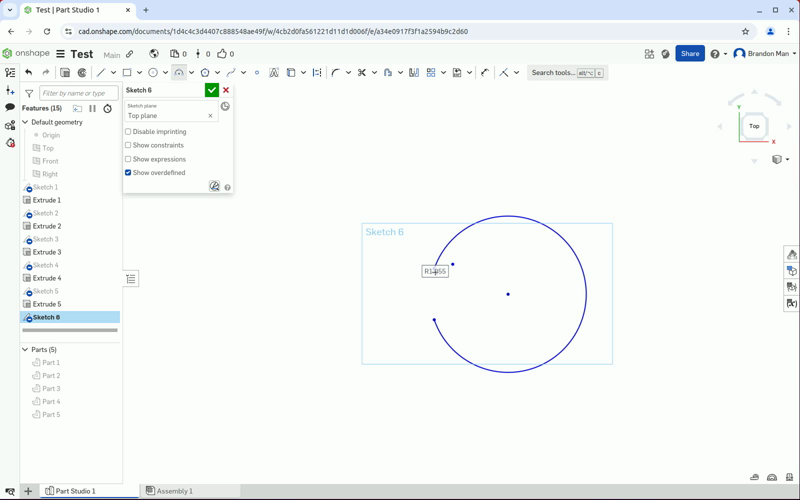
scroll(-6)
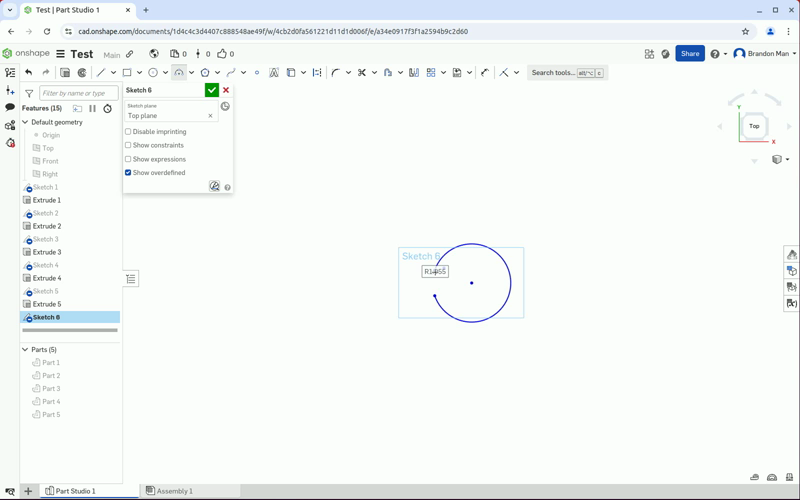
key_up(shift)
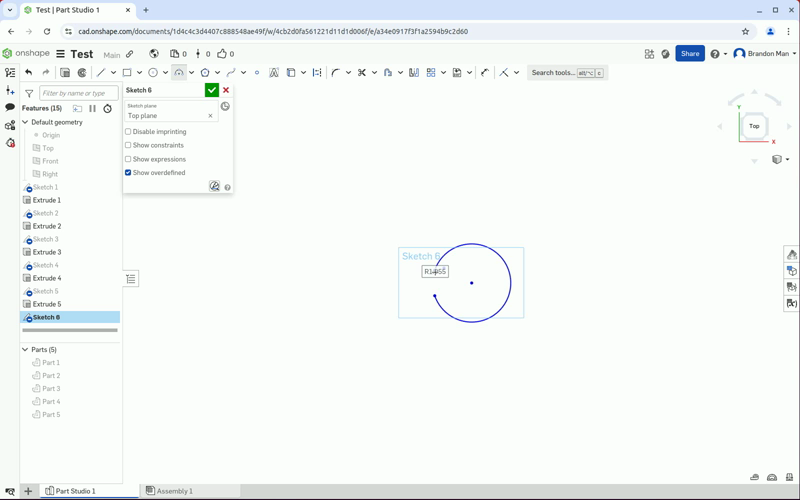
mouse_move(435, 272)
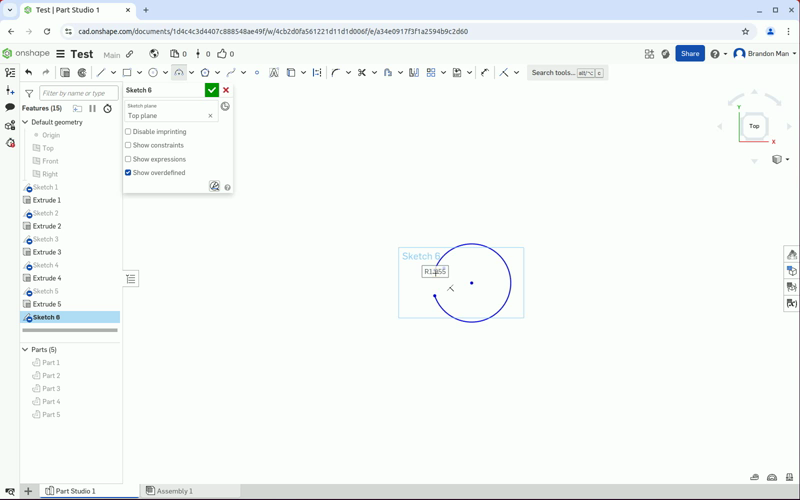
scroll(6)
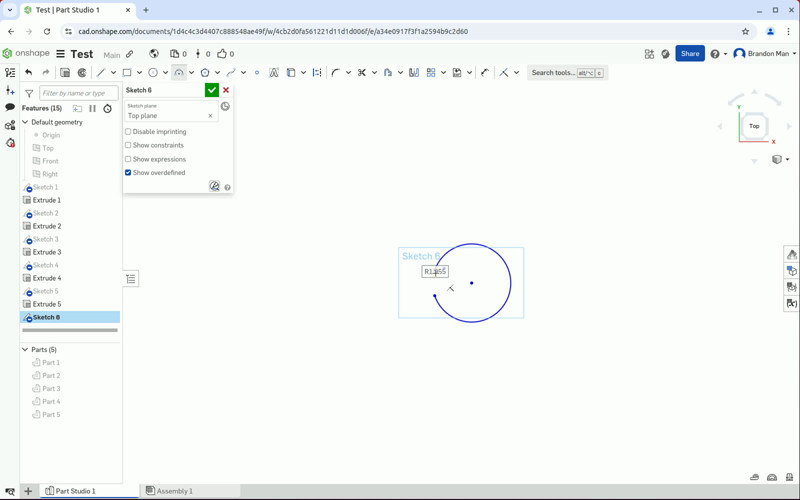
scroll(6)
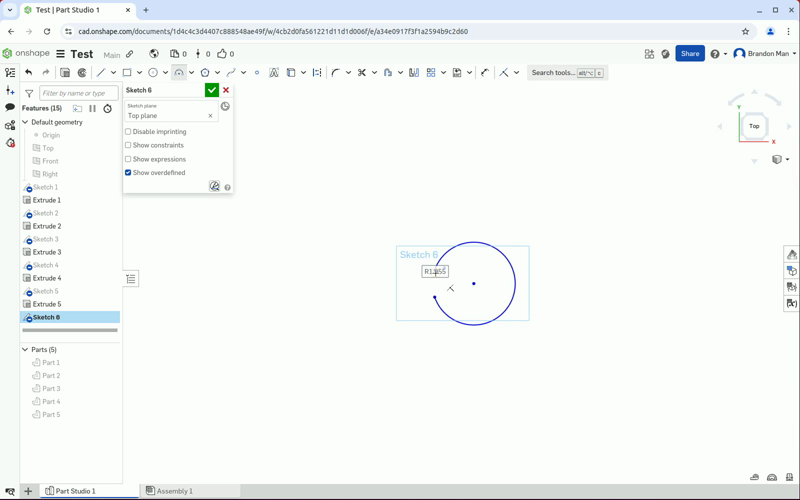
scroll(6)
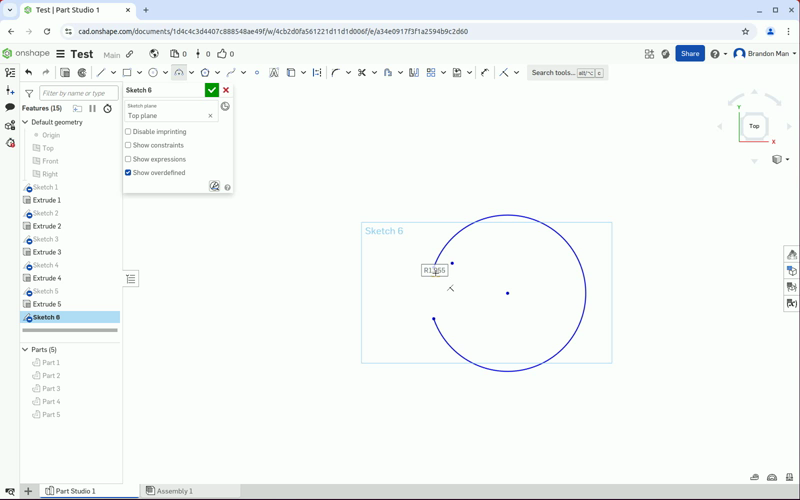
scroll(6)
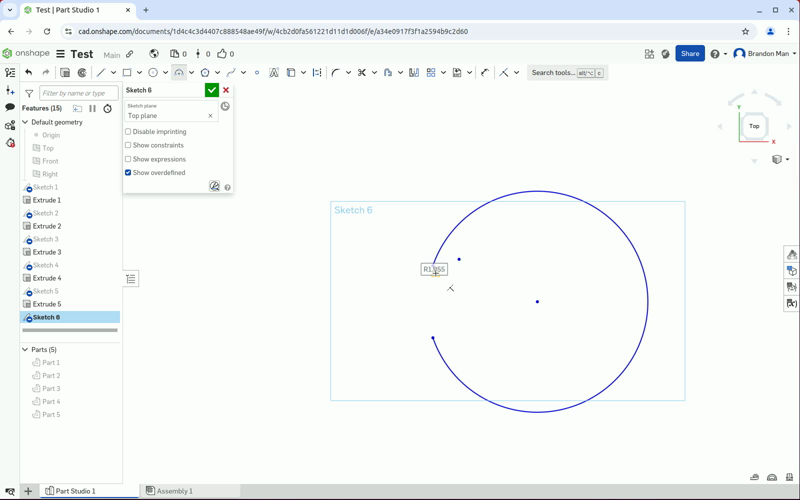
scroll(6)
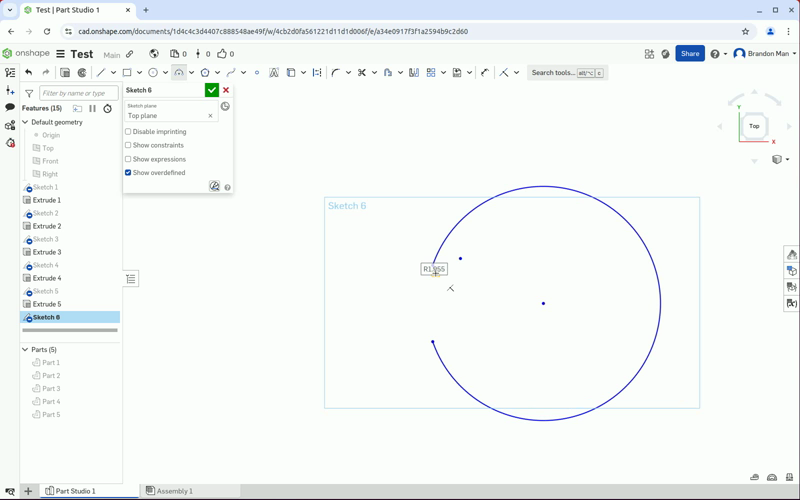
scroll(6)
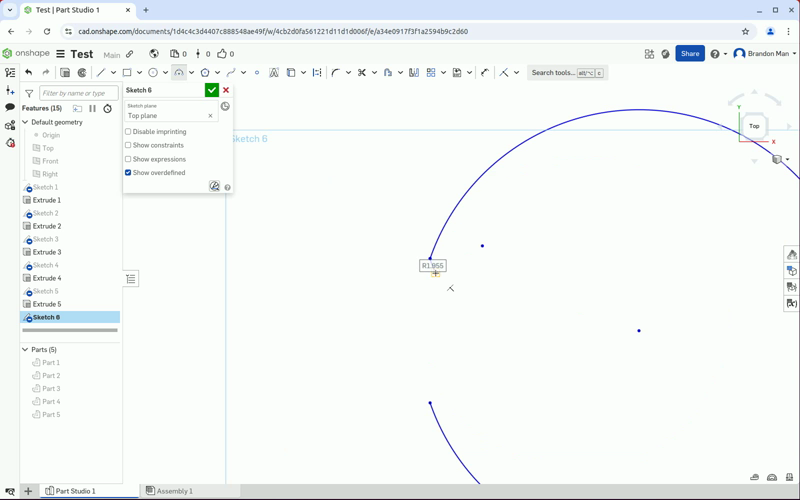
scroll(6)
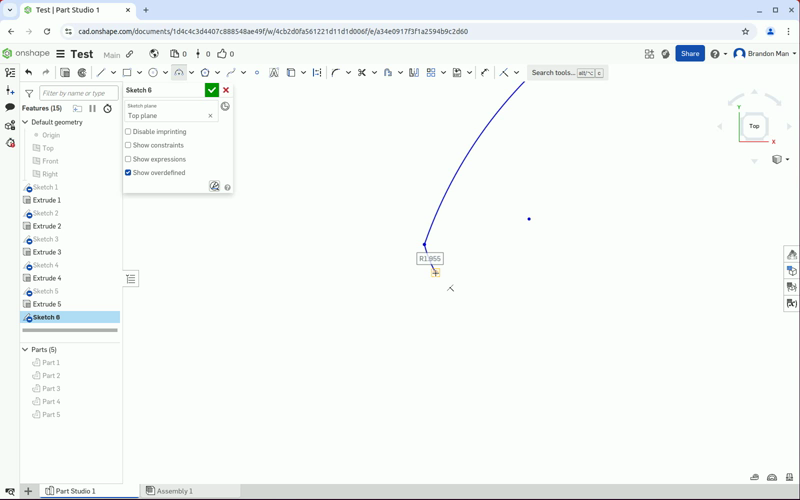
click(435, 272)
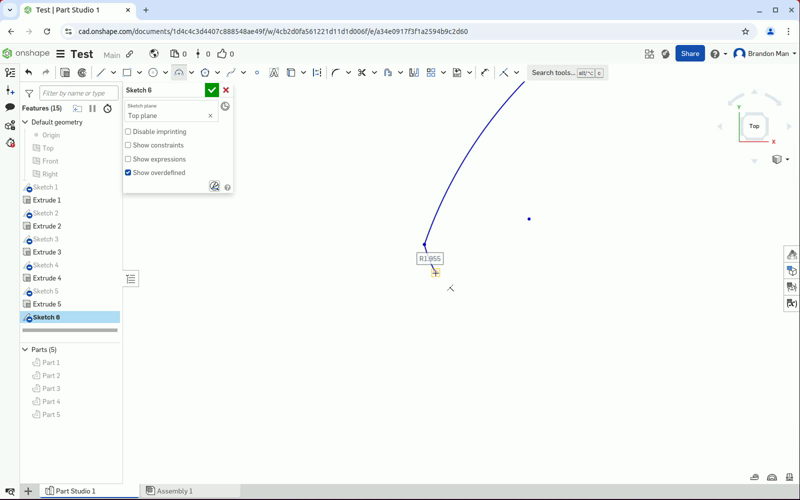
scroll(-6)
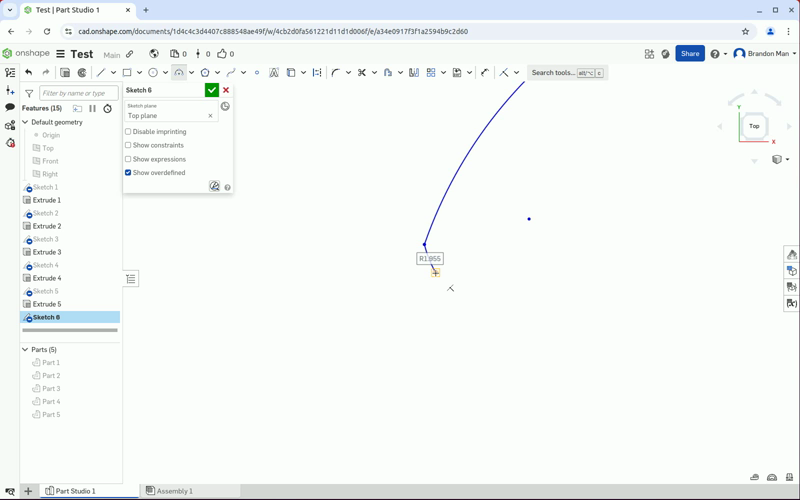
scroll(-6)
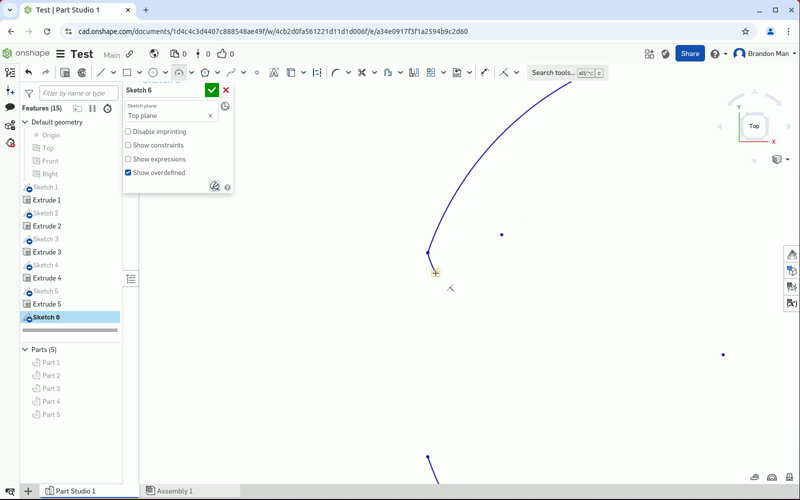
scroll(-6)
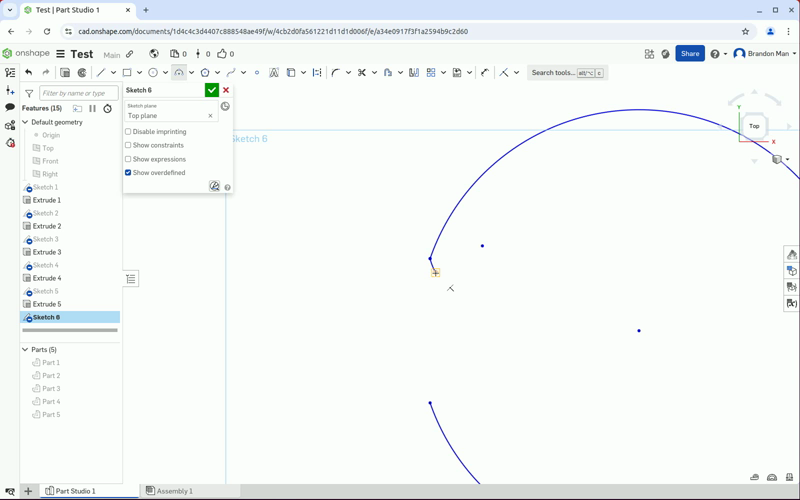
scroll(-6)
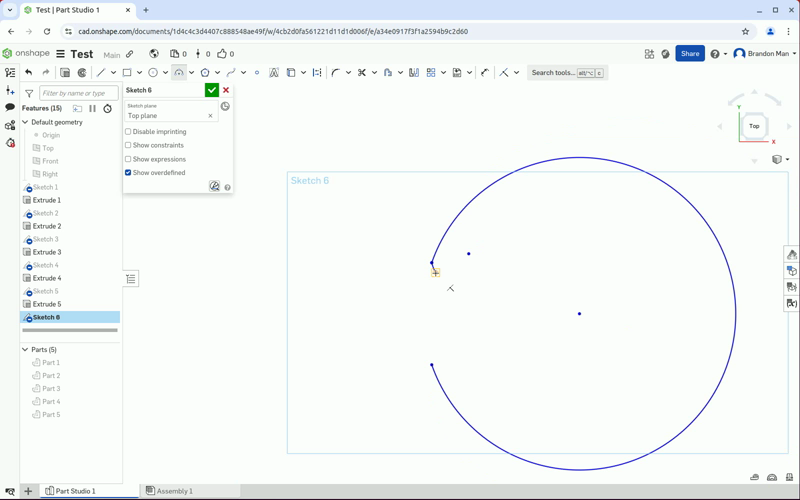
scroll(-6)
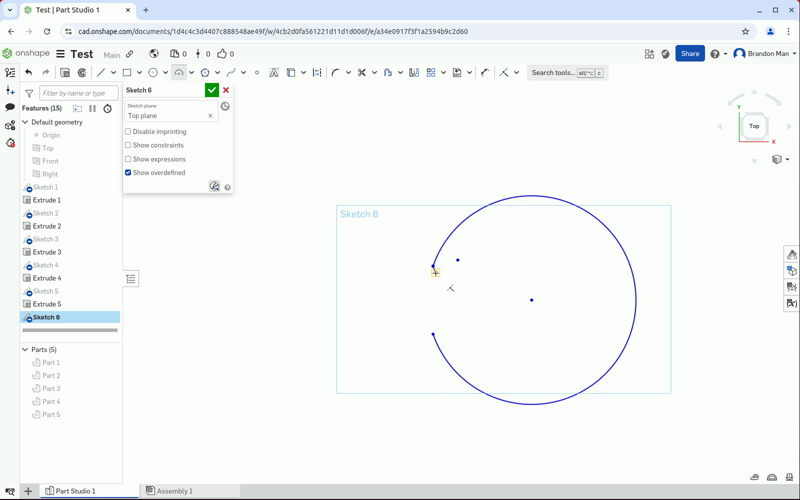
scroll(-6)
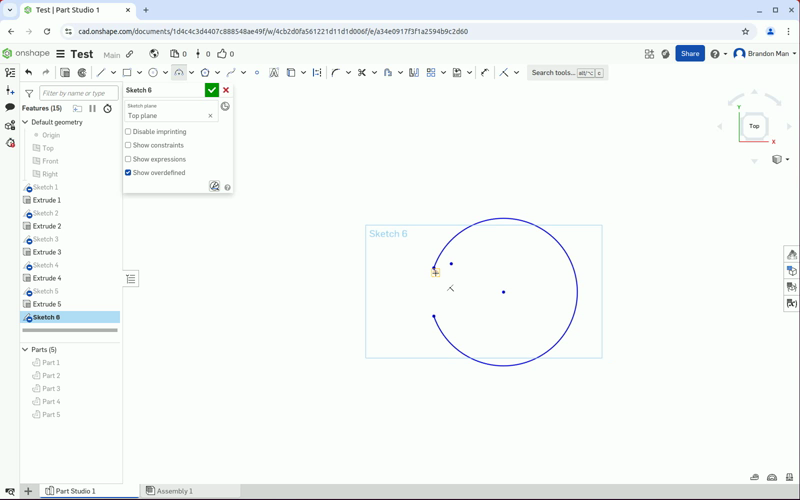
scroll(-6)
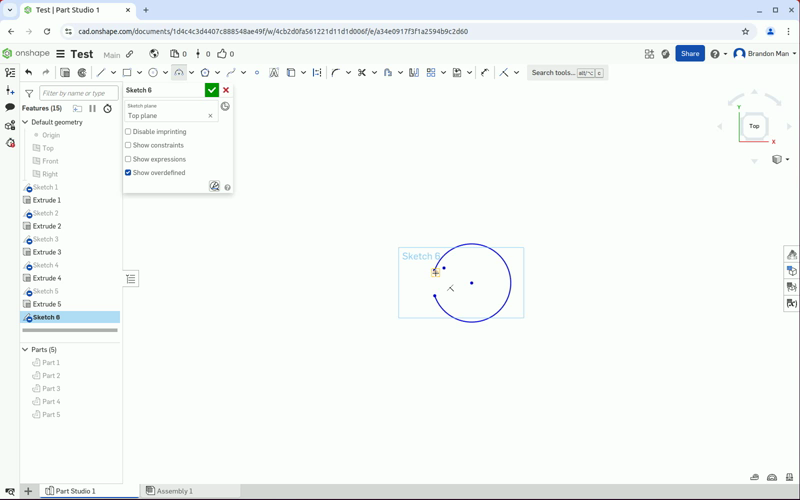
key_down(shift)
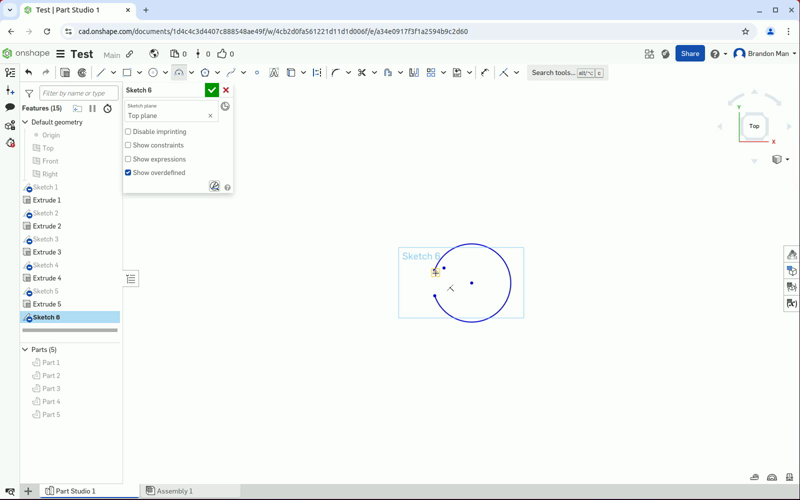
mouse_move(435, 293)
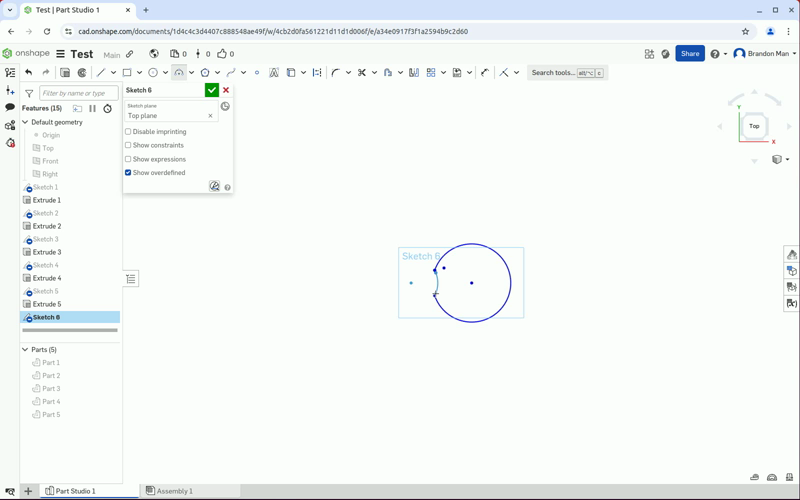
scroll(6)
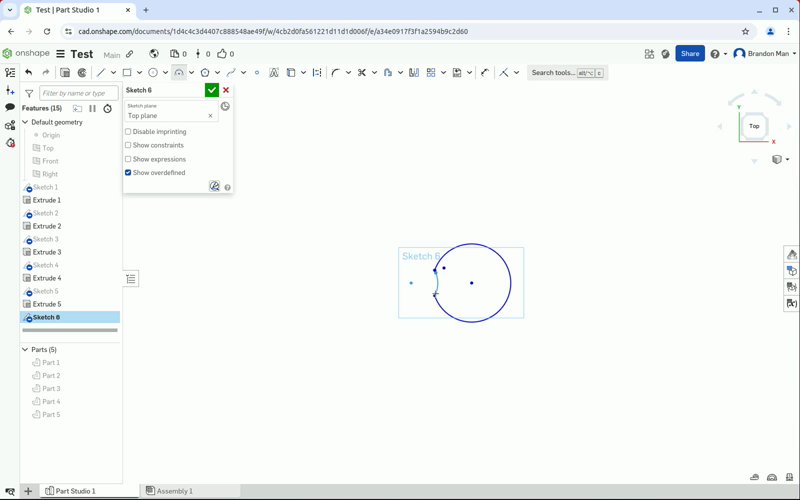
scroll(6)
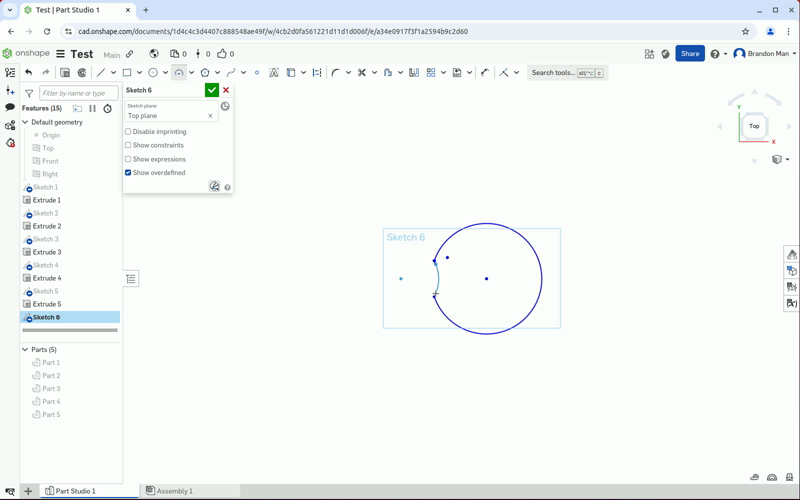
scroll(6)
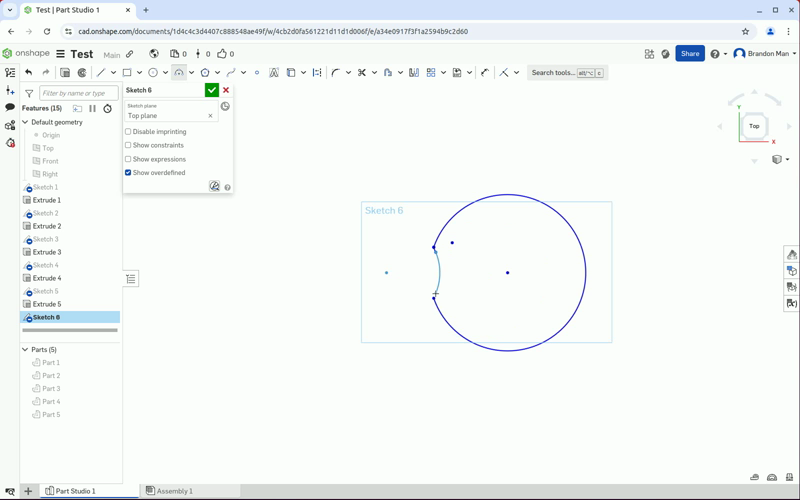
scroll(6)
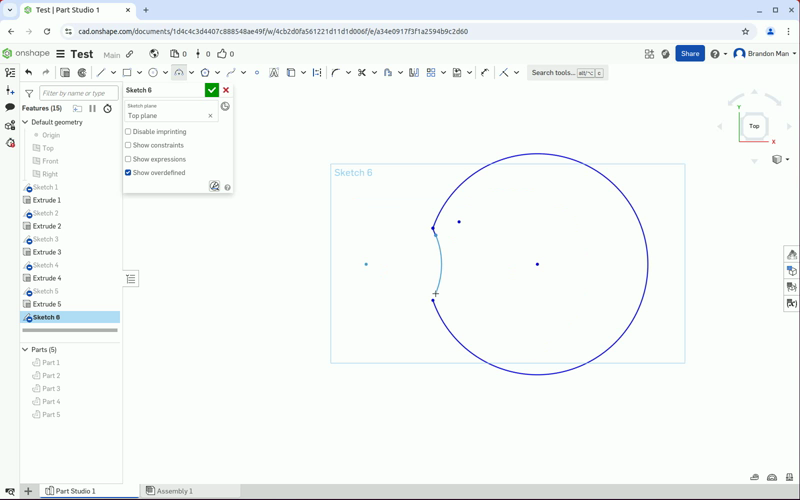
scroll(6)
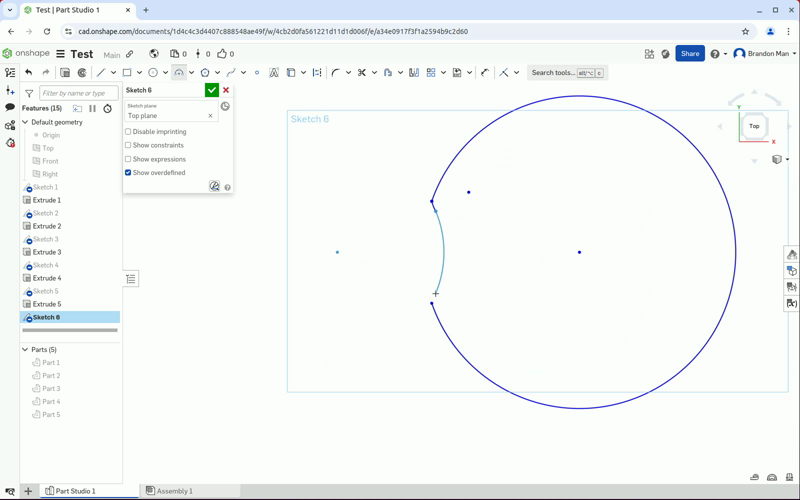
scroll(6)
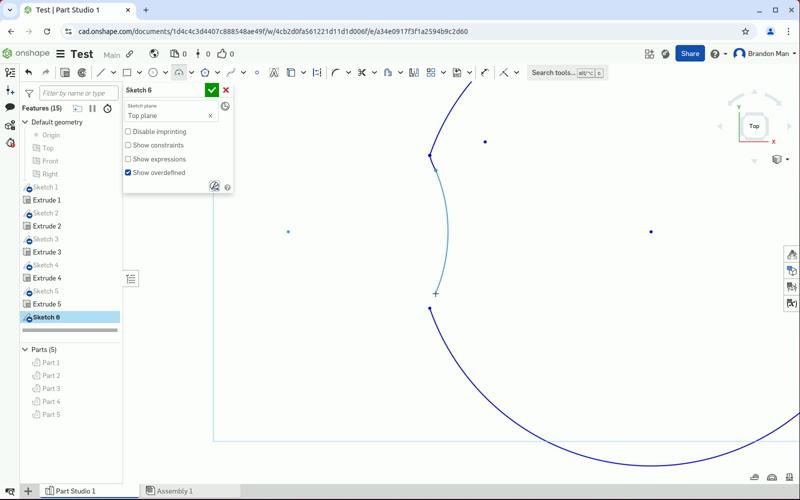
scroll(6)
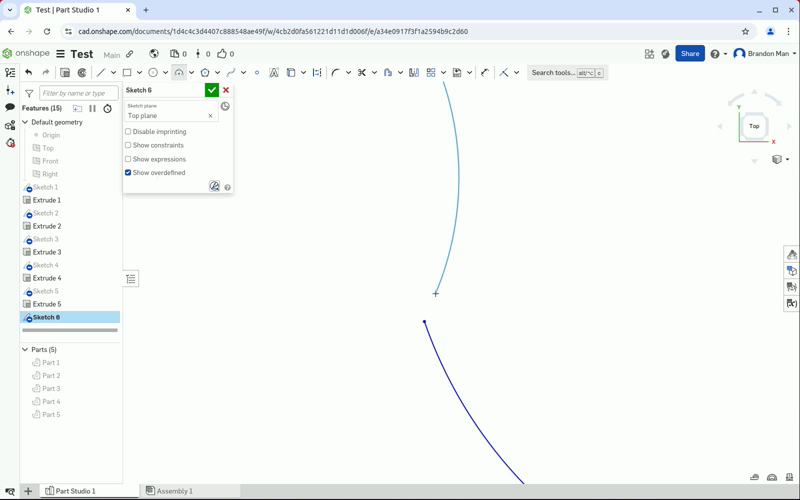
click(435, 293)
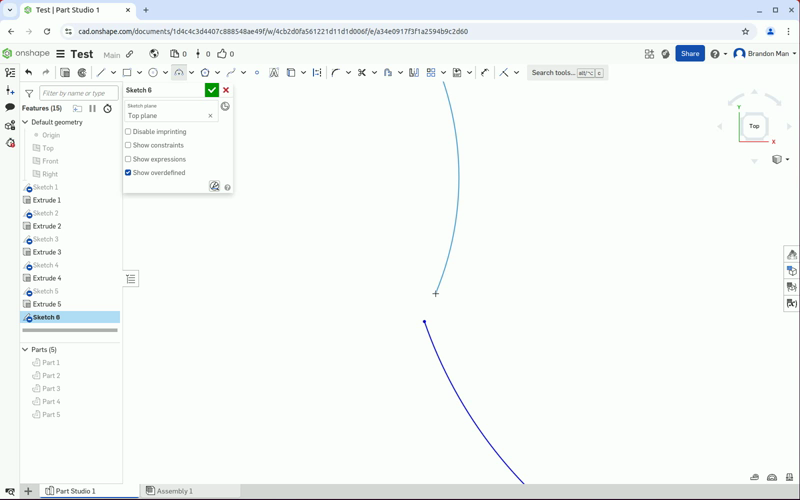
scroll(-6)
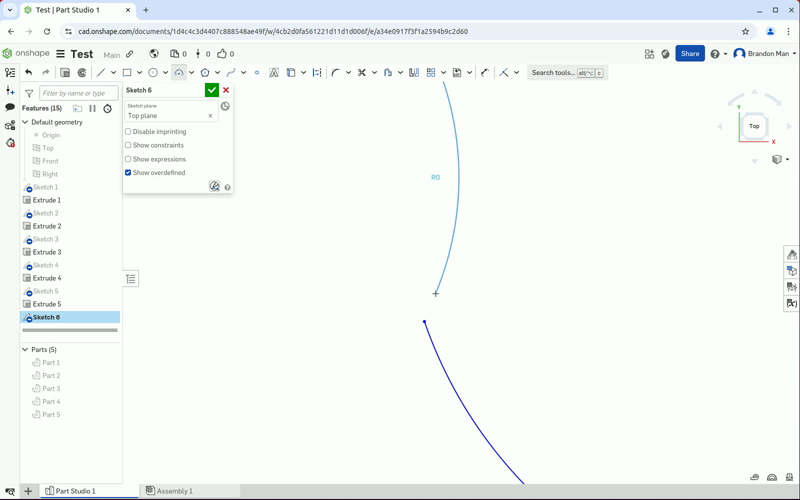
scroll(-6)
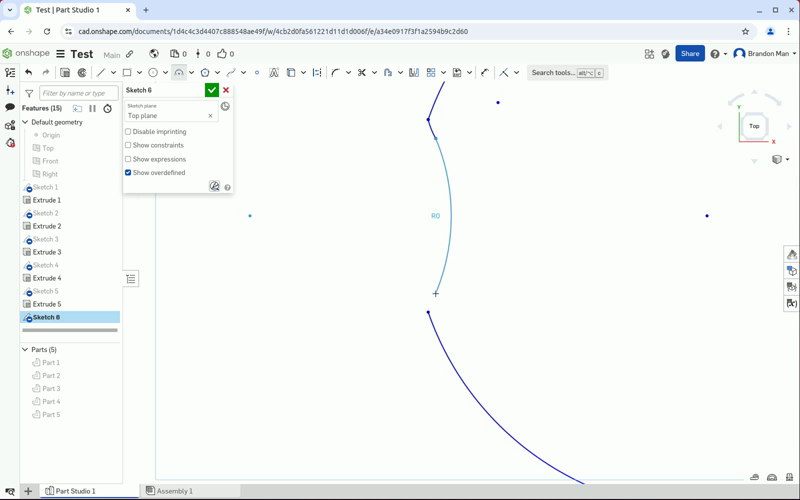
scroll(-6)
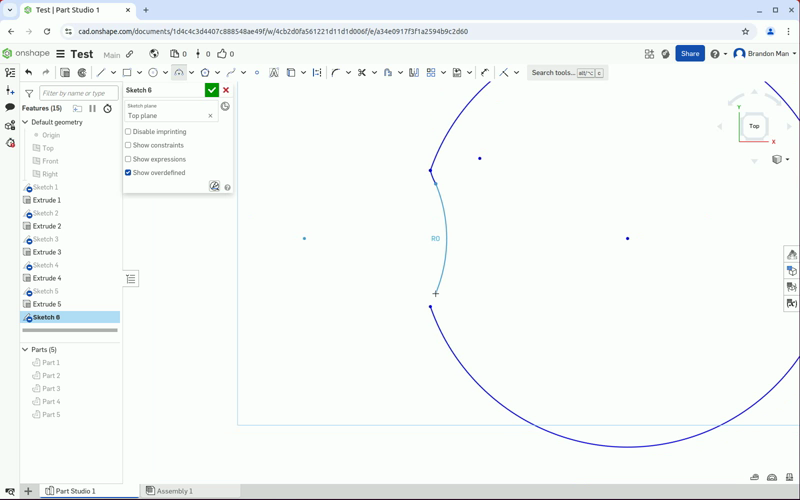
scroll(-6)
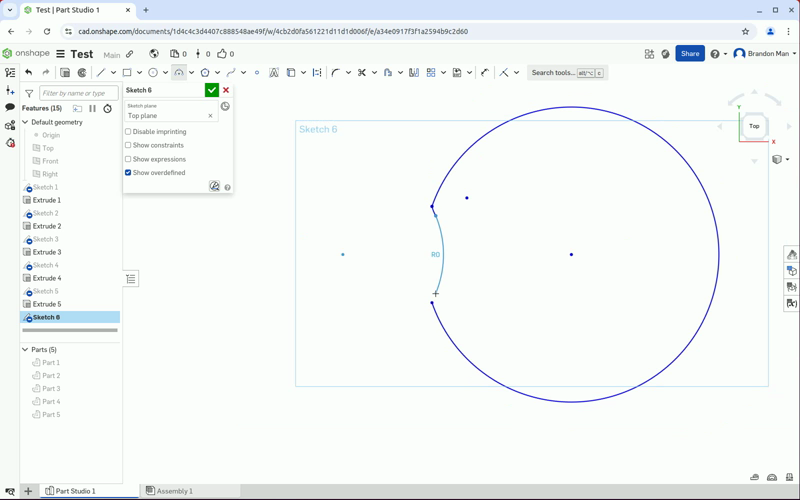
scroll(-6)
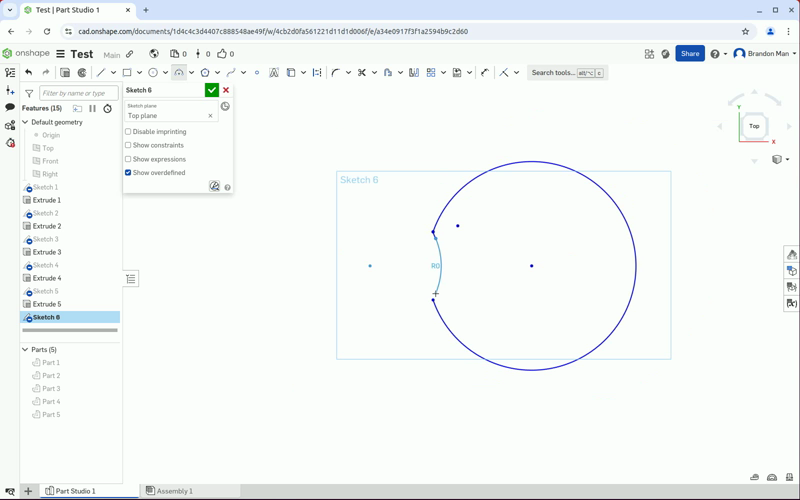
scroll(-6)
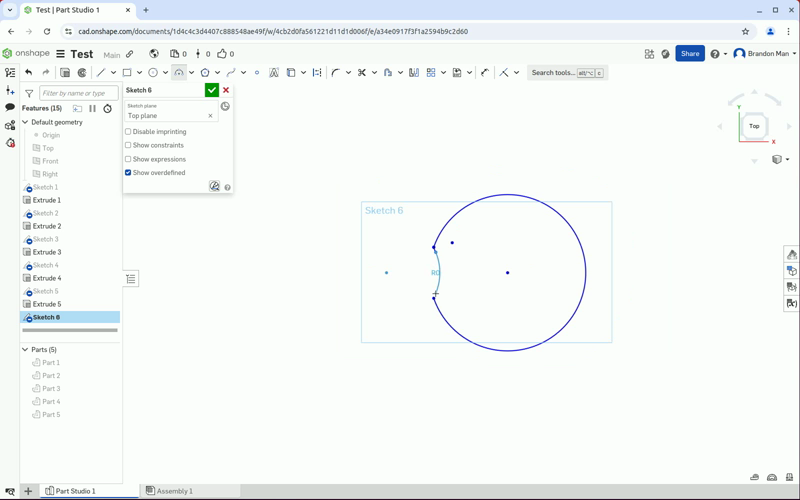
scroll(-6)
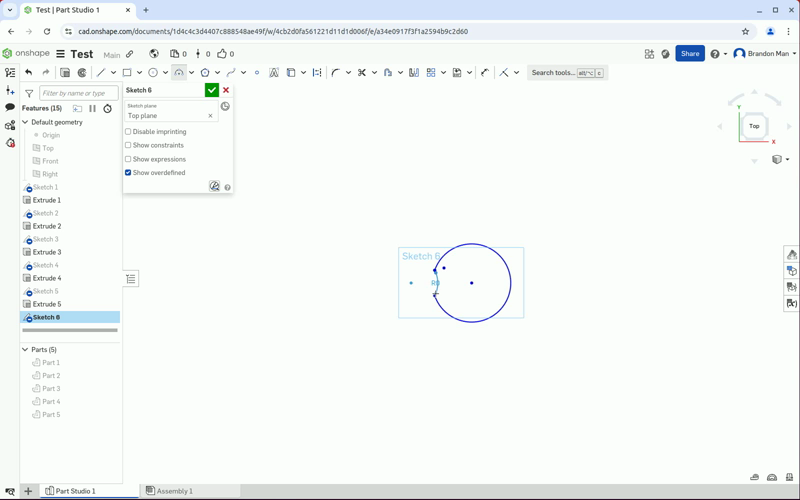
mouse_move(511, 283)
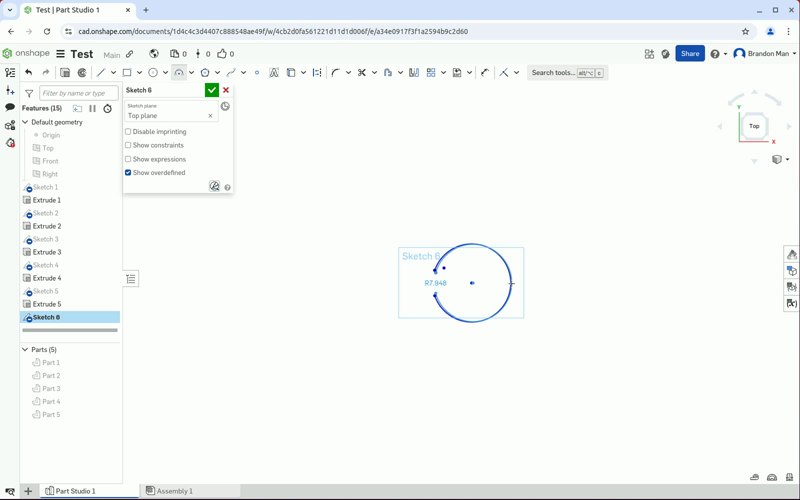
scroll(6)
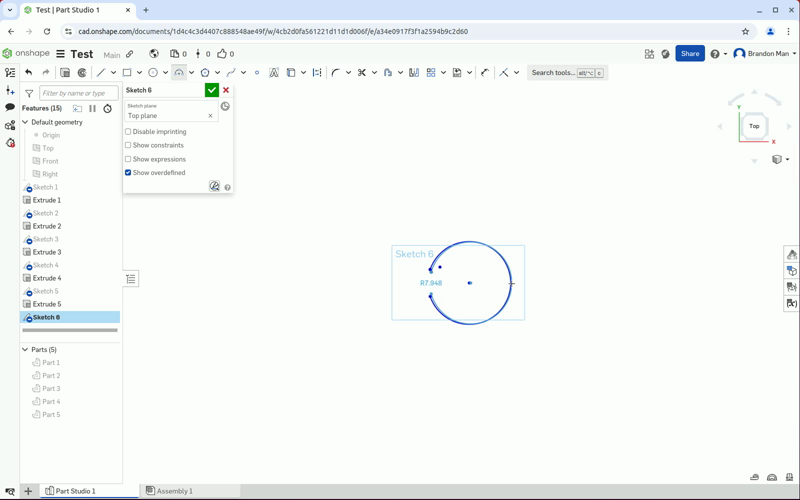
scroll(6)
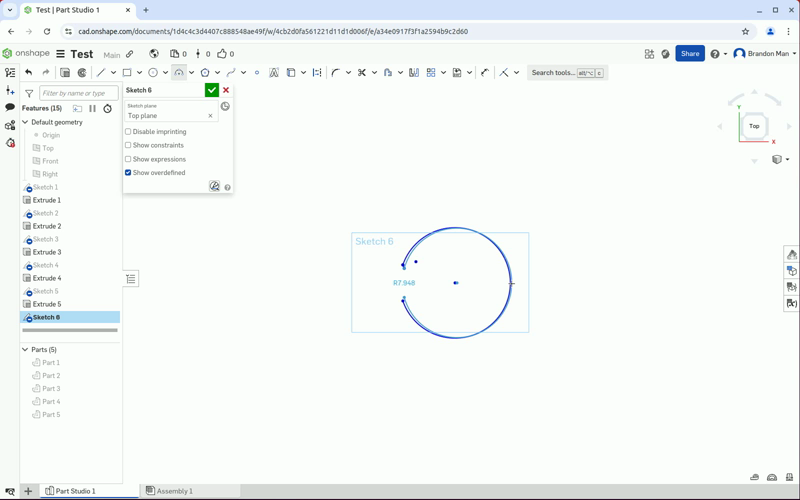
scroll(6)
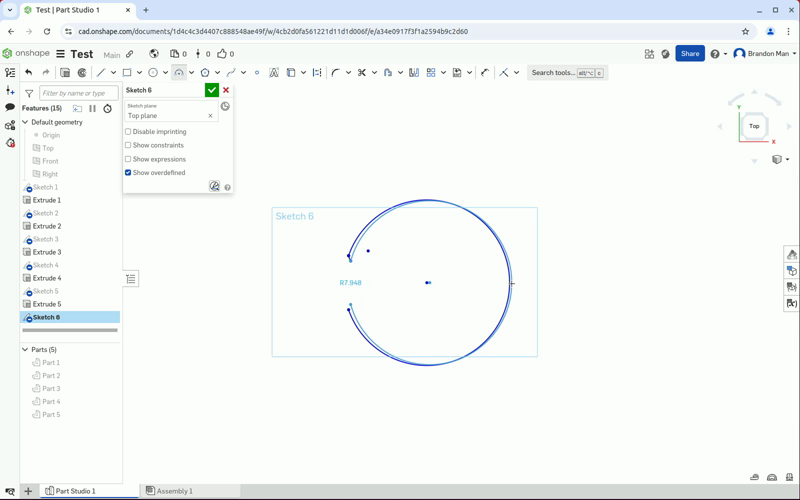
scroll(6)
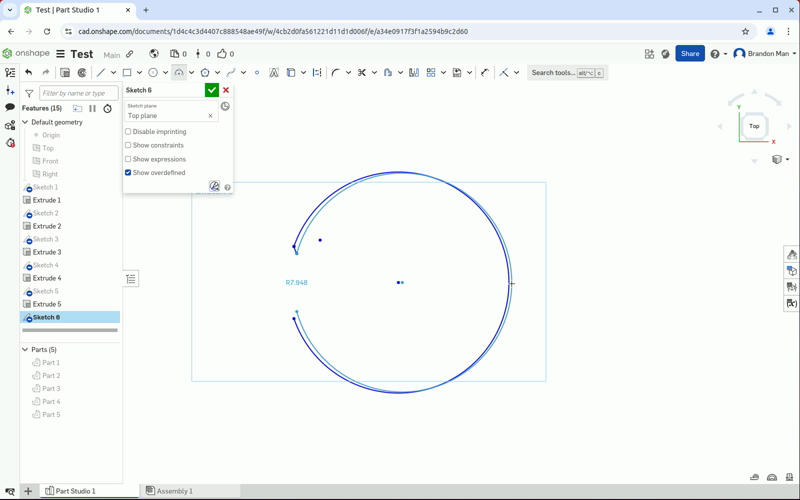
scroll(6)
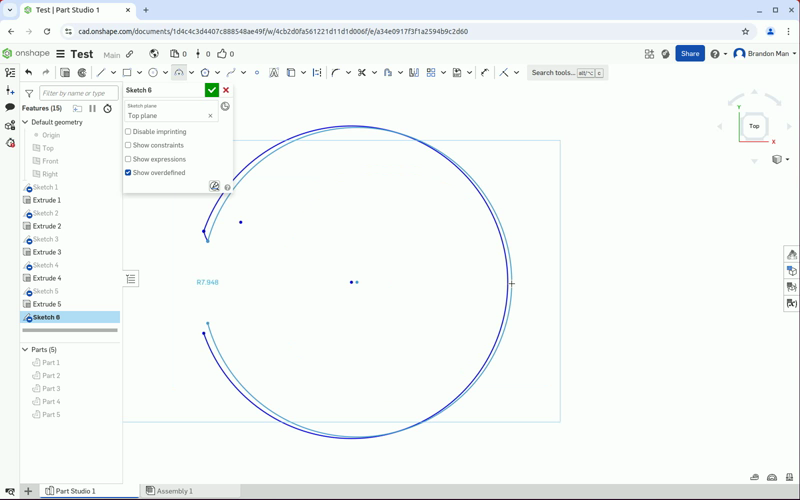
scroll(6)
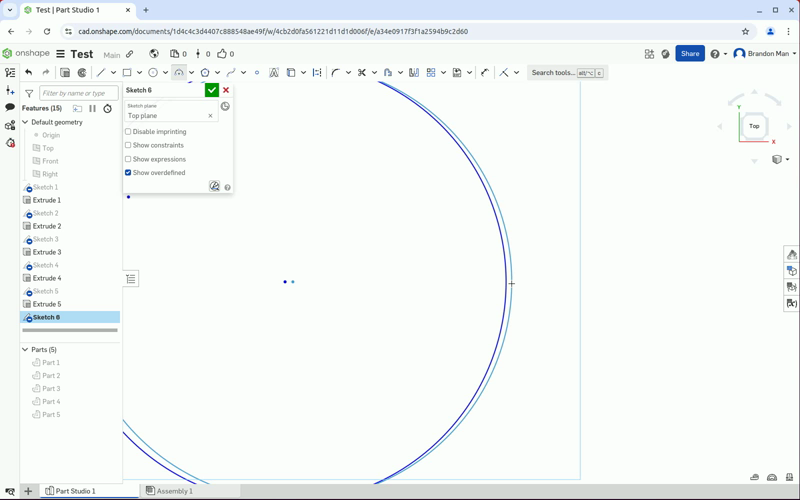
scroll(6)
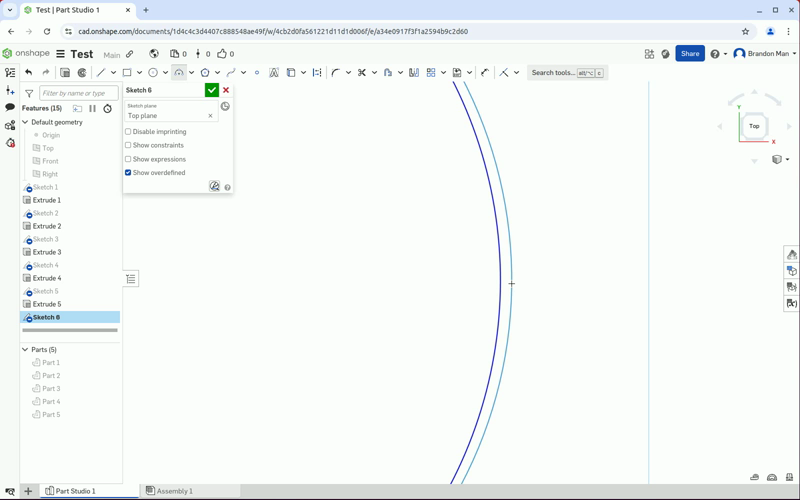
click(511, 283)
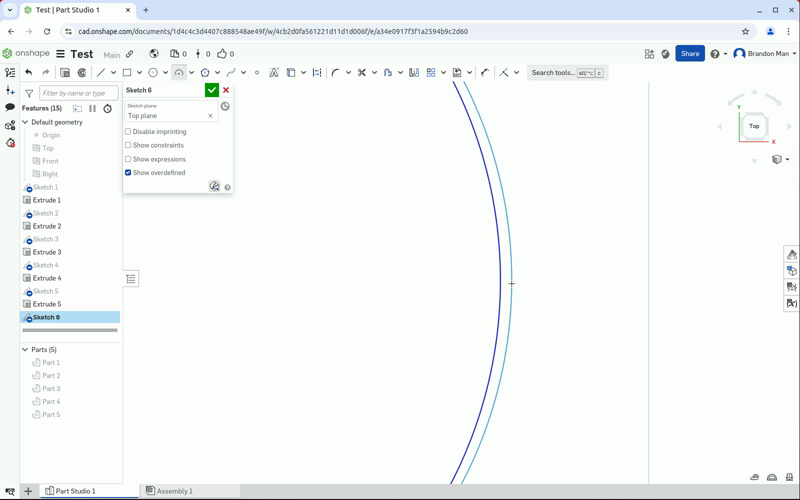
scroll(-6)
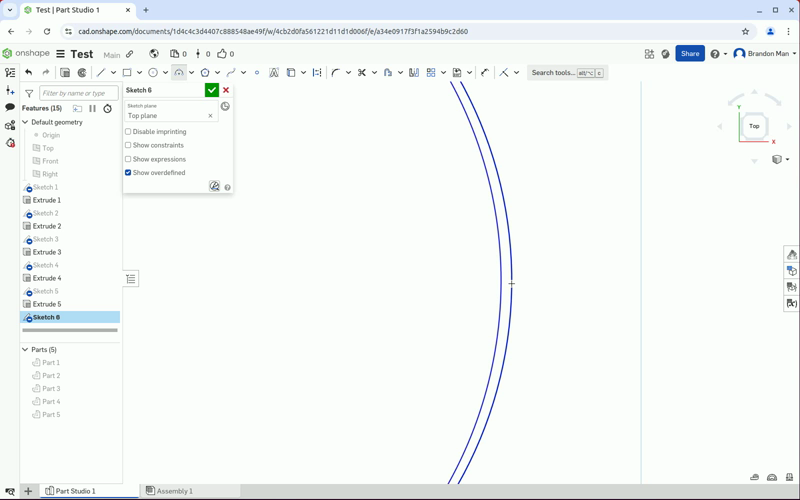
scroll(-6)
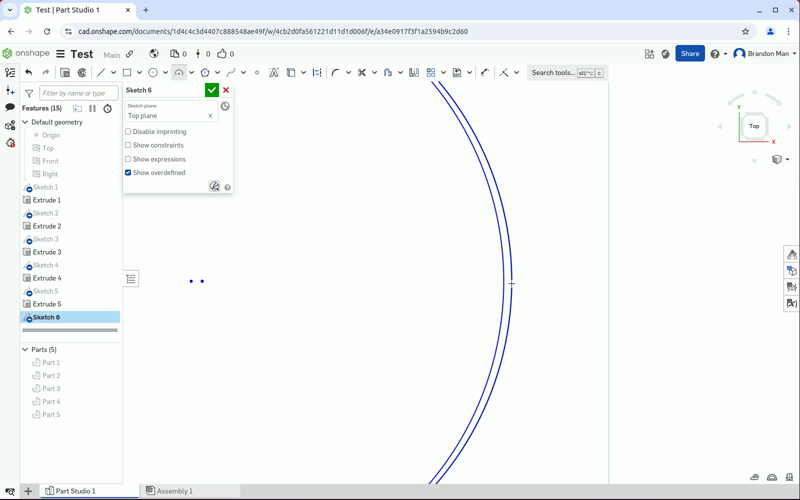
scroll(-6)
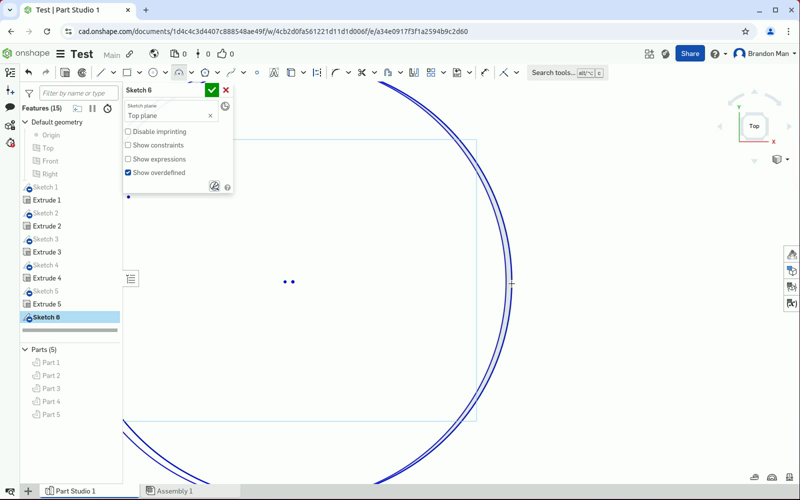
scroll(-6)
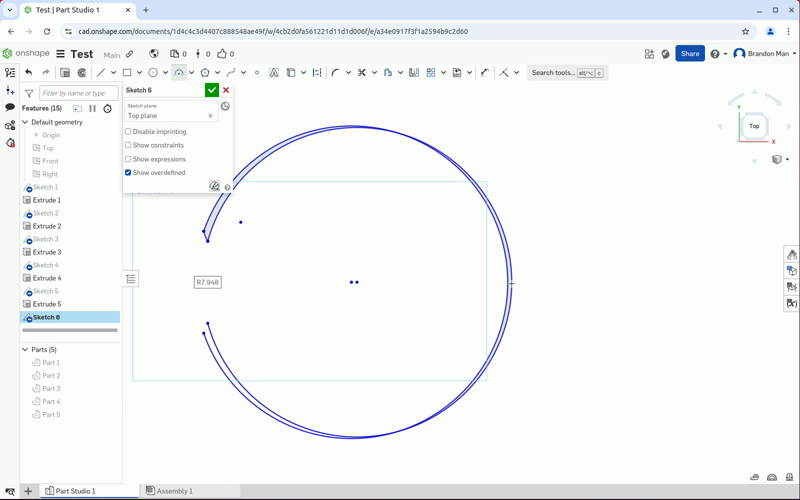
scroll(-6)
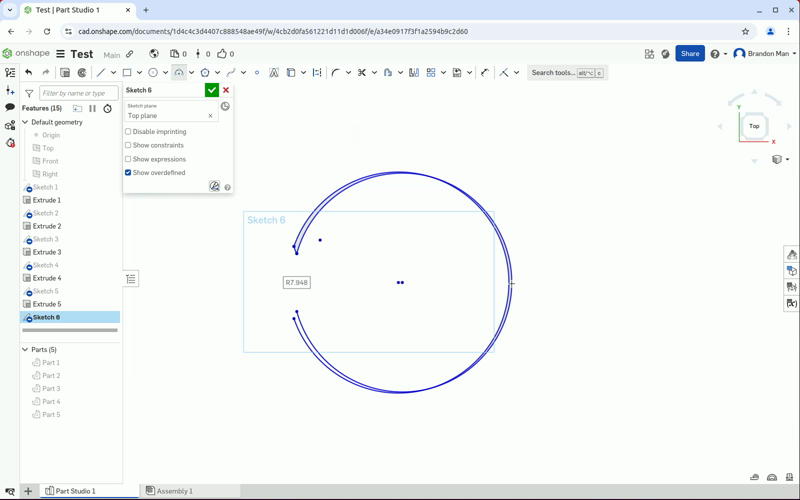
scroll(-6)
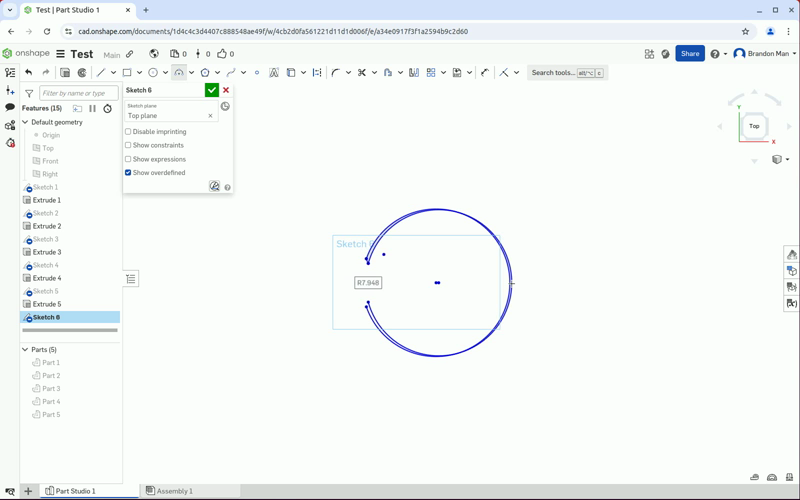
scroll(-6)
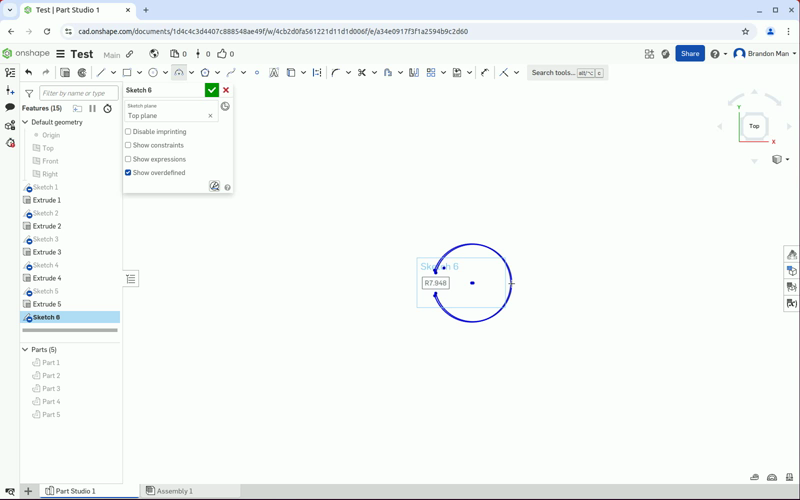
key_up(shift)
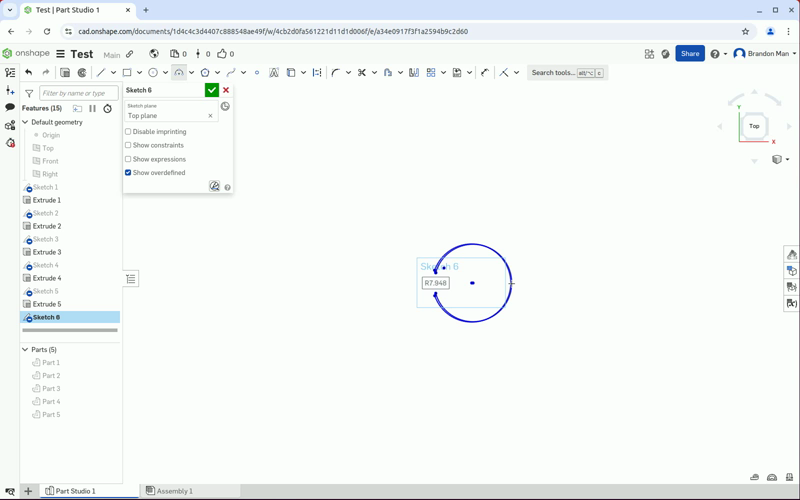
mouse_move(435, 293)
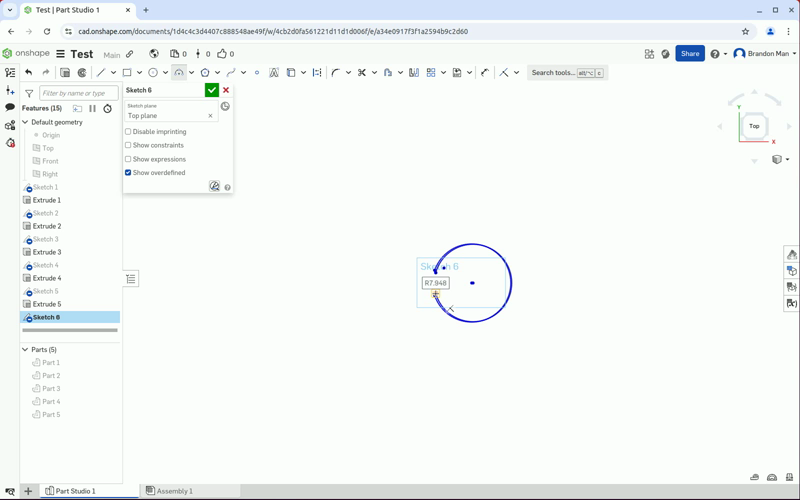
scroll(6)
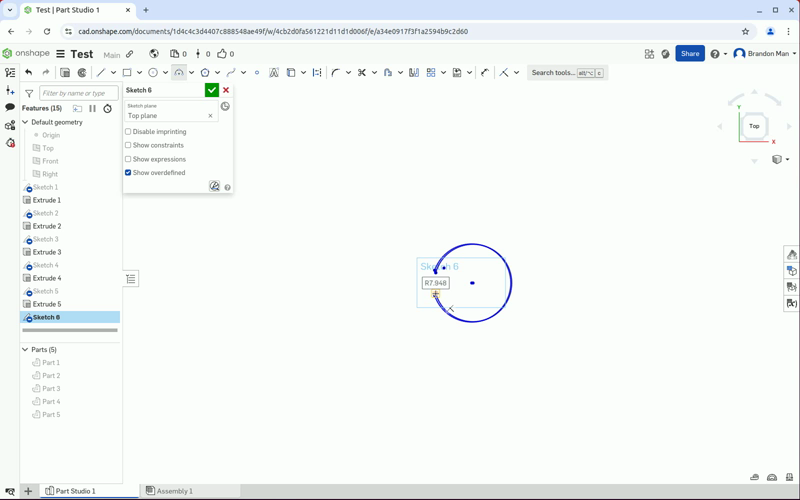
scroll(6)
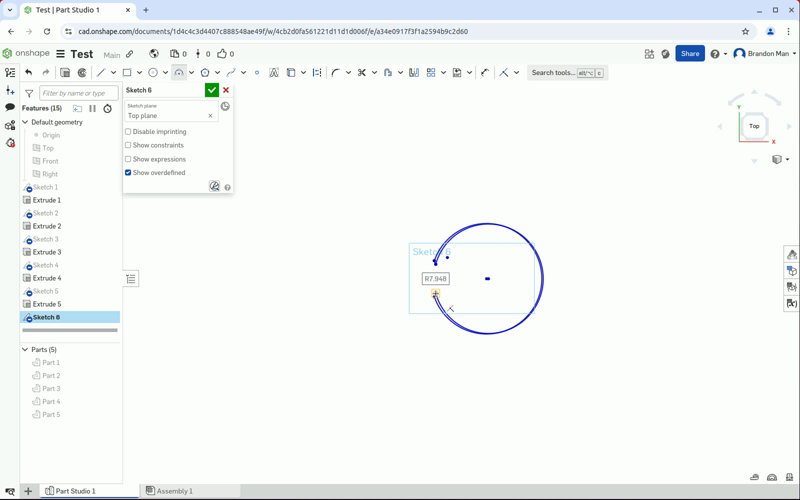
scroll(6)
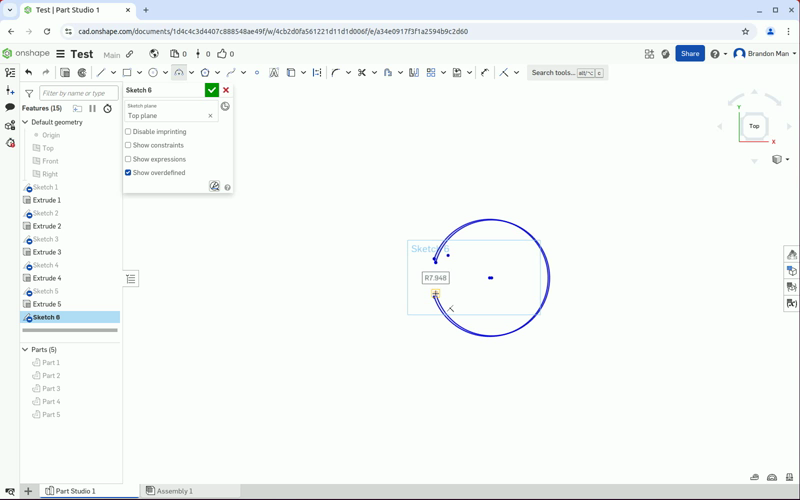
scroll(6)
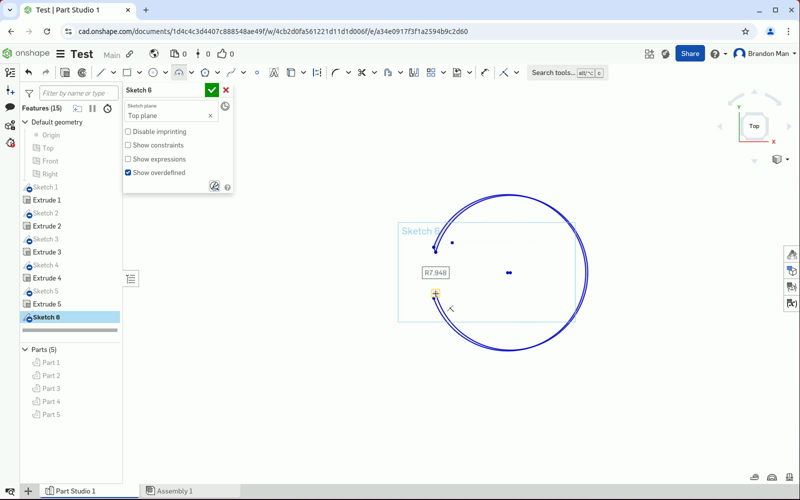
scroll(6)
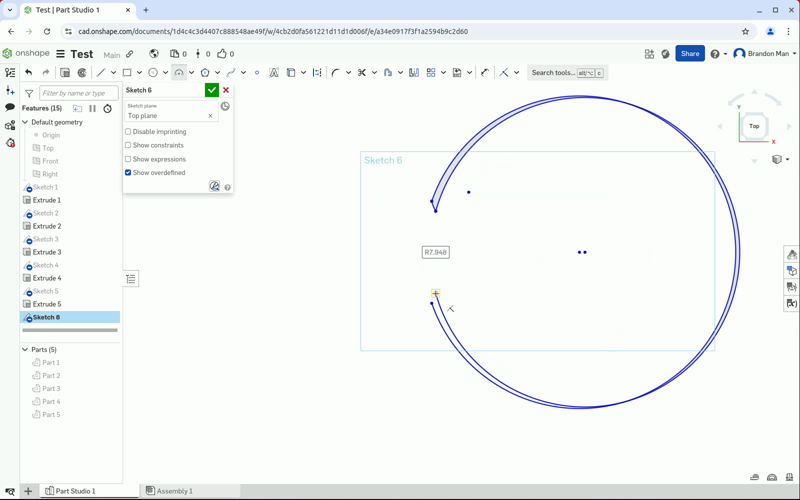
scroll(6)
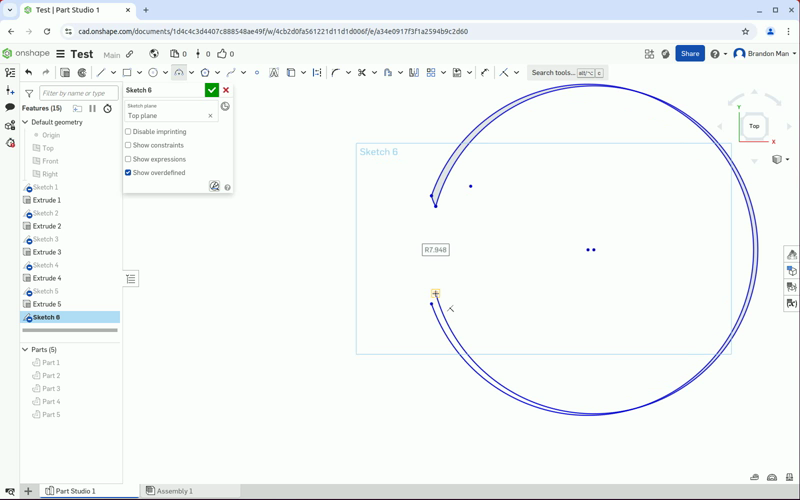
scroll(6)
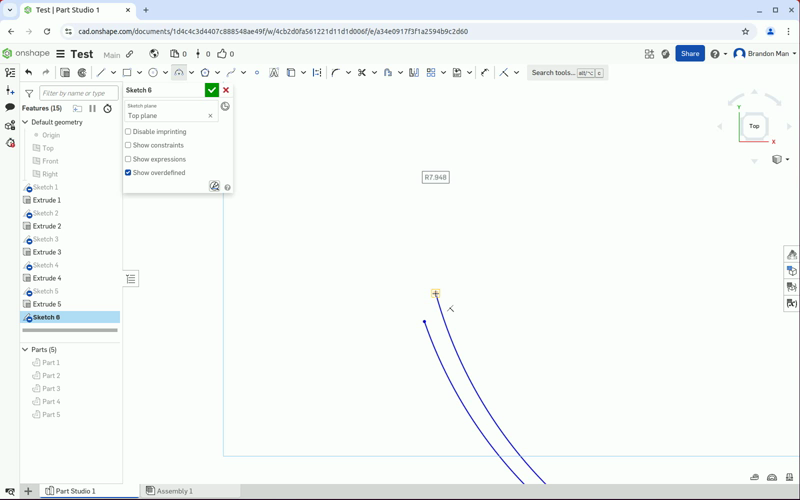
click(435, 293)
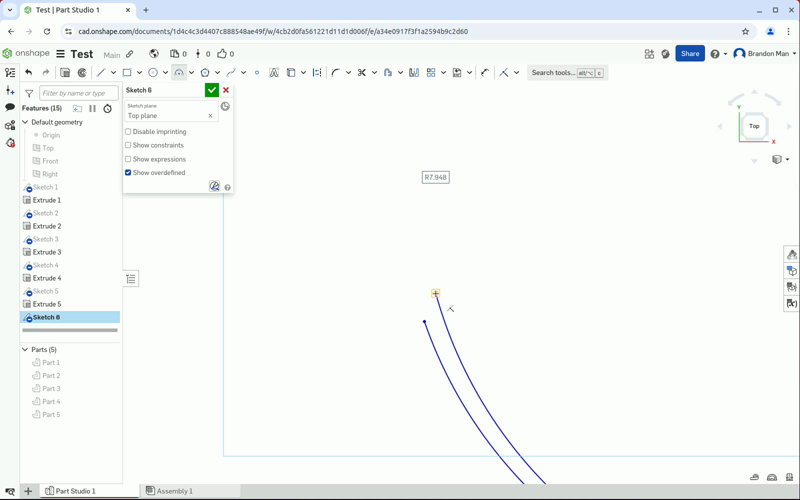
scroll(-6)
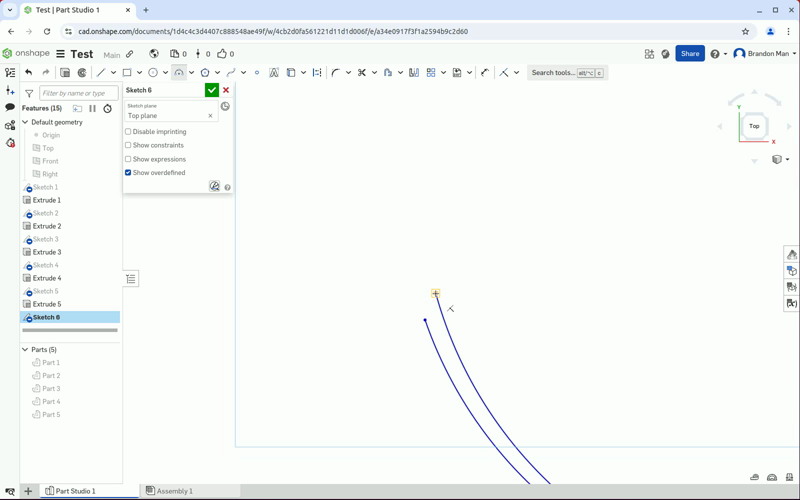
scroll(-6)
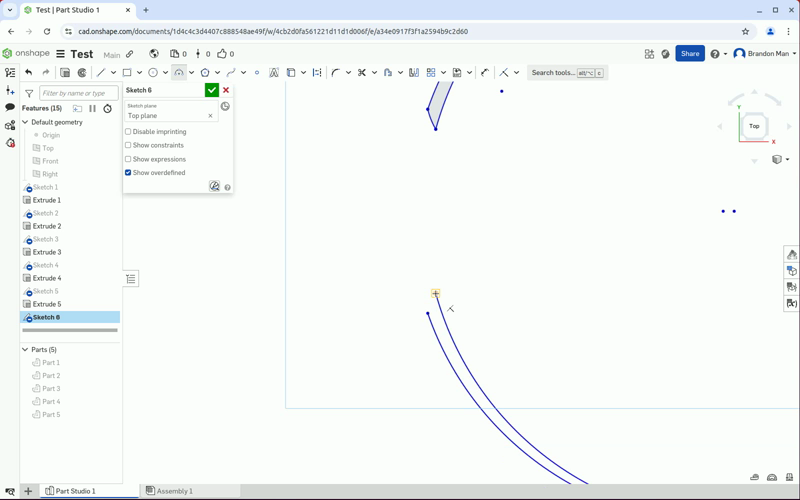
scroll(-6)
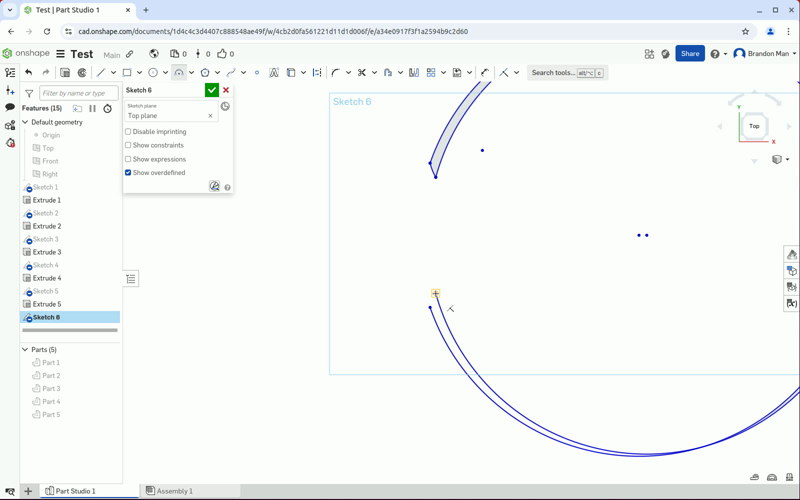
scroll(-6)
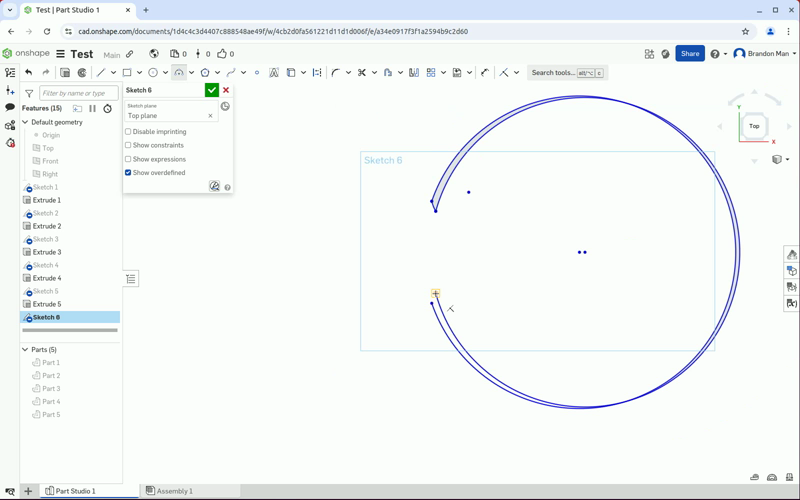
scroll(-6)
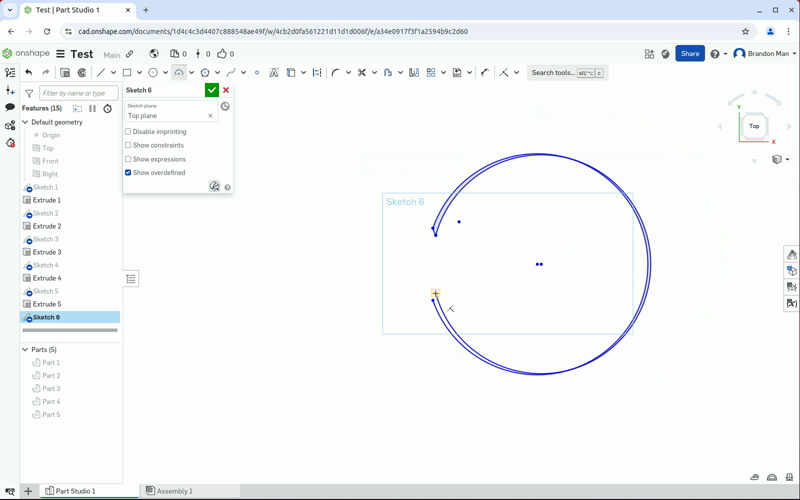
scroll(-6)
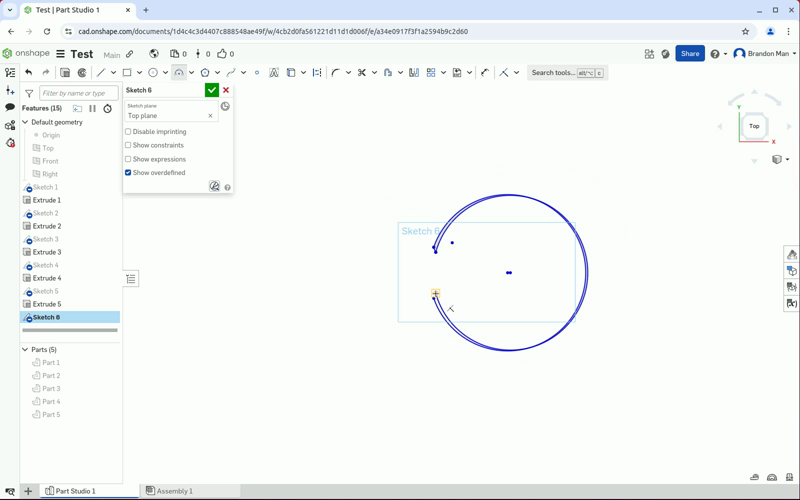
scroll(-6)
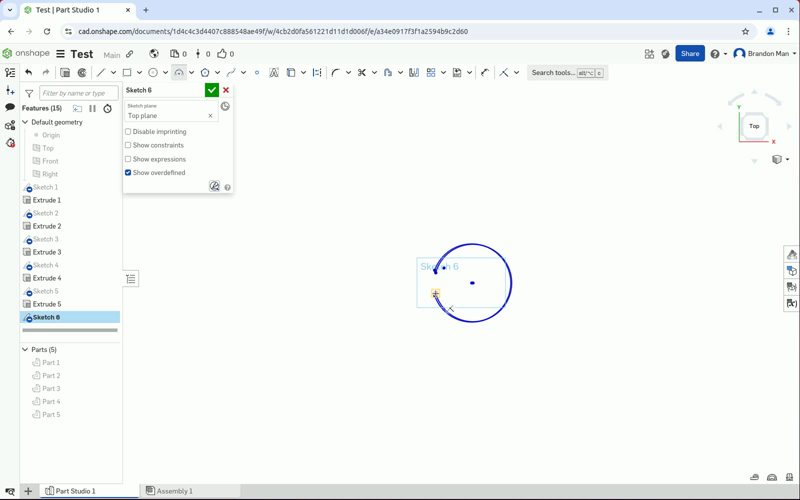
mouse_move(434, 295)
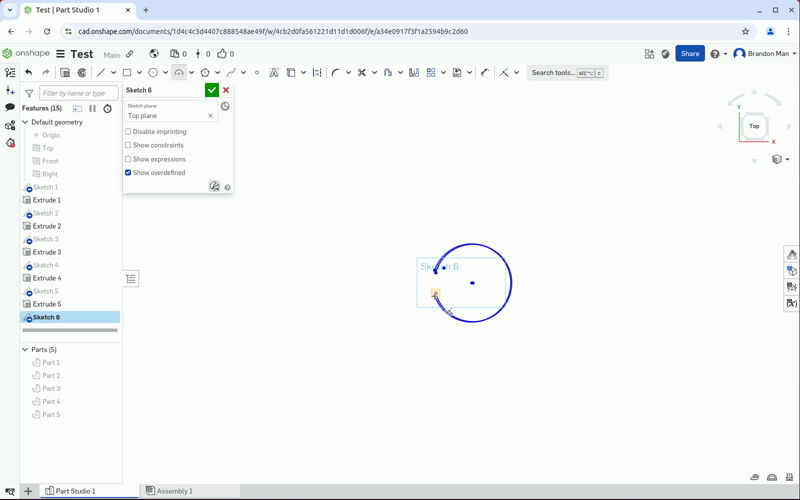
scroll(6)
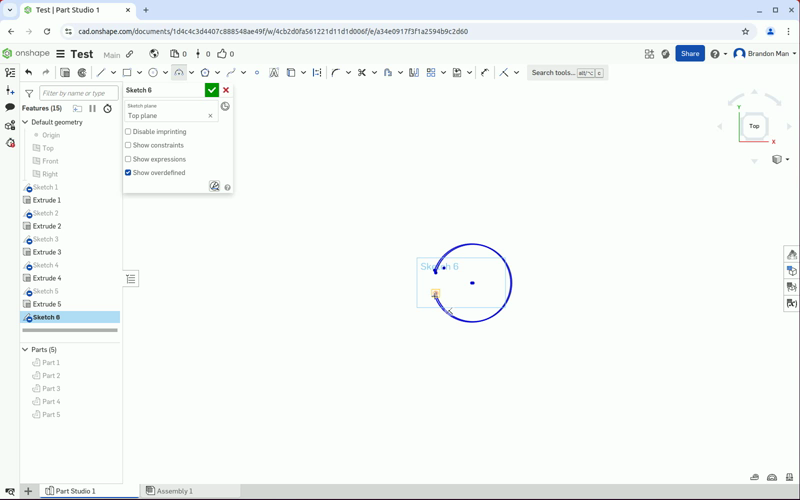
scroll(6)
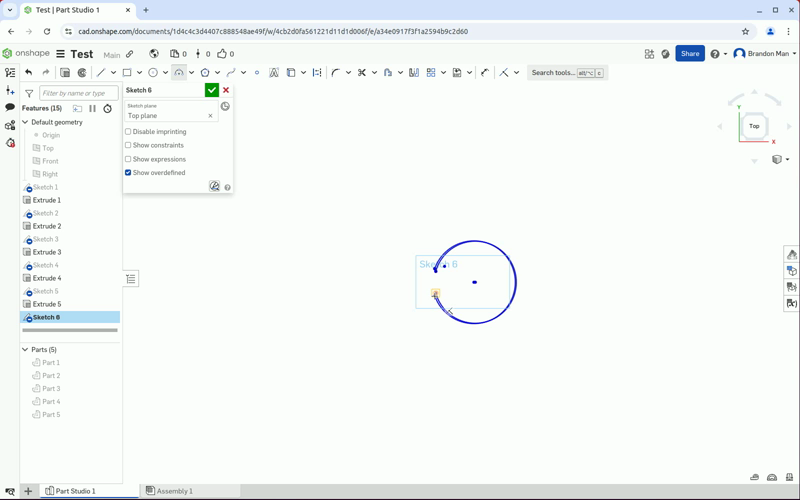
scroll(6)
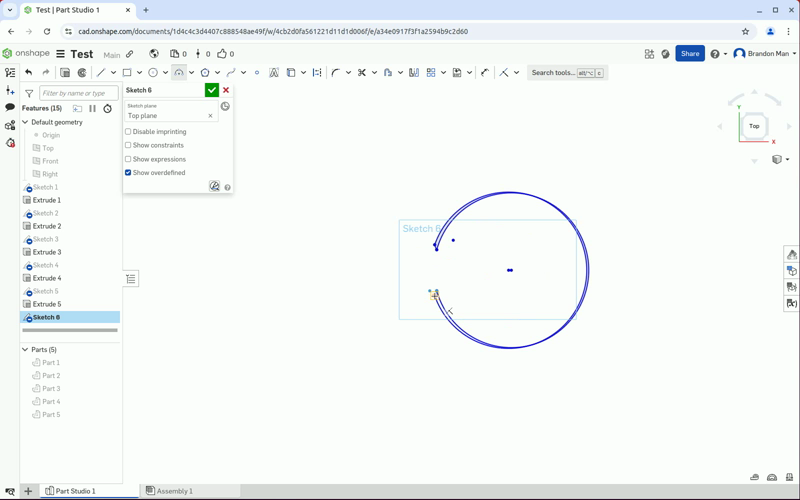
scroll(6)
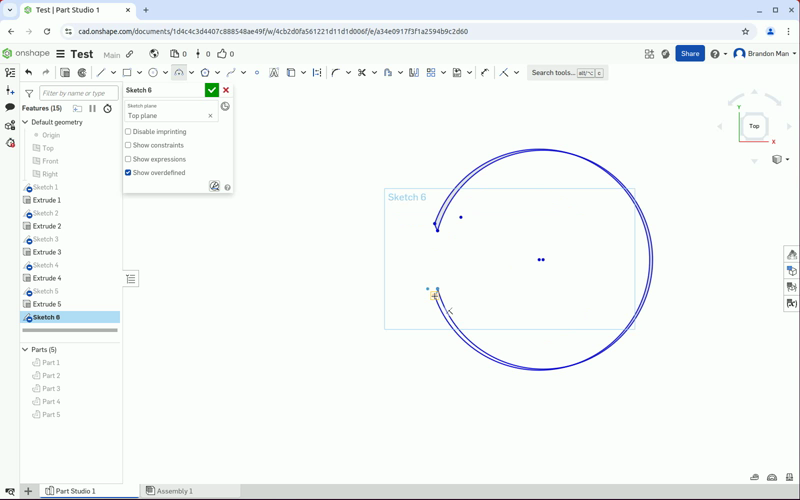
scroll(6)
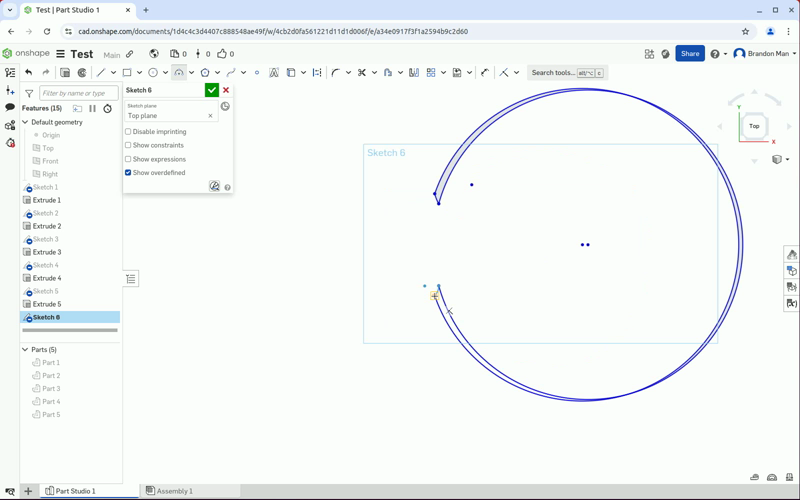
scroll(6)
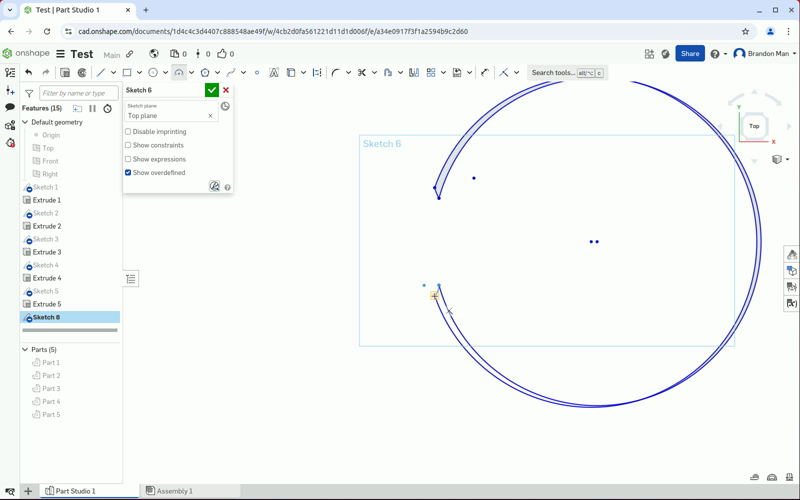
scroll(6)
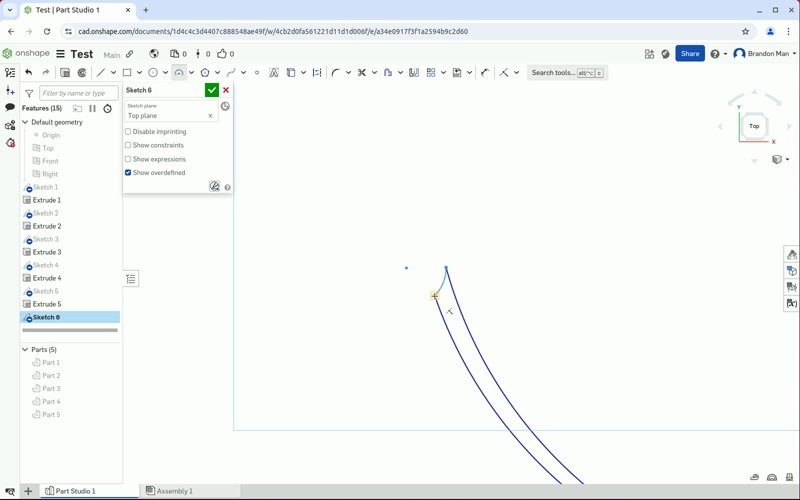
click(434, 295)
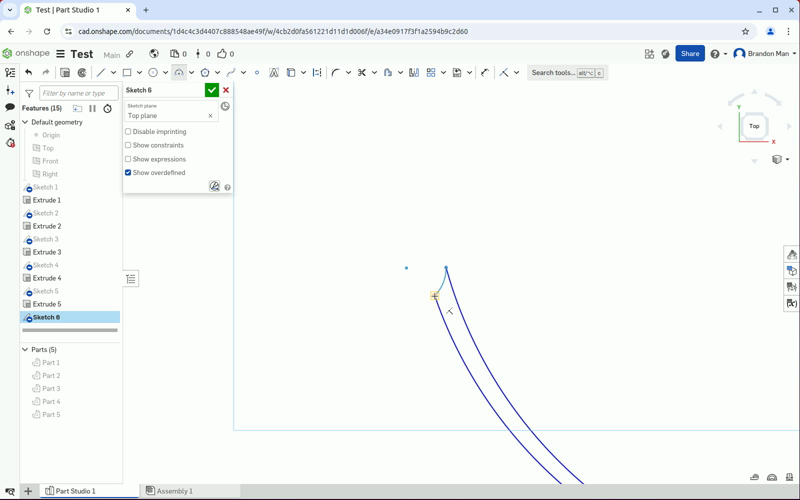
scroll(-6)
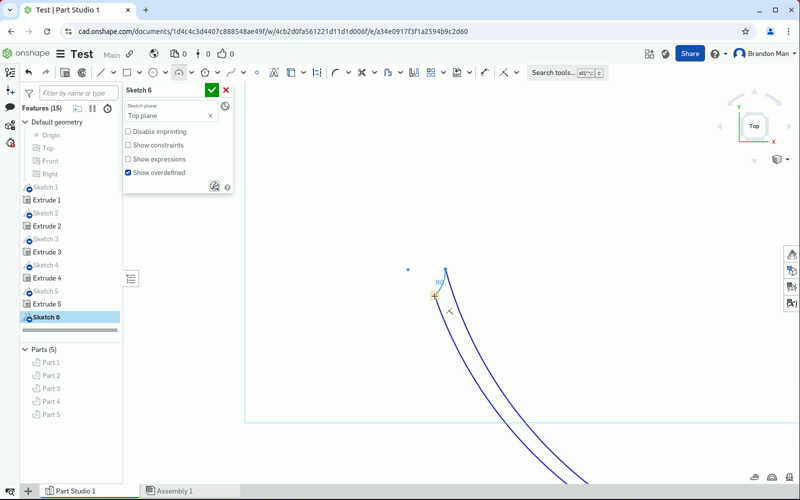
scroll(-6)
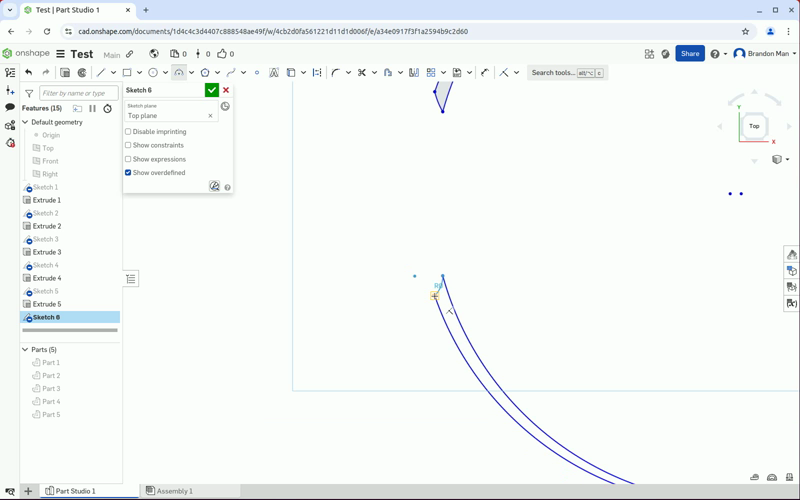
scroll(-6)
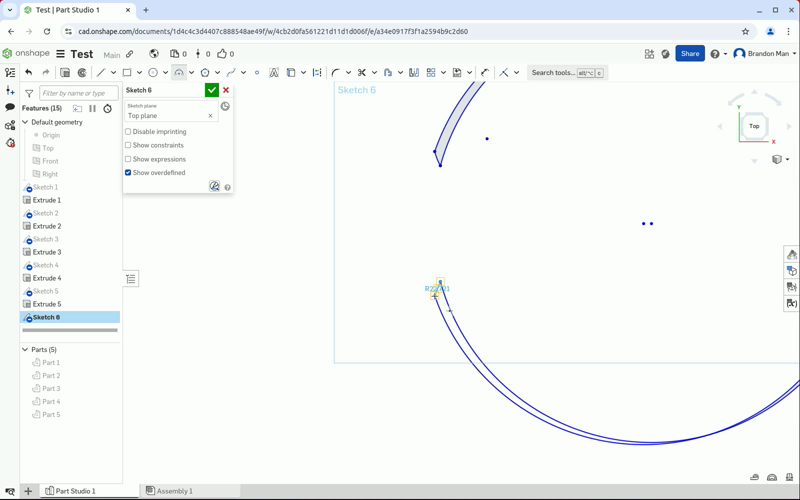
scroll(-6)
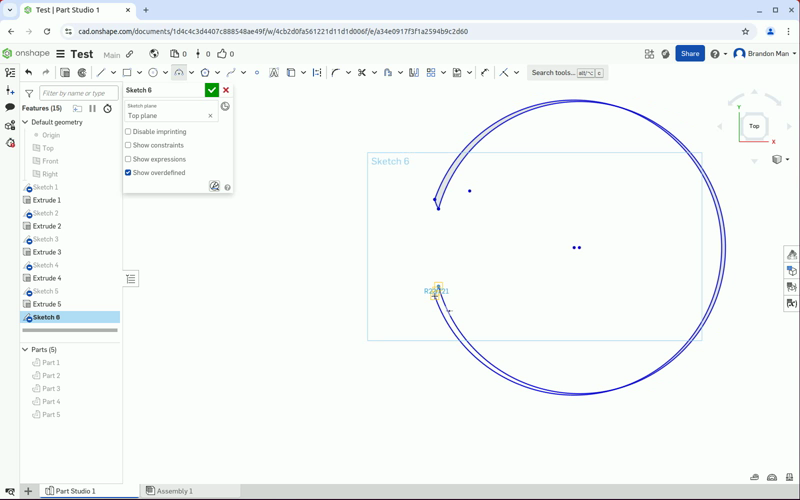
scroll(-6)
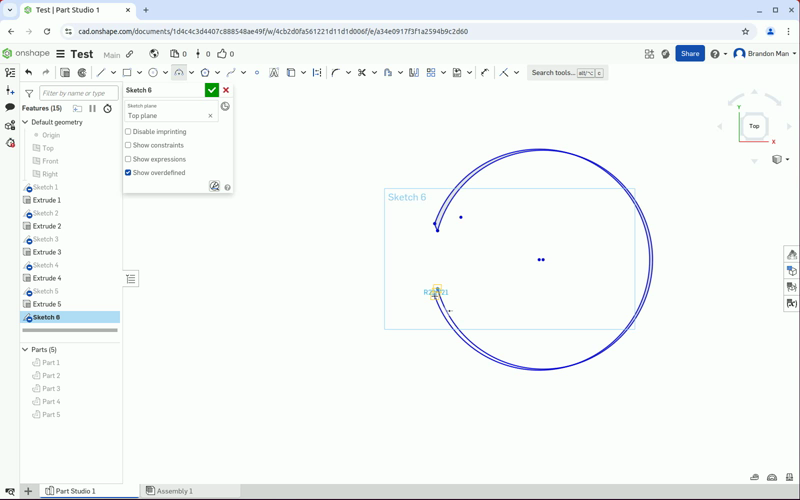
scroll(-6)
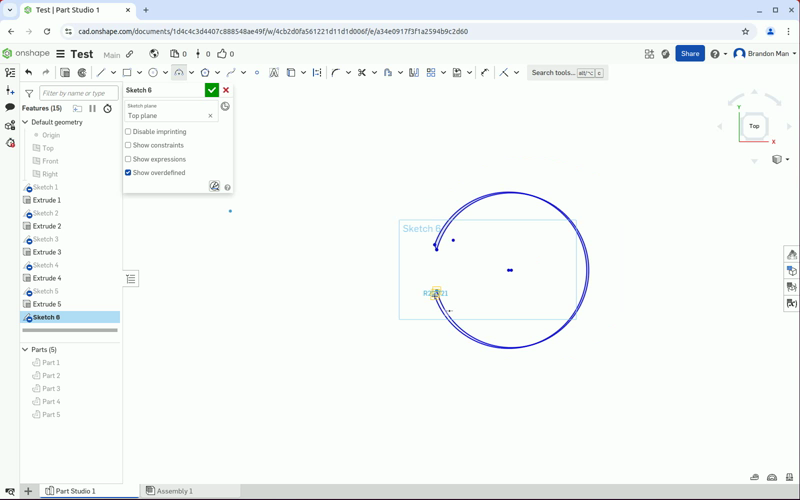
scroll(-6)
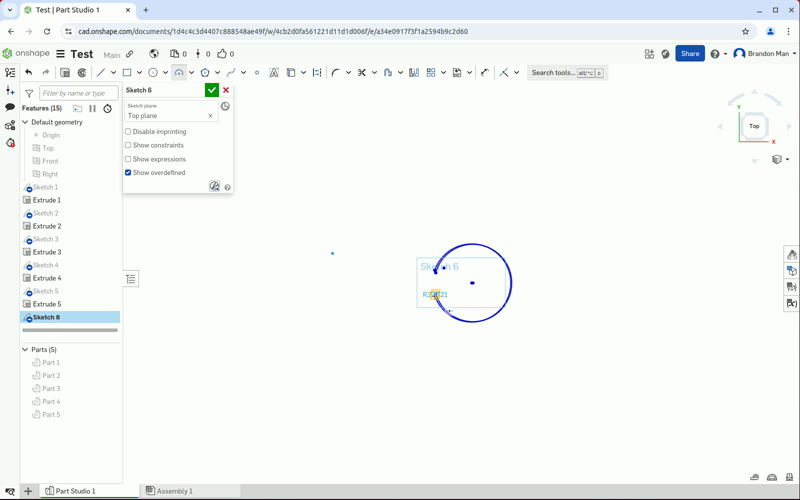
key_down(shift)
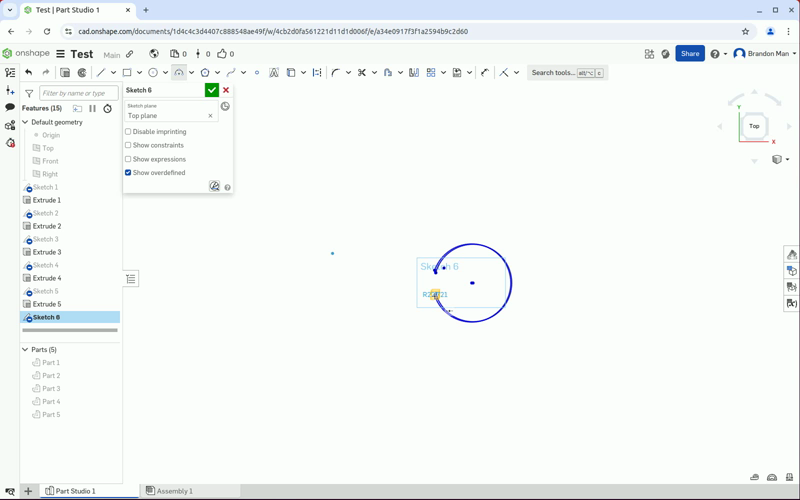
mouse_move(435, 294)
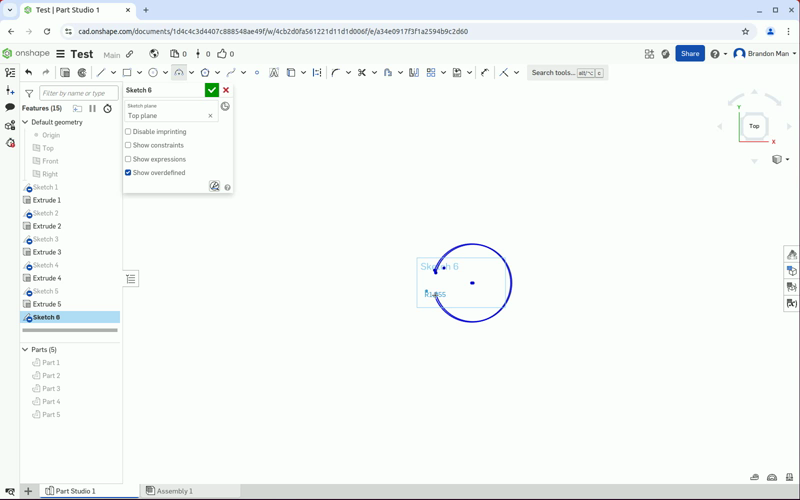
scroll(6)
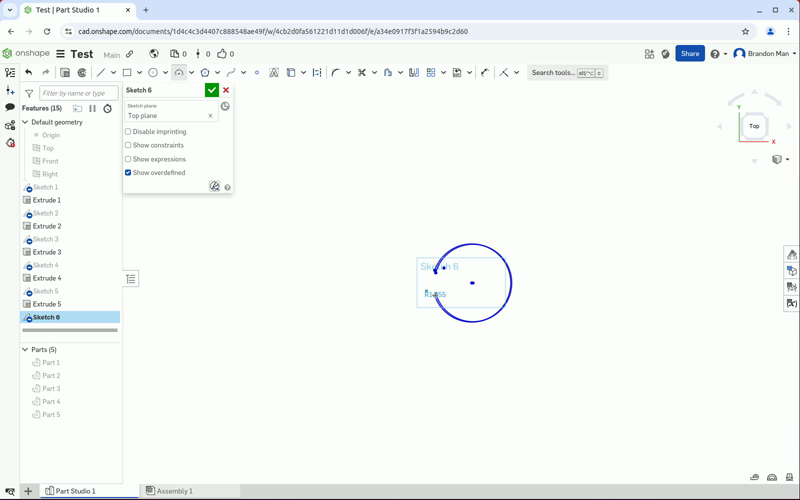
scroll(6)
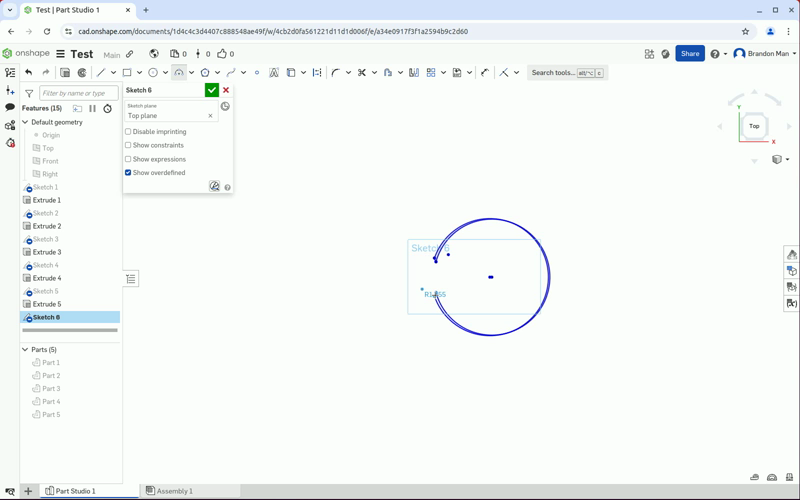
scroll(6)
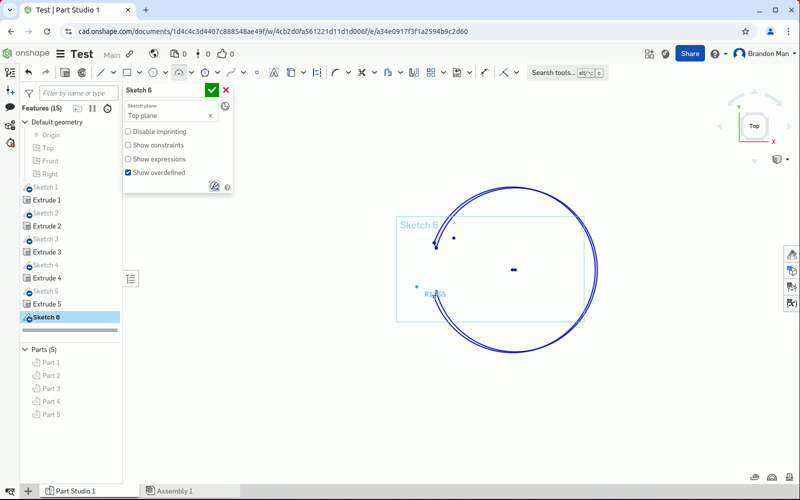
scroll(6)
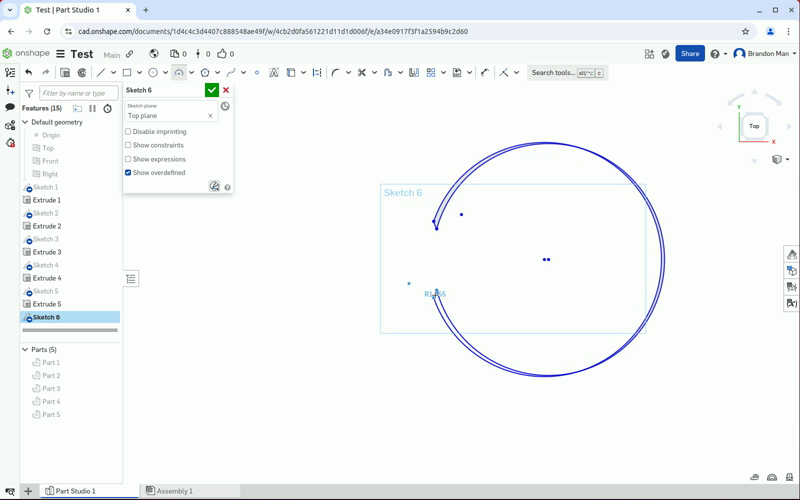
scroll(6)
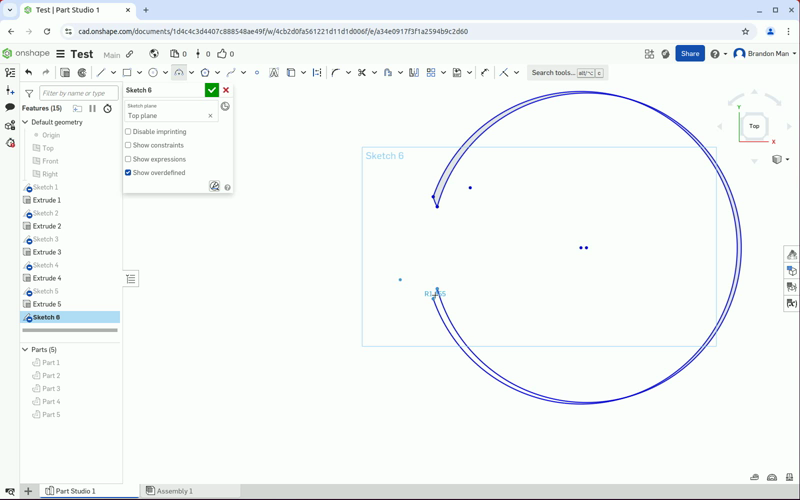
scroll(6)
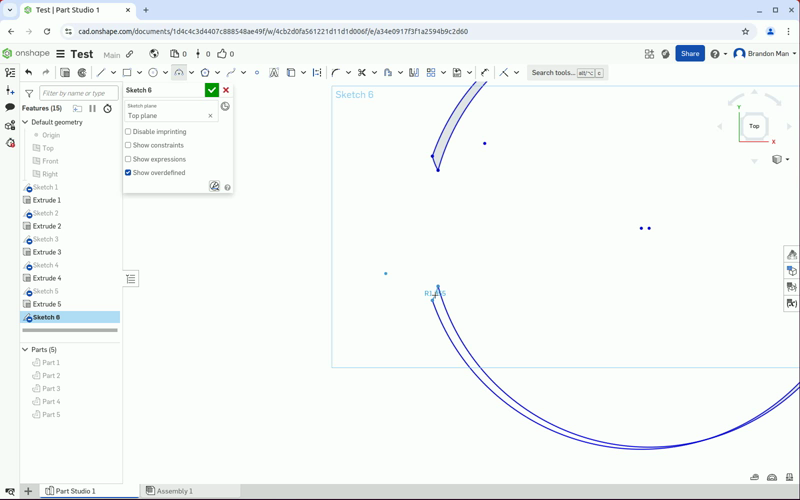
scroll(6)
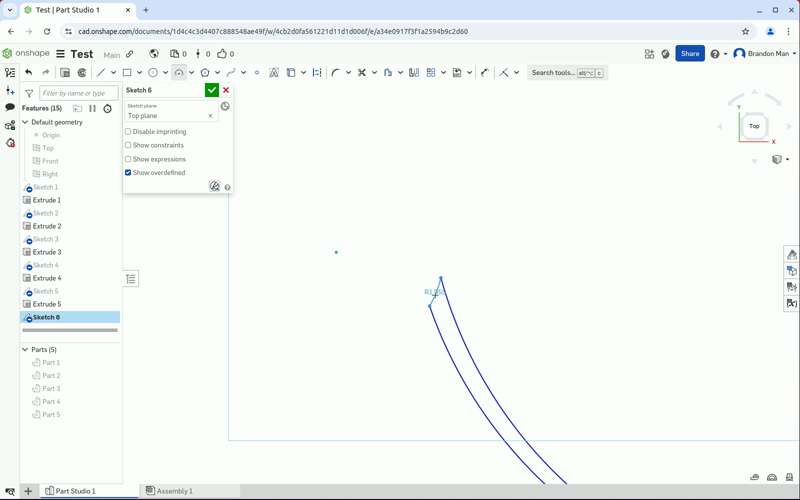
click(435, 294)
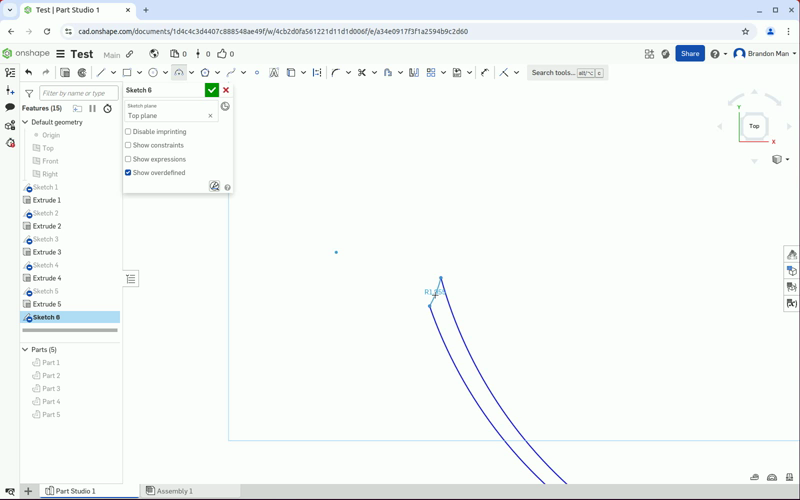
scroll(-6)
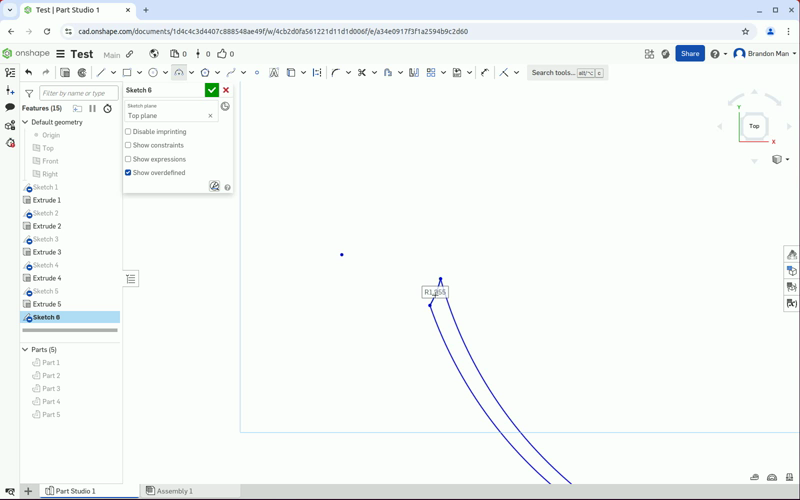
scroll(-6)
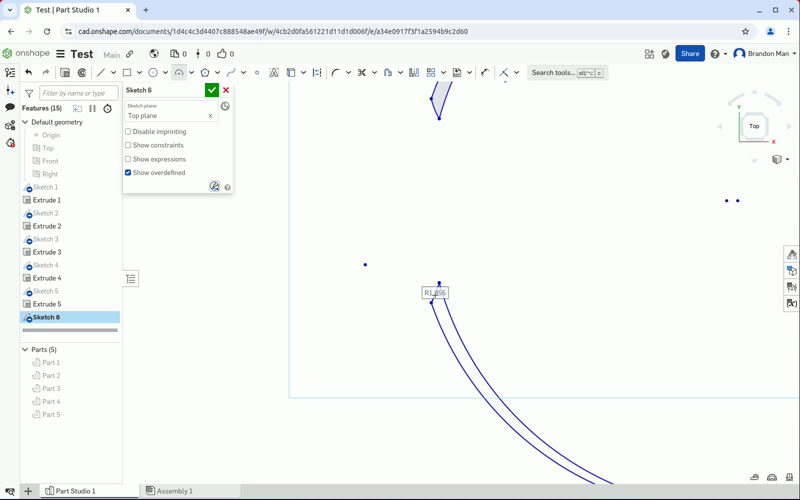
scroll(-6)
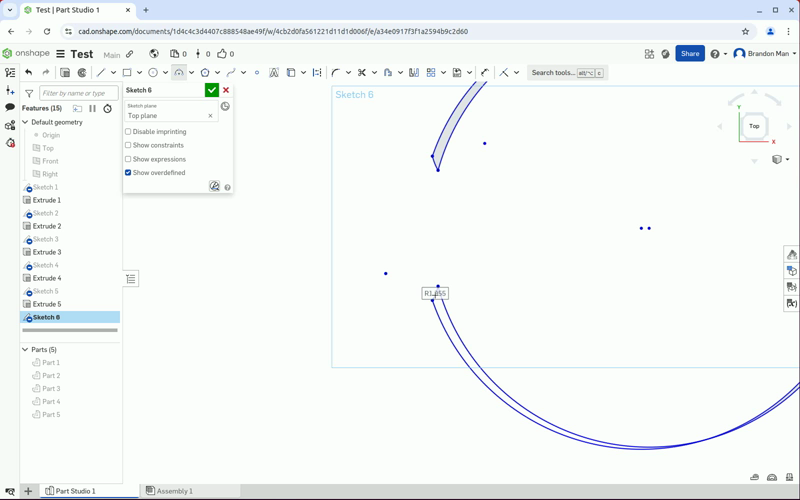
scroll(-6)
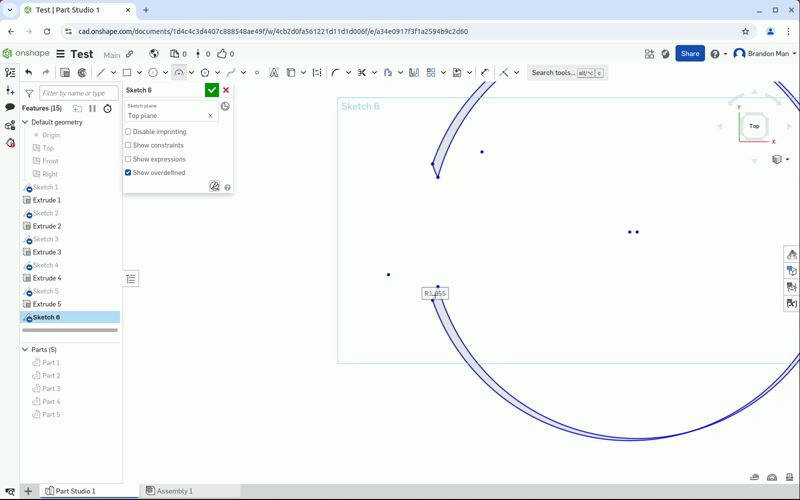
scroll(-6)
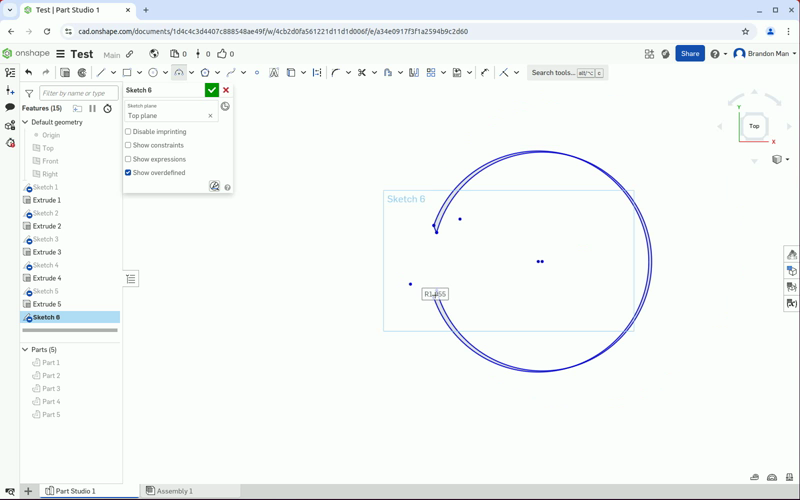
scroll(-6)
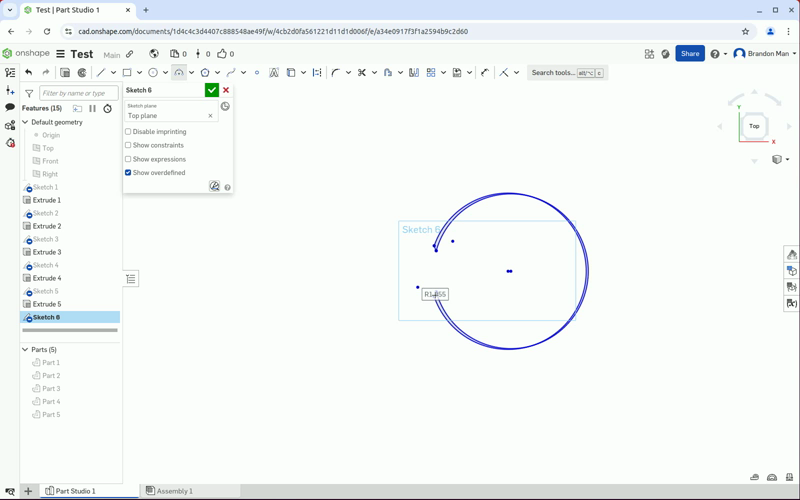
scroll(-6)
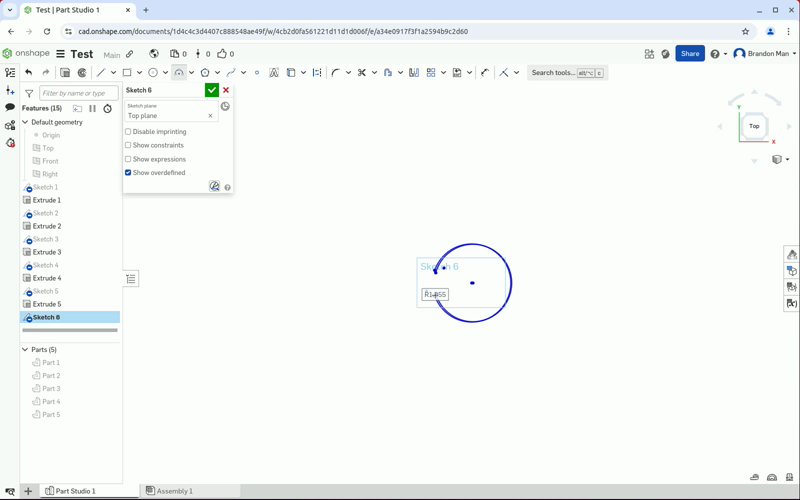
key_up(shift)
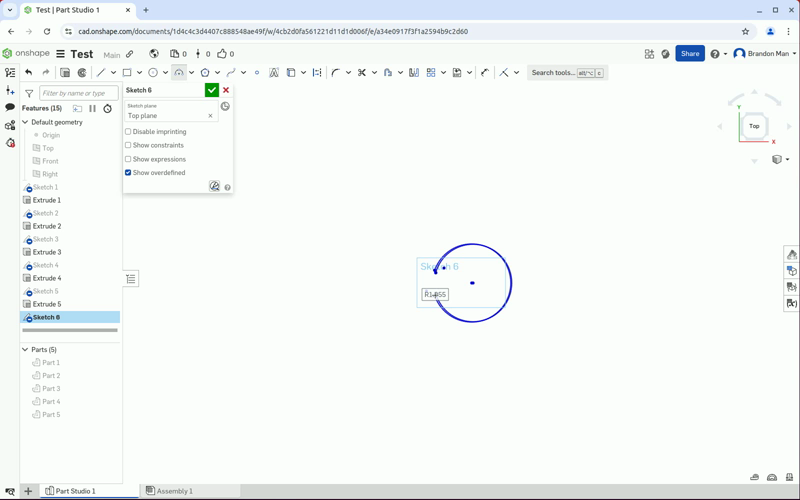
key(esc)
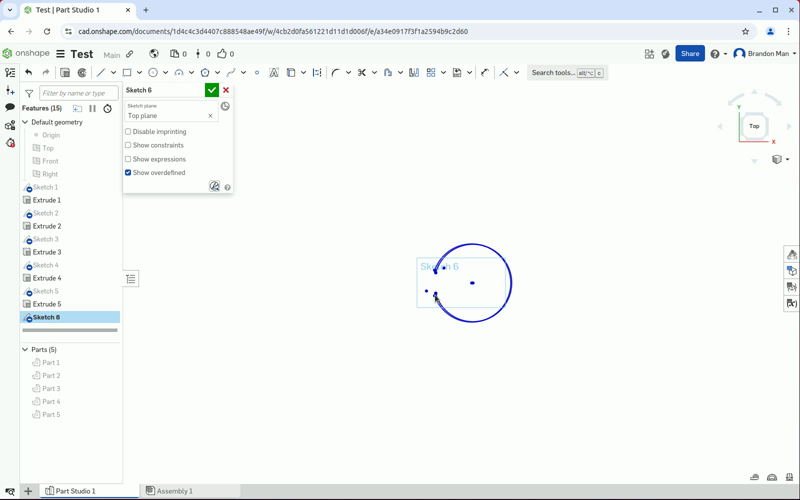
mouse_move(439, 303)
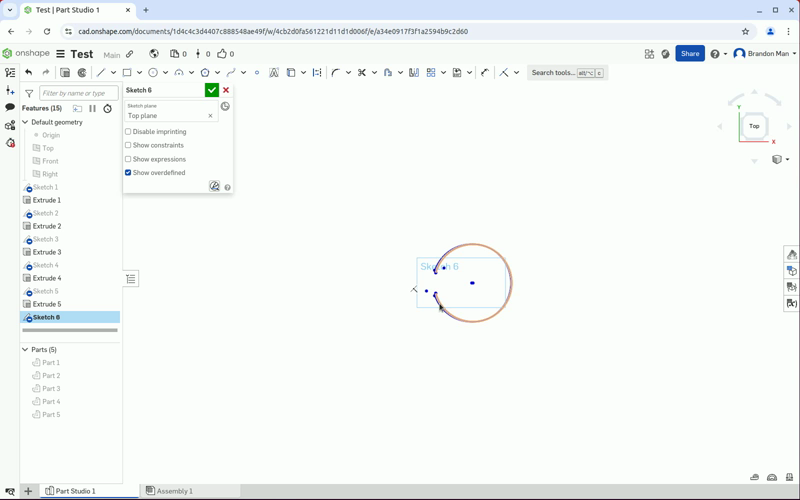
scroll(6)
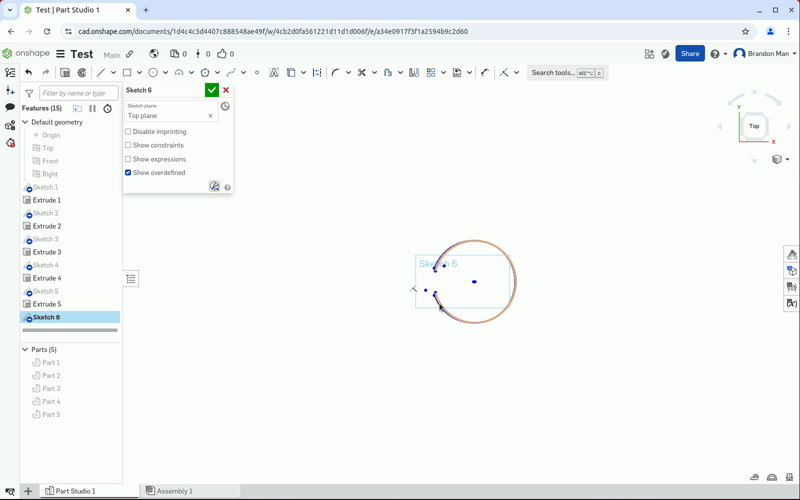
scroll(6)
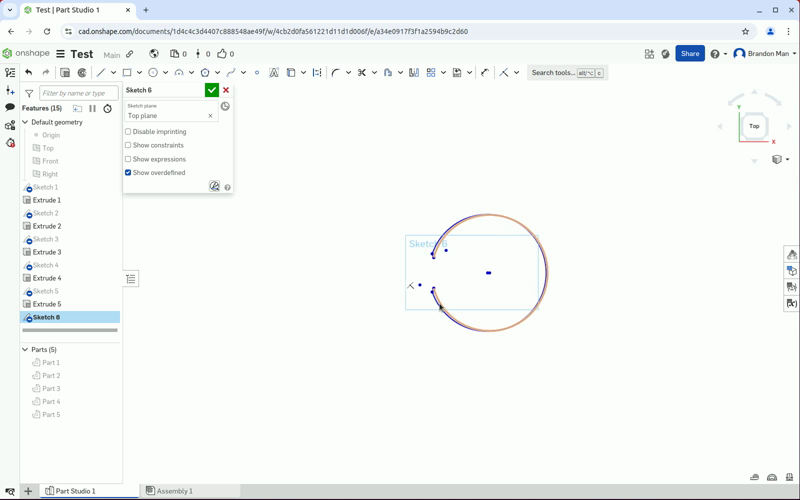
scroll(6)
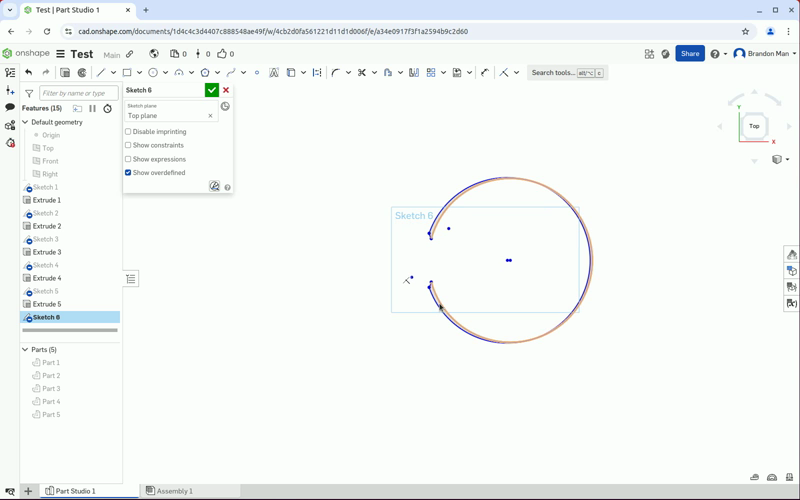
scroll(6)
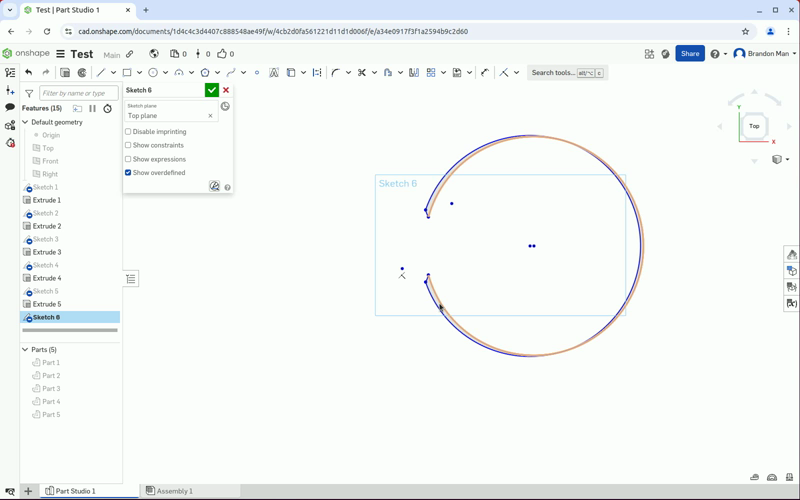
scroll(6)
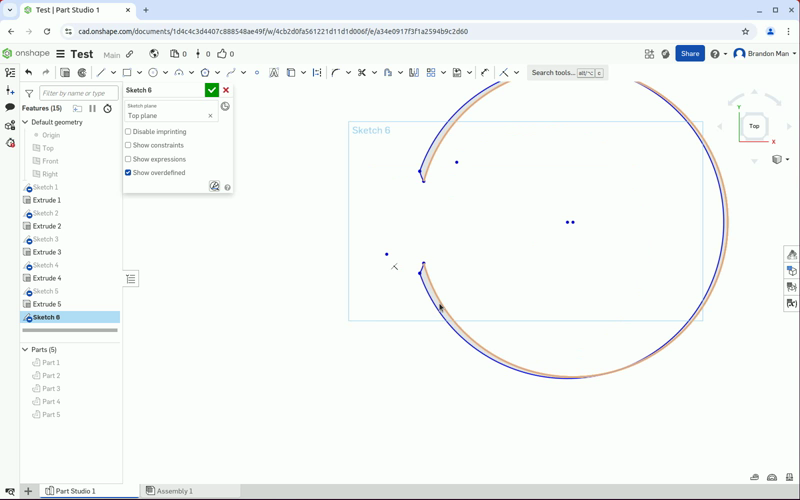
scroll(6)
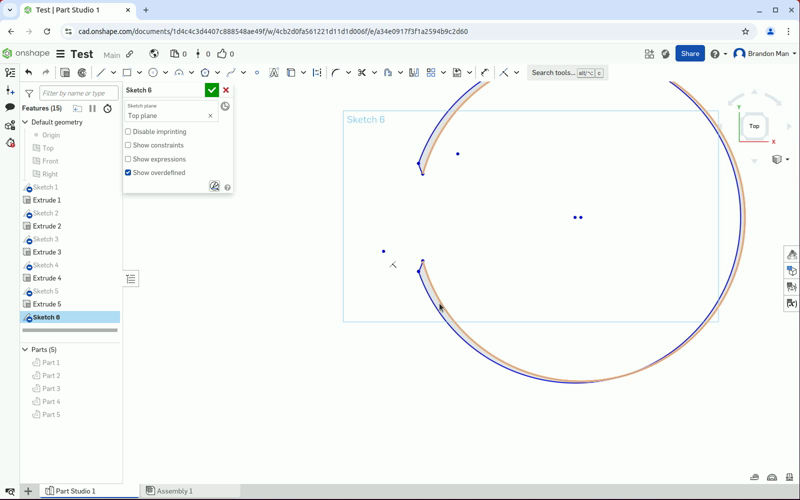
scroll(6)
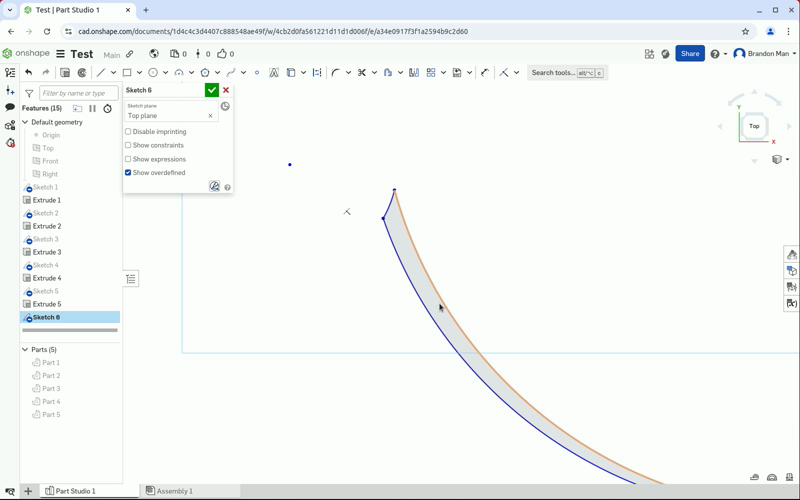
click(439, 303)
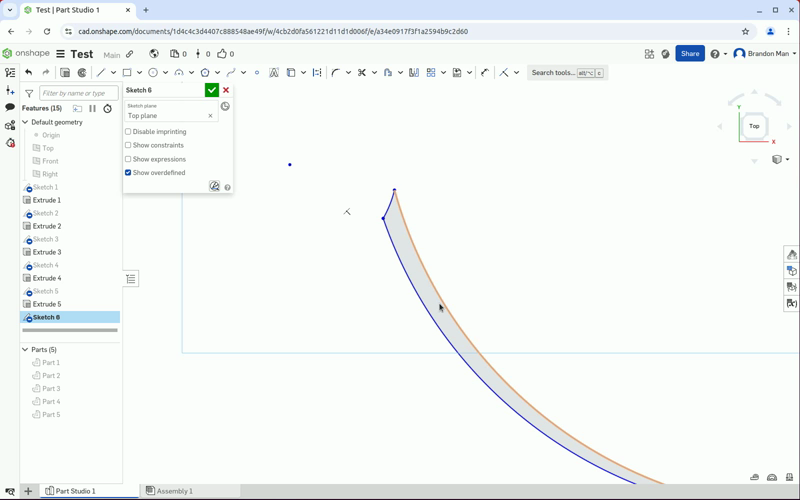
scroll(-6)
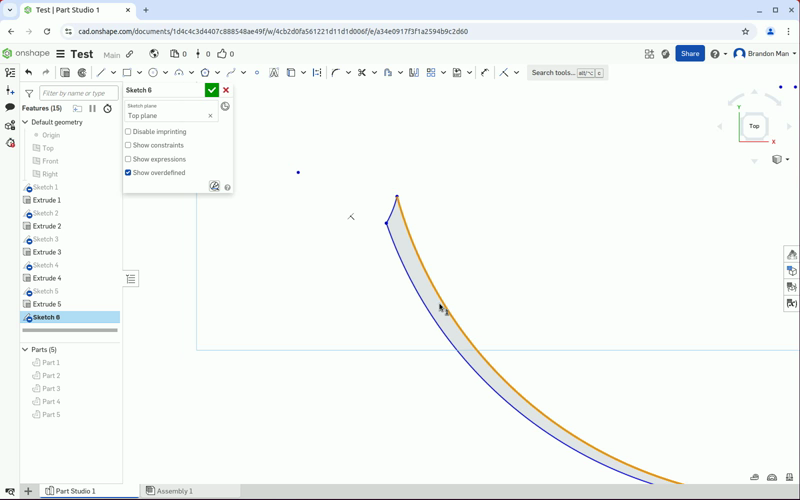
scroll(-6)
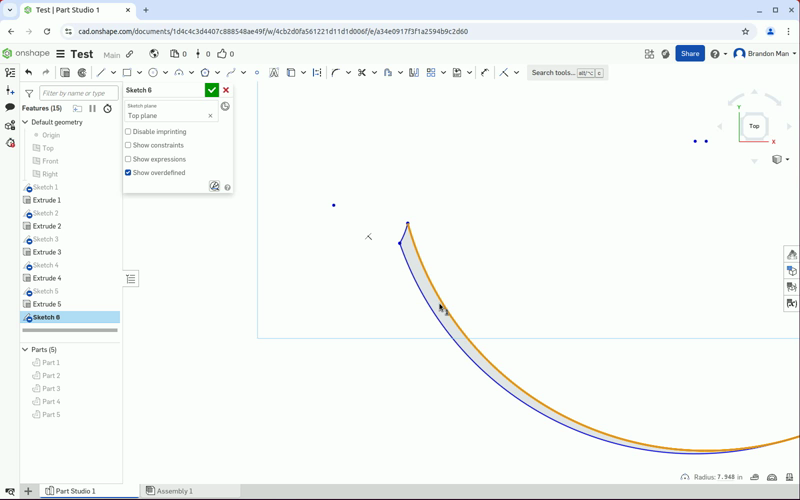
scroll(-6)
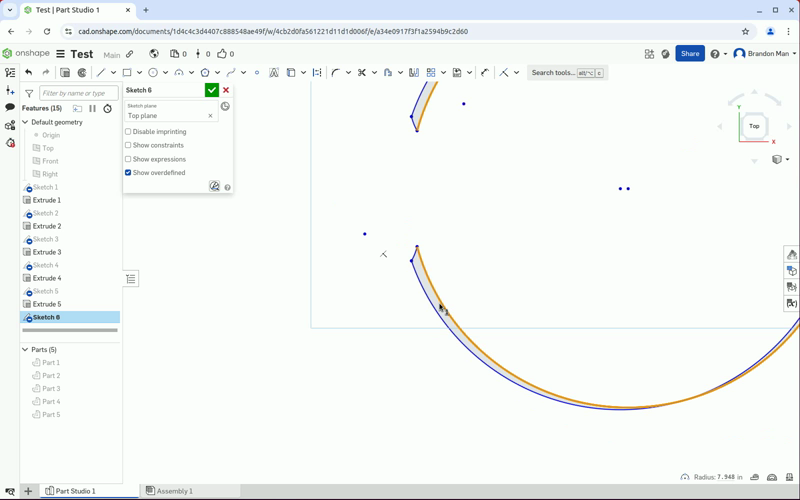
scroll(-6)
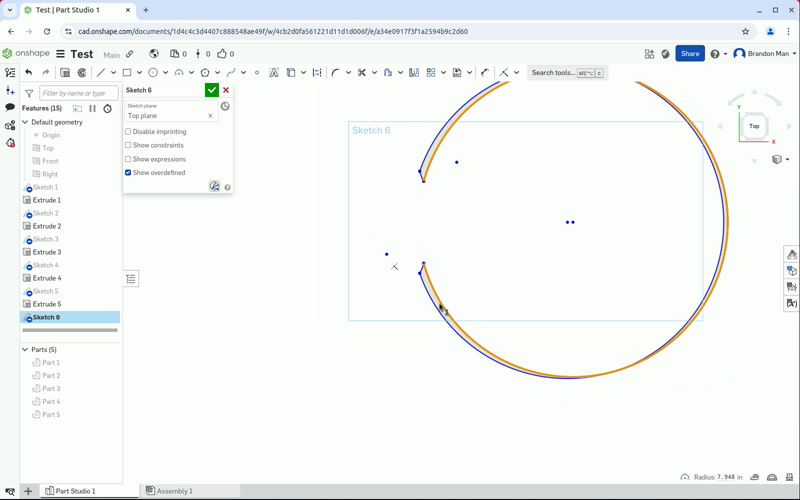
scroll(-6)
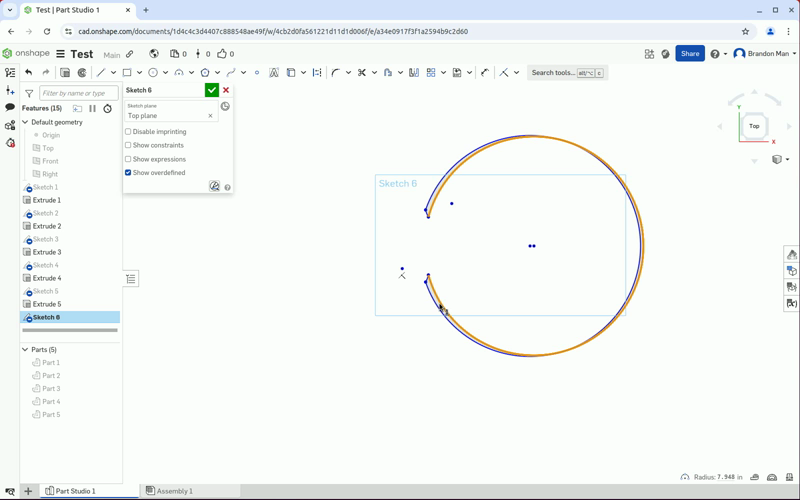
scroll(-6)
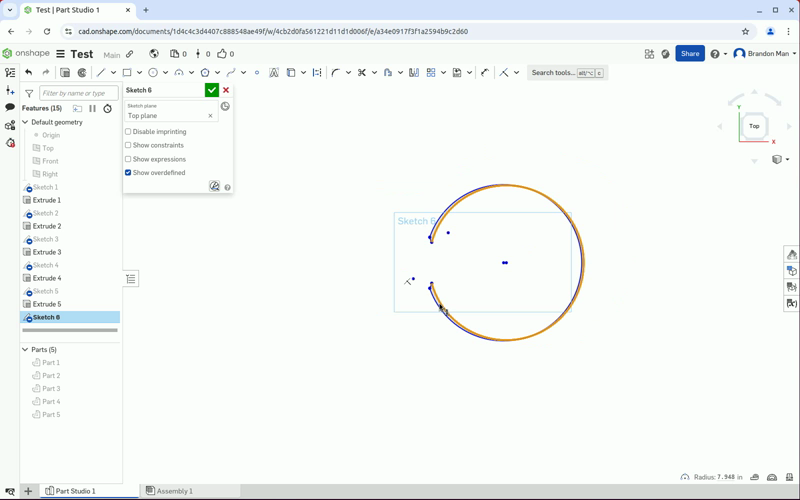
scroll(-6)
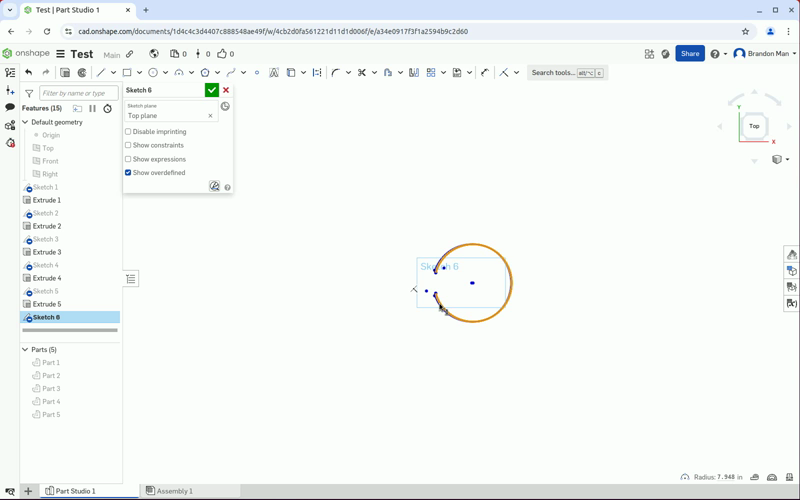
mouse_move(73, 352)
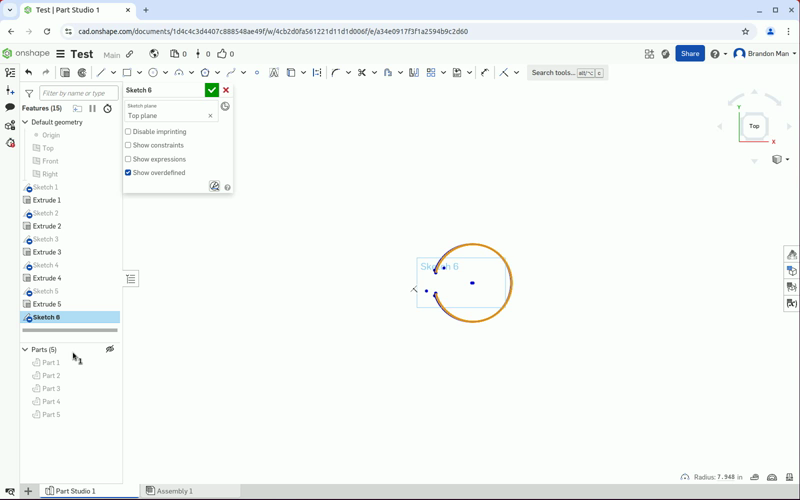
key(shift+y)
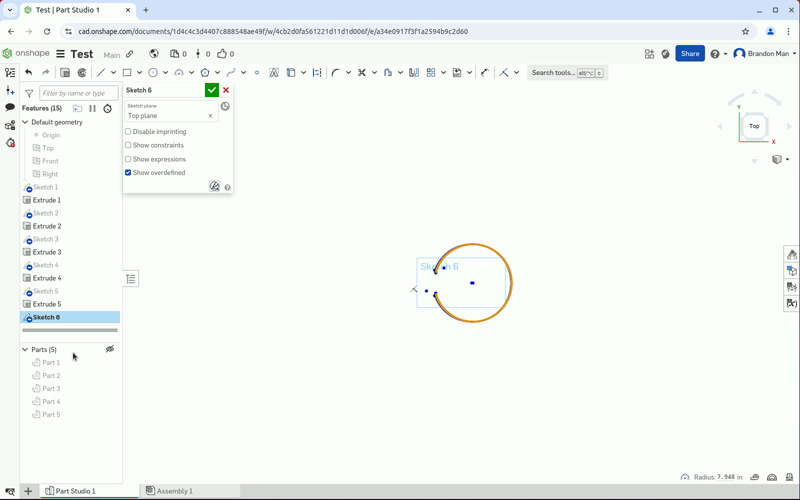
key(shift+e)
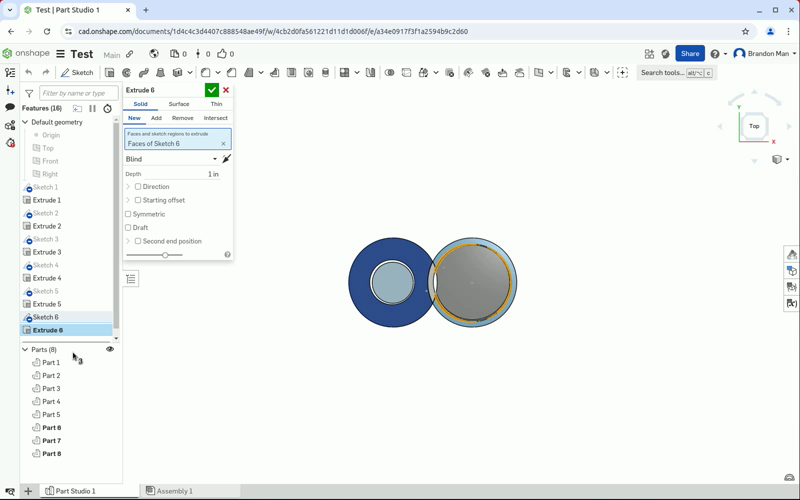
mouse_move(143, 106)
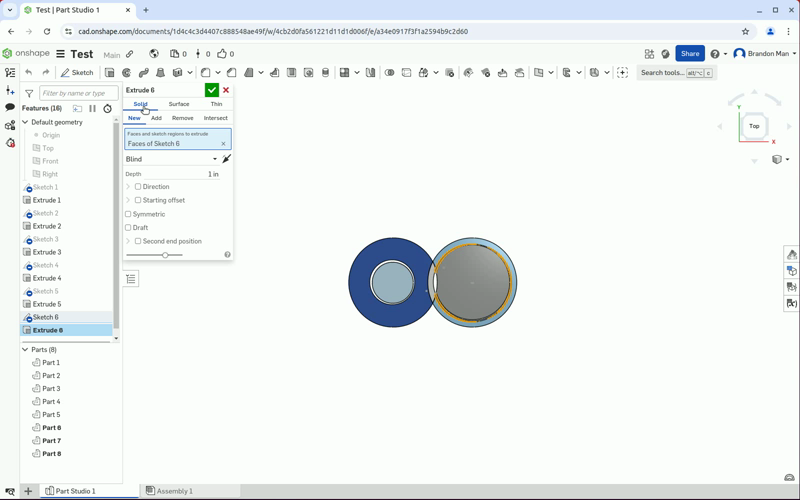
click(143, 106)
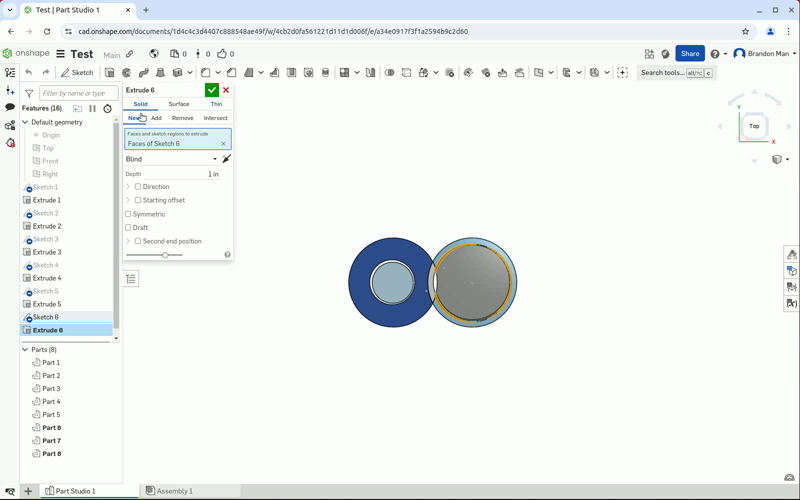
mouse_move(137, 120)
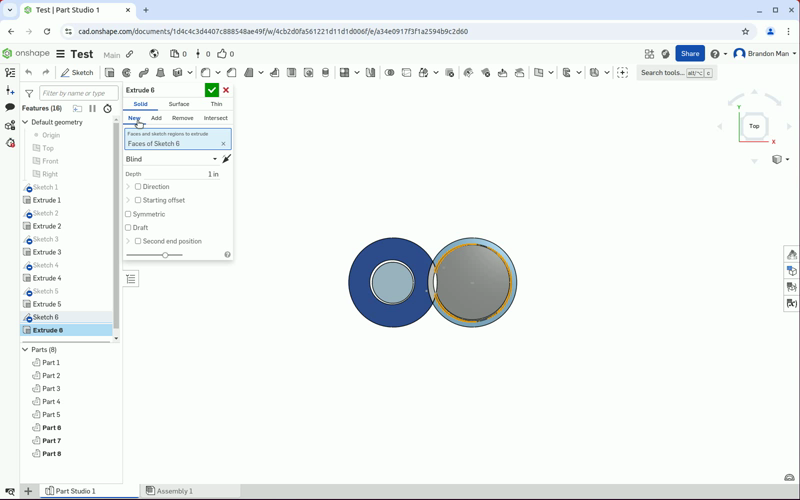
click(137, 120)
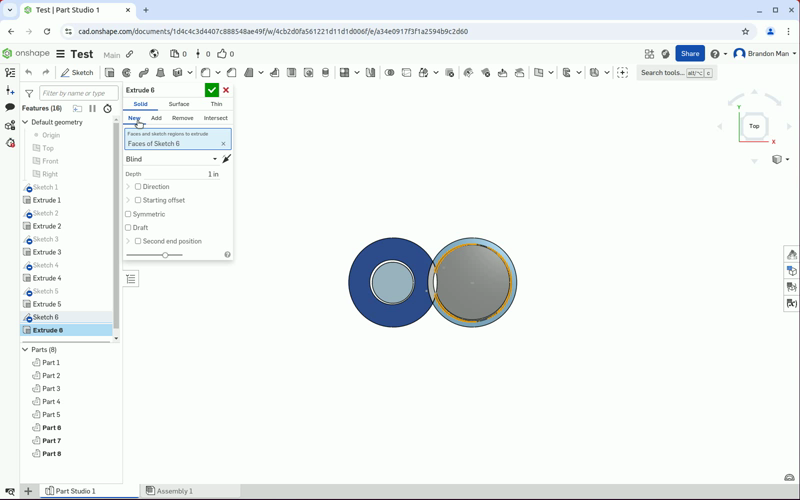
key(tab, 4)
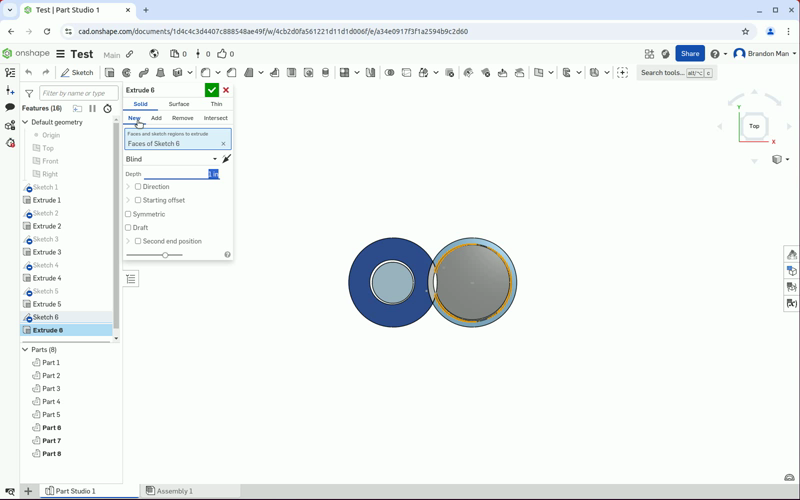
text(0.241)
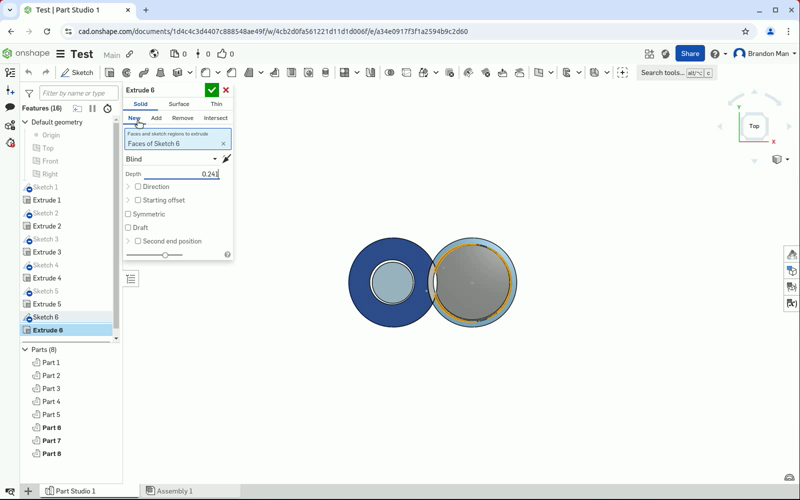
key(enter)
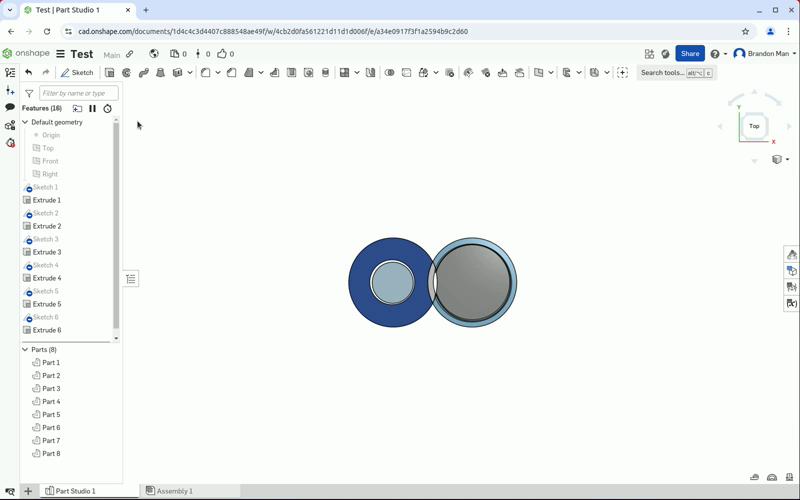
key(shift+h)
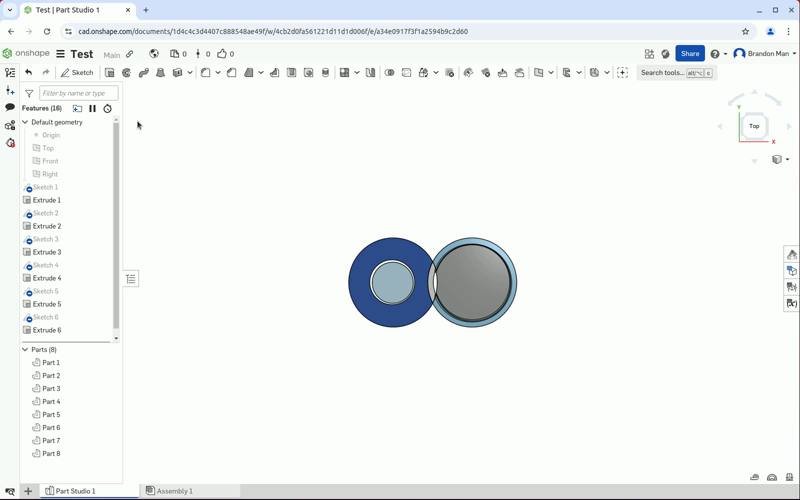
key(shift+h)
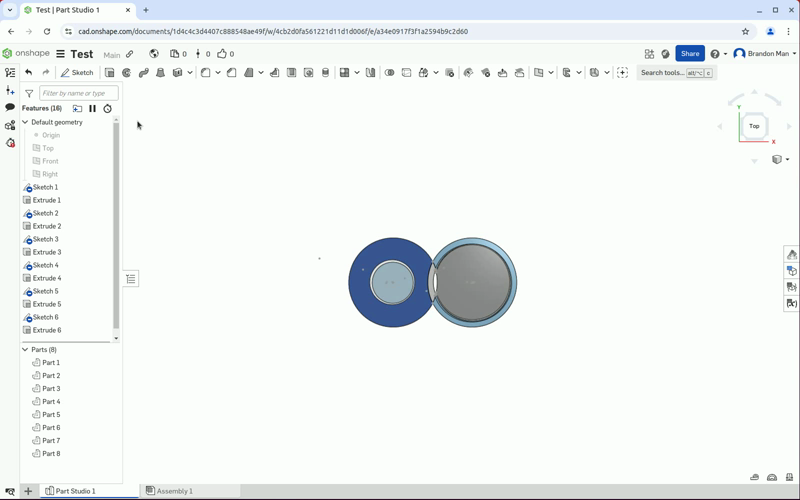
key(shift+7)
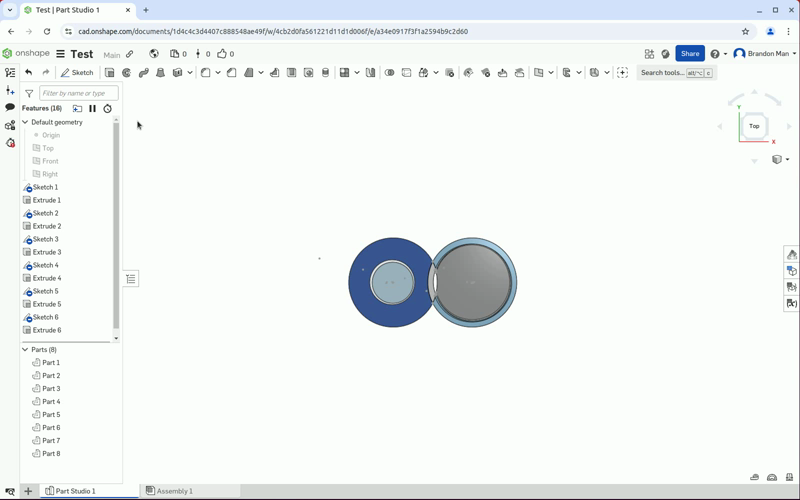
key(up, 3)
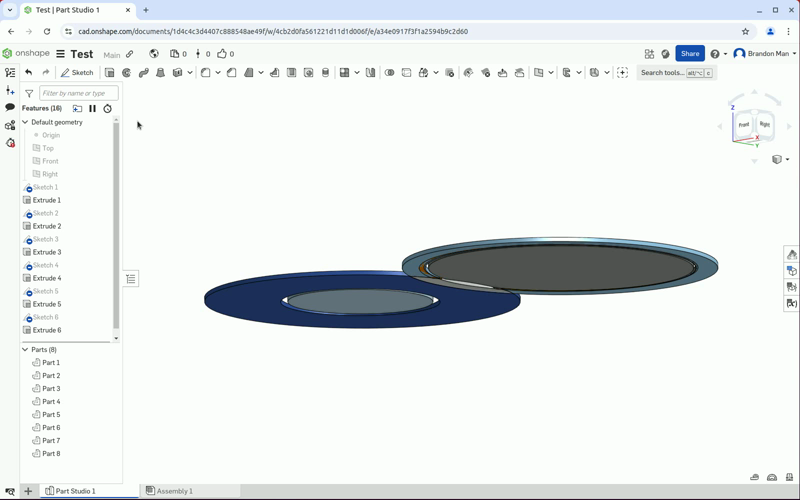
key(left, 3)
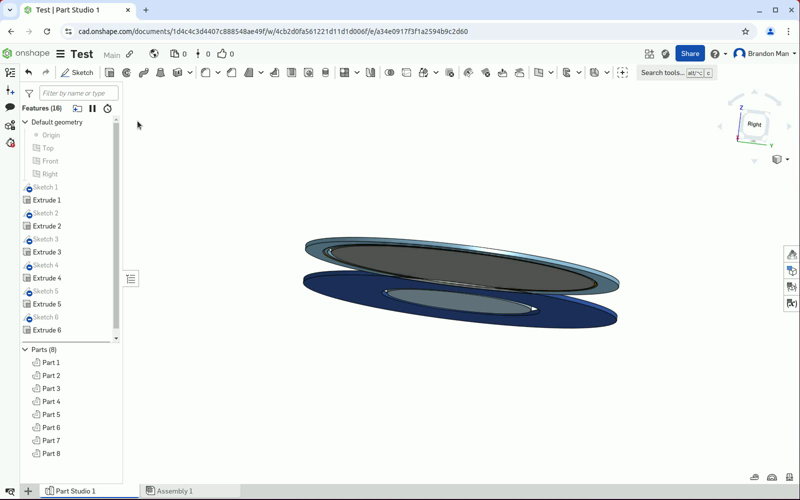
key(right, 3)
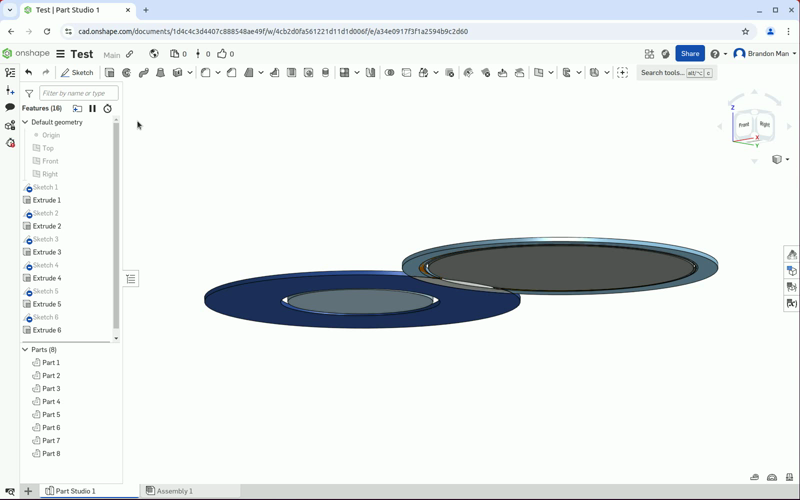
key(down, 3)
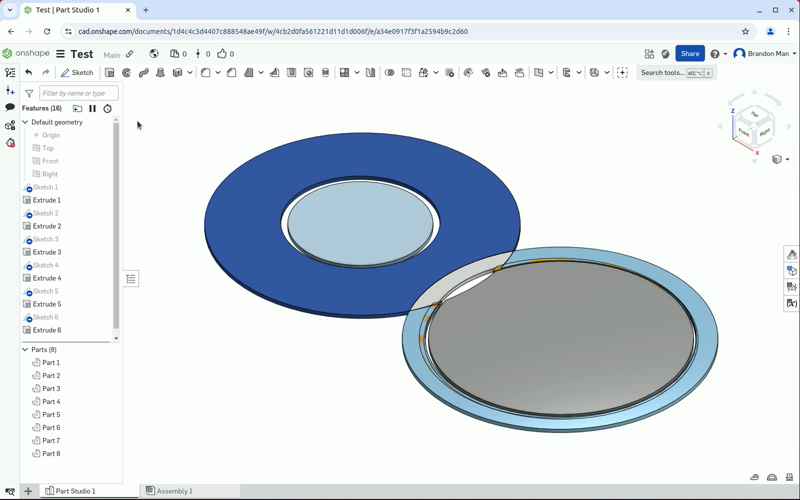
mouse_move(69, 189)
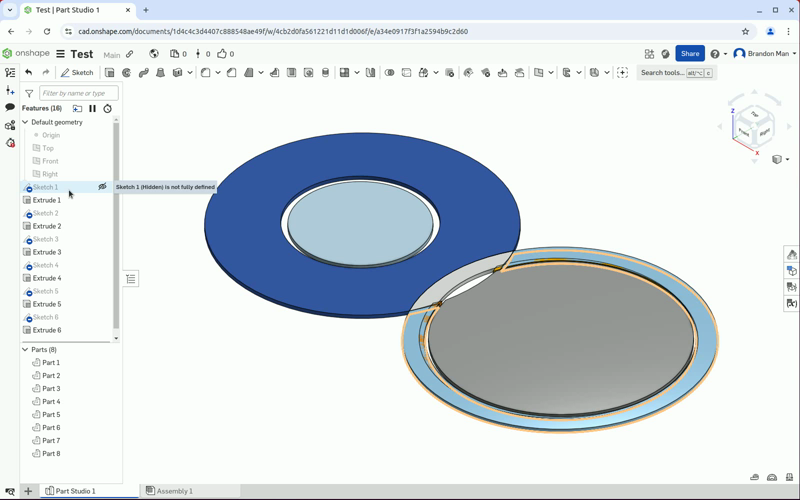
click(69, 189)